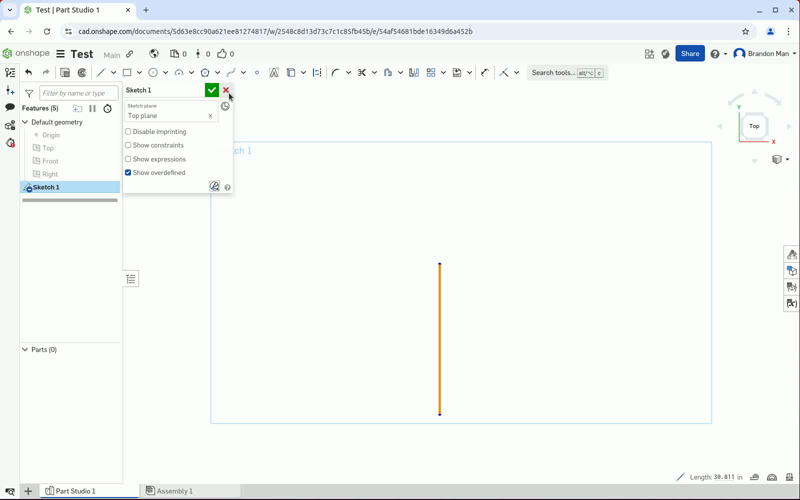
key(shift+h)
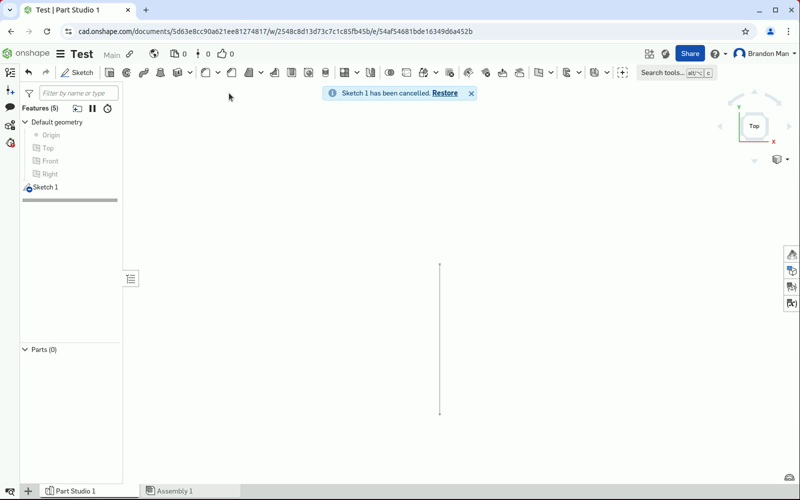
mouse_move(73, 352)
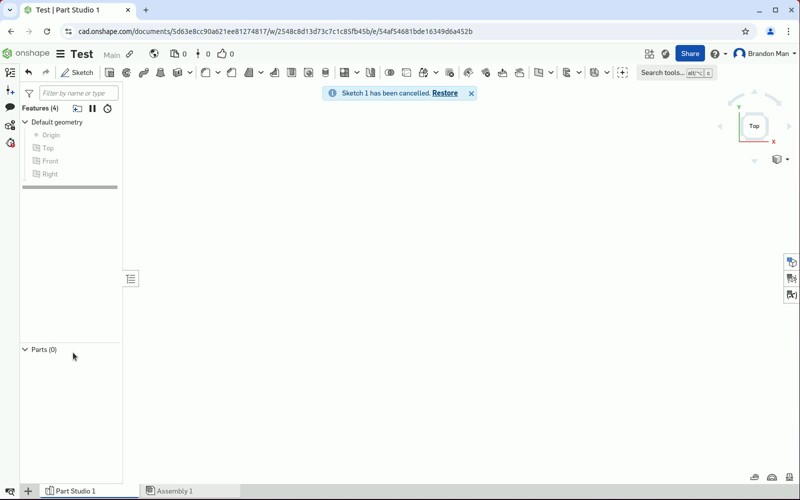
key(y)
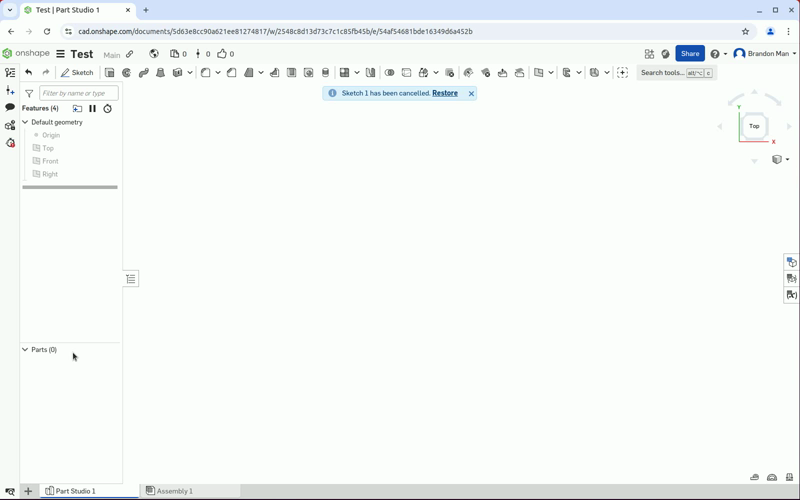
key(shift+p)
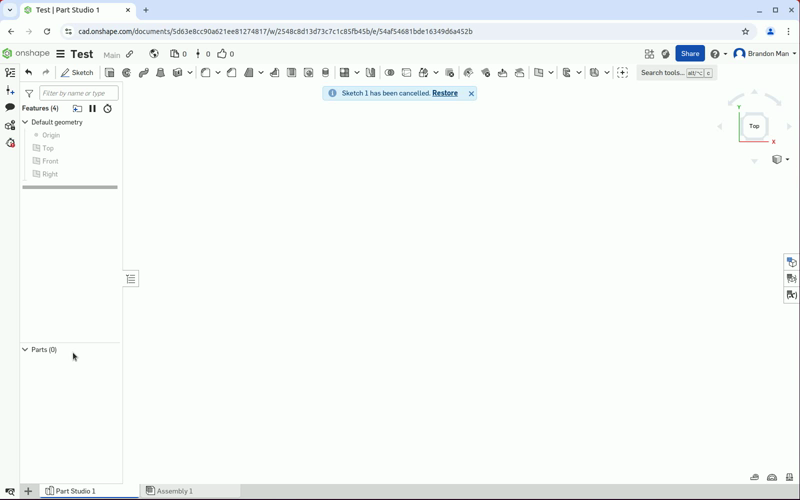
key(space)
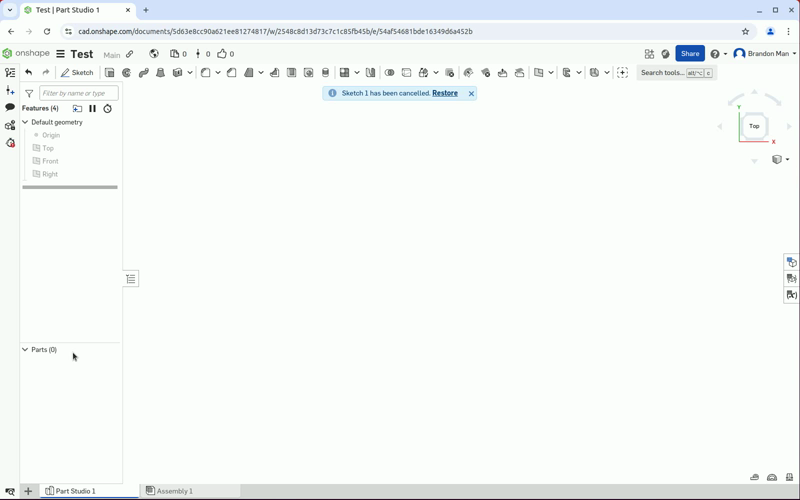
key_down(shift)
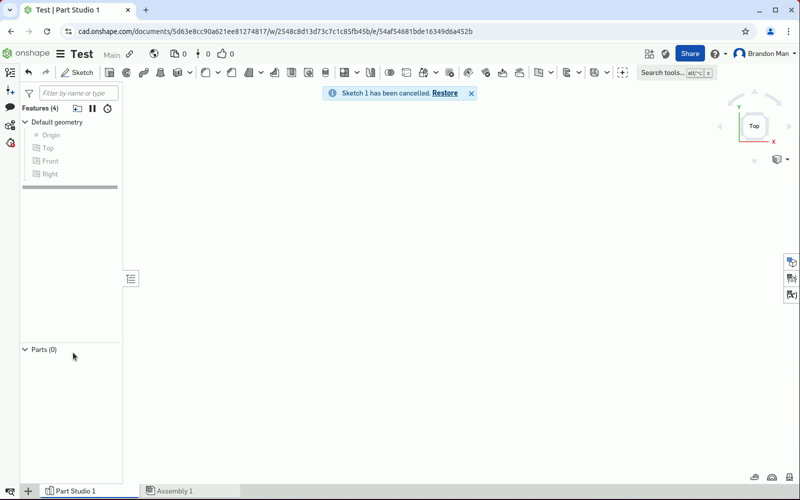
key(up)
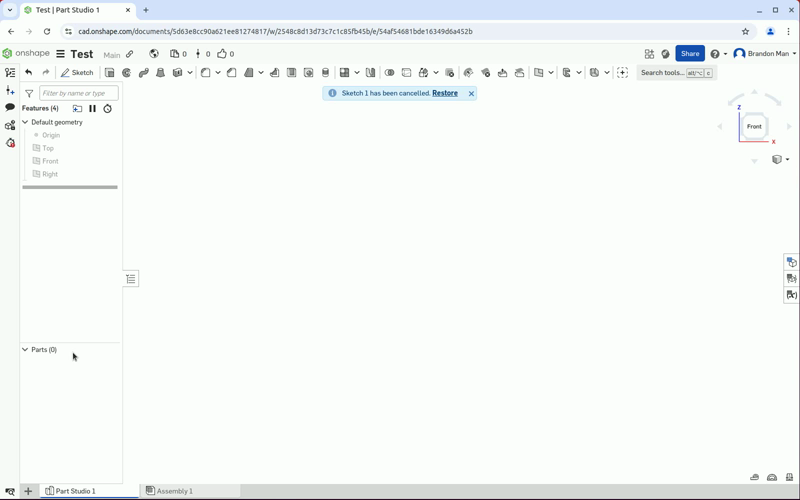
key_up(shift)
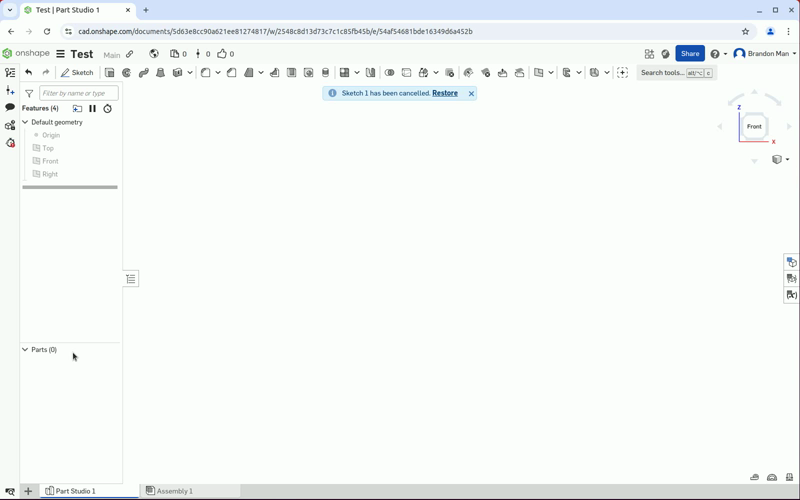
key(space)
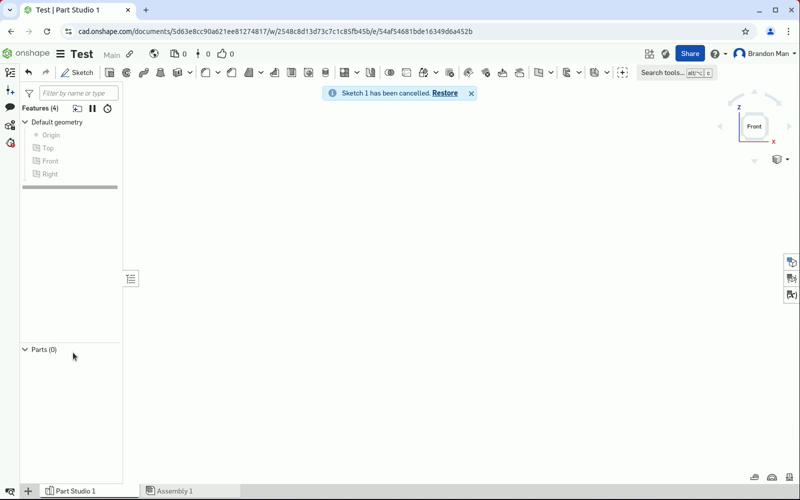
key_down(shift)
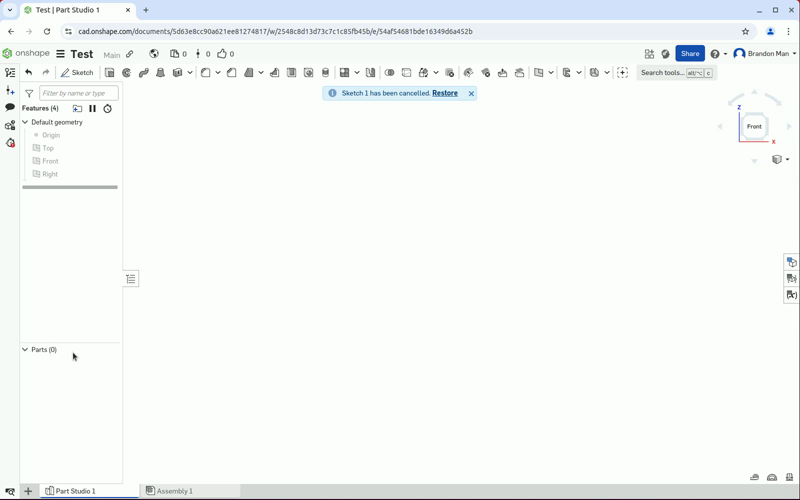
key(left)
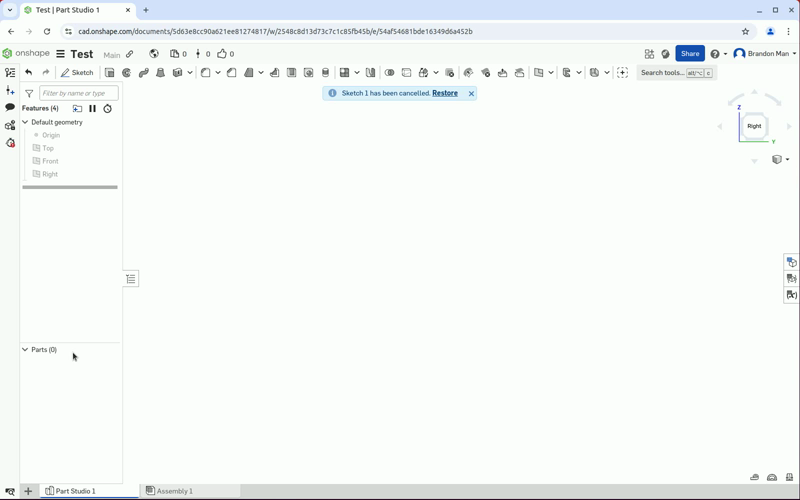
key_up(shift)
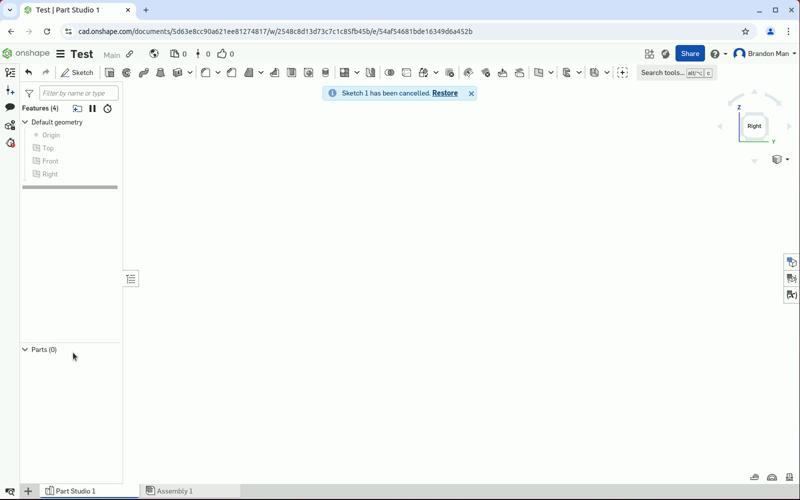
mouse_move(73, 352)
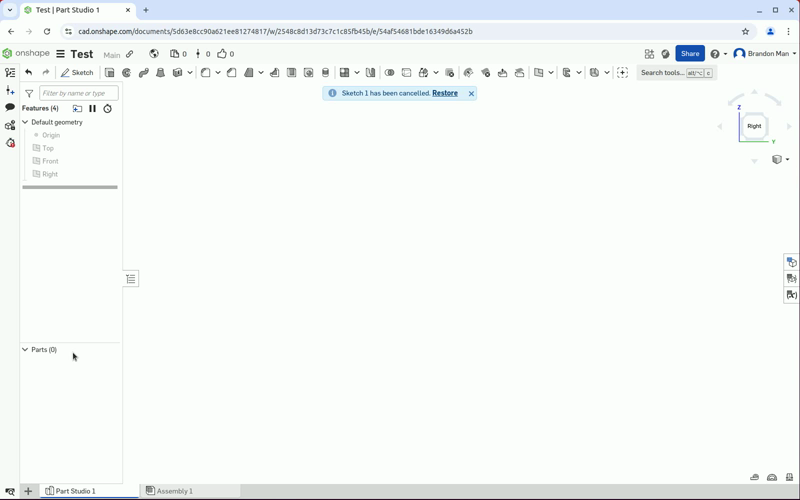
key(shift+y)
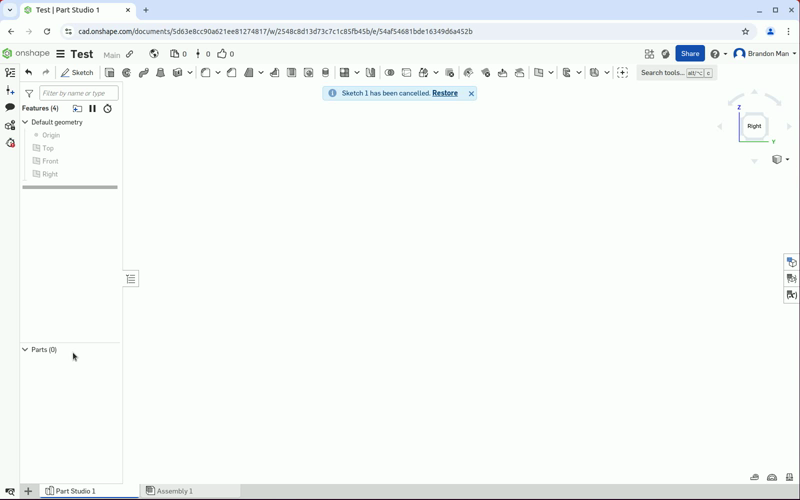
key(shift+s)
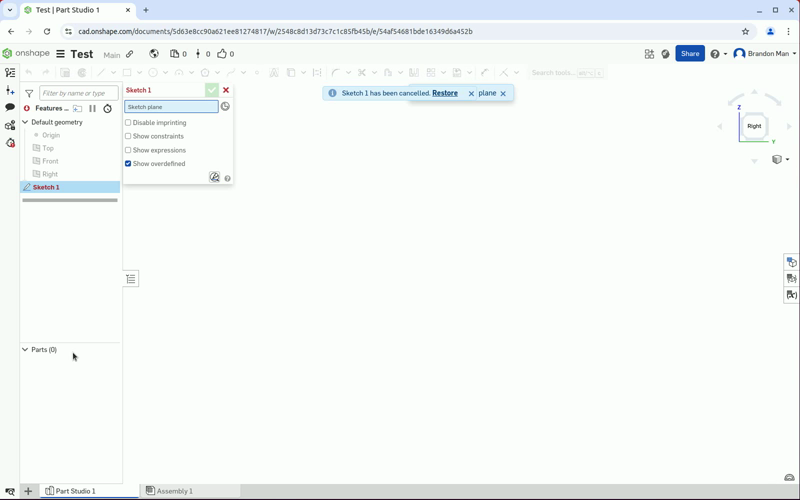
mouse_move(73, 176)
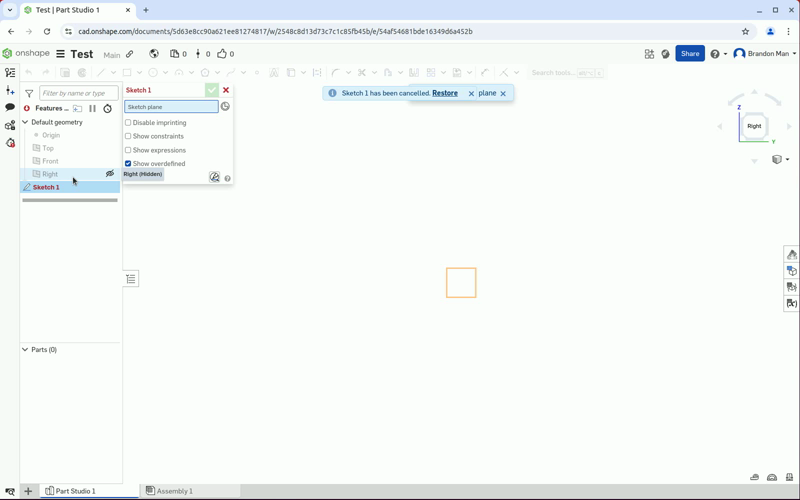
click(73, 176)
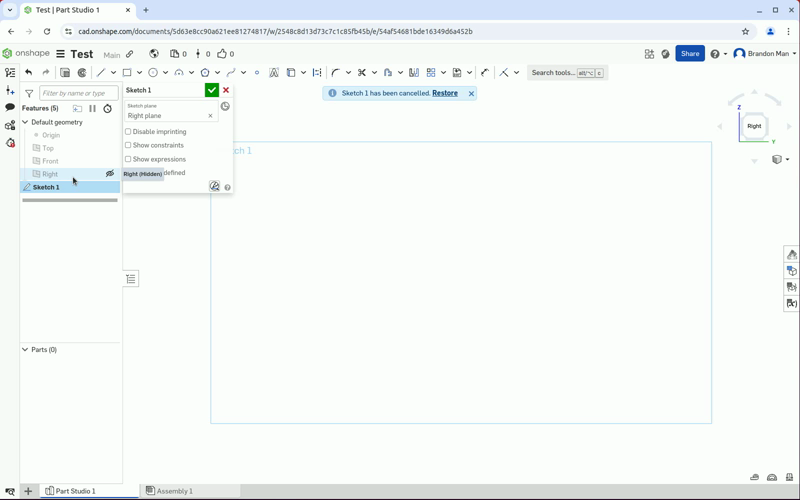
mouse_move(73, 352)
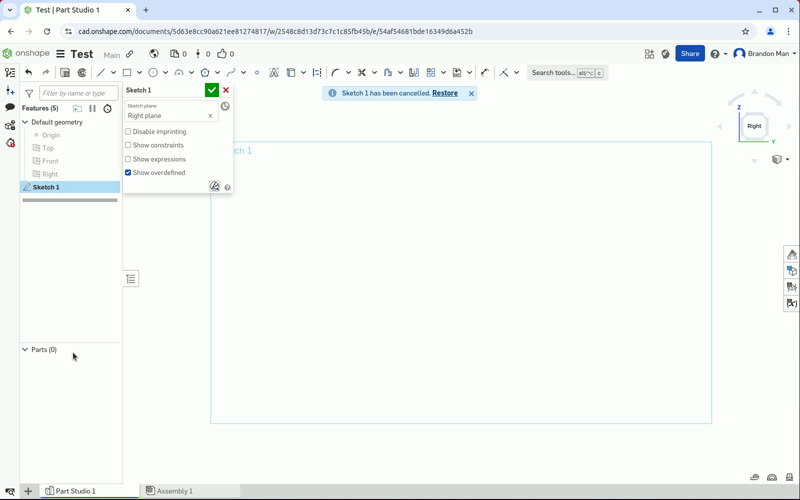
key(y)
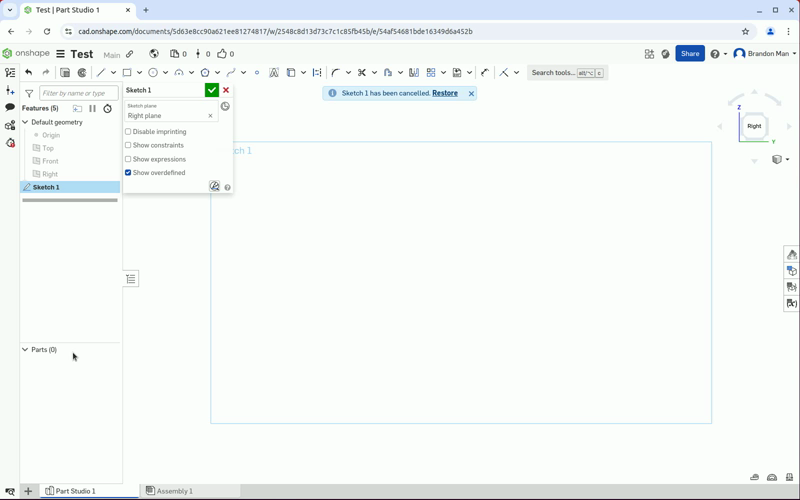
key(l)
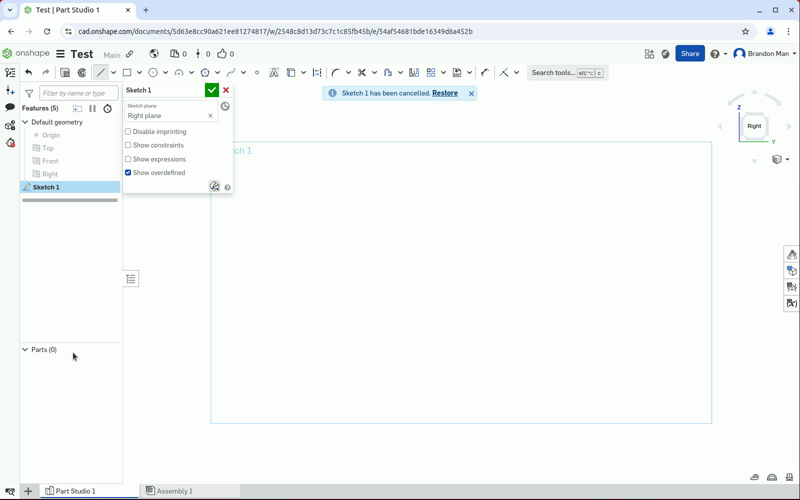
key_down(shift)
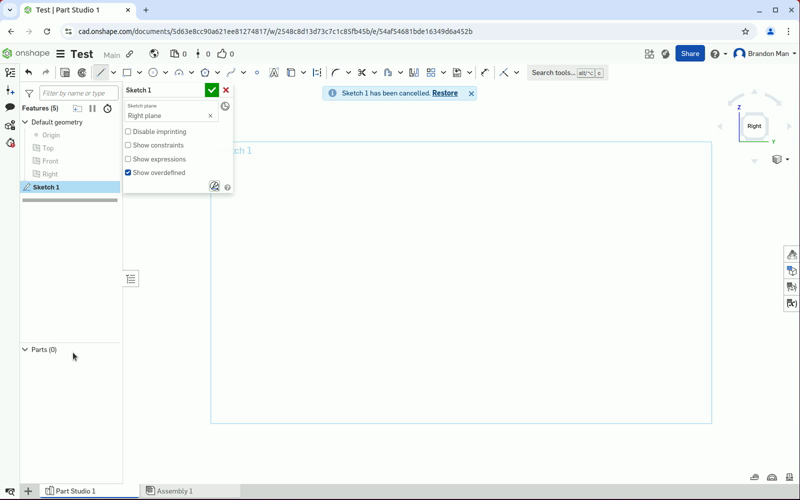
mouse_move(460, 282)
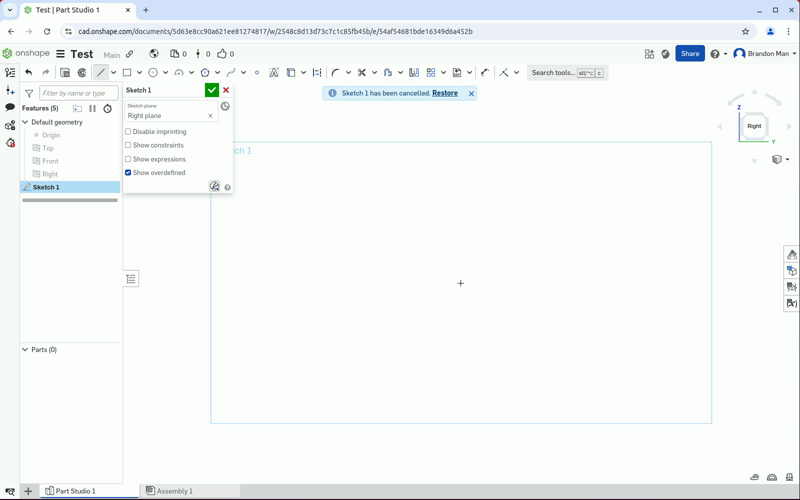
click(460, 282)
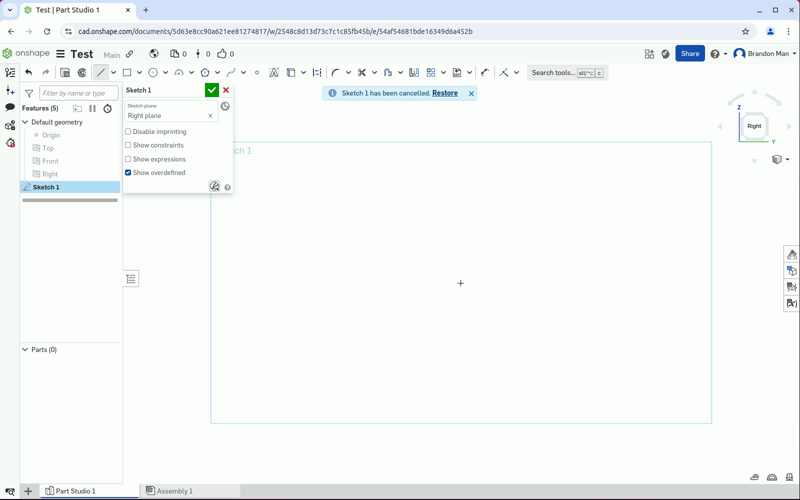
key_up(shift)
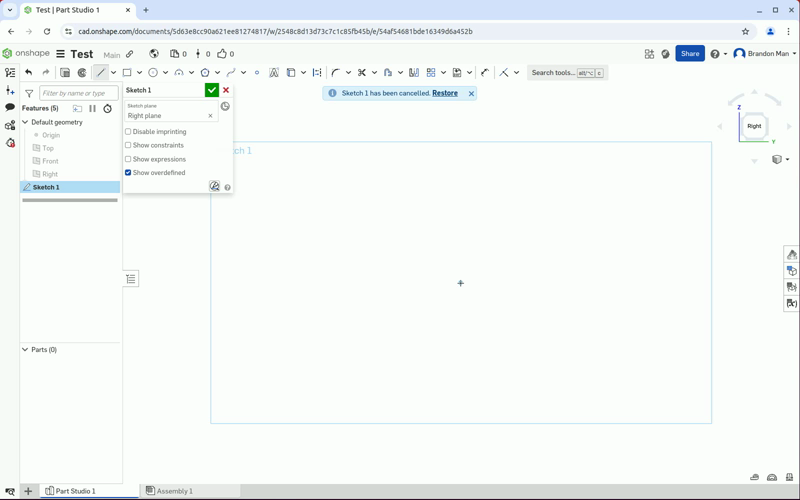
key_down(shift)
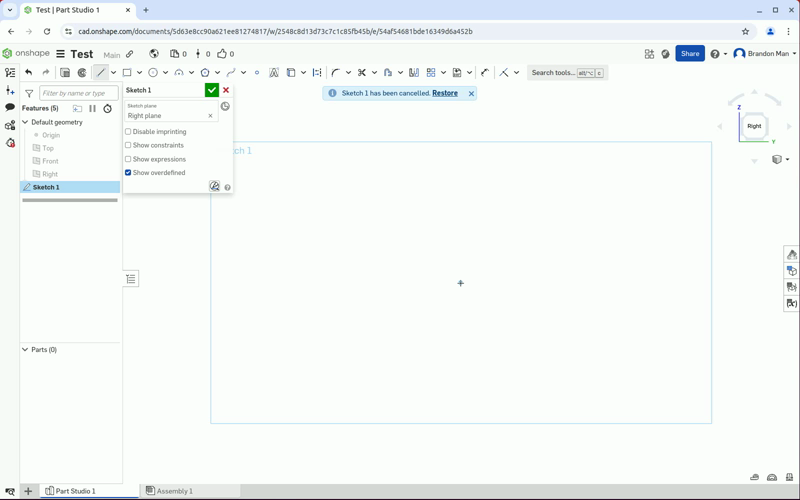
mouse_move(536, 282)
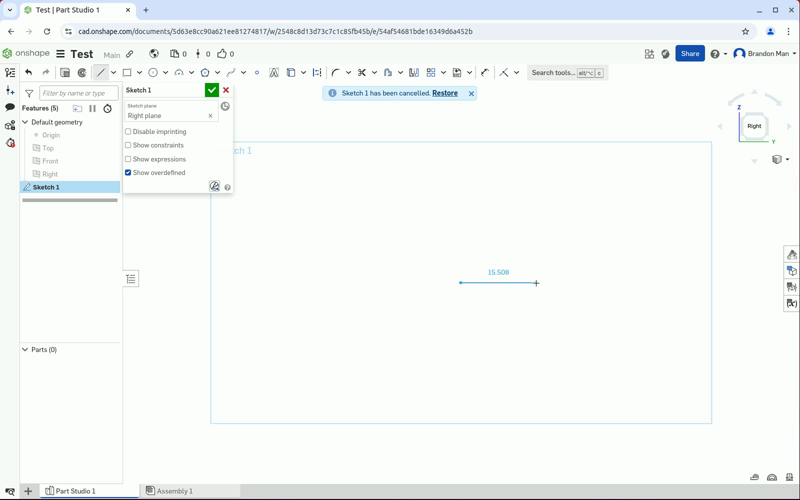
click(536, 282)
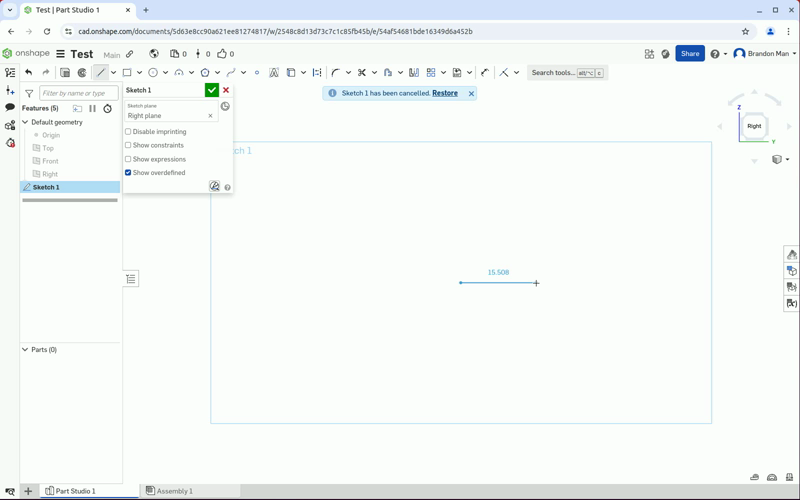
key_up(shift)
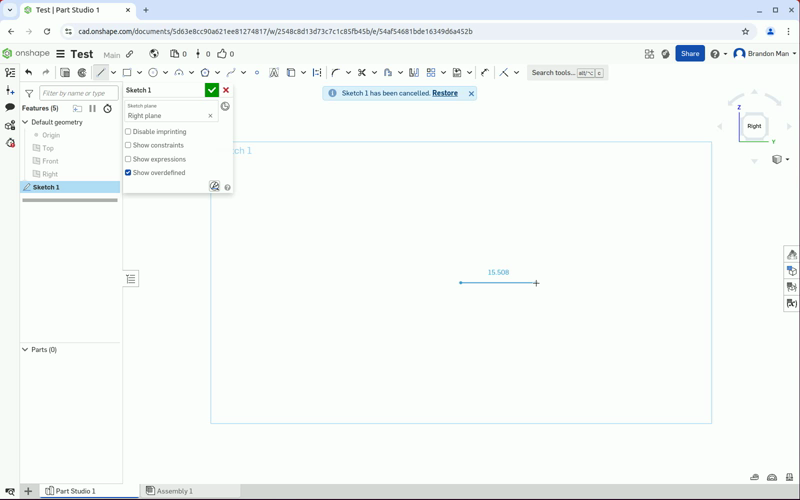
key_down(shift)
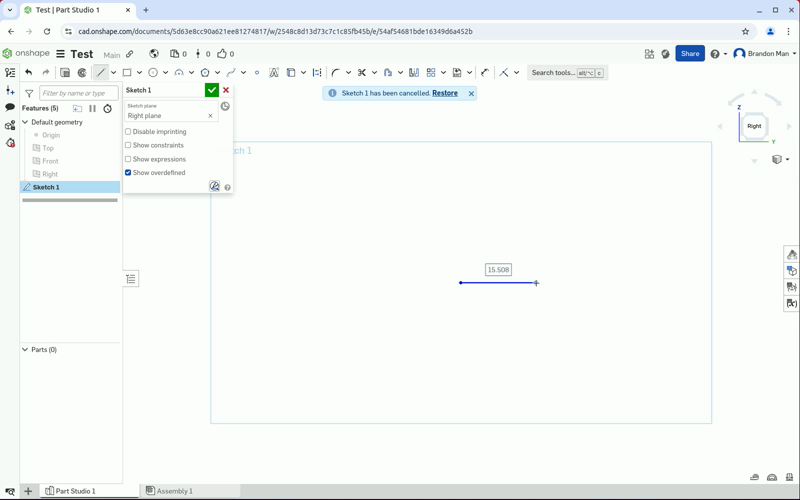
mouse_move(566, 282)
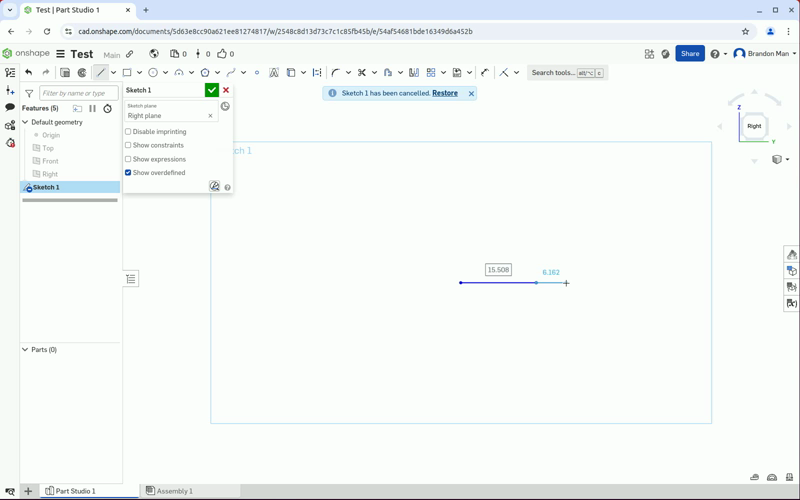
mouse_move(536, 264)
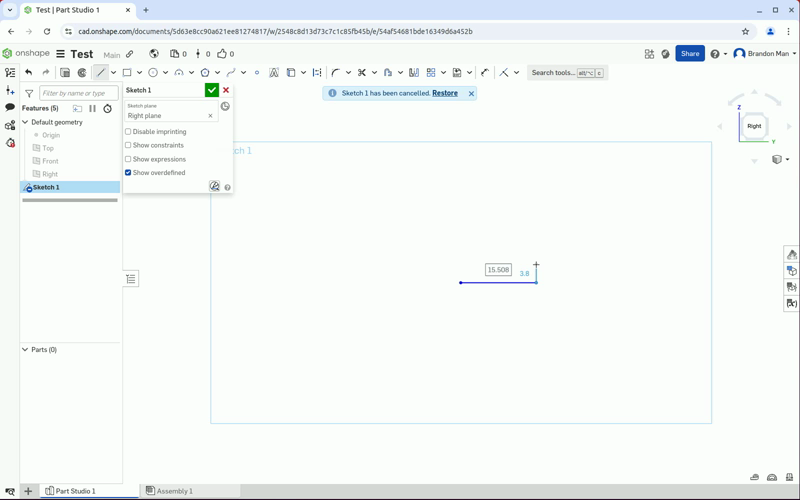
click(536, 264)
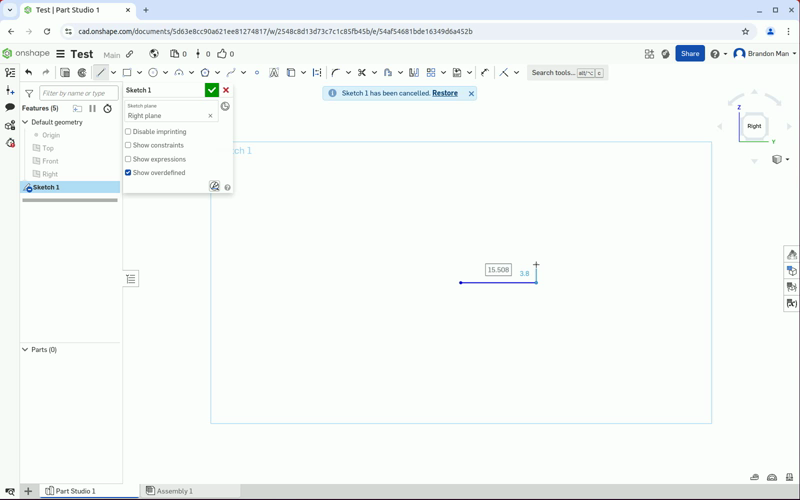
key_up(shift)
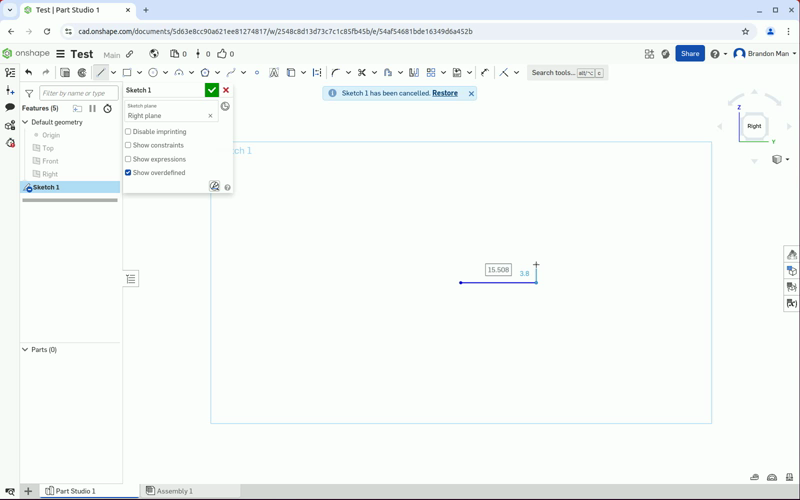
key_down(shift)
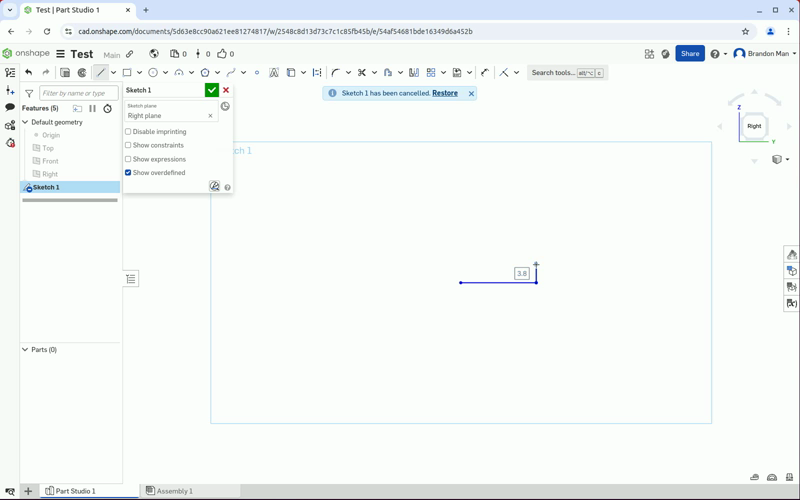
mouse_move(566, 264)
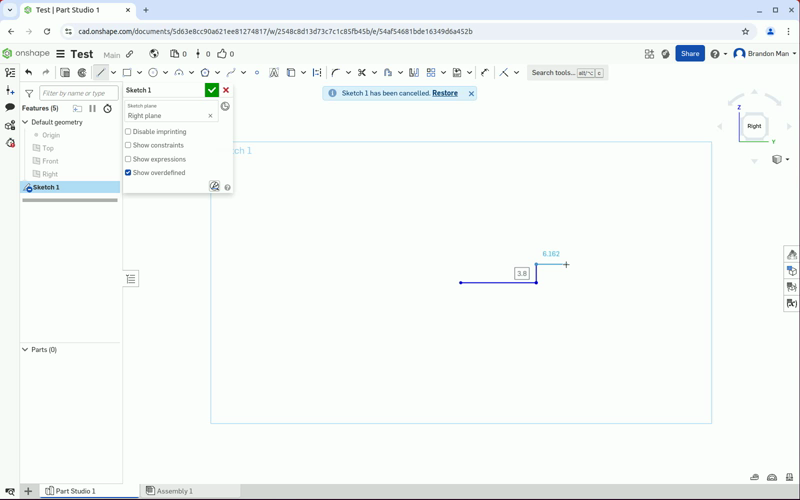
mouse_move(507, 264)
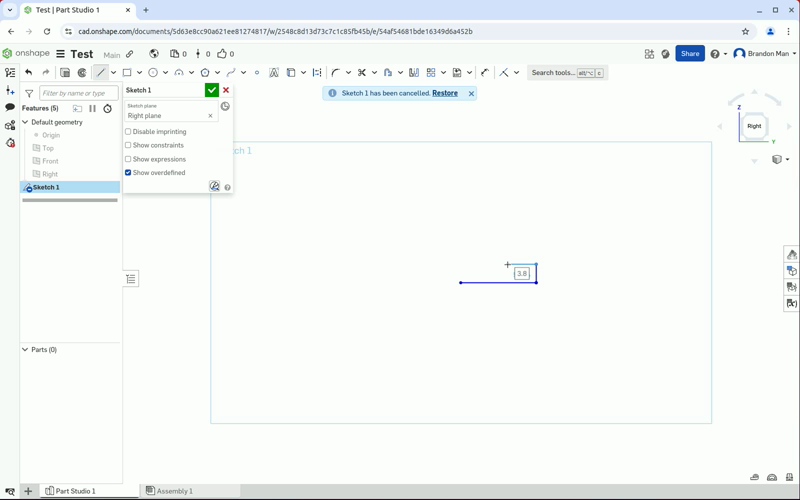
click(507, 264)
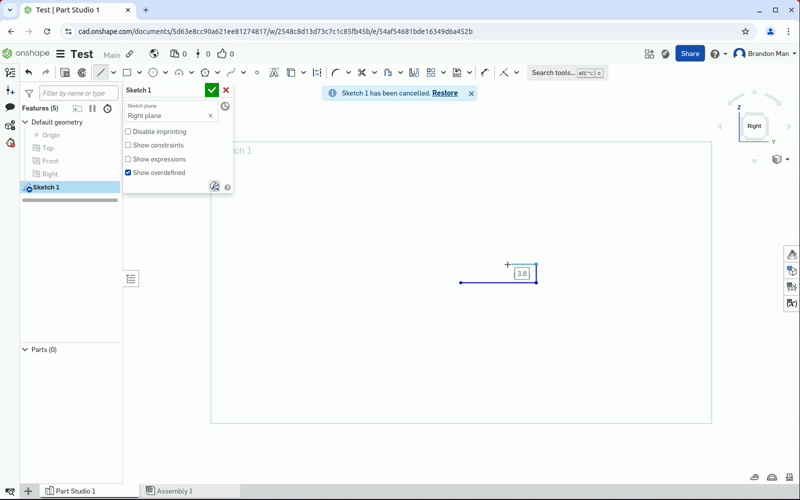
key_up(shift)
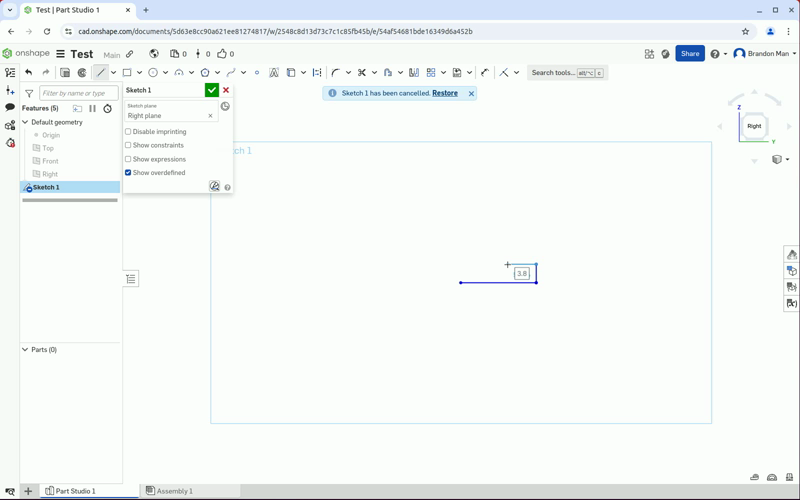
key(esc)
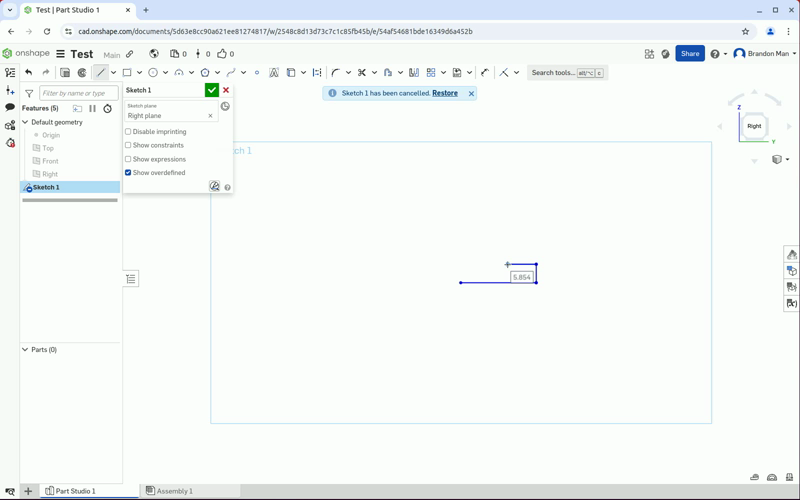
key(a)
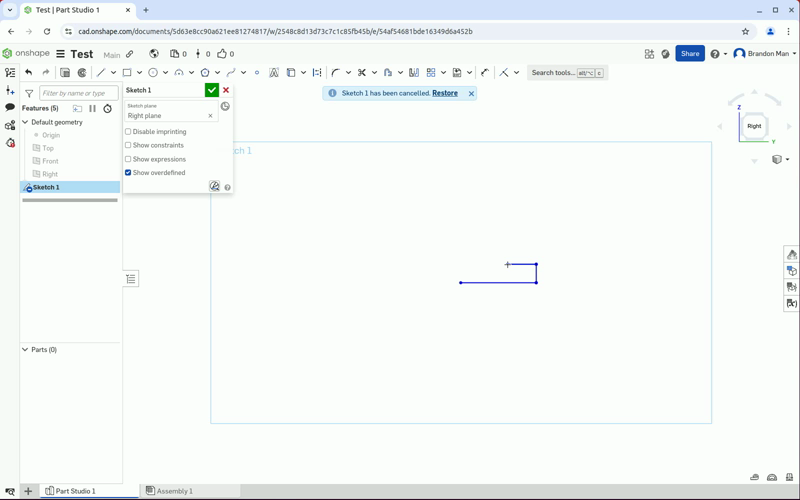
mouse_move(507, 264)
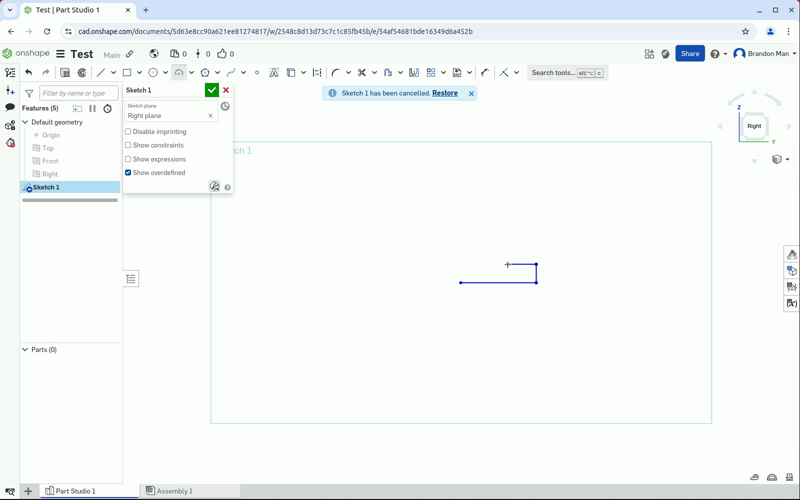
click(507, 264)
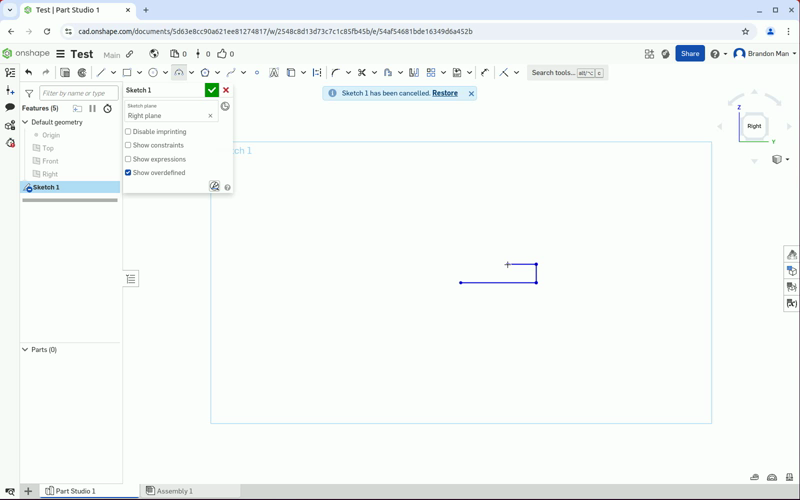
key_down(shift)
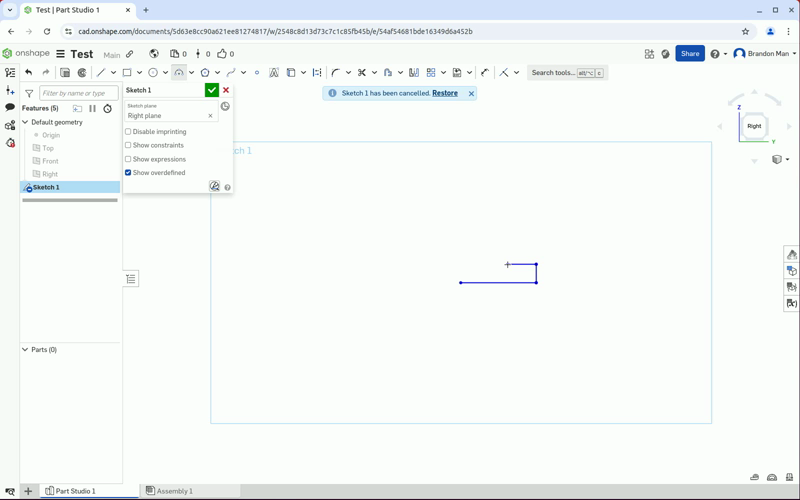
mouse_move(489, 264)
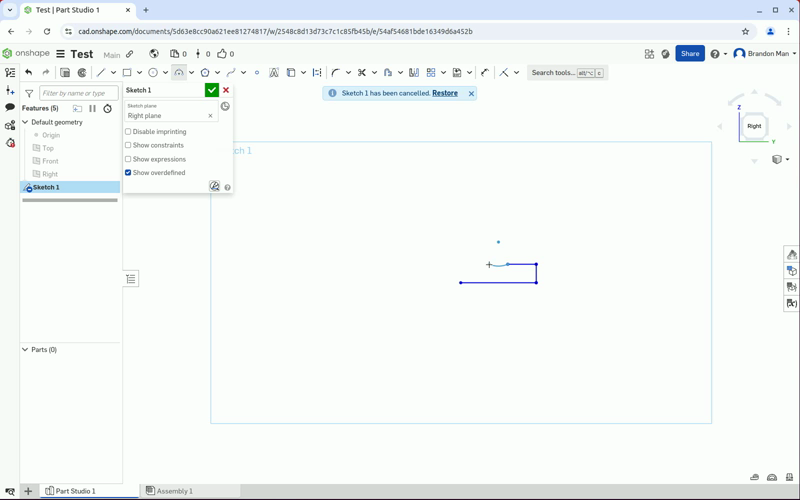
click(489, 264)
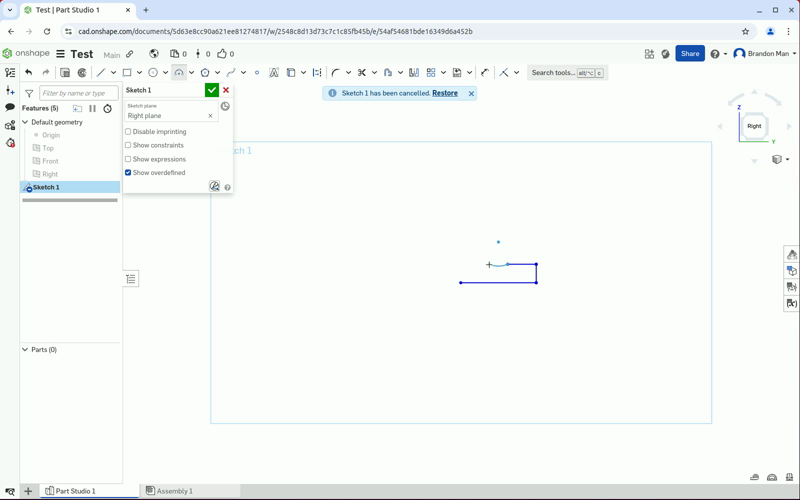
mouse_move(498, 273)
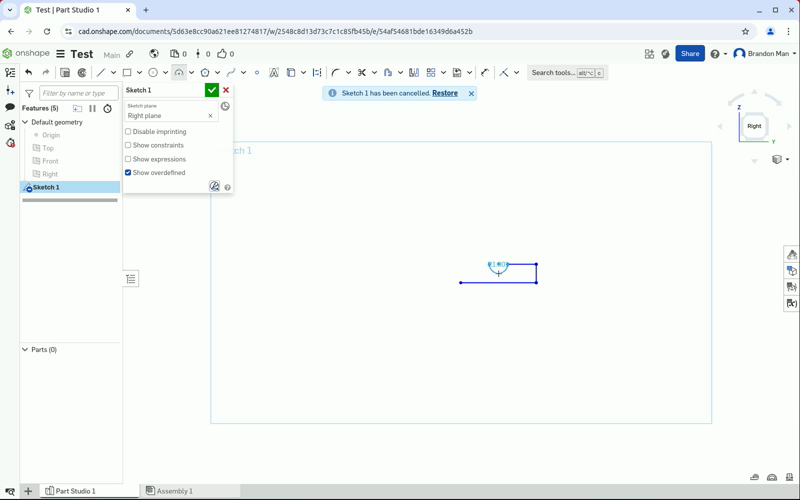
click(498, 273)
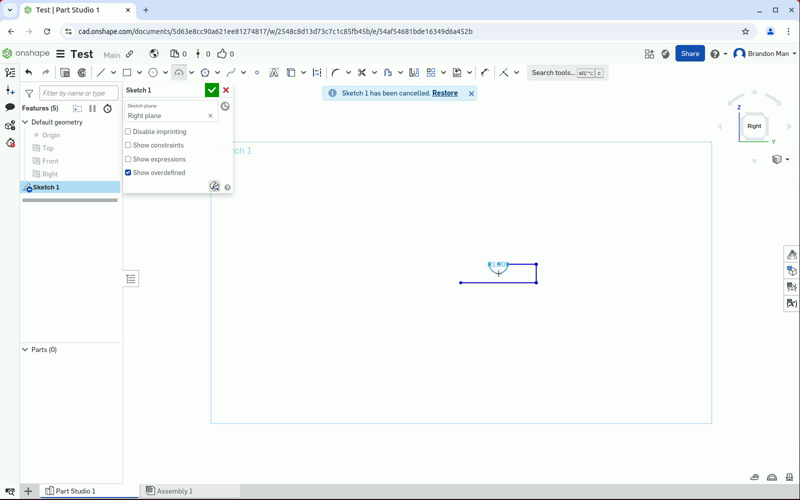
key_up(shift)
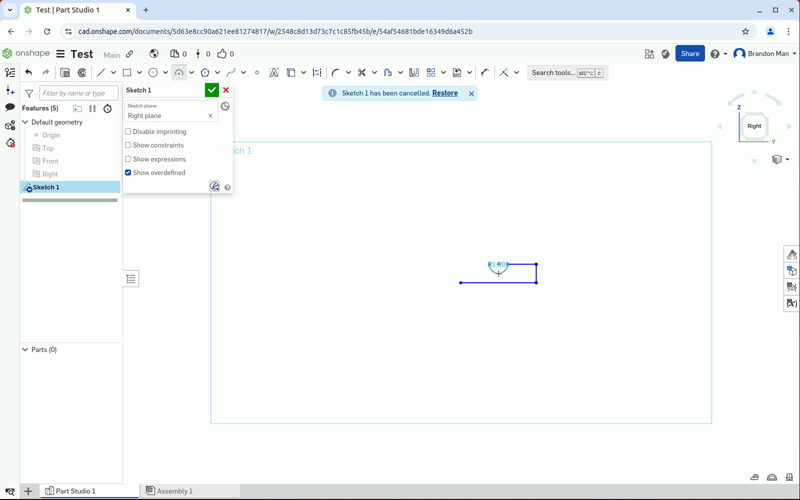
key(esc)
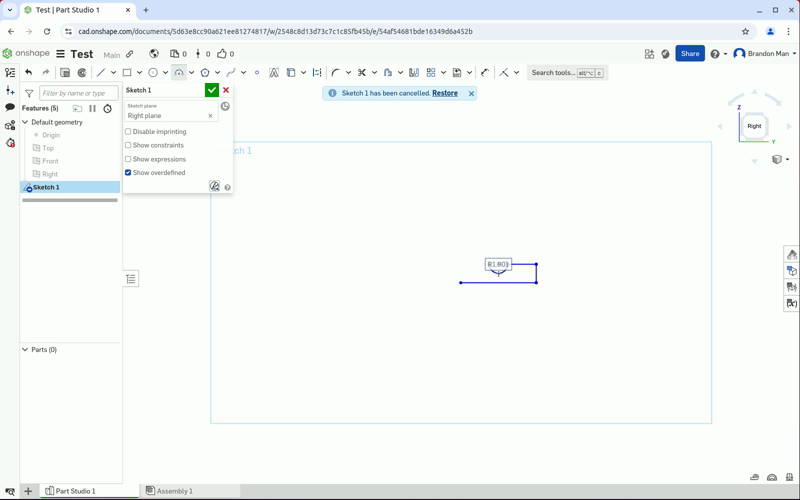
key(l)
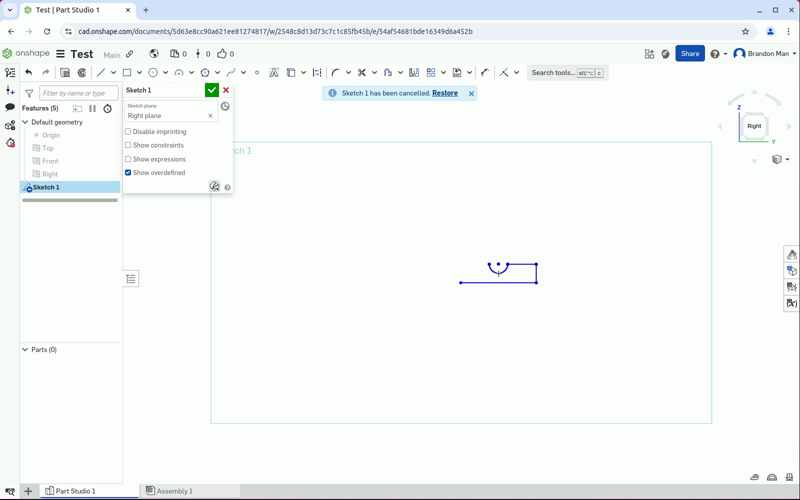
mouse_move(489, 264)
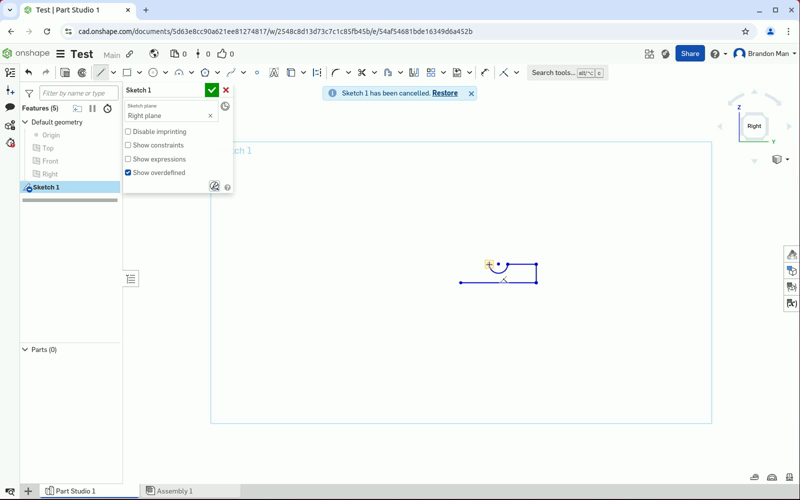
click(489, 264)
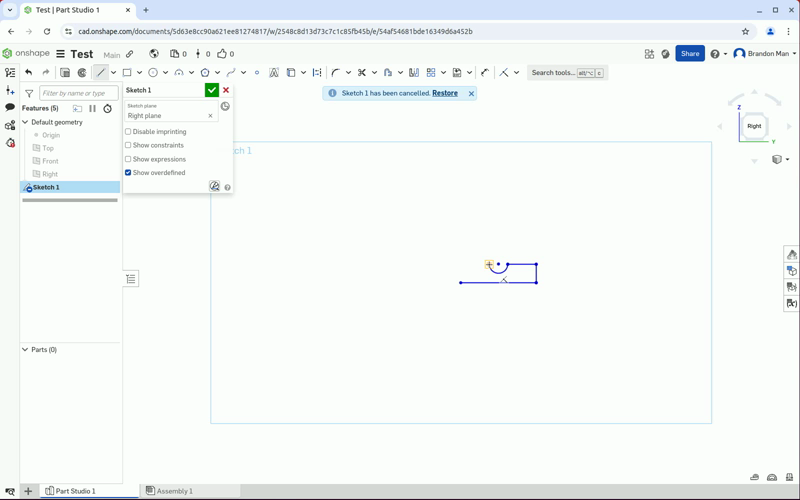
key_down(shift)
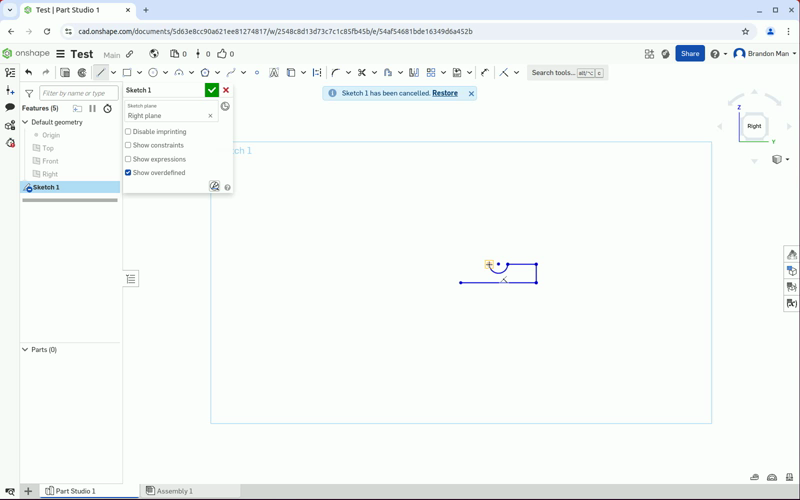
mouse_move(519, 264)
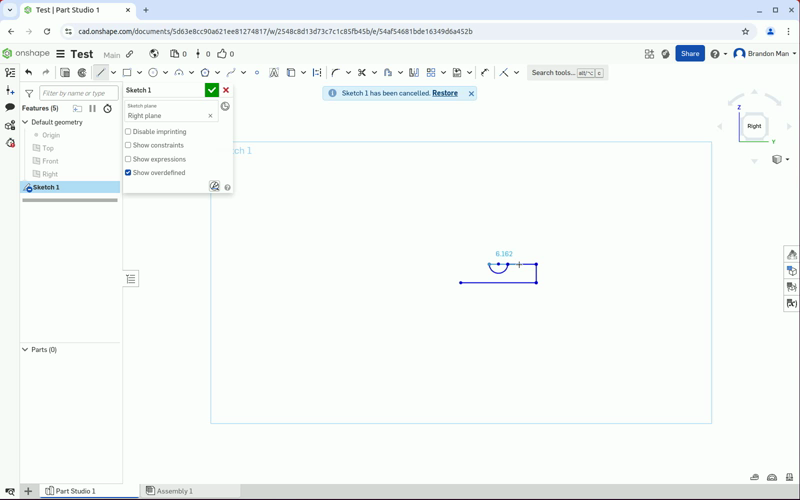
mouse_move(460, 264)
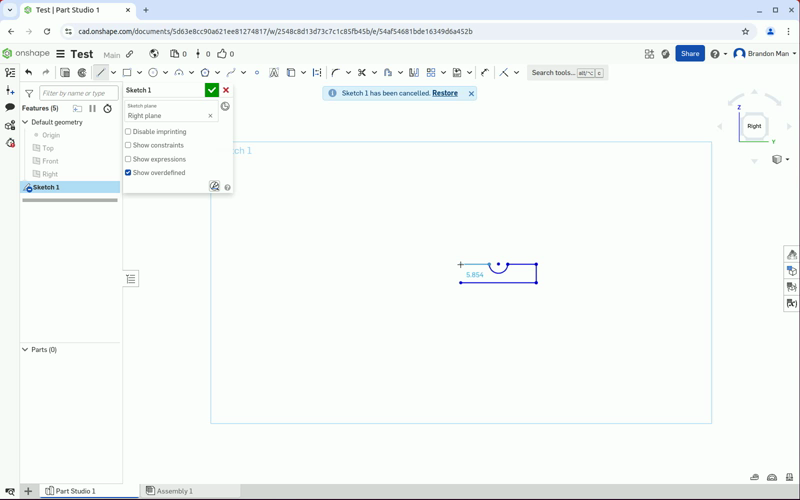
click(460, 264)
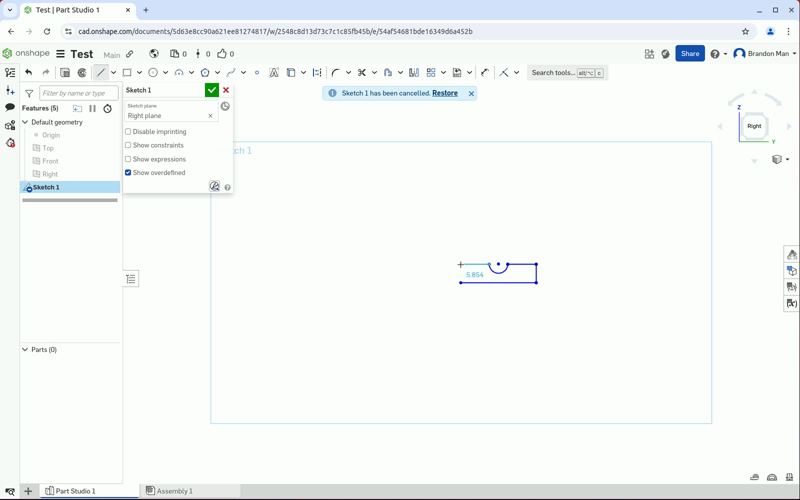
key_up(shift)
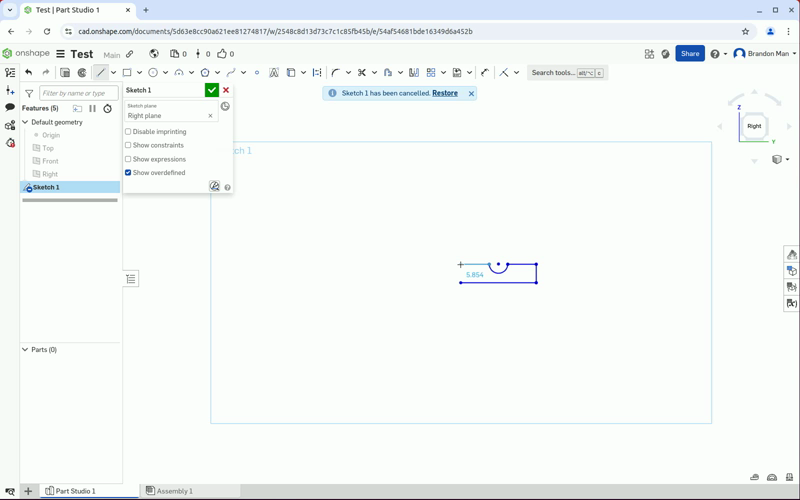
mouse_move(490, 264)
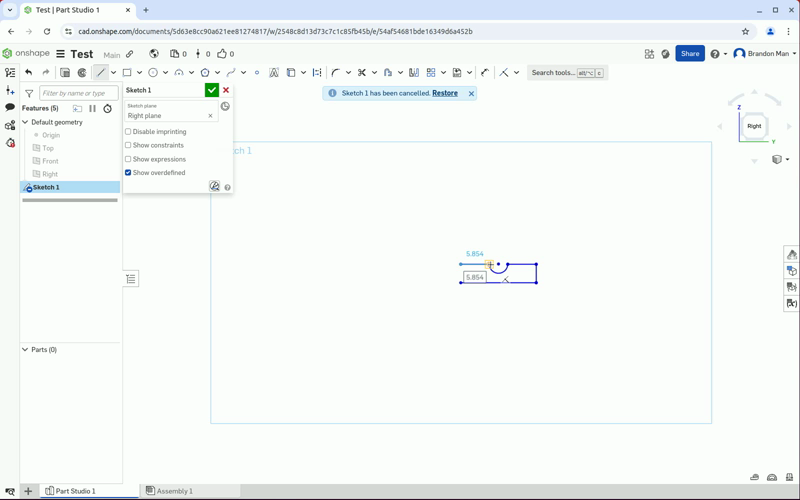
key_down(shift)
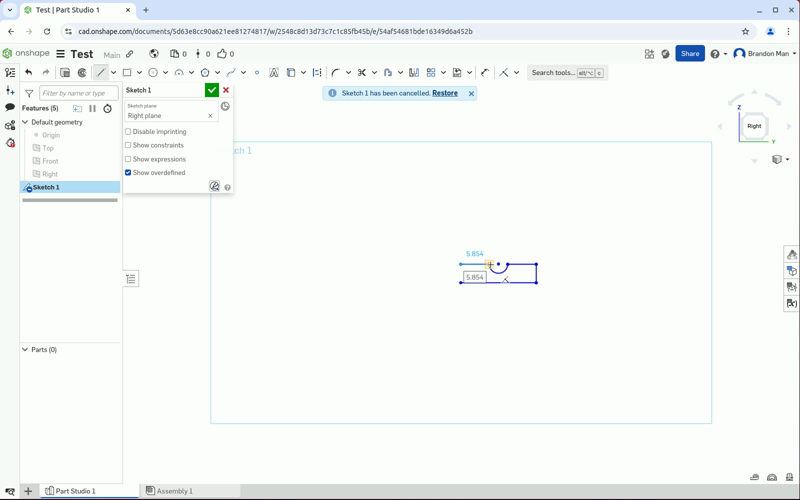
mouse_move(460, 282)
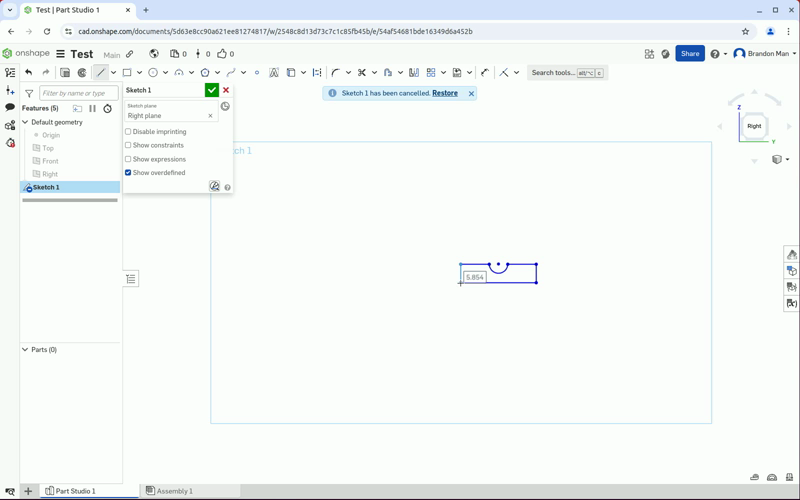
key_up(shift)
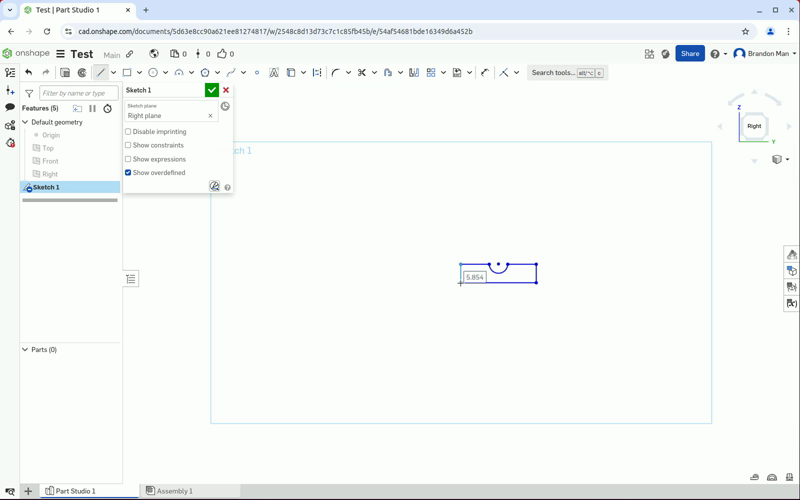
click(460, 282)
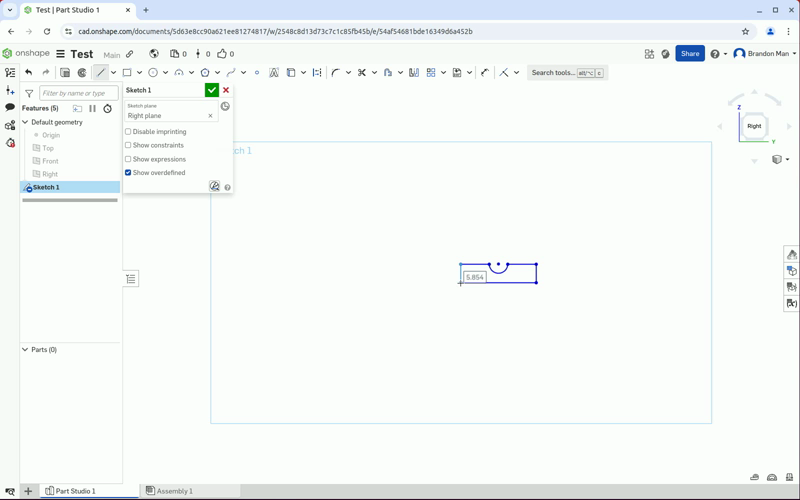
key(esc)
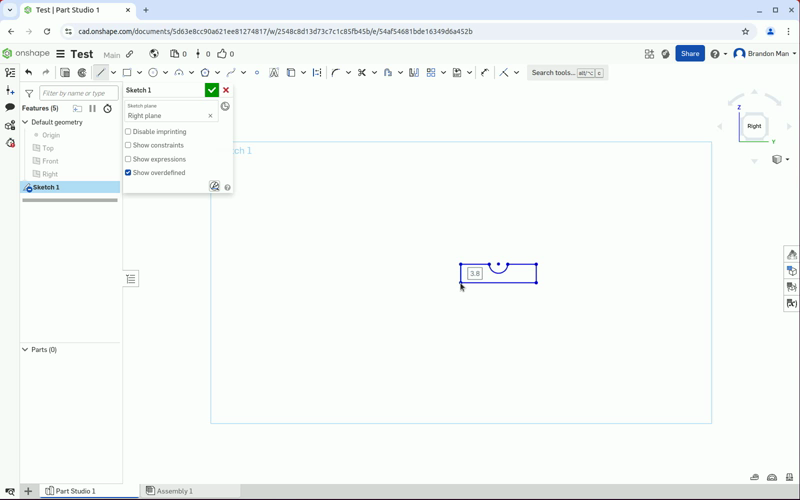
mouse_move(468, 274)
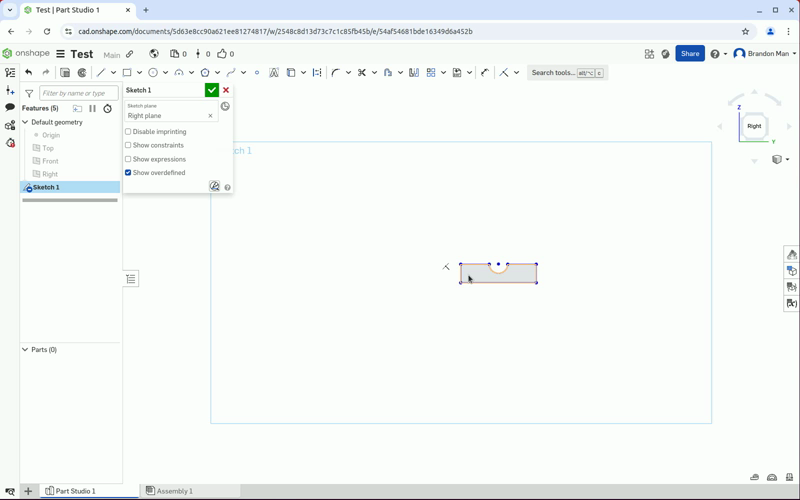
scroll(6)
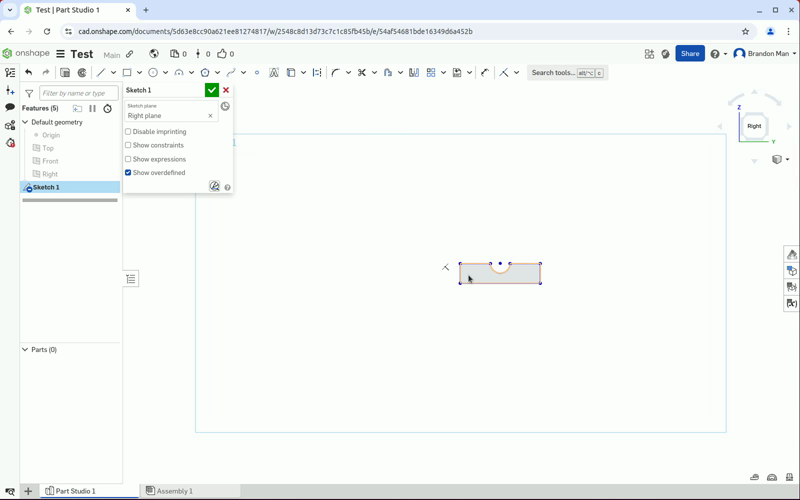
scroll(6)
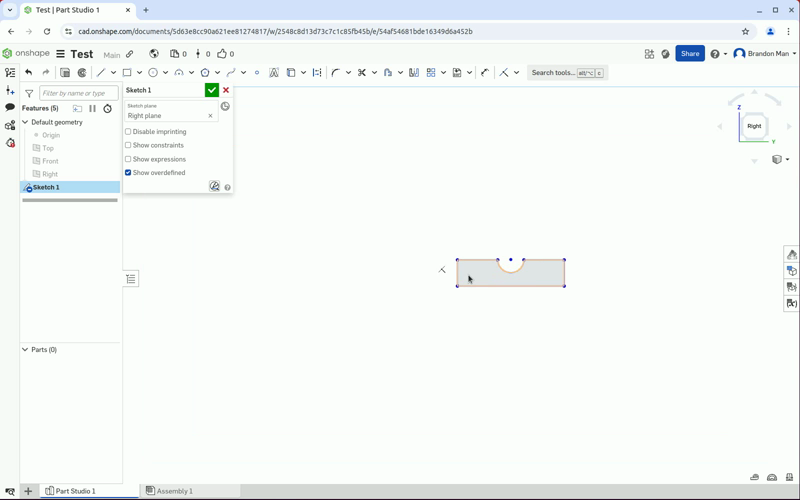
scroll(6)
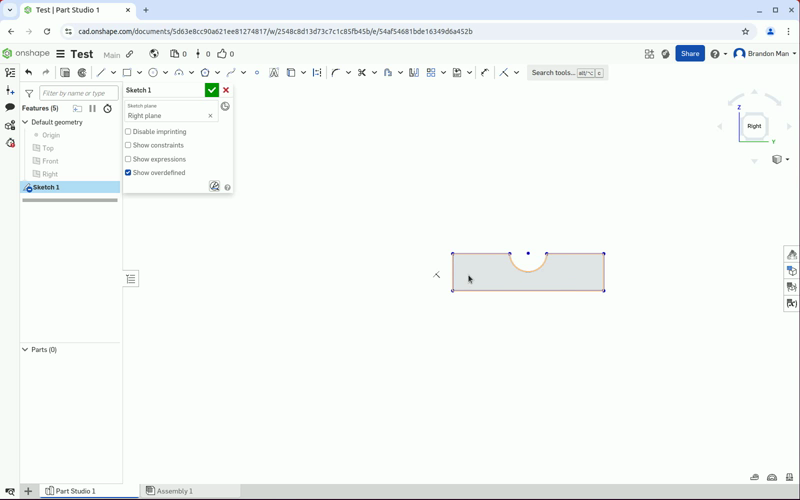
scroll(6)
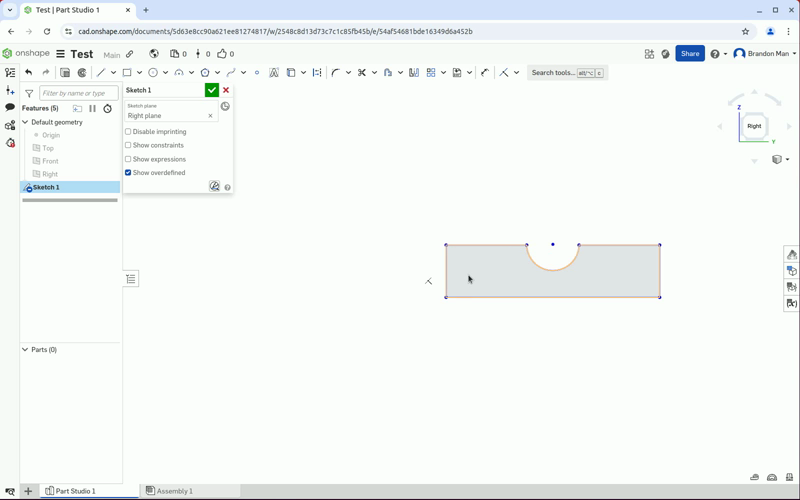
scroll(6)
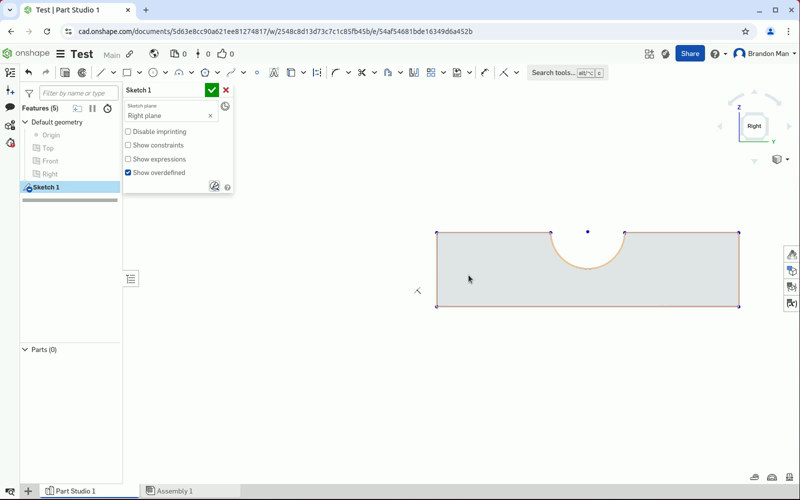
scroll(6)
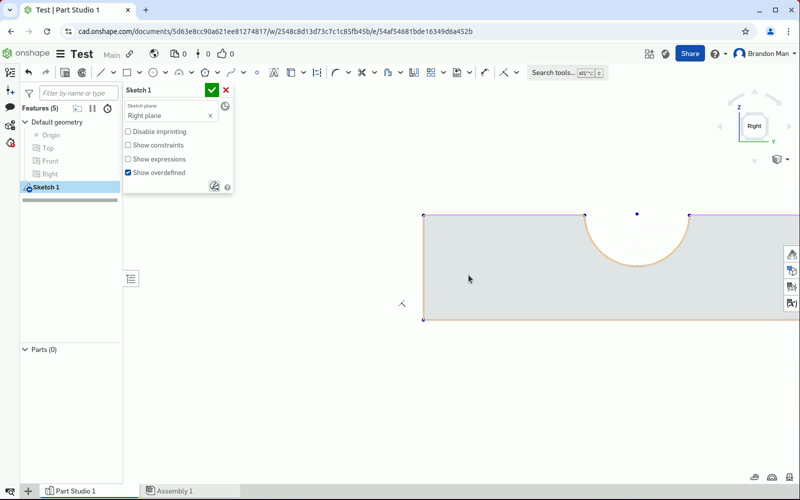
scroll(6)
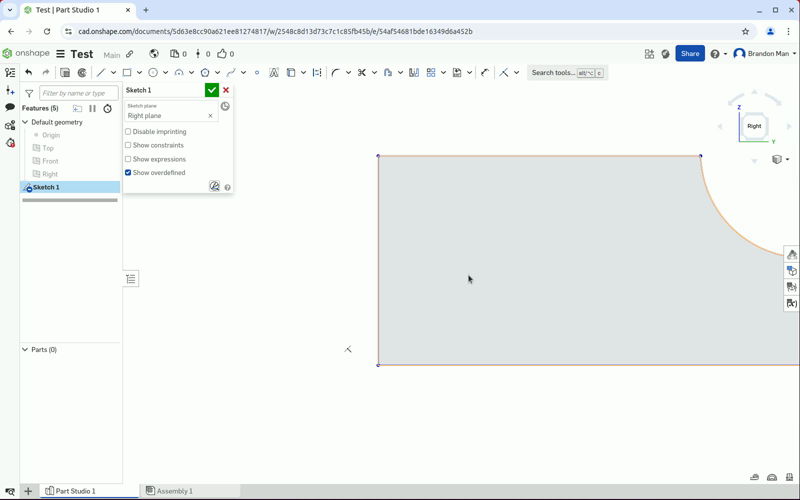
click(468, 274)
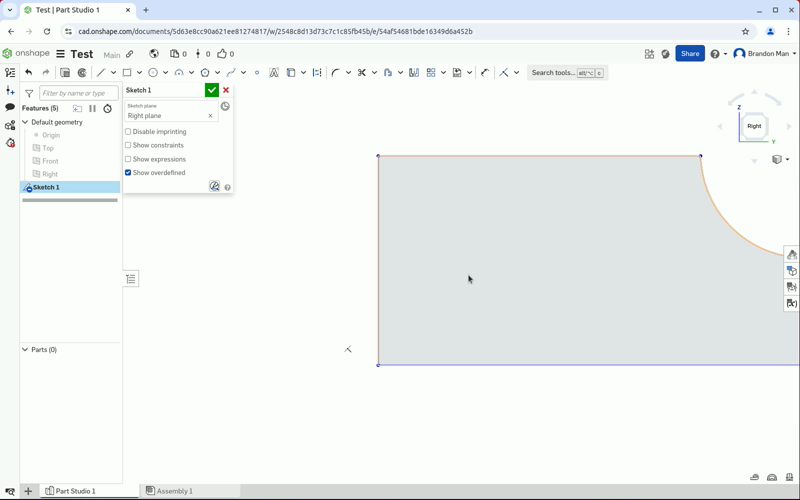
scroll(-6)
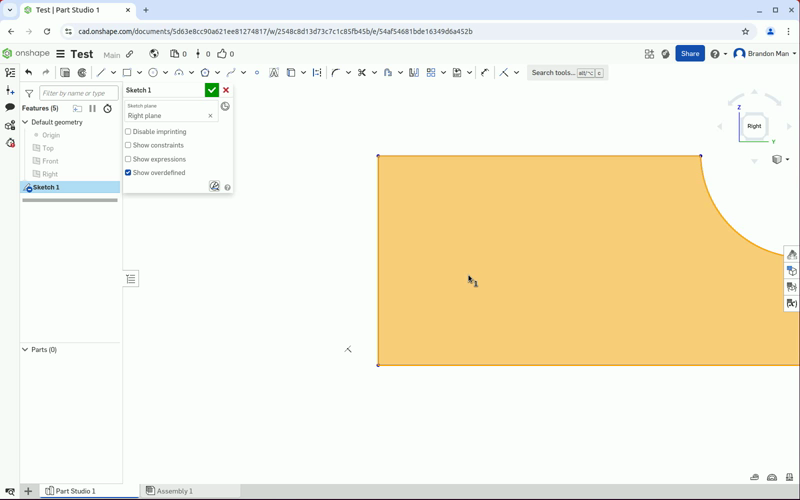
scroll(-6)
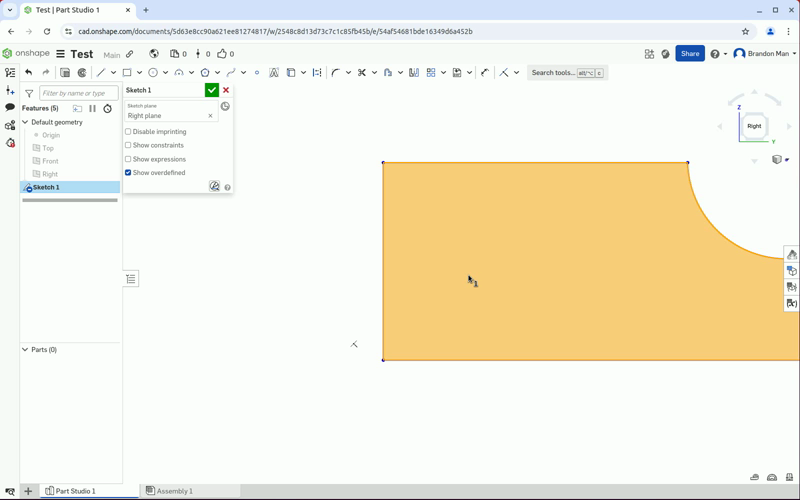
scroll(-6)
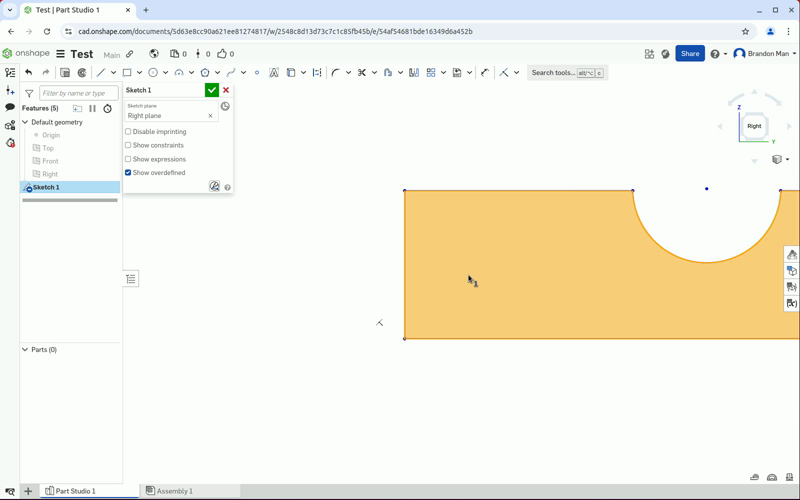
scroll(-6)
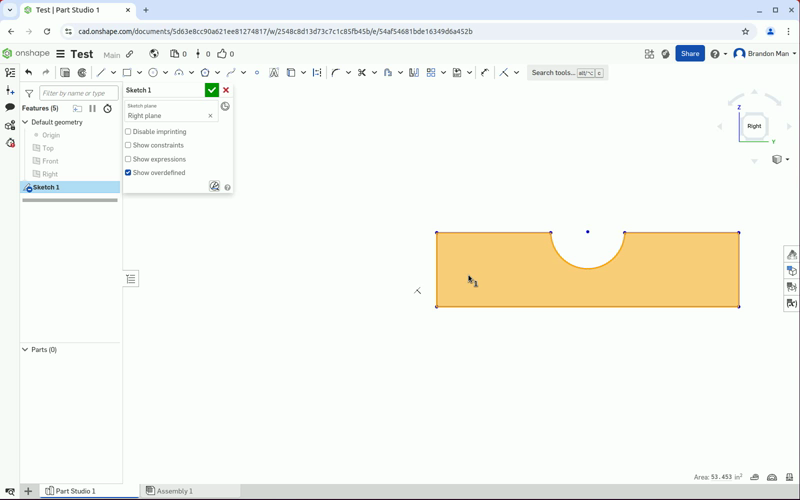
scroll(-6)
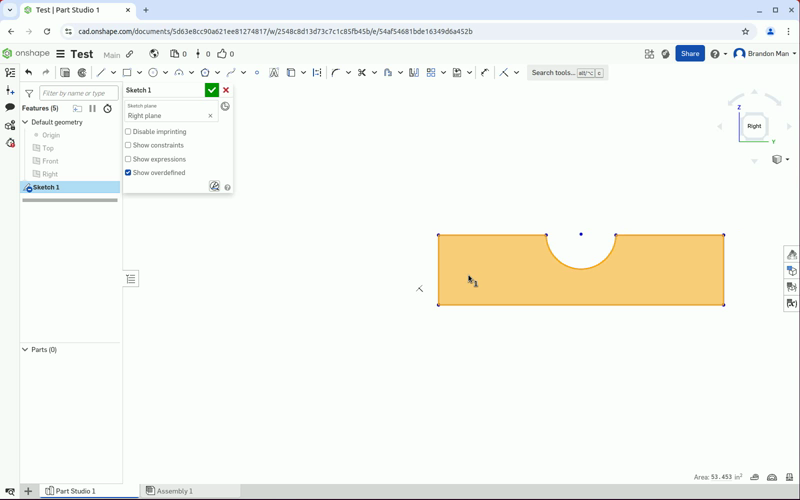
scroll(-6)
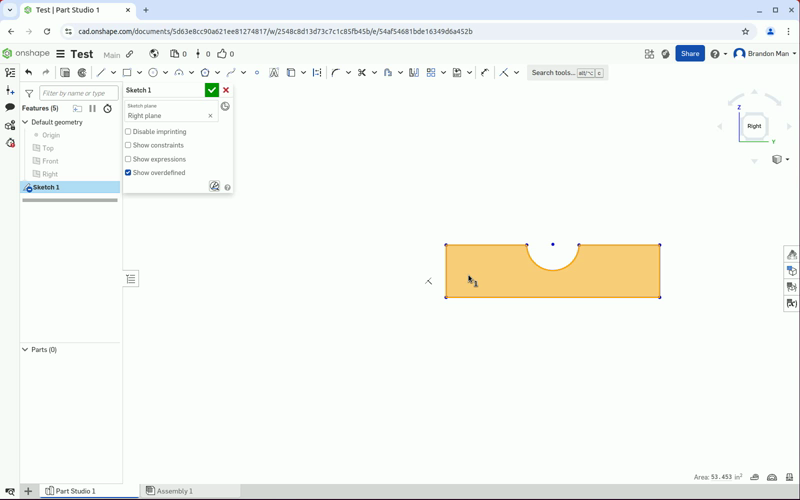
scroll(-6)
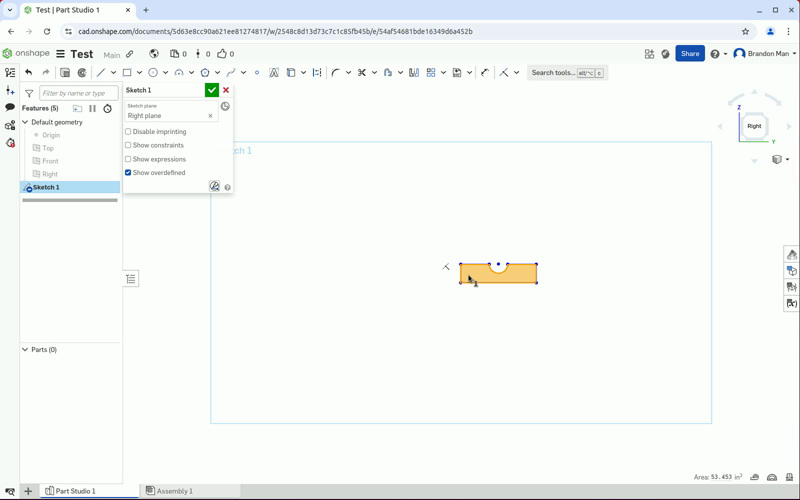
mouse_move(73, 352)
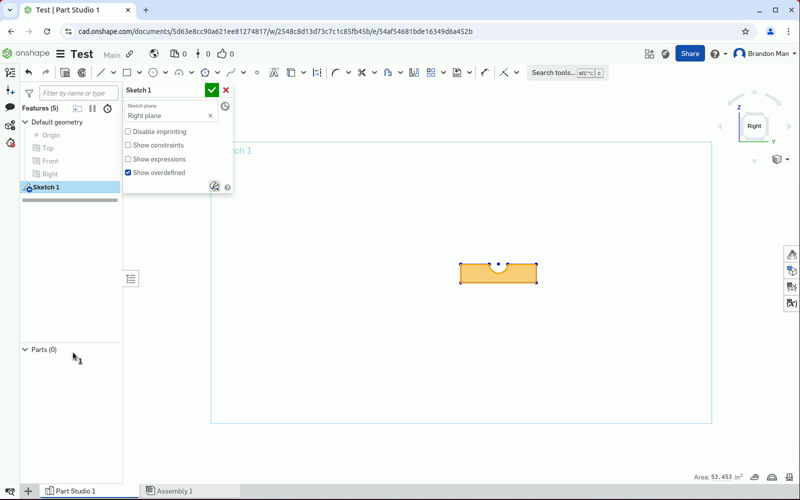
key(shift+y)
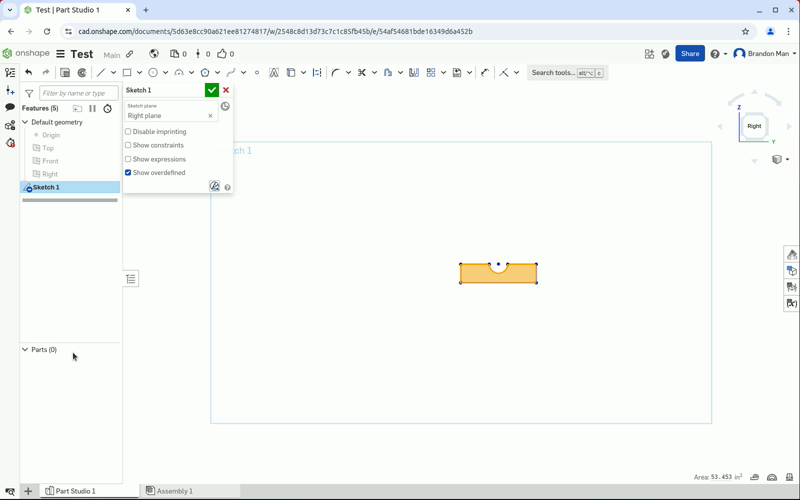
key(shift+e)
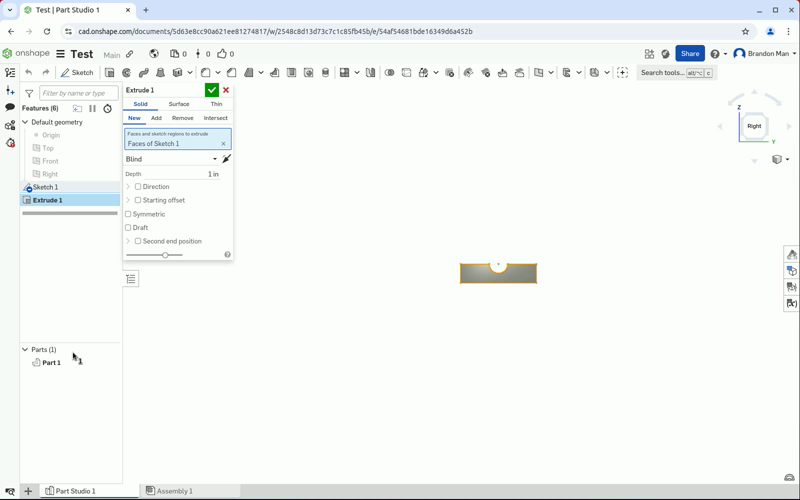
mouse_move(143, 106)
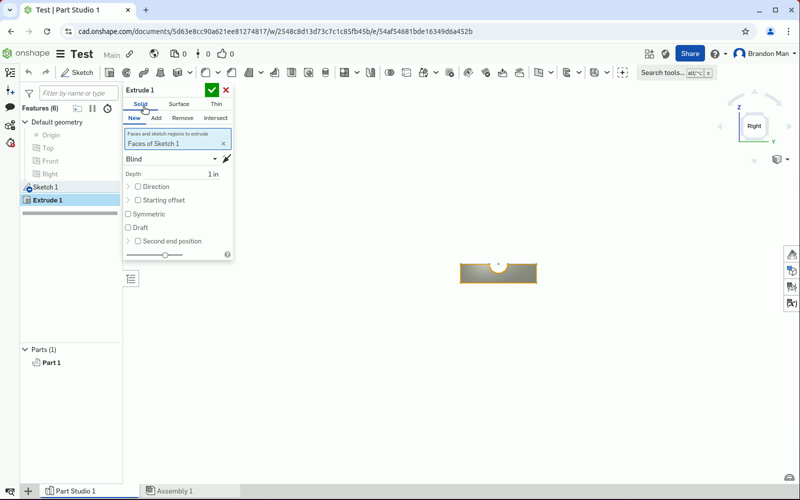
click(143, 106)
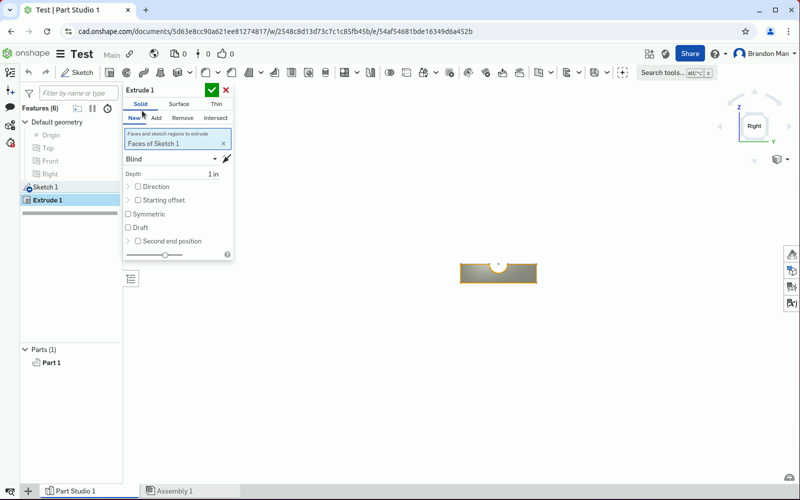
mouse_move(137, 120)
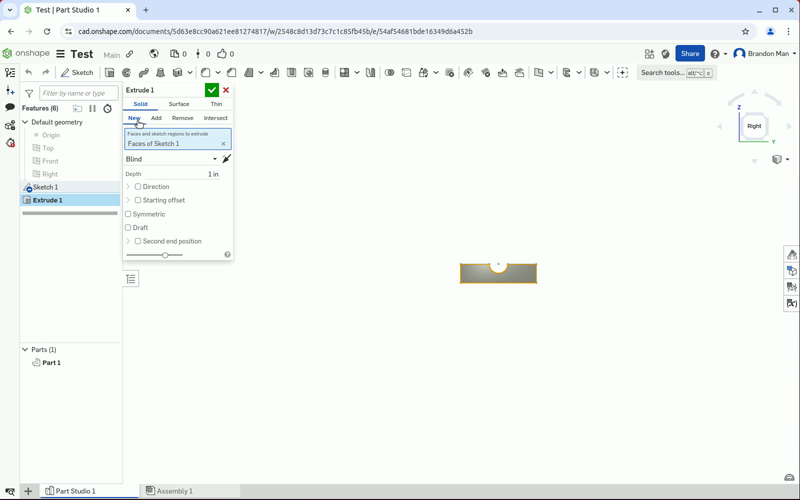
click(137, 120)
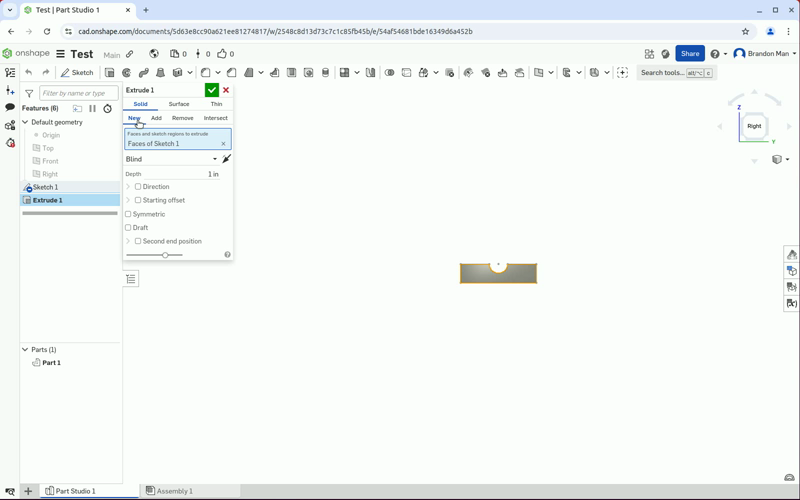
key(tab, 4)
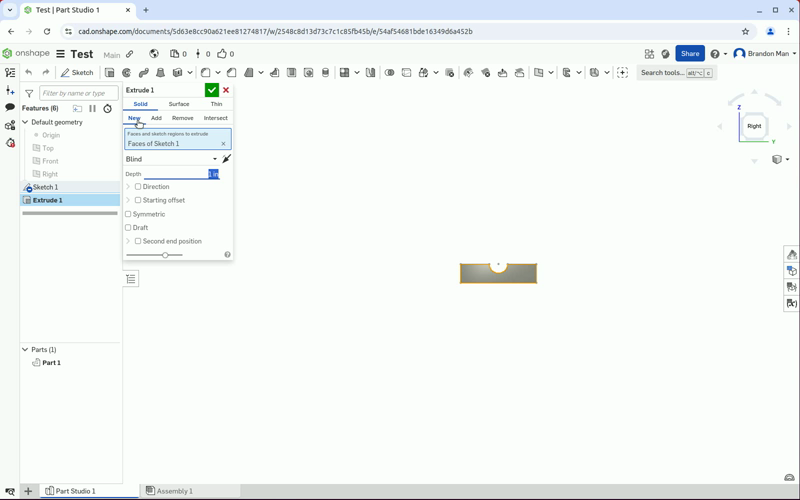
text(23.108)
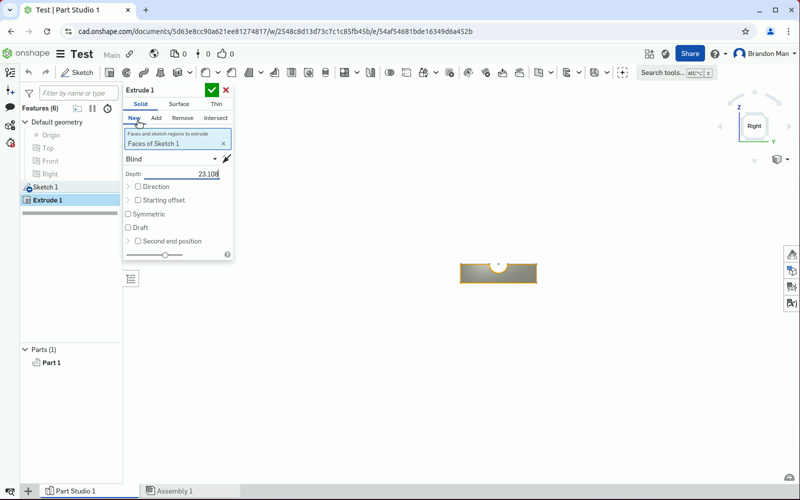
key(enter)
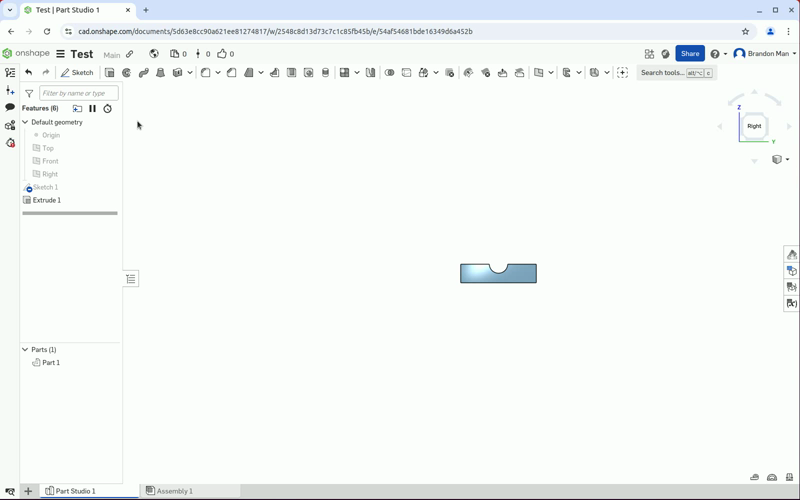
key(shift+h)
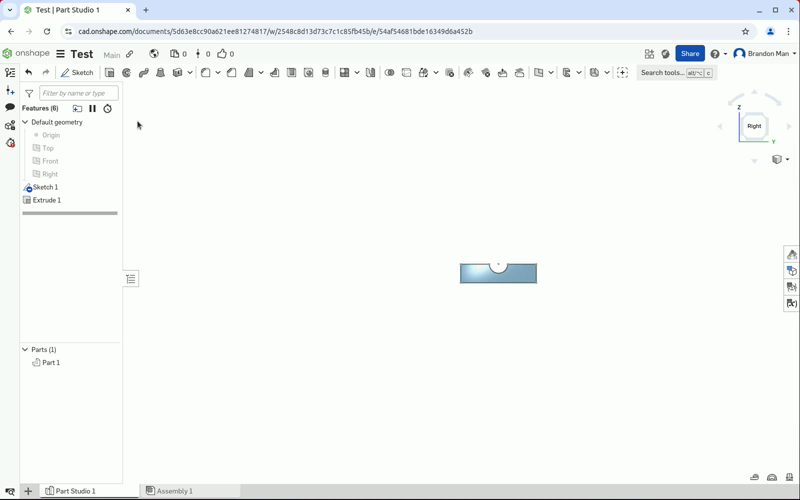
key(shift+h)
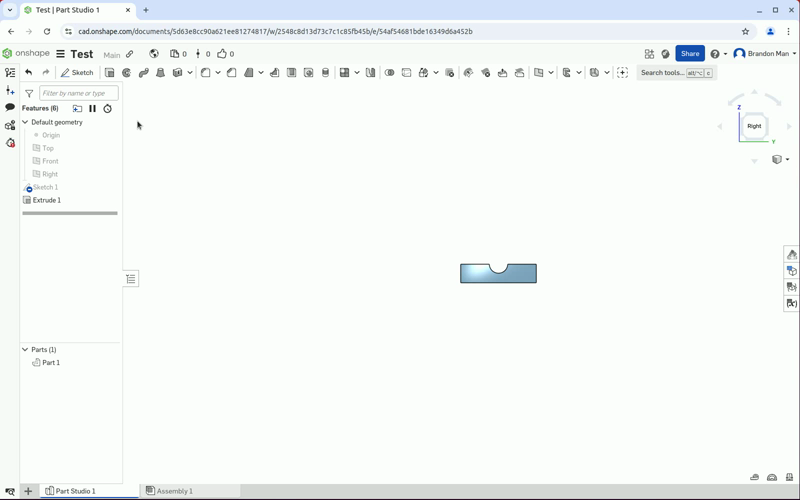
mouse_move(73, 189)
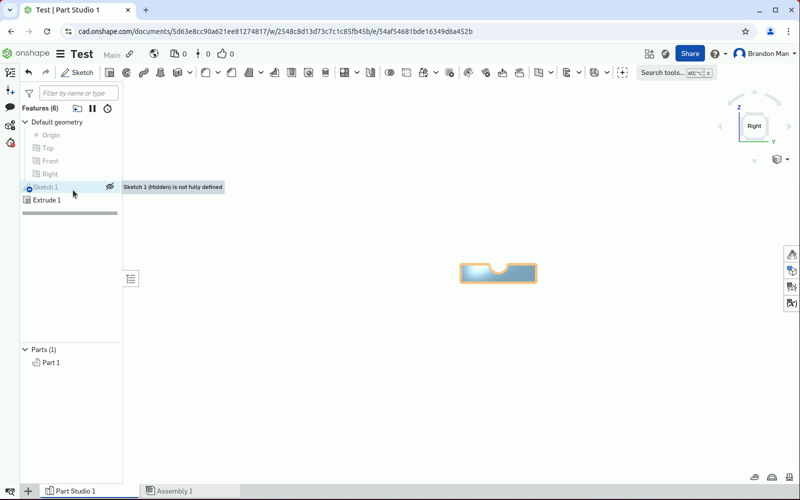
click(73, 189)
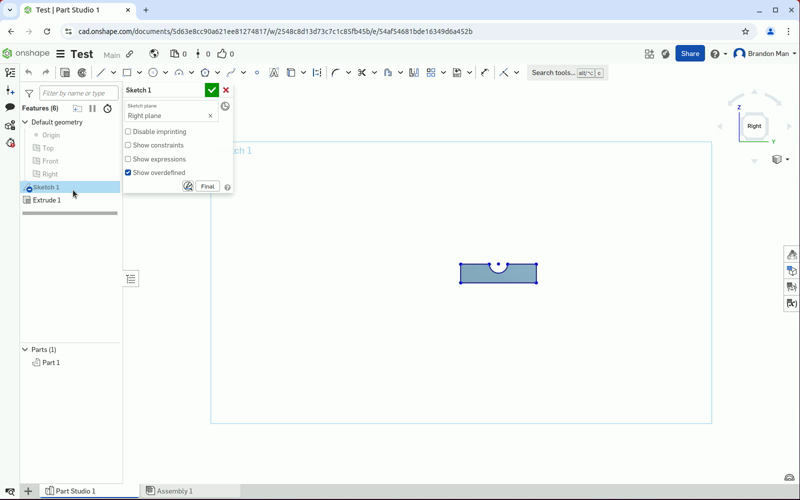
mouse_move(229, 92)
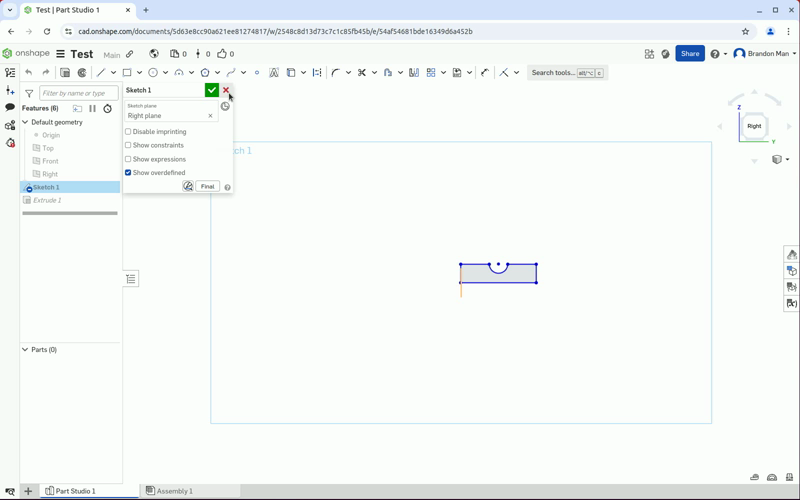
click(229, 92)
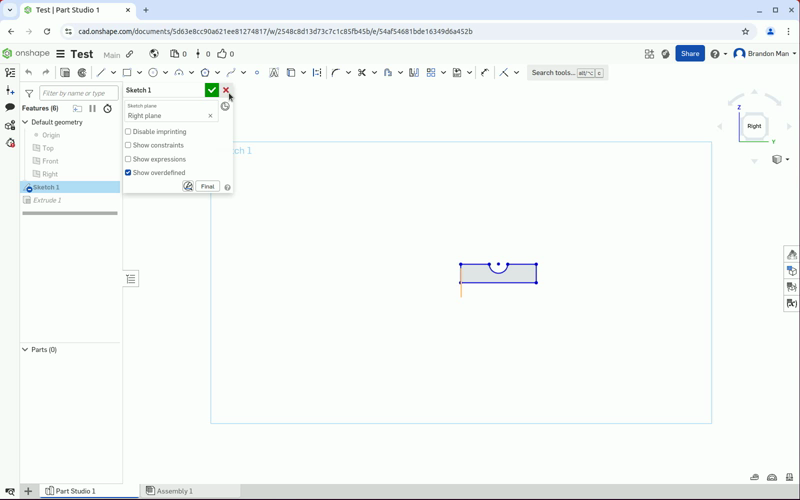
key(shift+s)
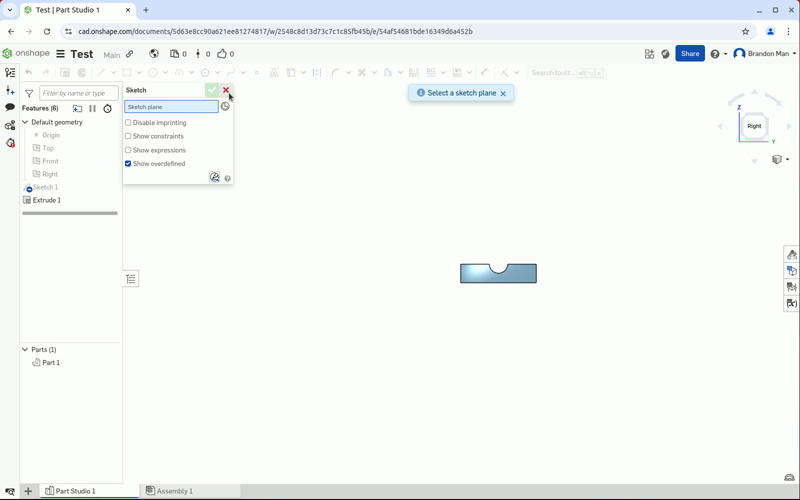
mouse_move(73, 176)
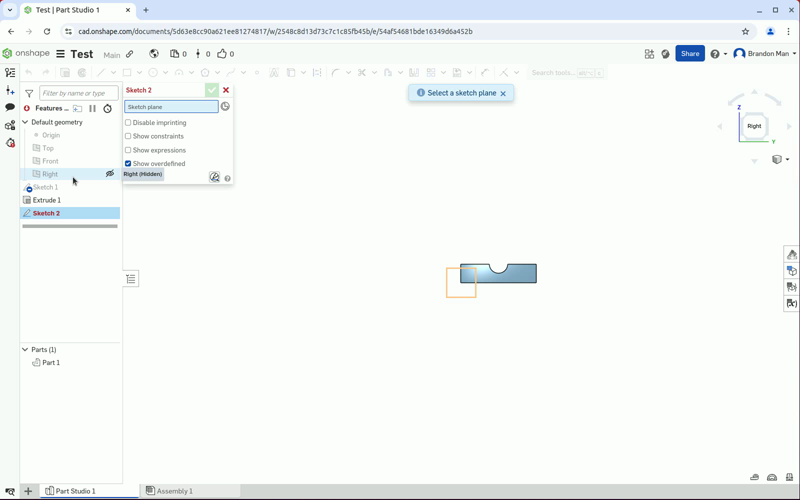
click(73, 176)
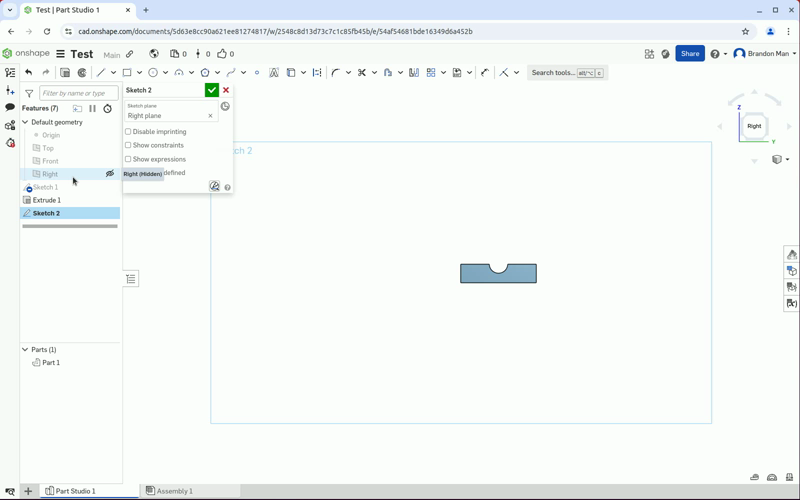
mouse_move(73, 352)
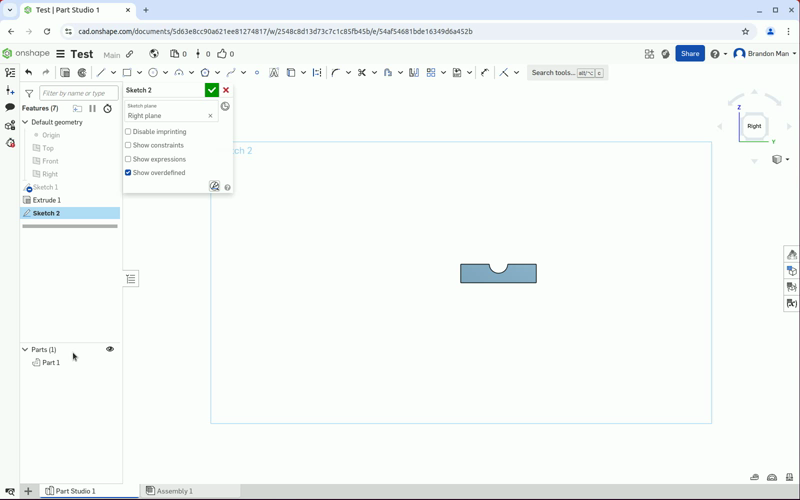
key(y)
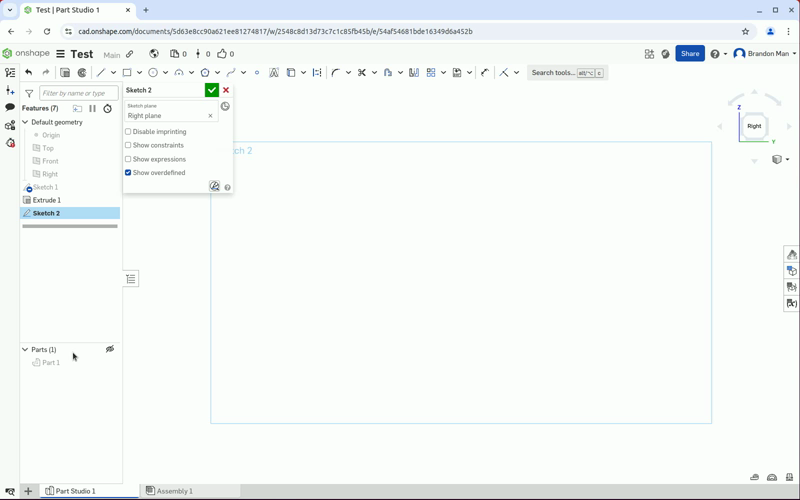
key(l)
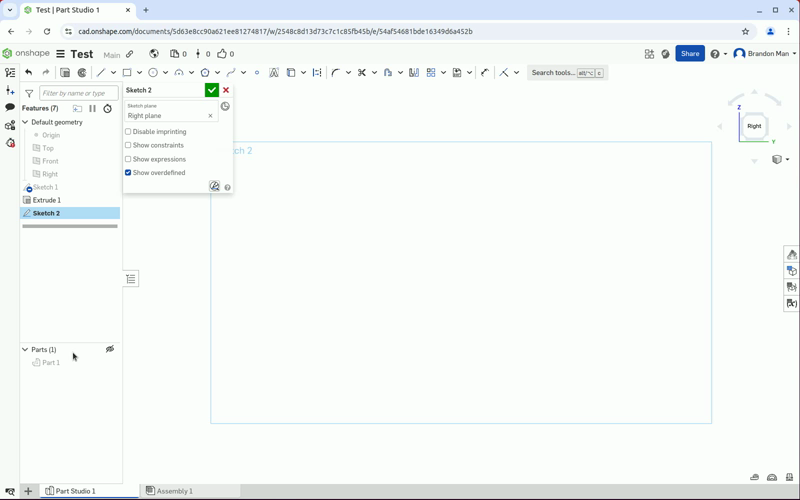
key_down(shift)
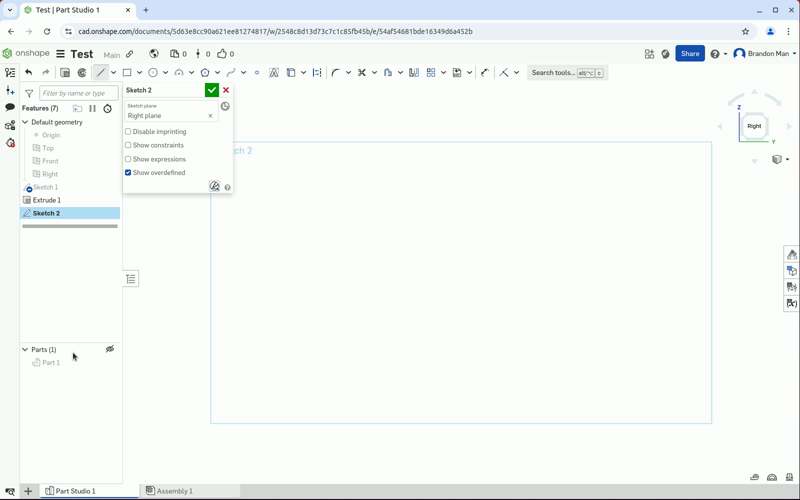
mouse_move(460, 264)
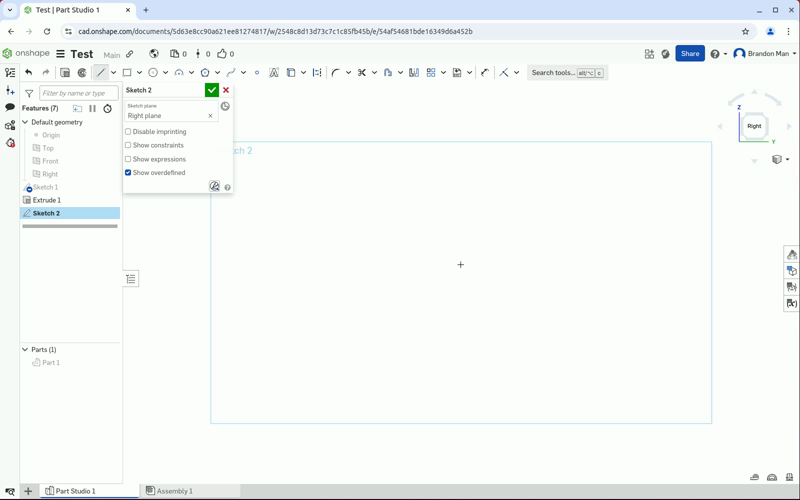
click(460, 264)
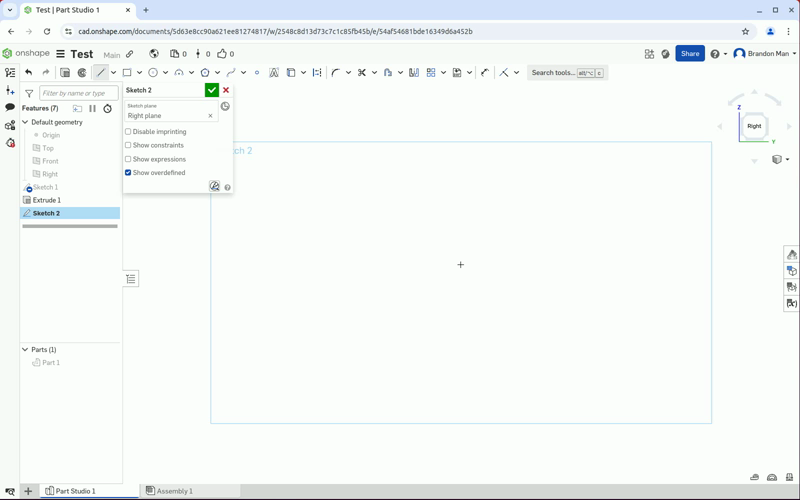
key_up(shift)
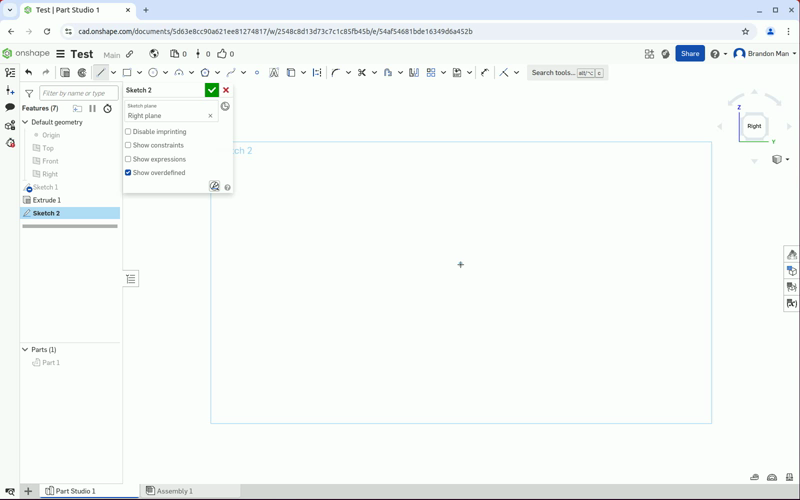
key_down(shift)
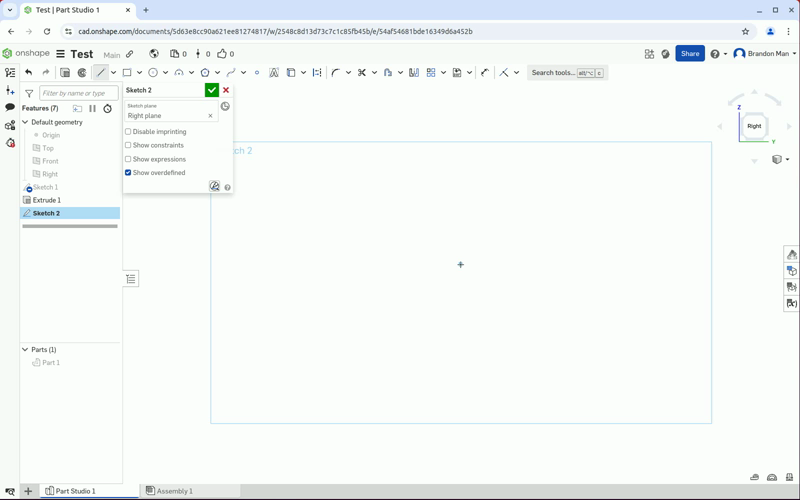
mouse_move(490, 264)
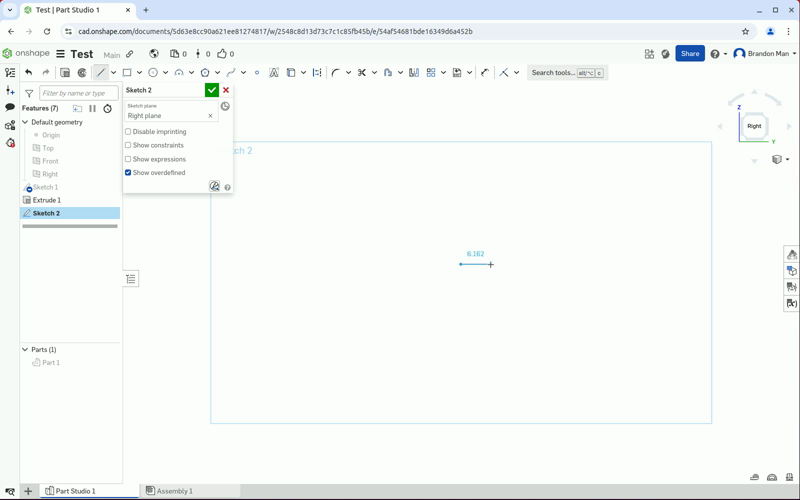
mouse_move(489, 264)
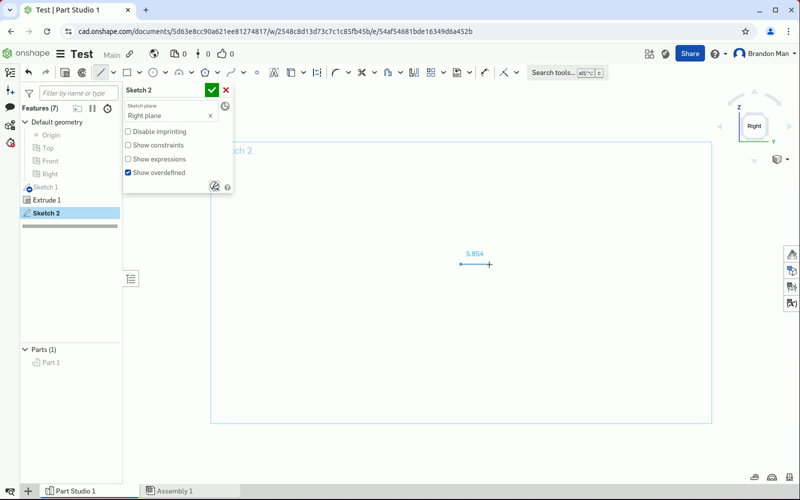
click(489, 264)
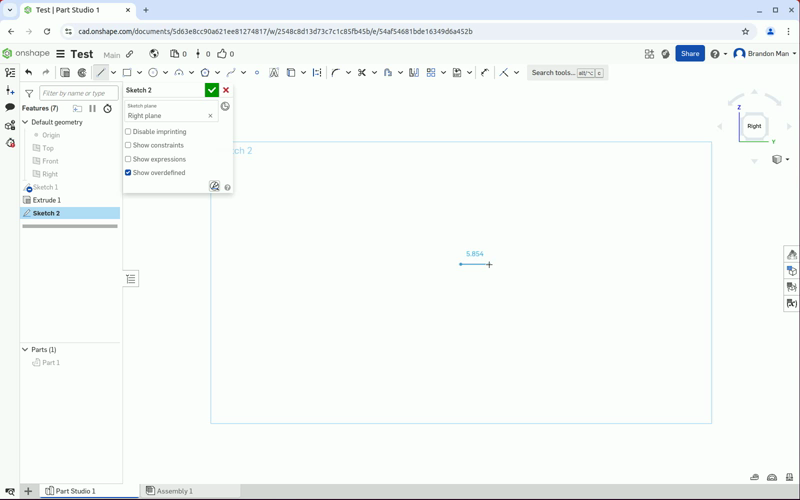
key_up(shift)
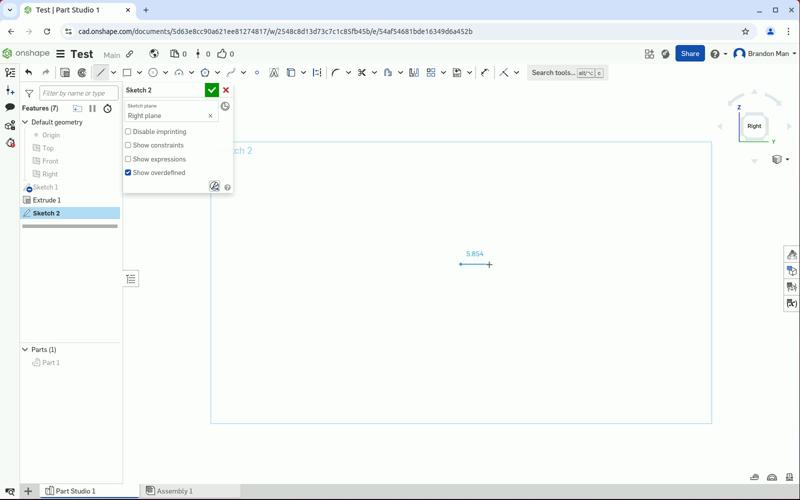
key(esc)
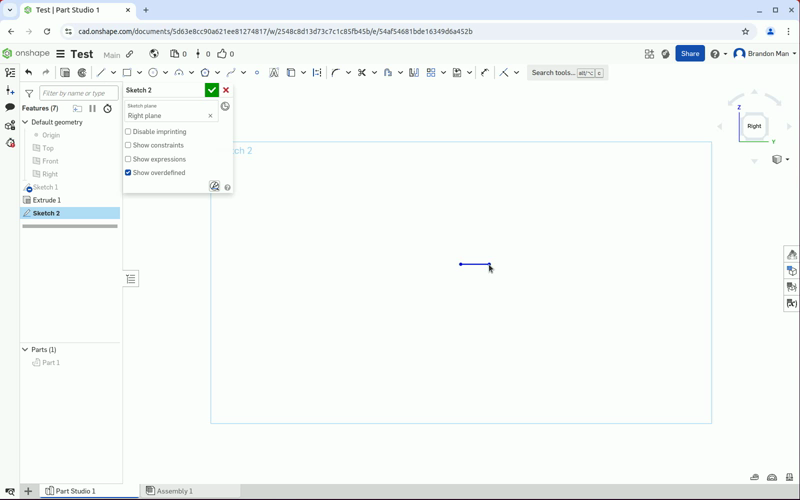
key(a)
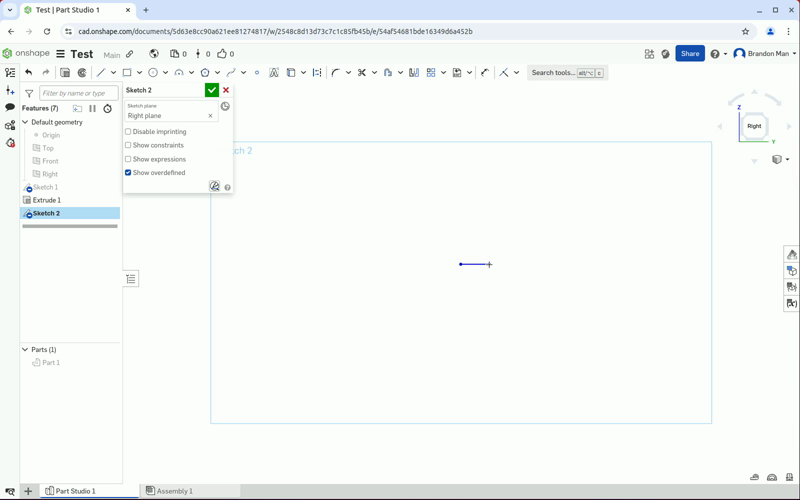
mouse_move(489, 264)
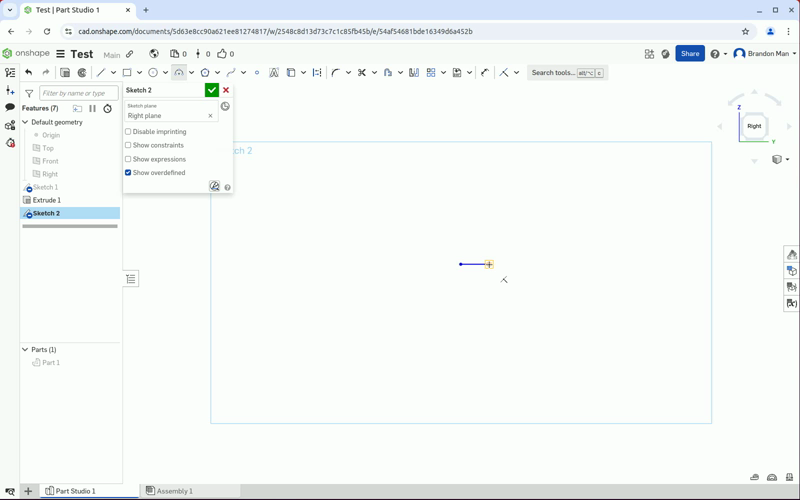
click(489, 264)
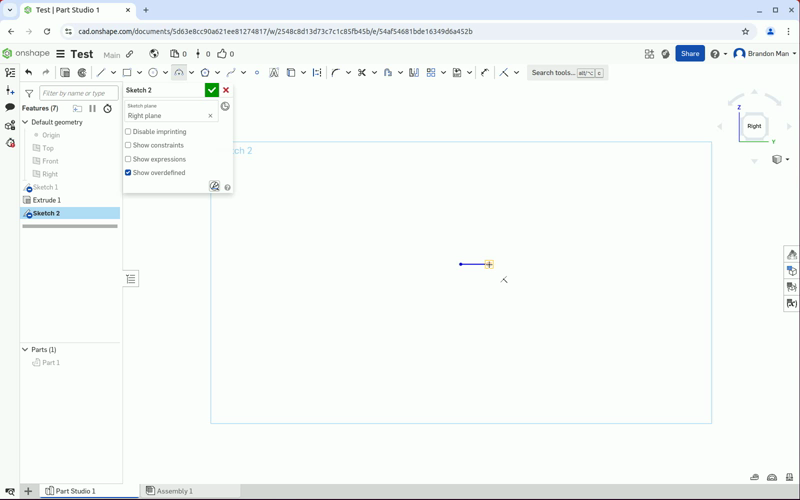
key_down(shift)
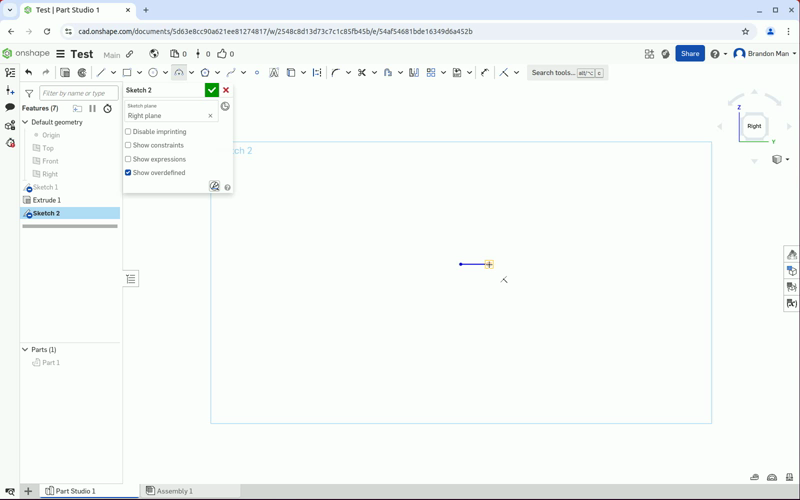
mouse_move(507, 264)
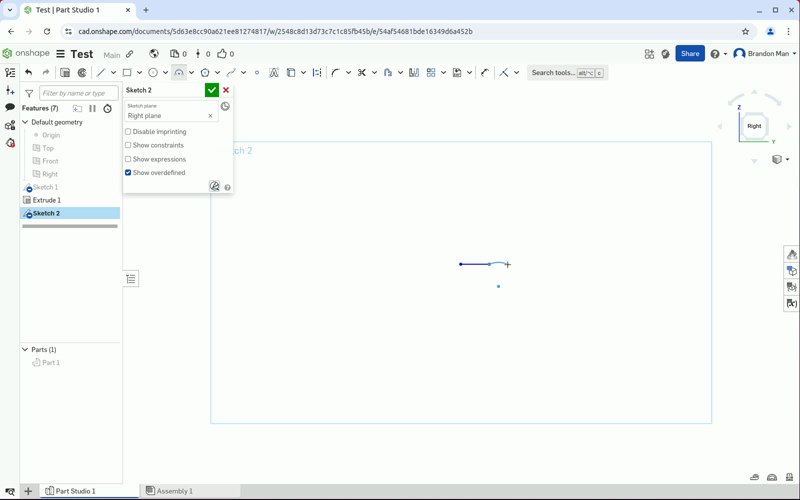
click(507, 264)
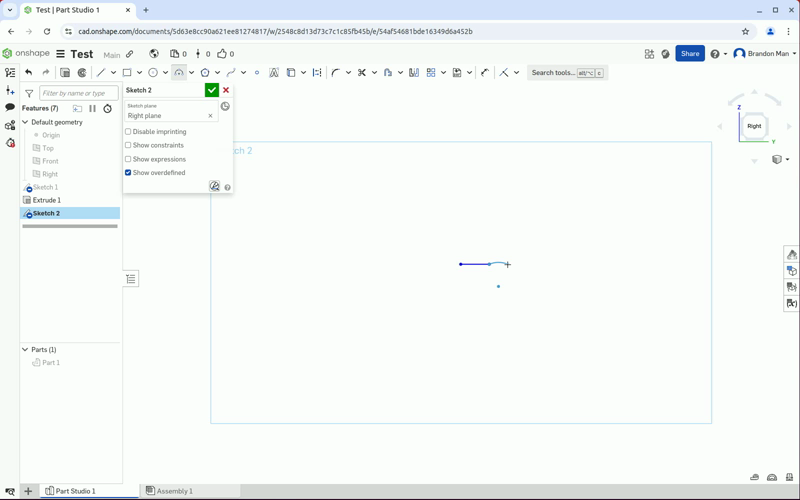
mouse_move(498, 255)
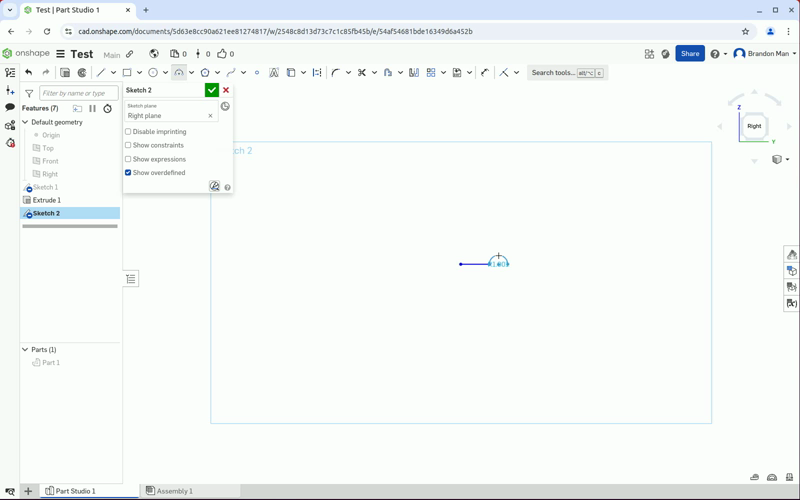
click(498, 255)
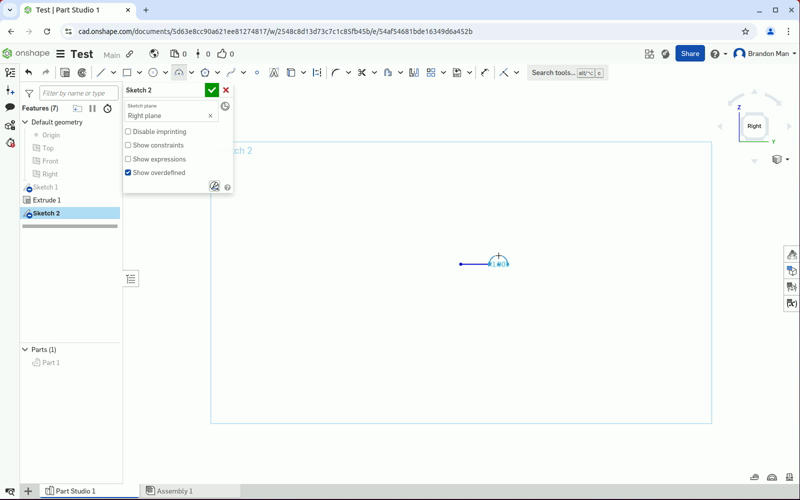
key_up(shift)
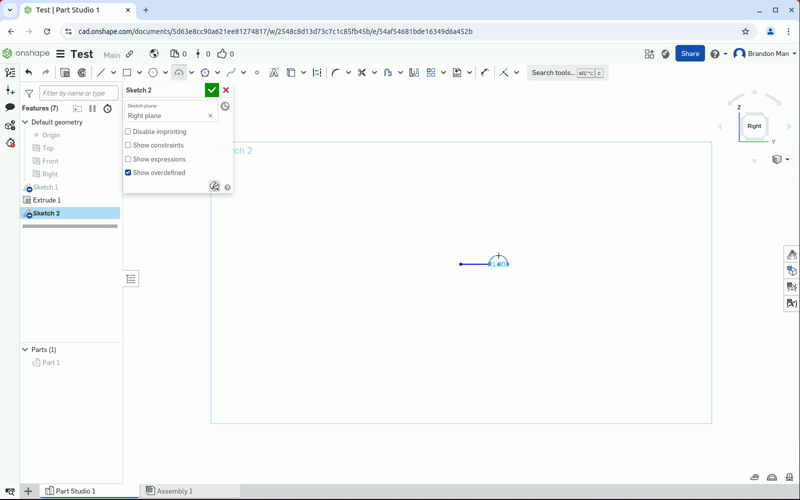
key(esc)
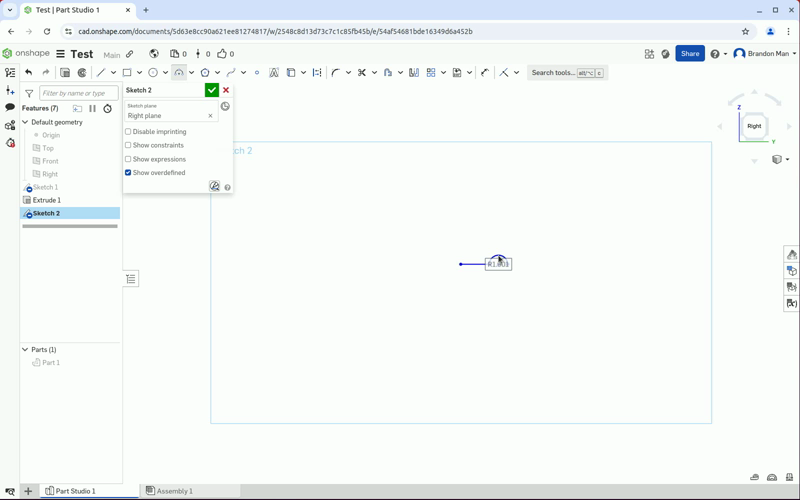
key(l)
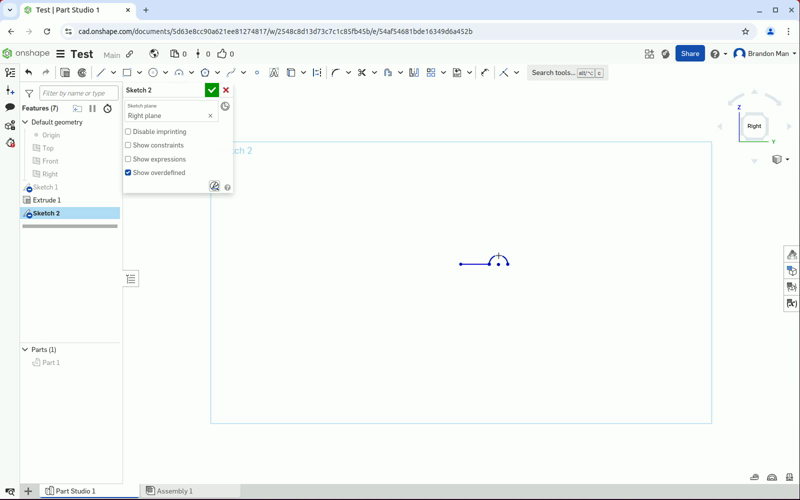
mouse_move(507, 264)
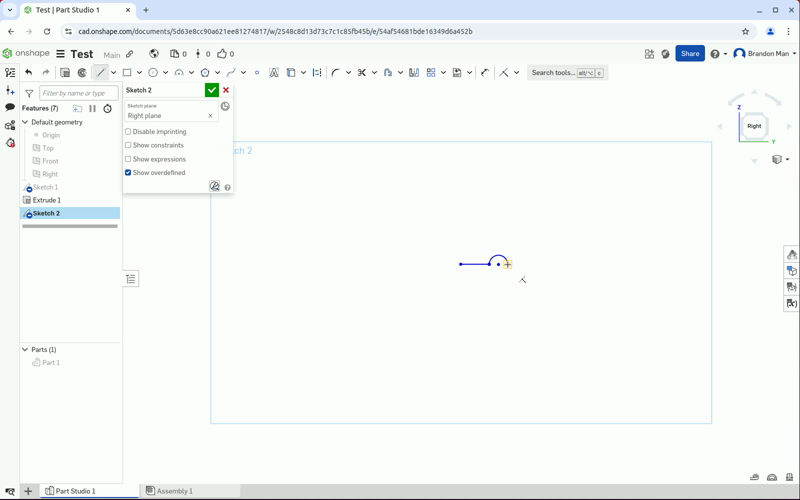
click(507, 264)
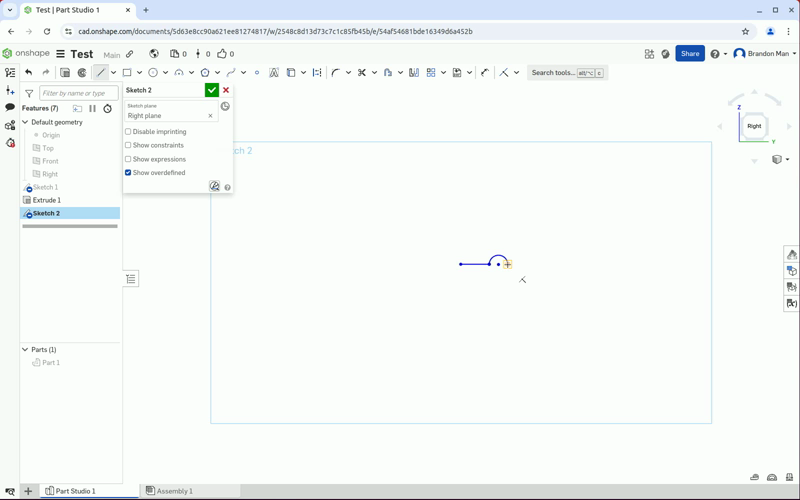
key_down(shift)
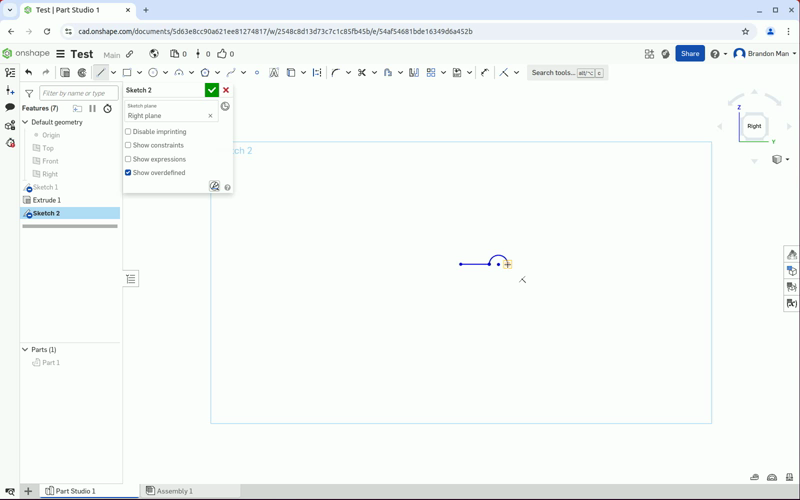
mouse_move(537, 264)
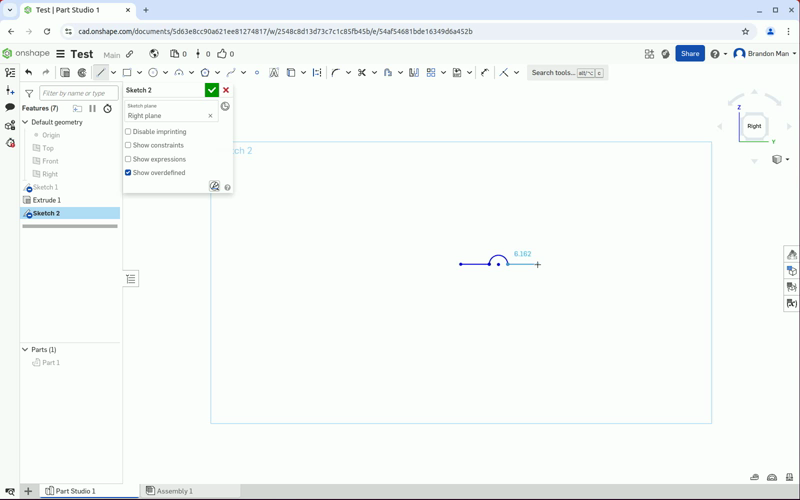
mouse_move(536, 264)
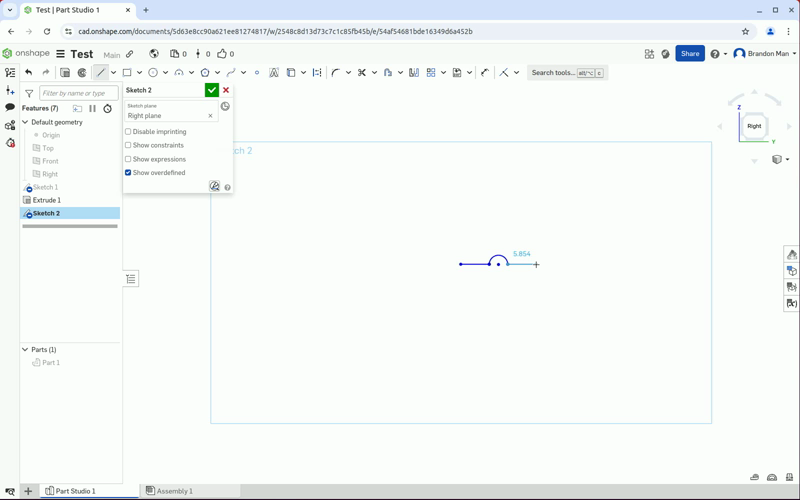
click(536, 264)
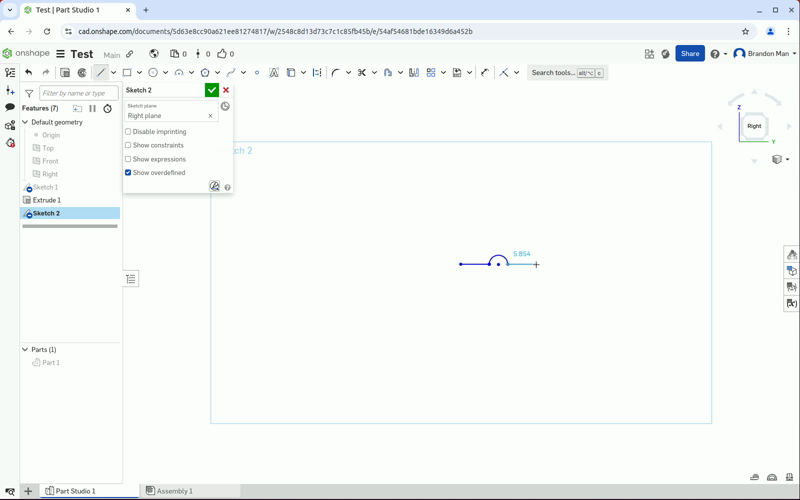
key_up(shift)
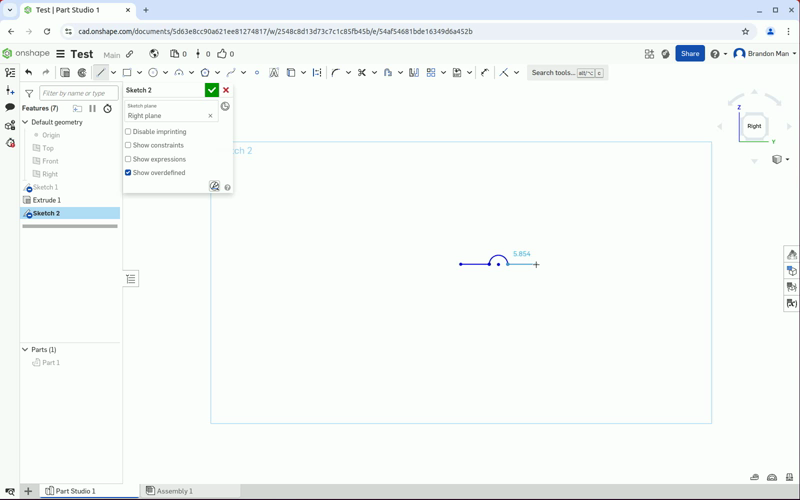
key_down(shift)
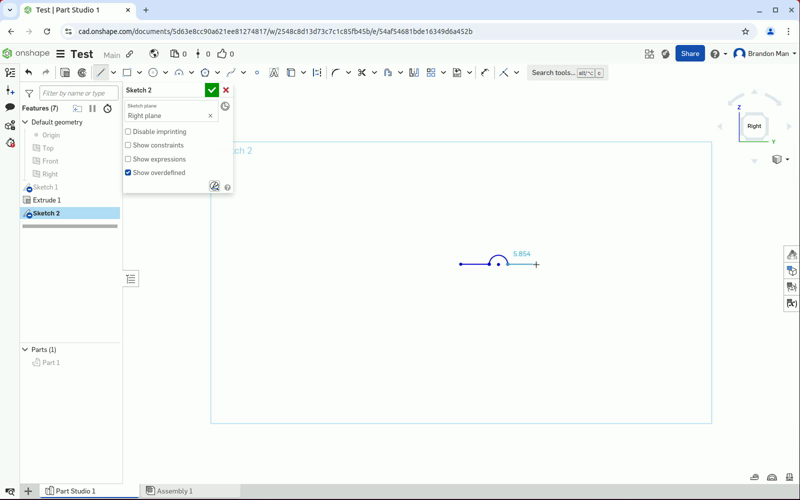
mouse_move(566, 264)
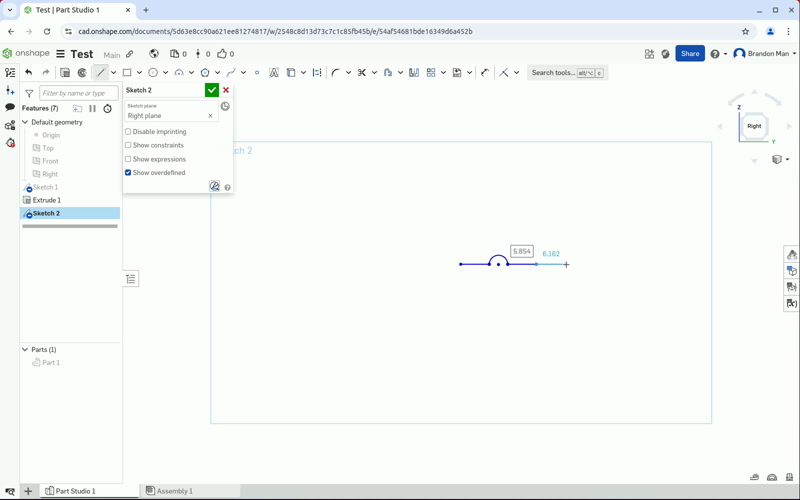
mouse_move(536, 245)
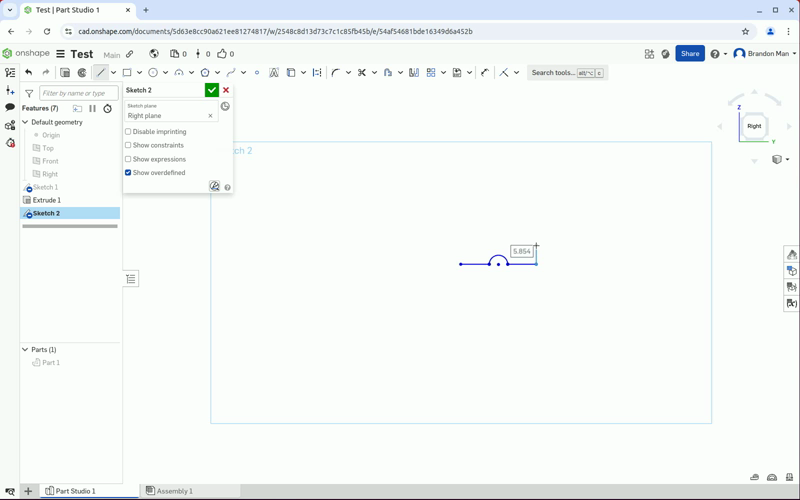
click(536, 245)
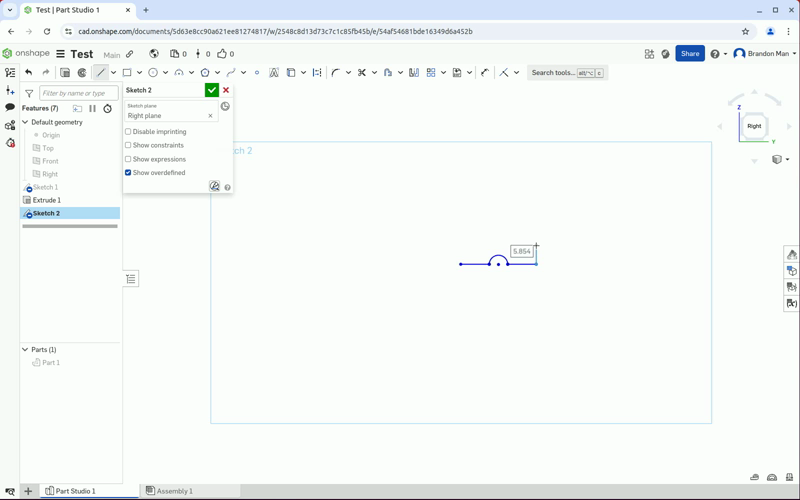
key_up(shift)
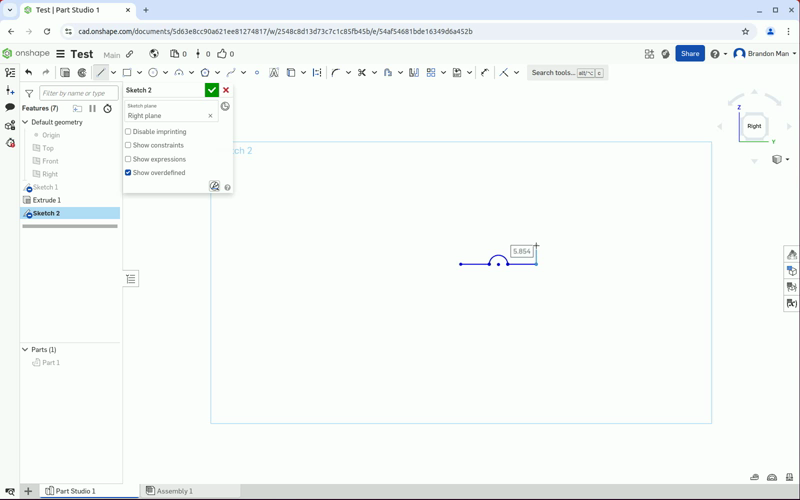
key_down(shift)
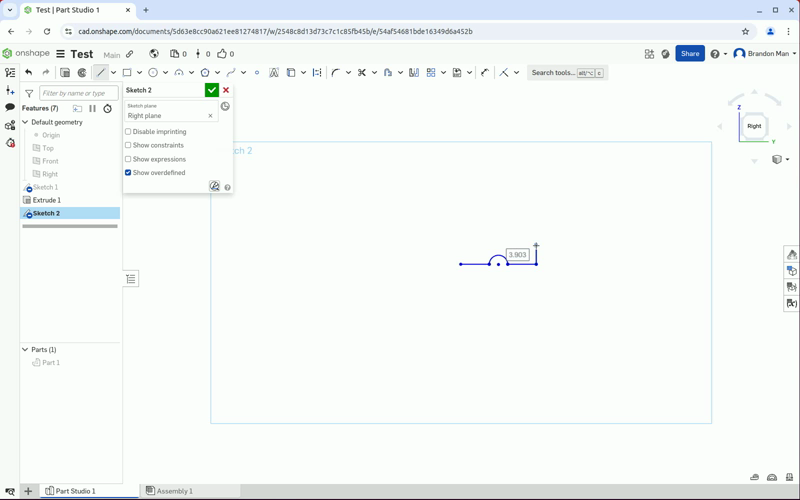
mouse_move(566, 245)
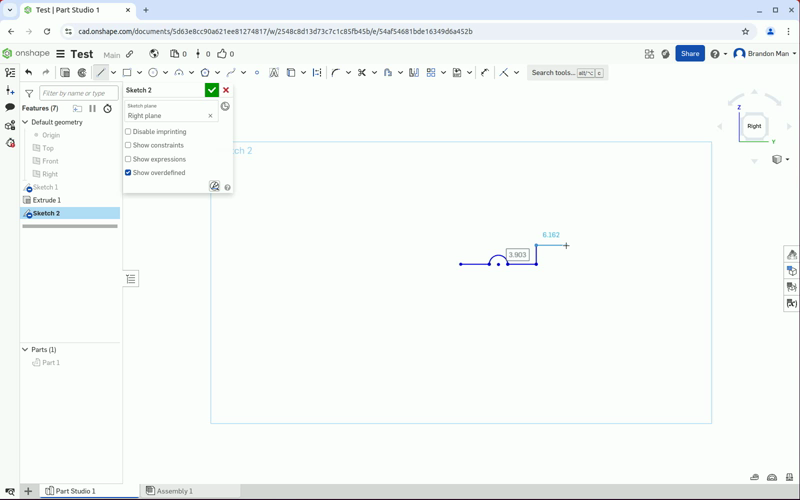
mouse_move(517, 245)
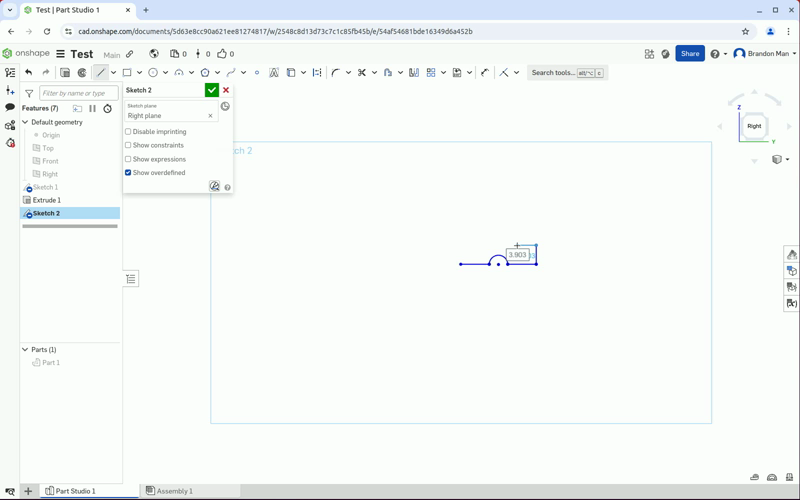
click(517, 245)
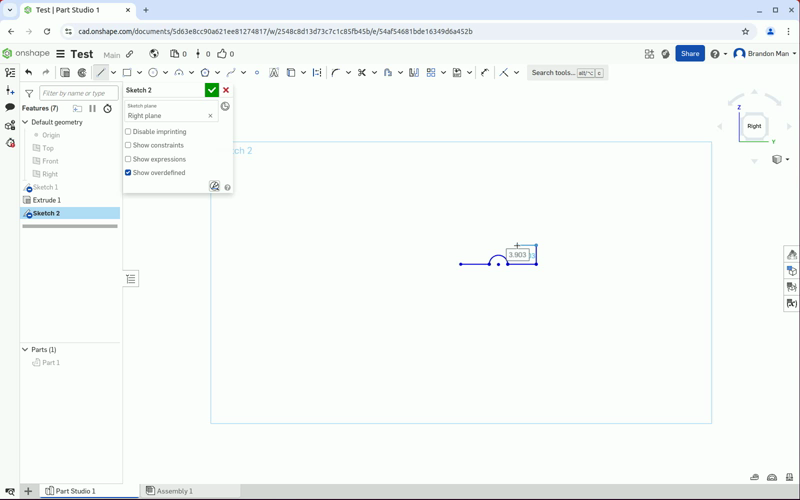
key_up(shift)
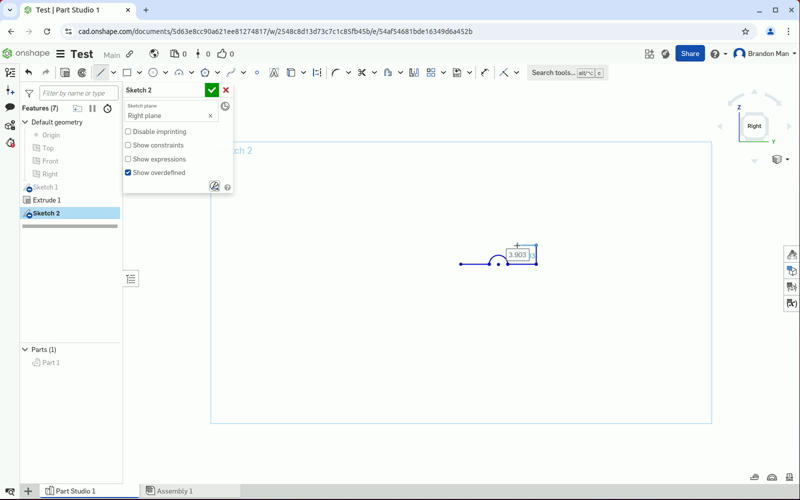
key_down(shift)
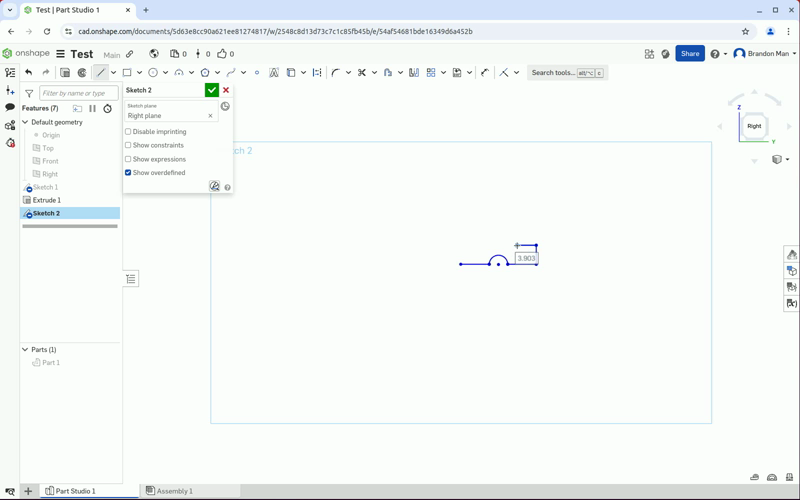
mouse_move(547, 245)
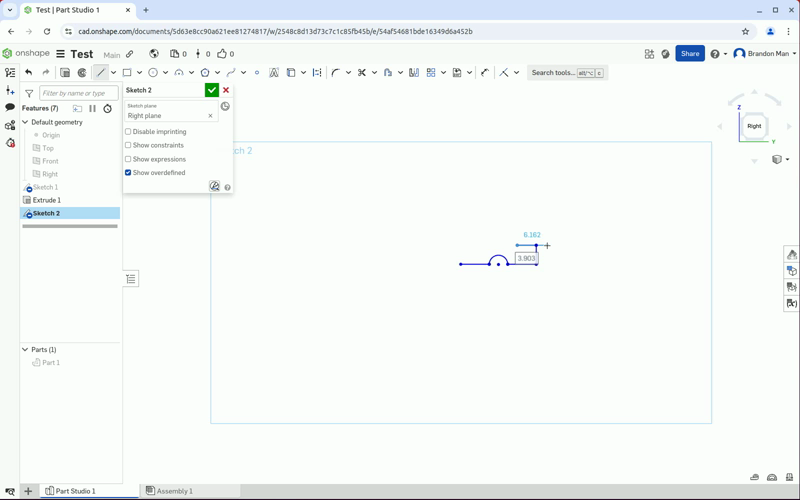
mouse_move(517, 226)
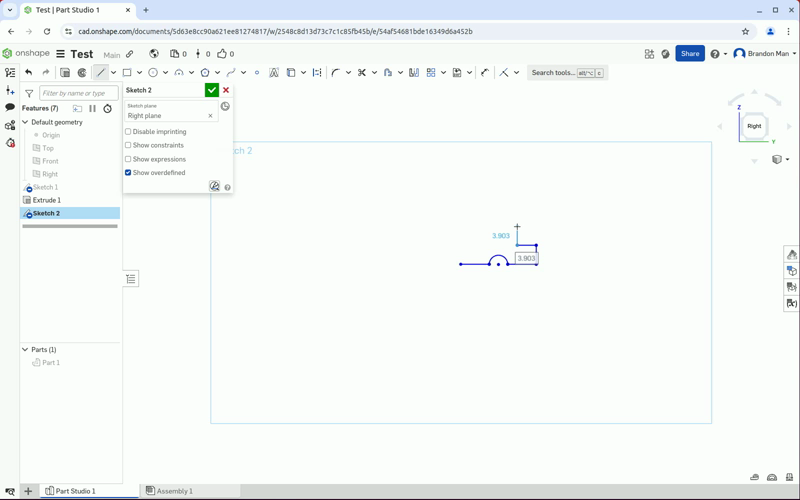
click(517, 226)
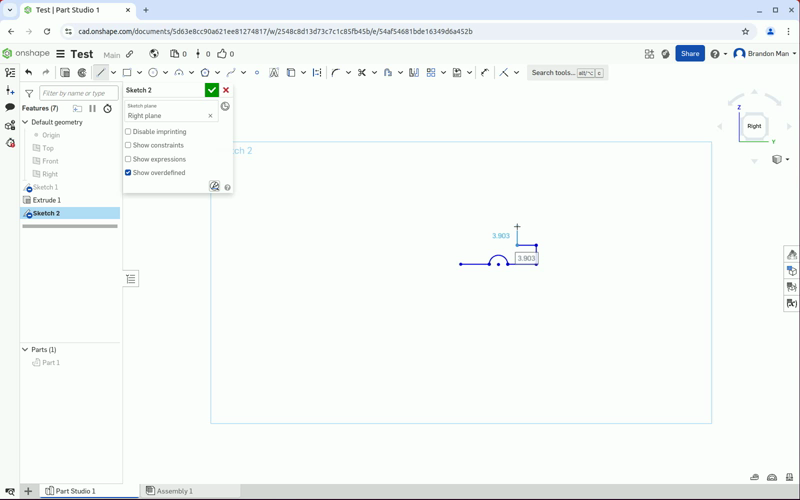
key_up(shift)
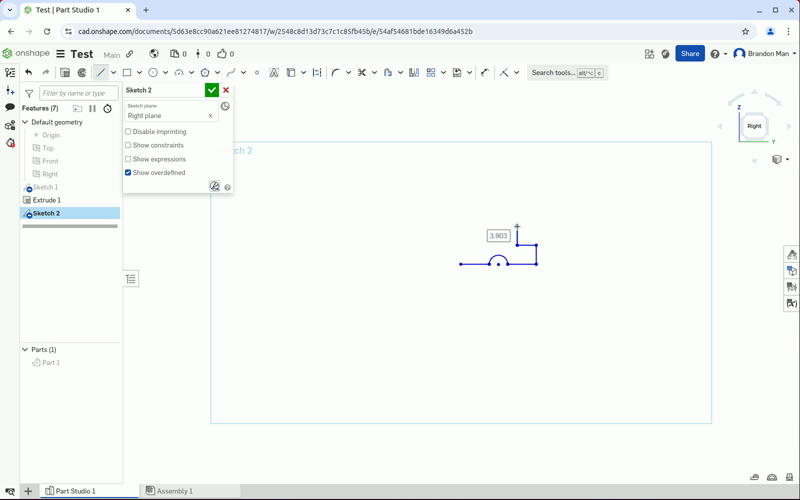
key_down(shift)
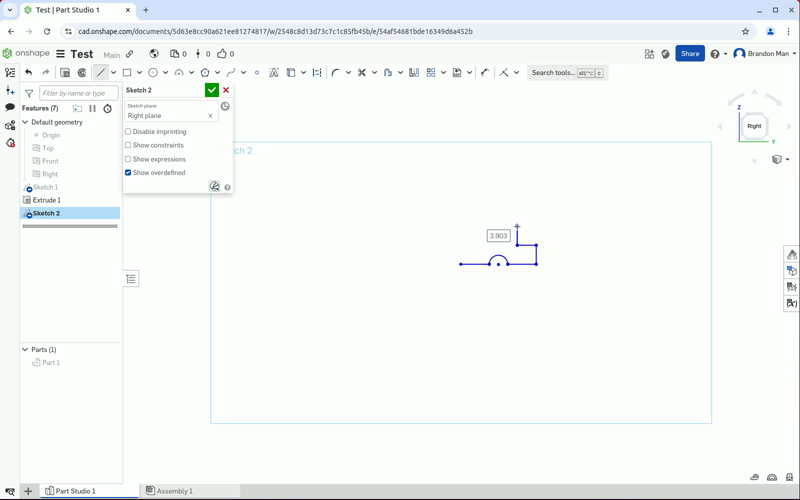
mouse_move(547, 226)
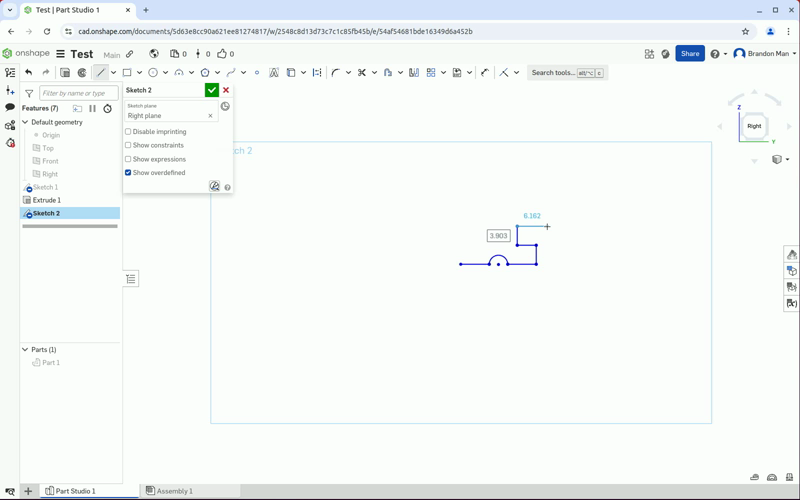
mouse_move(479, 226)
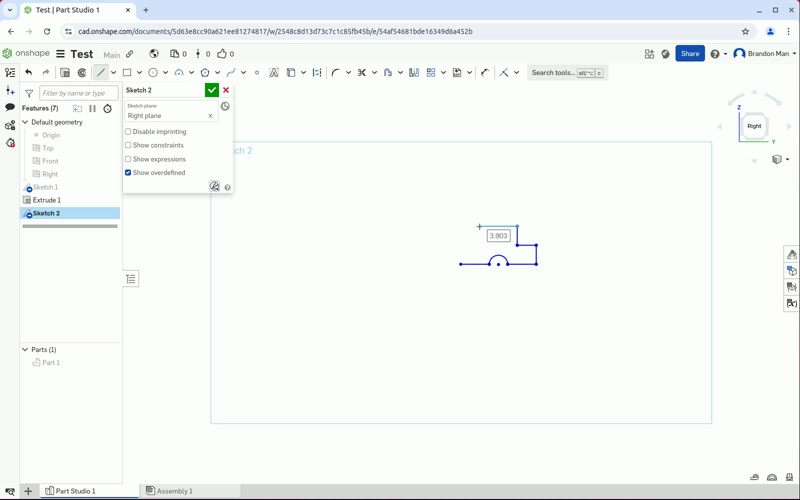
click(479, 226)
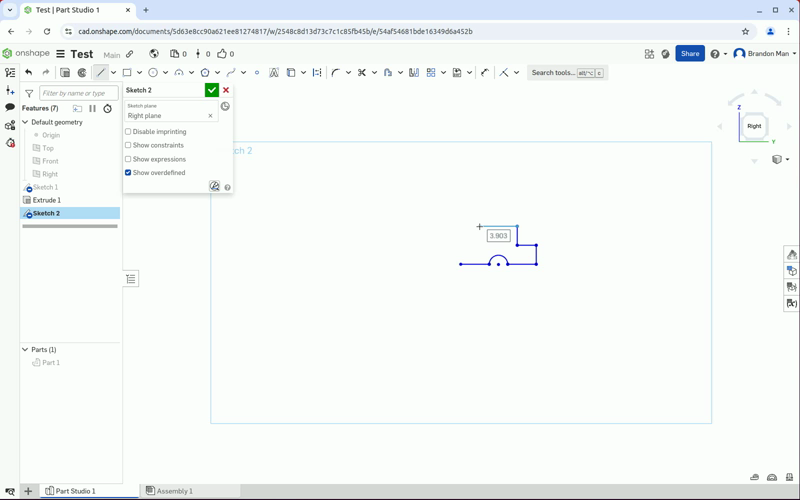
key_up(shift)
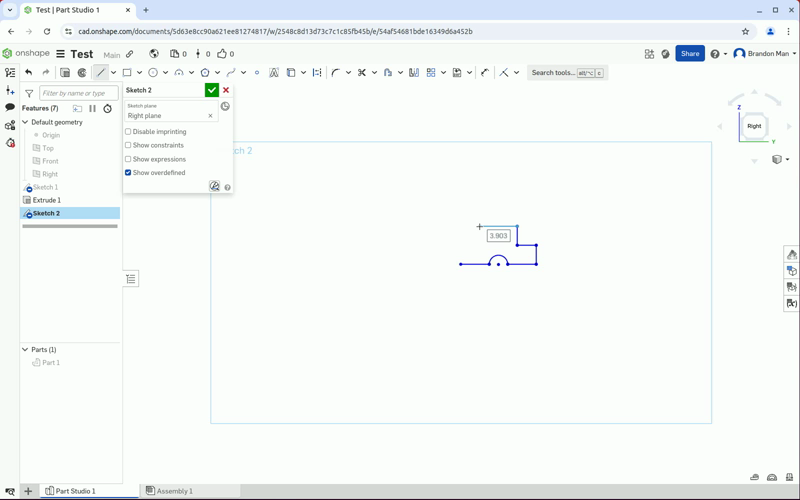
key_down(shift)
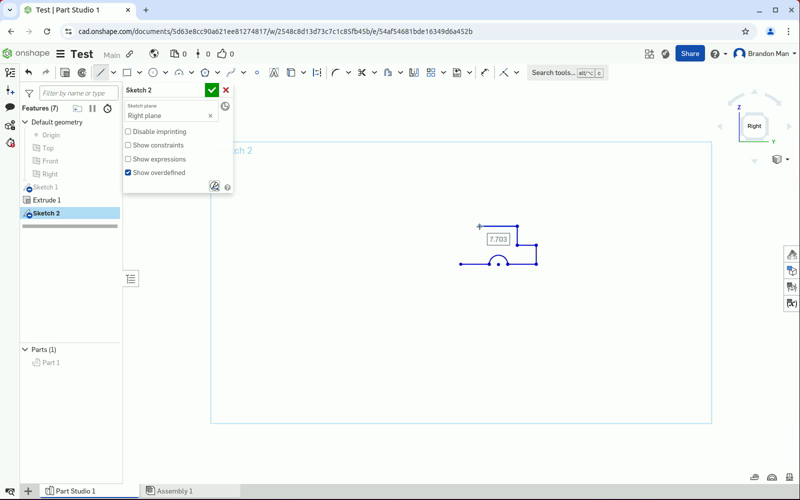
mouse_move(509, 226)
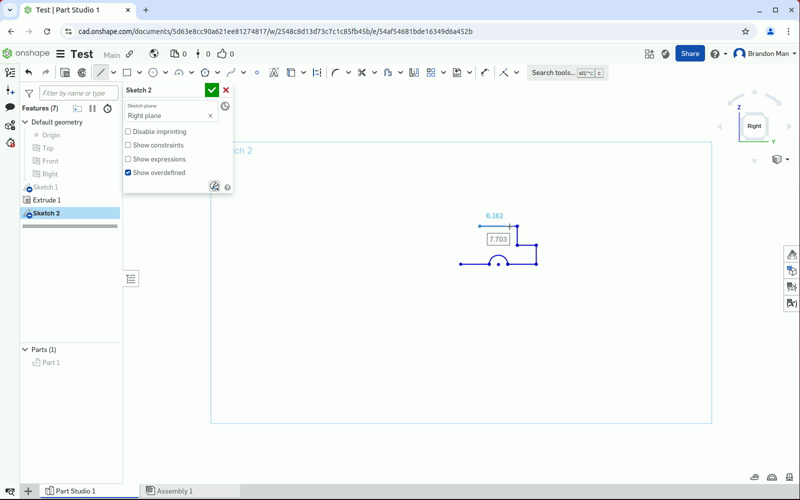
mouse_move(479, 245)
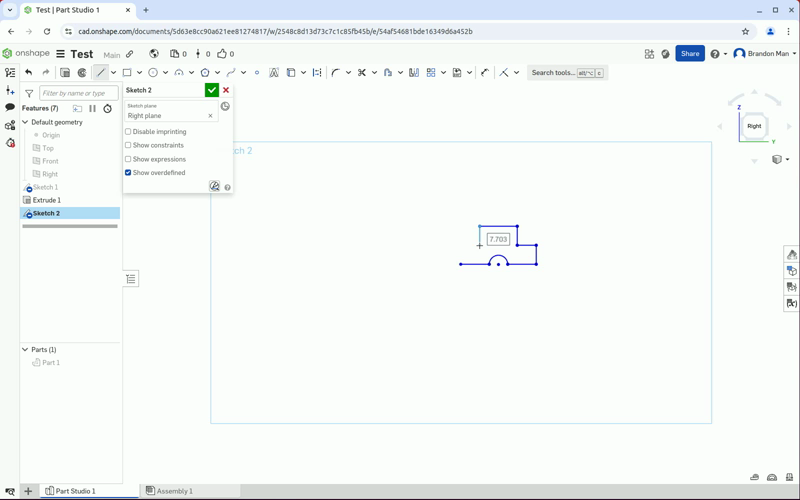
click(479, 245)
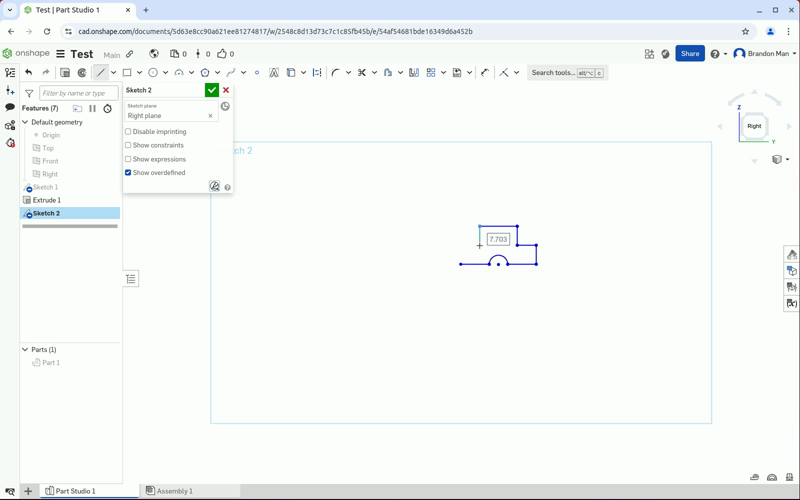
key_up(shift)
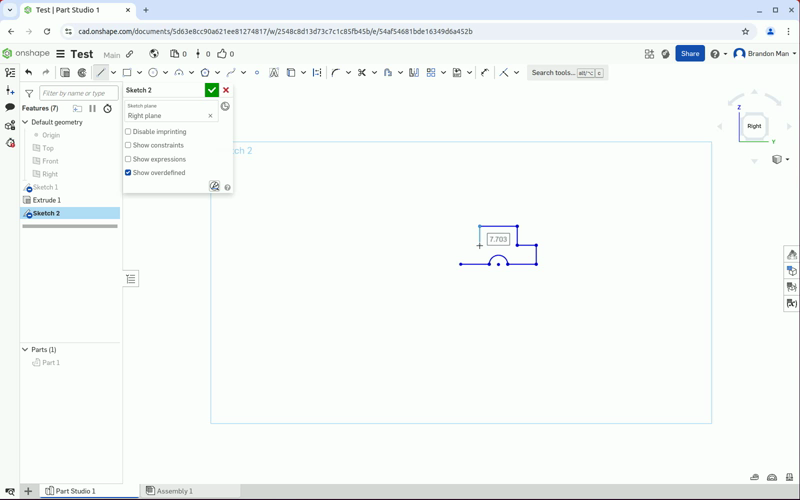
key_down(shift)
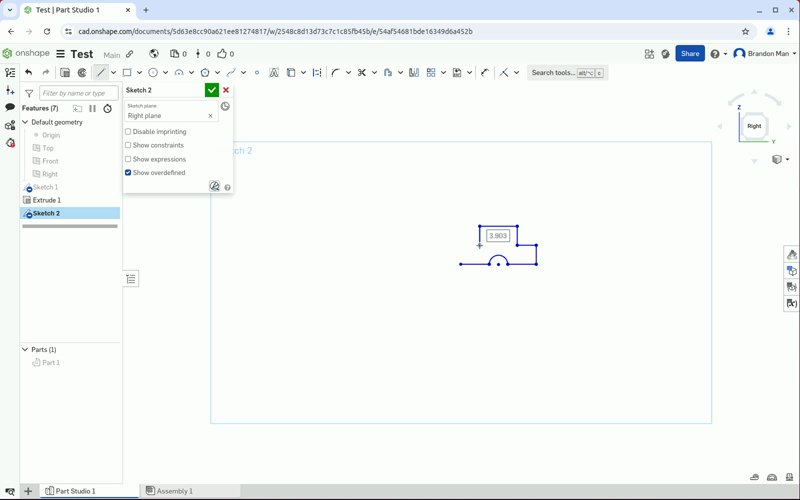
mouse_move(509, 245)
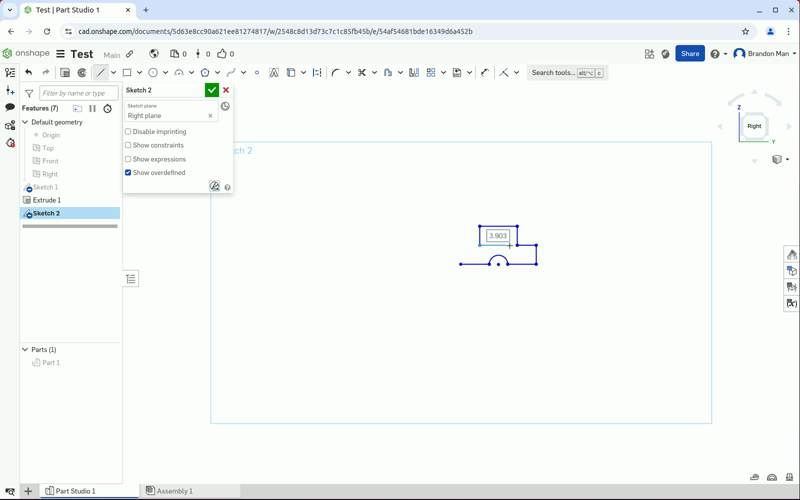
mouse_move(460, 245)
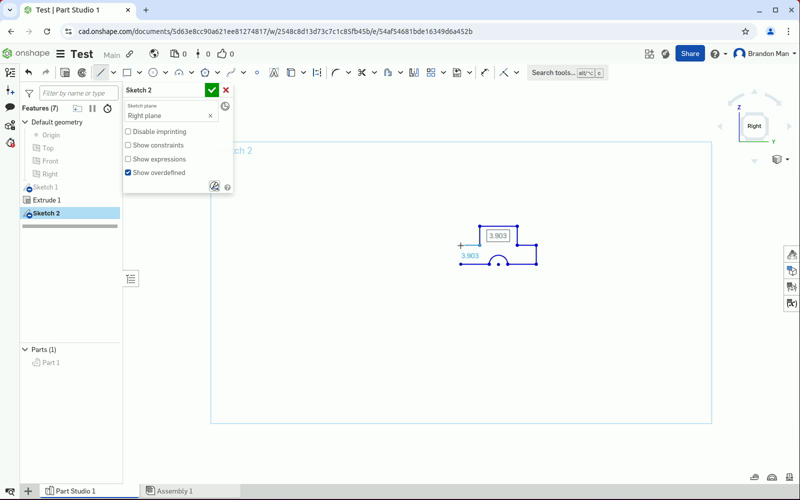
click(460, 245)
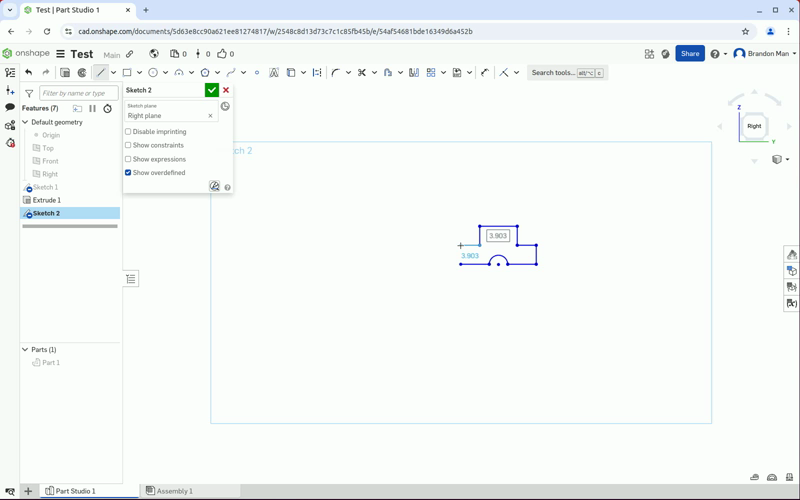
key_up(shift)
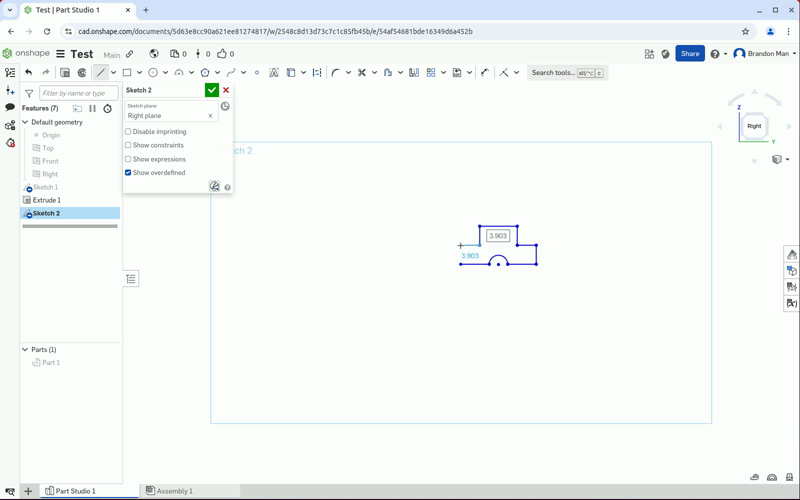
mouse_move(490, 245)
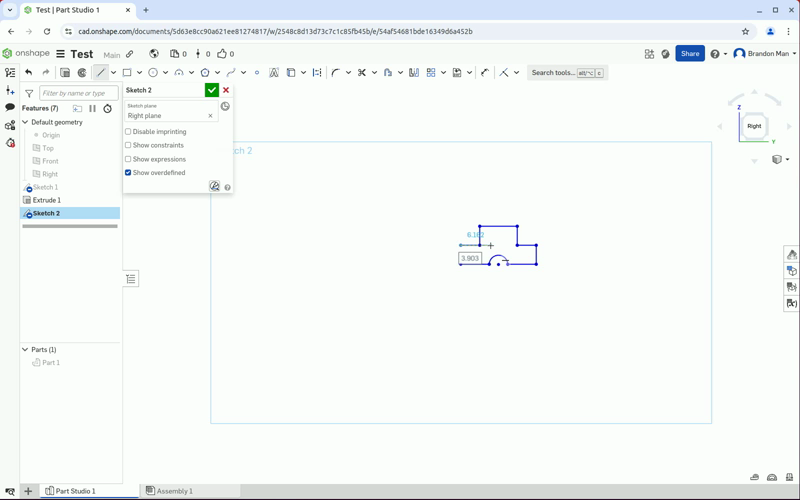
key_down(shift)
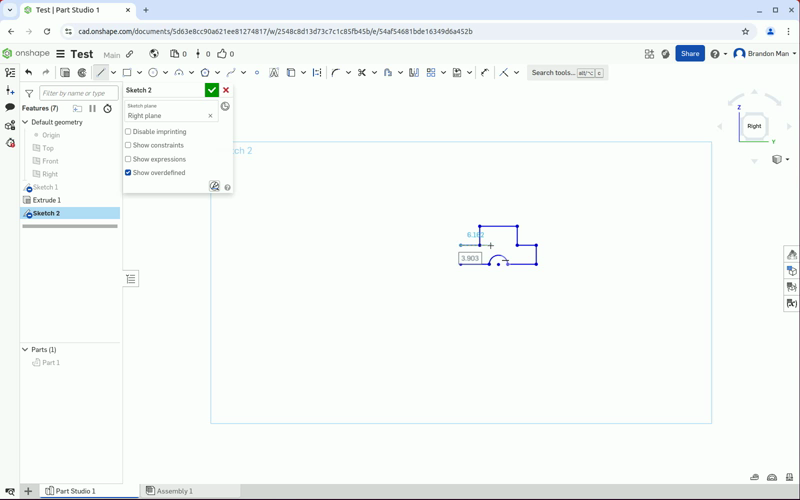
mouse_move(460, 264)
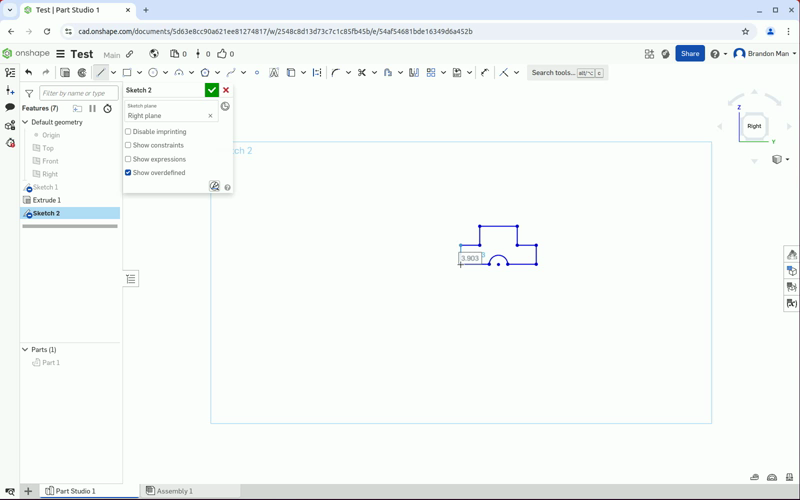
key_up(shift)
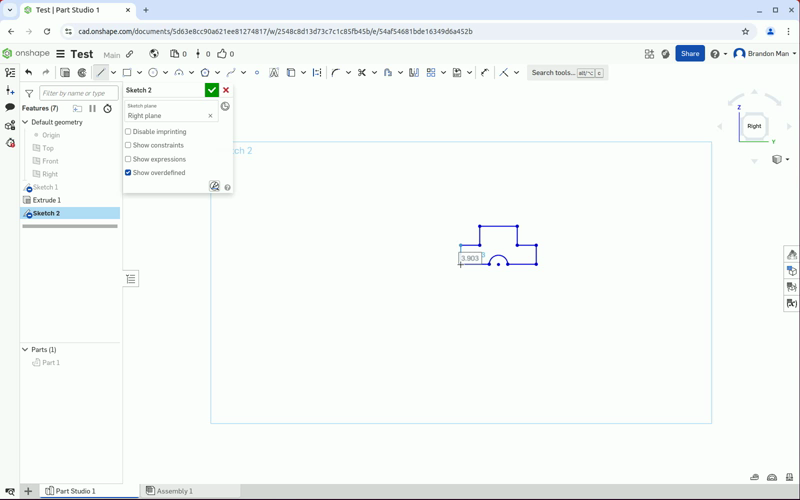
click(460, 264)
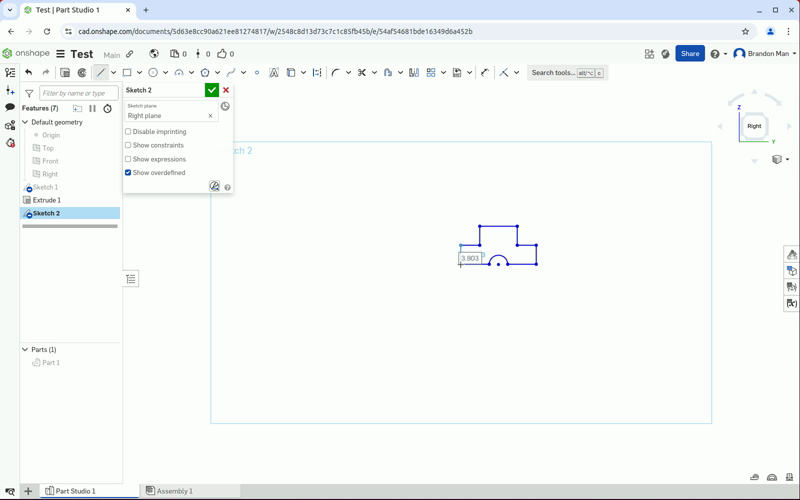
key(esc)
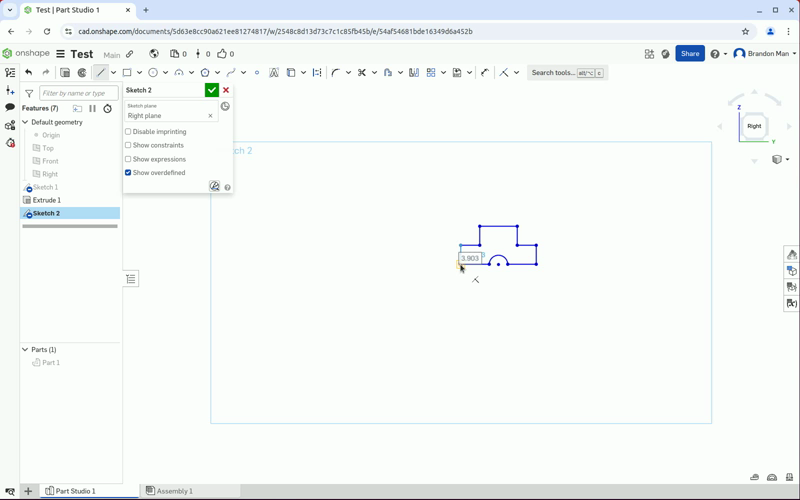
mouse_move(492, 237)
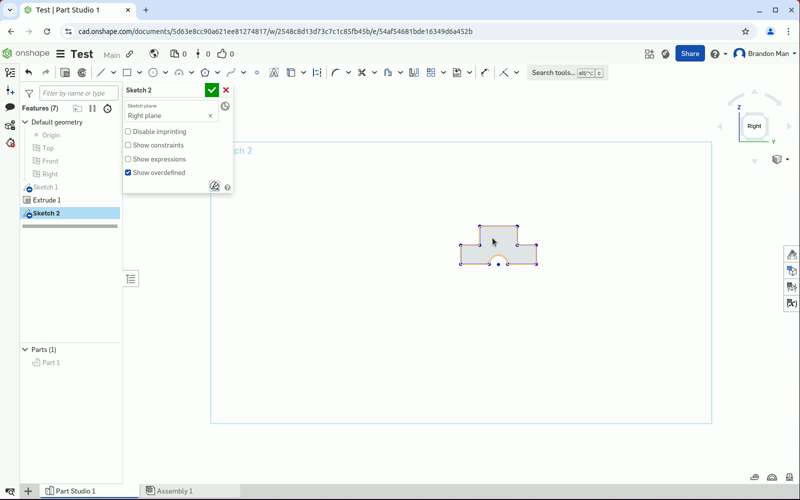
scroll(6)
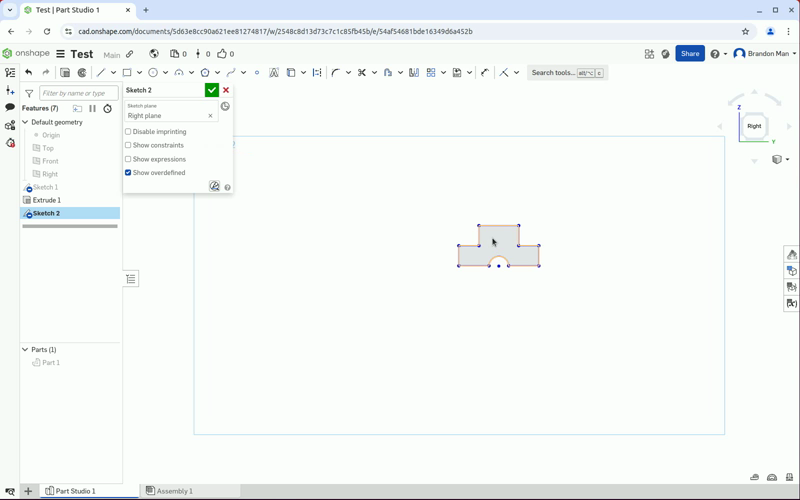
scroll(6)
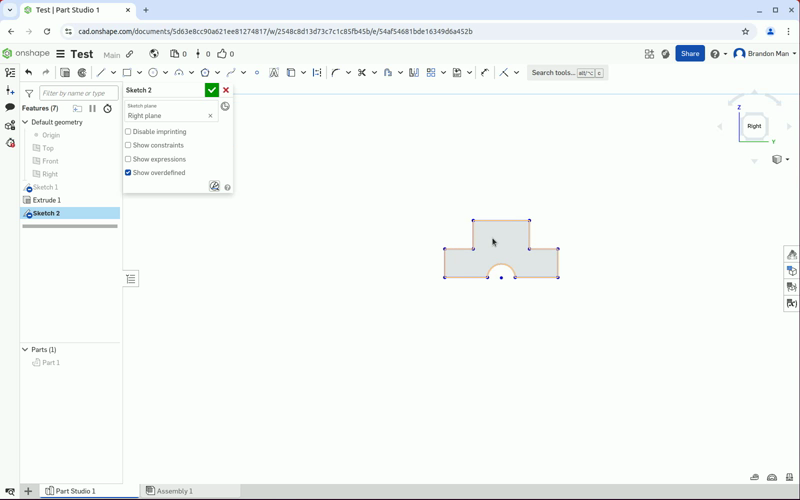
scroll(6)
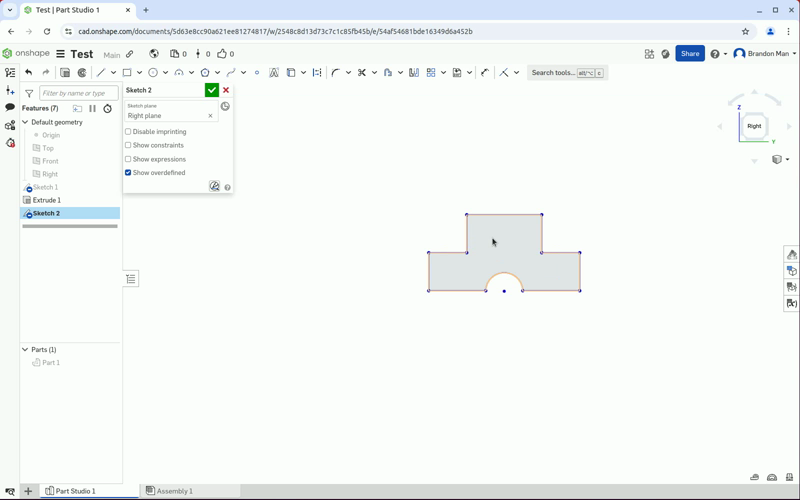
scroll(6)
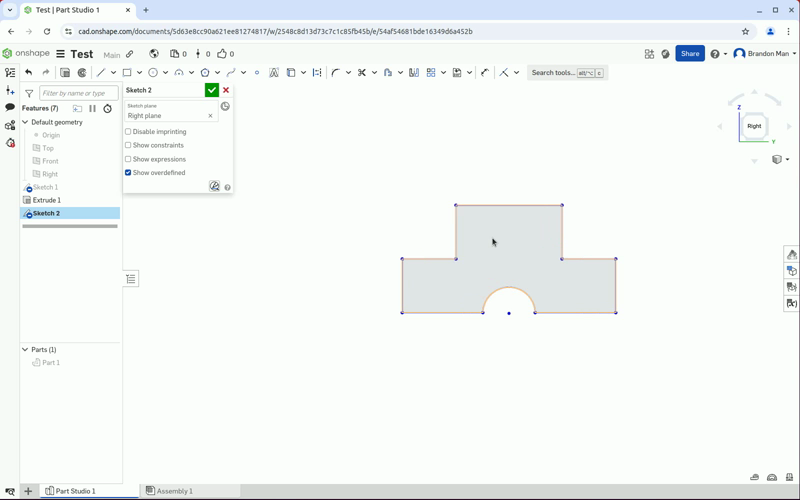
scroll(6)
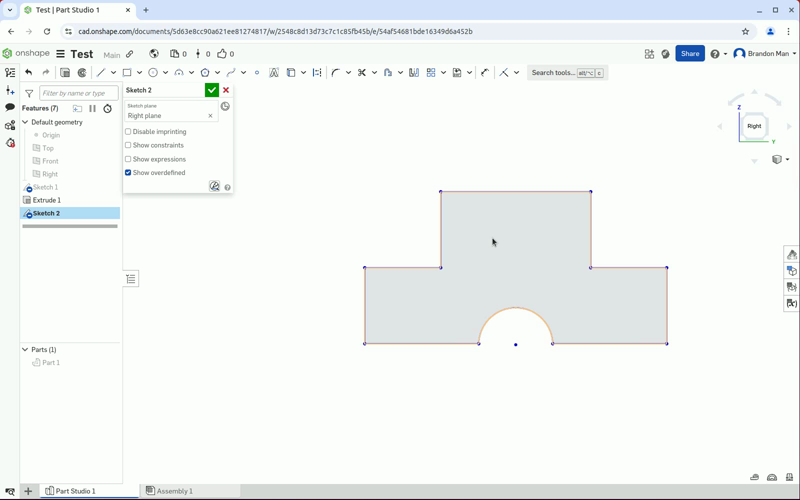
scroll(6)
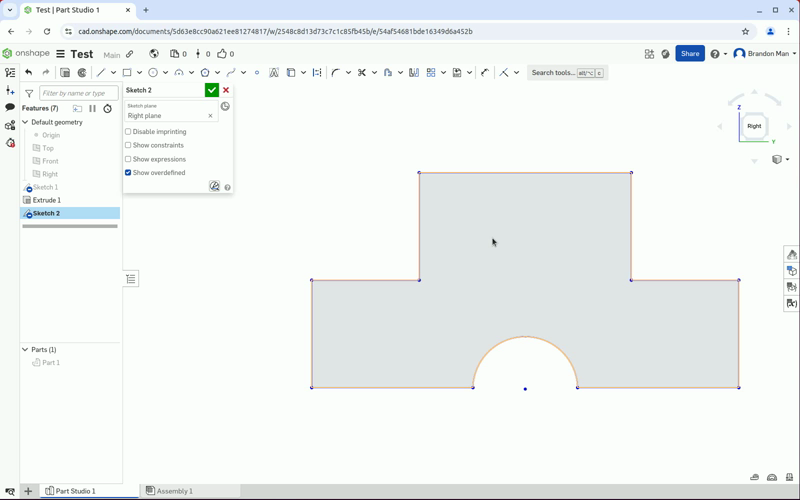
scroll(6)
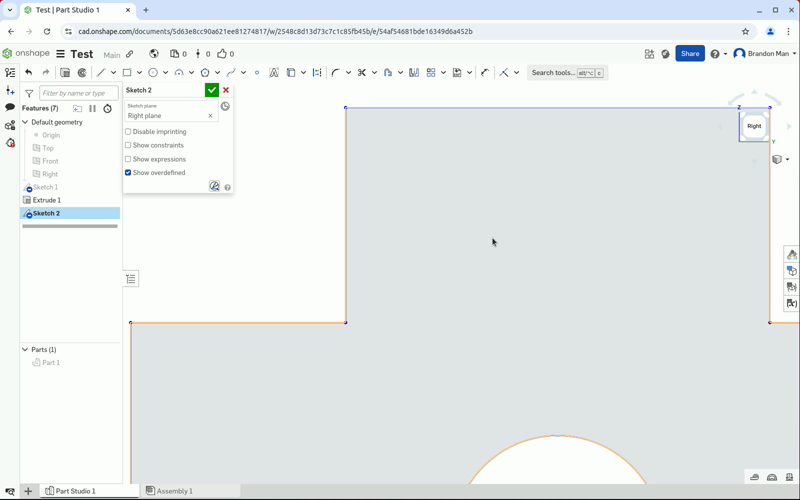
click(492, 237)
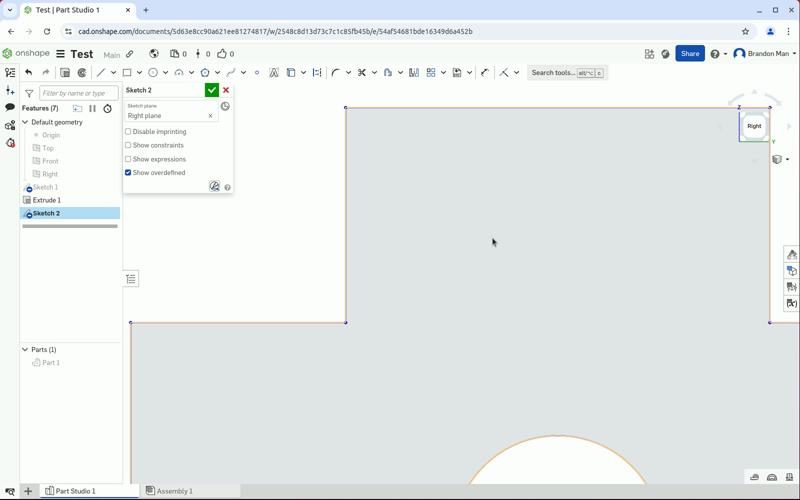
scroll(-6)
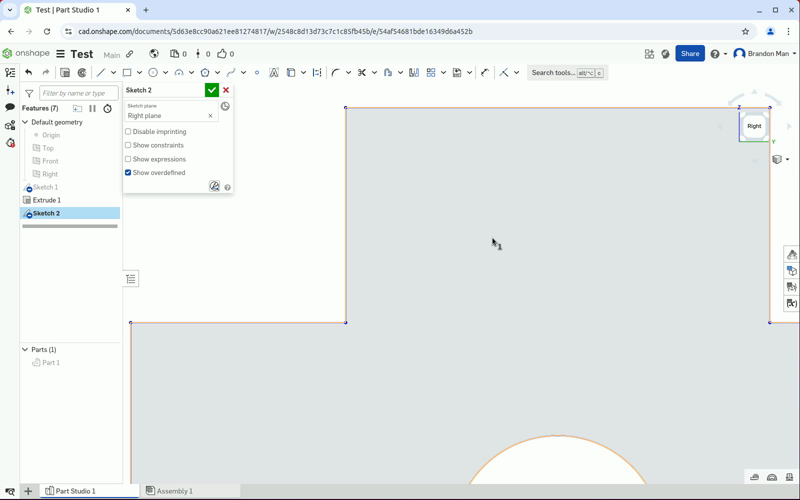
scroll(-6)
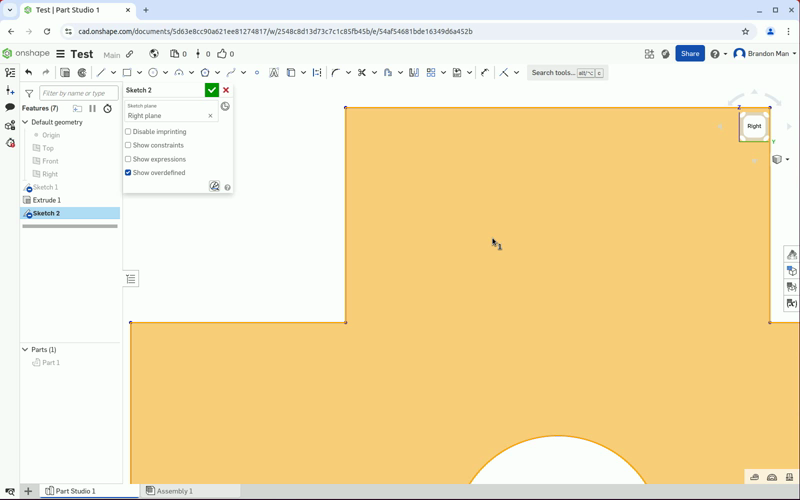
scroll(-6)
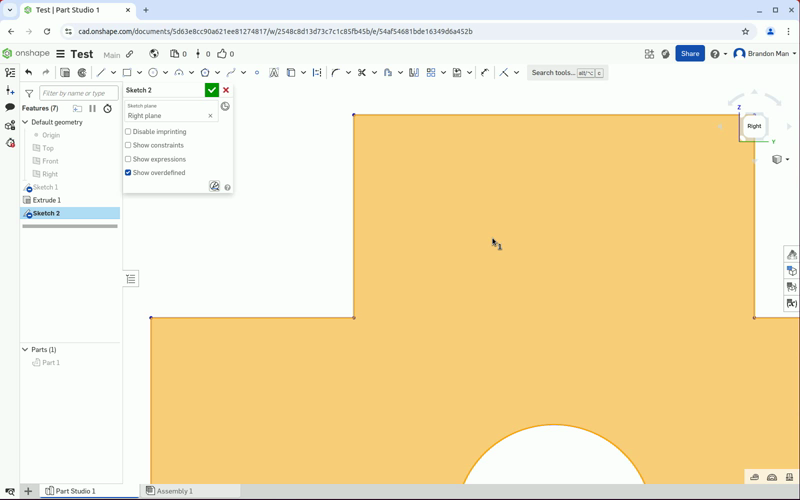
scroll(-6)
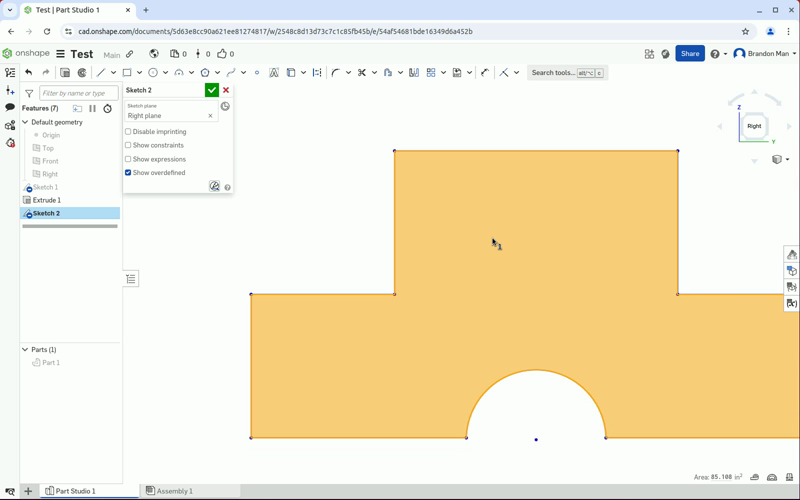
scroll(-6)
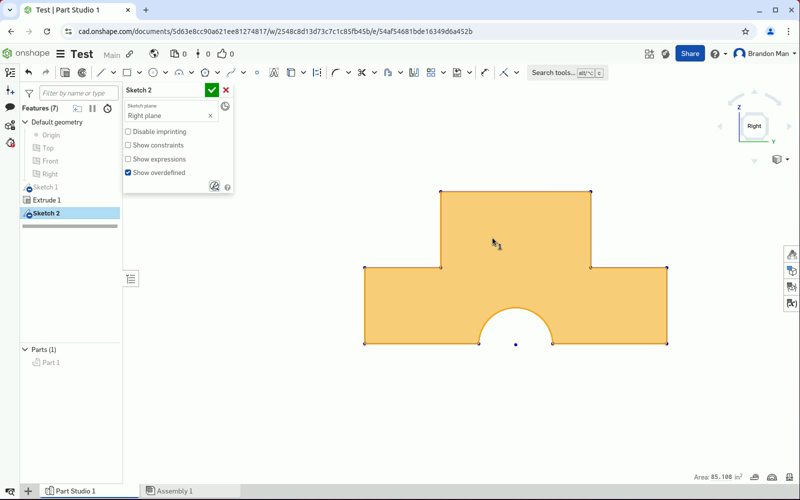
scroll(-6)
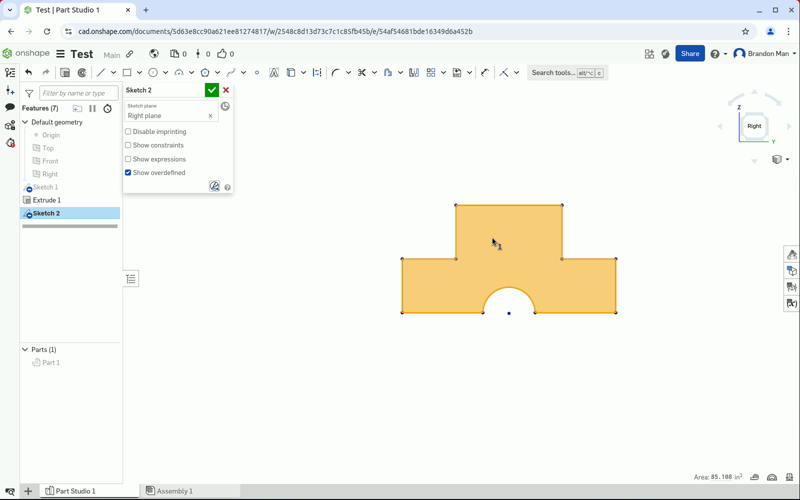
scroll(-6)
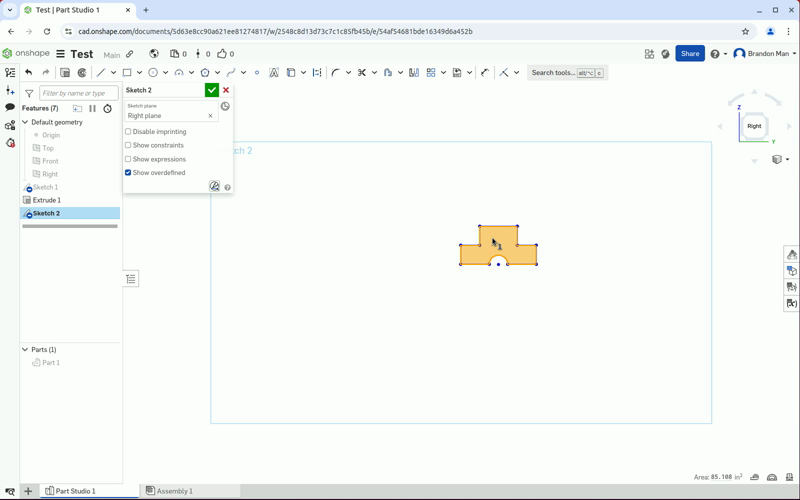
mouse_move(73, 352)
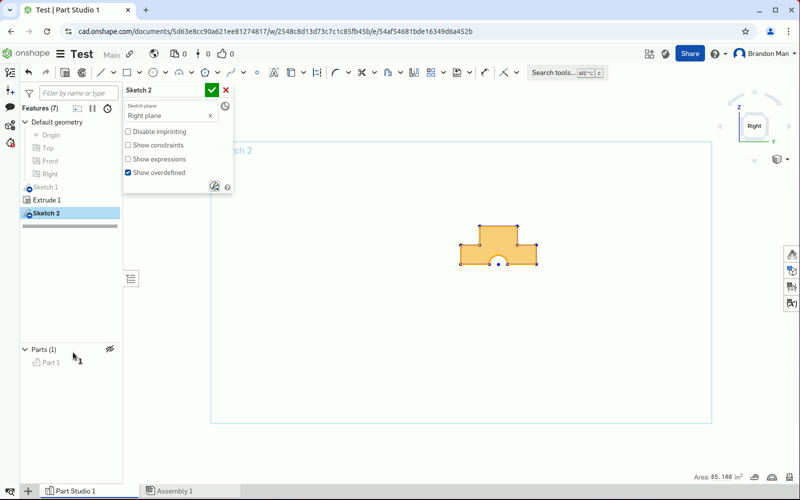
key(shift+y)
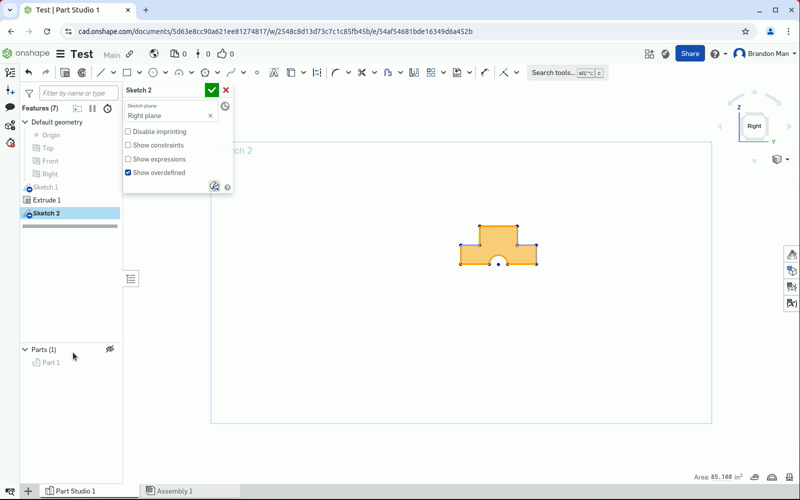
key(shift+e)
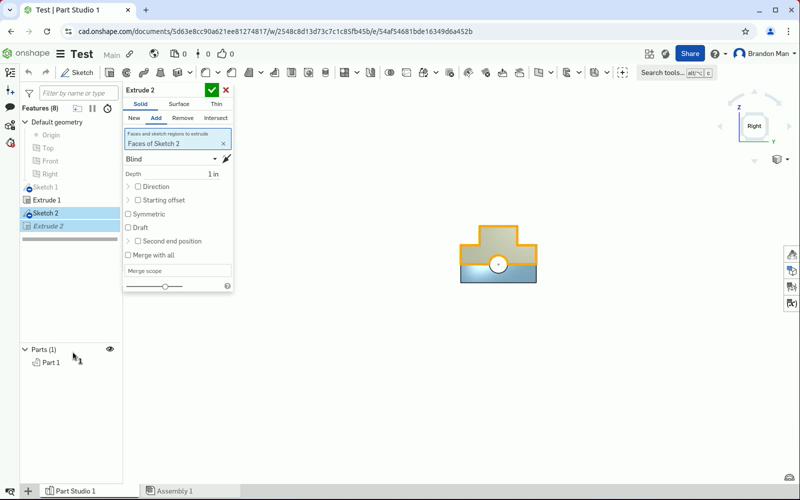
mouse_move(143, 106)
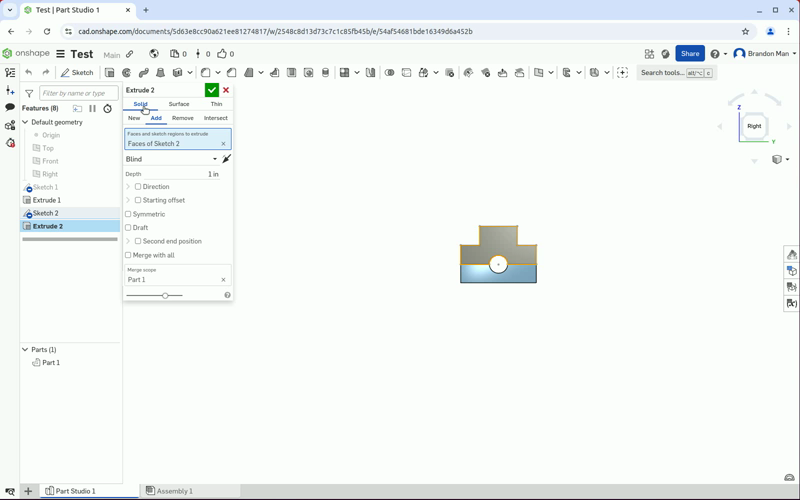
click(143, 106)
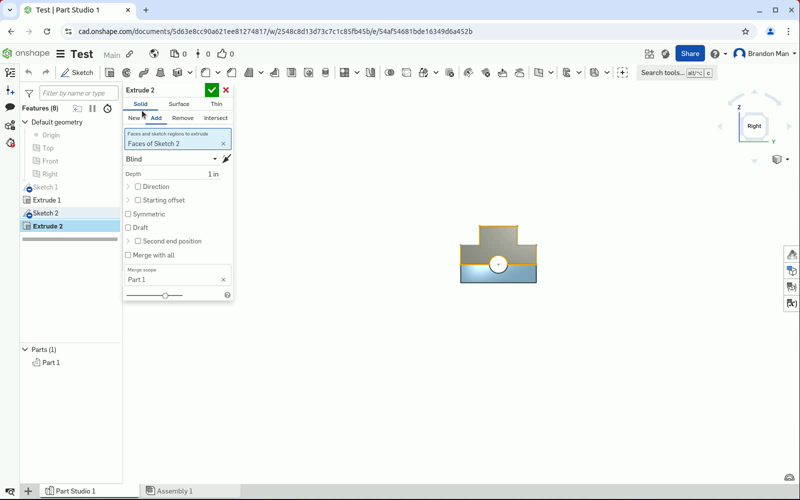
mouse_move(137, 120)
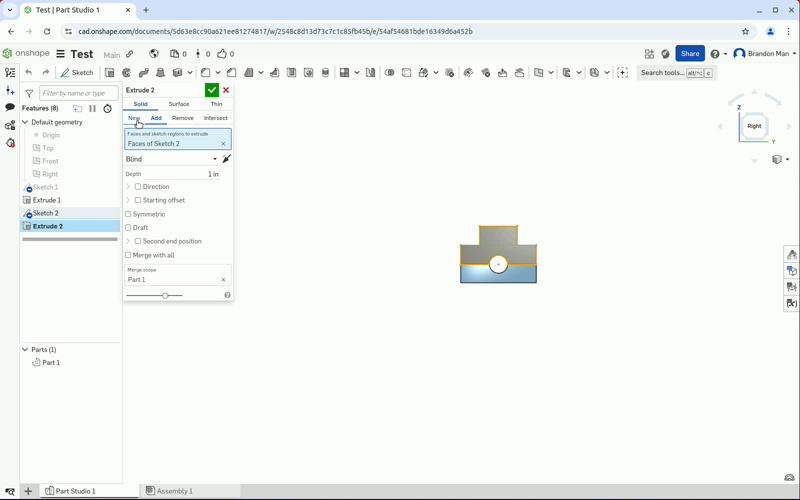
click(137, 120)
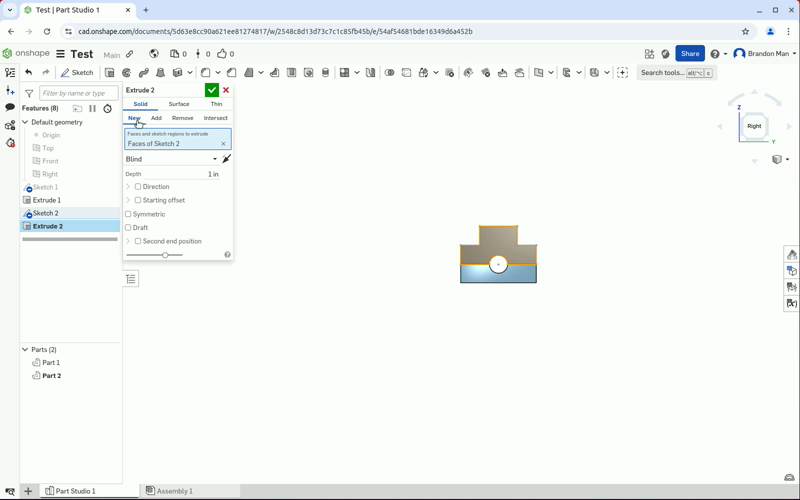
key(tab, 4)
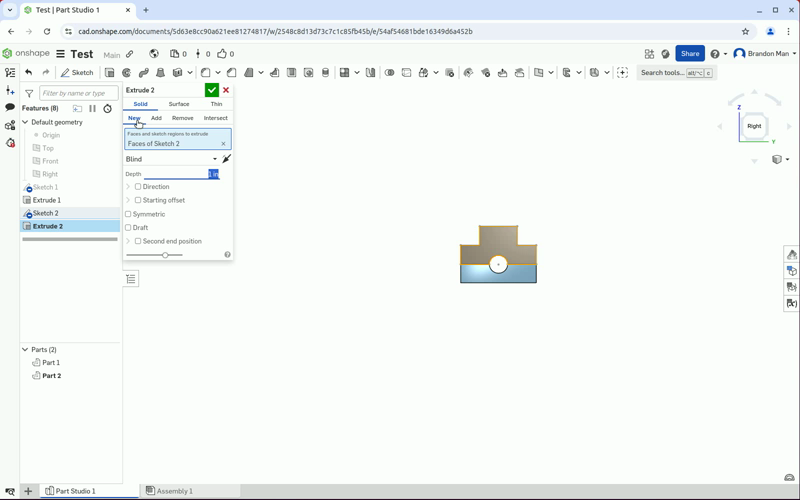
text(15.405)
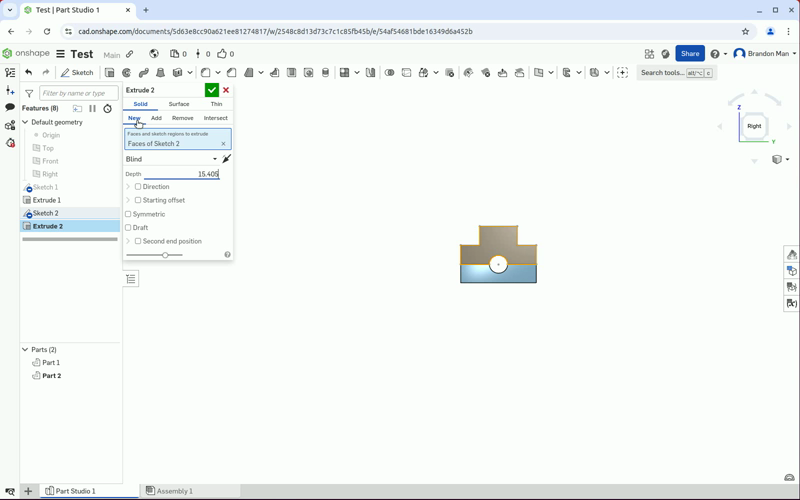
key(enter)
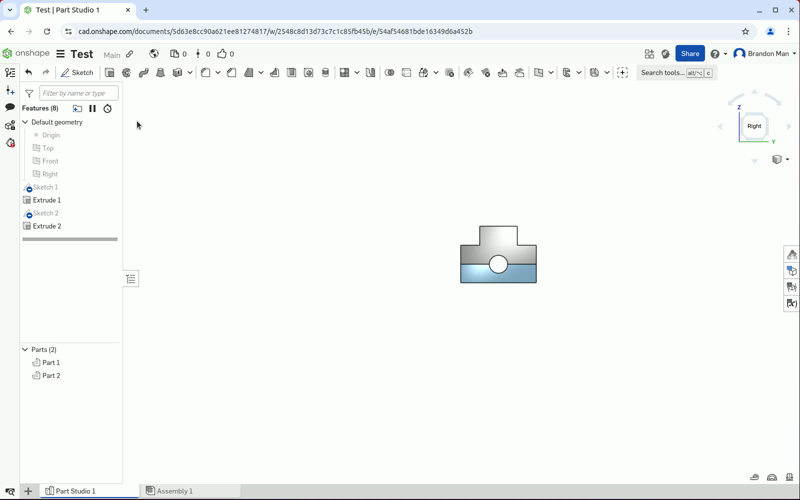
key(shift+h)
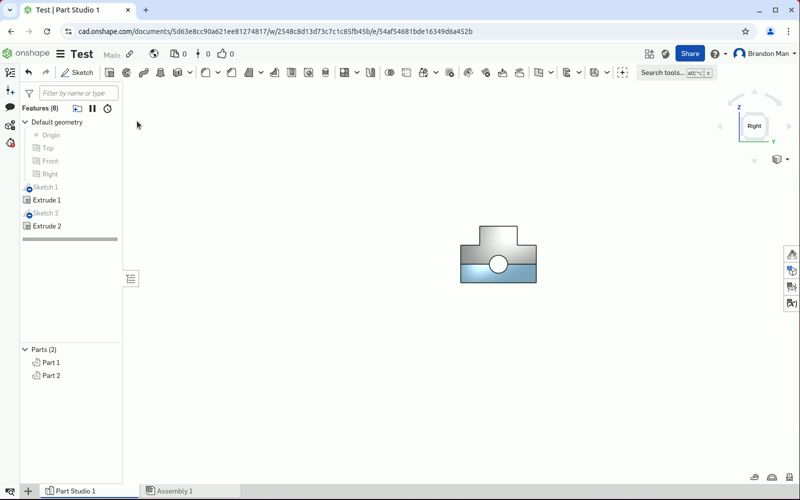
key(shift+h)
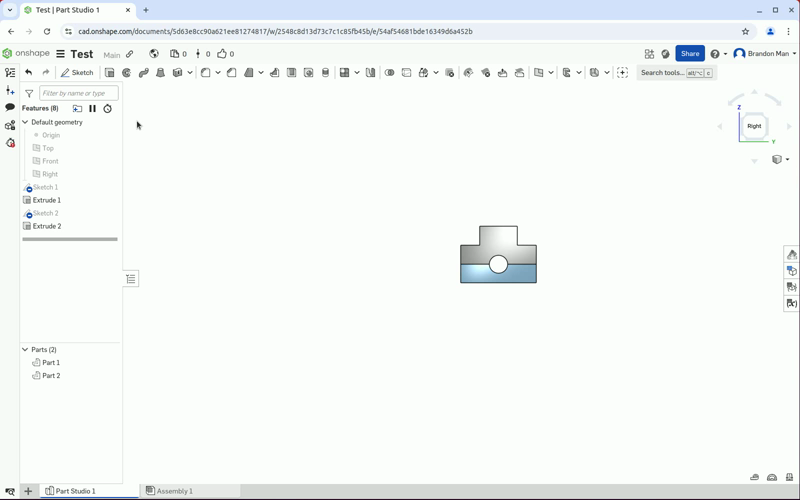
mouse_move(73, 189)
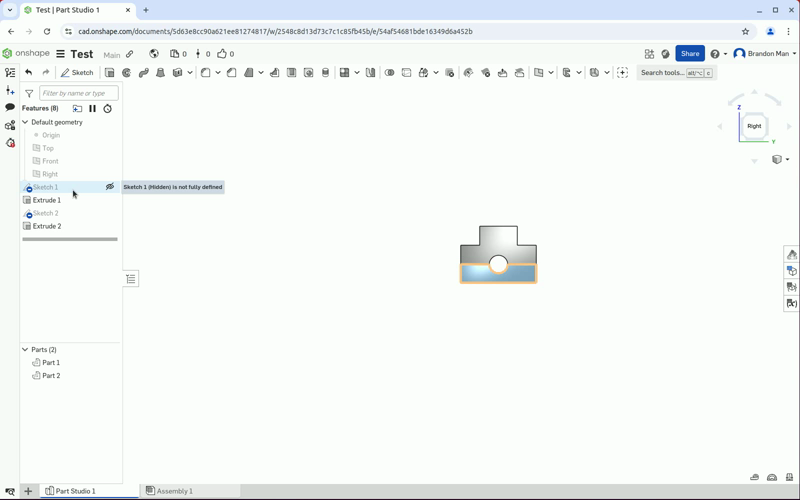
click(73, 189)
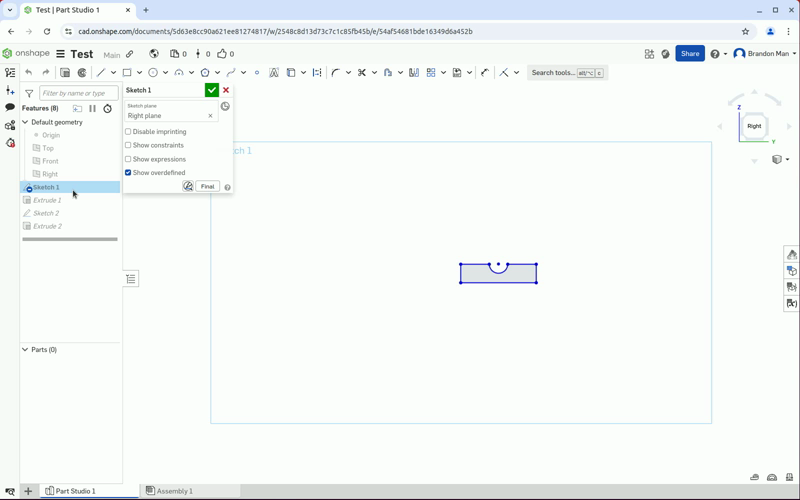
mouse_move(229, 92)
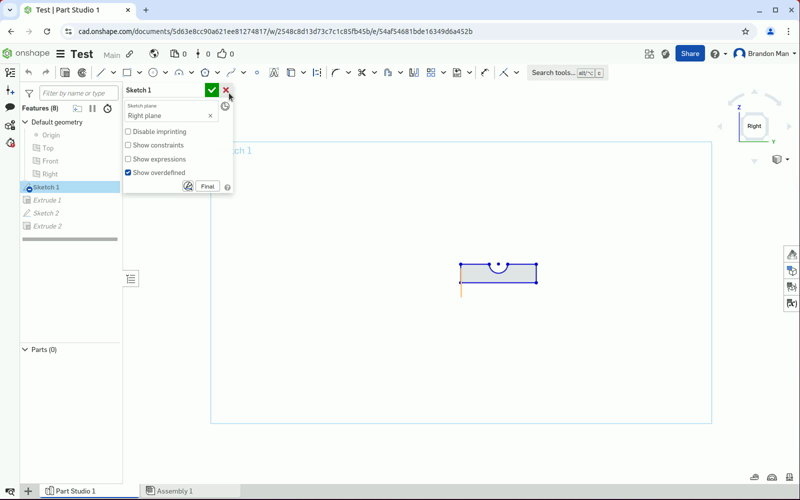
click(229, 92)
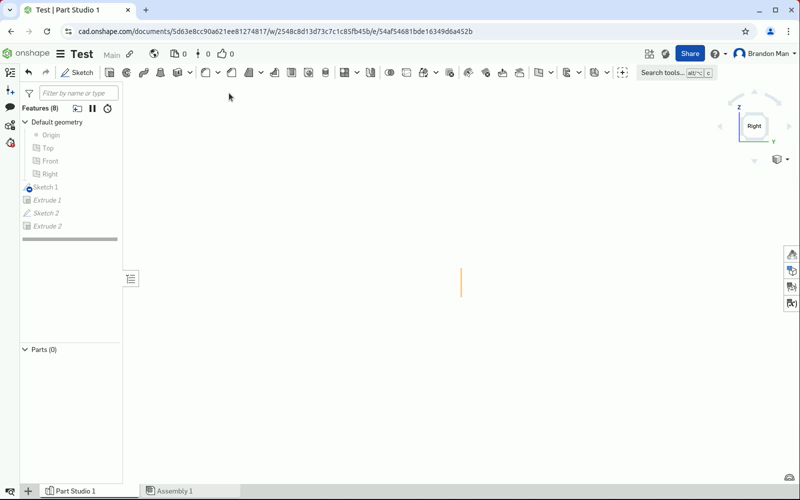
mouse_move(73, 352)
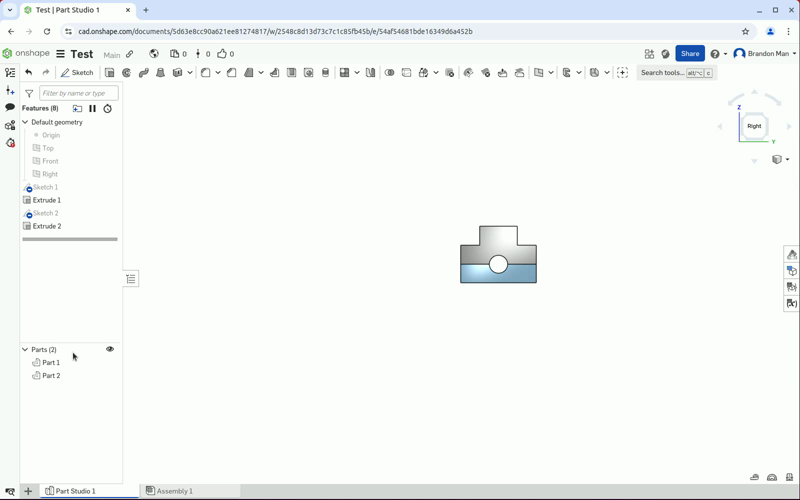
key(y)
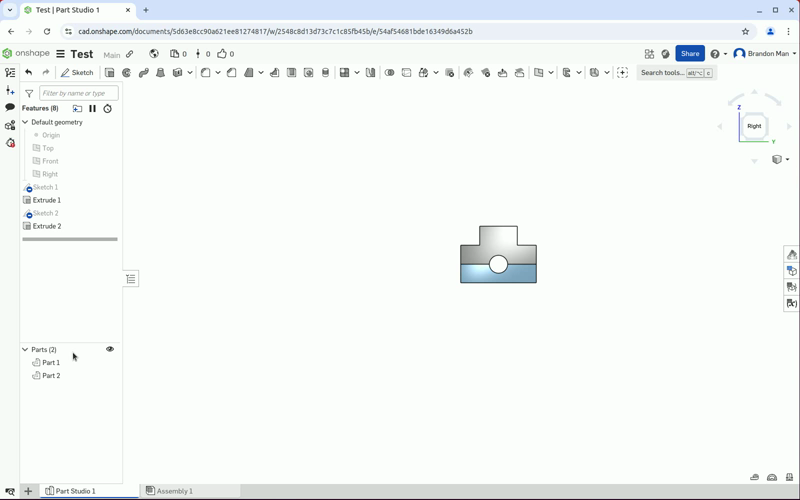
key(shift+p)
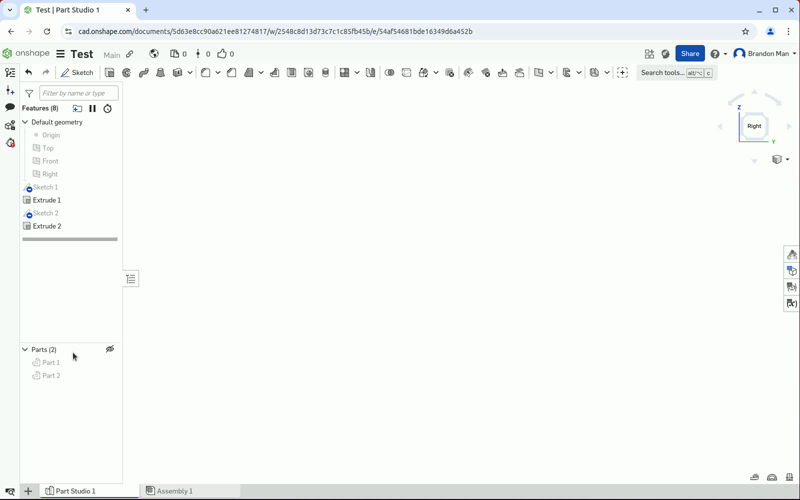
key(space)
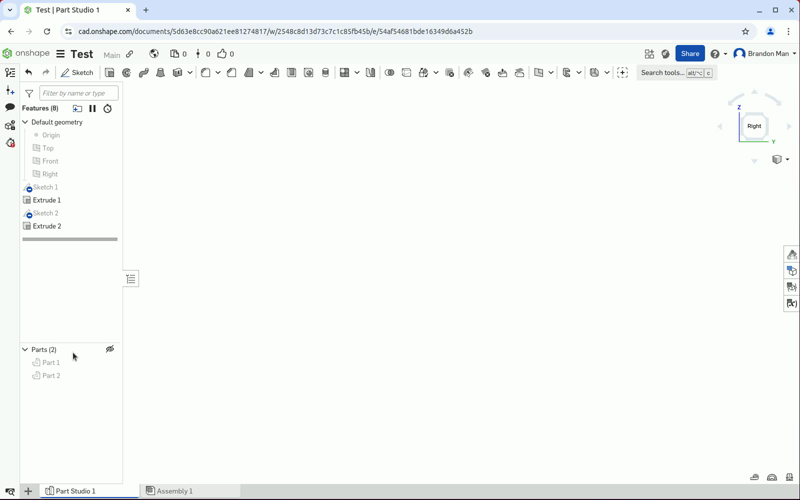
key_down(shift)
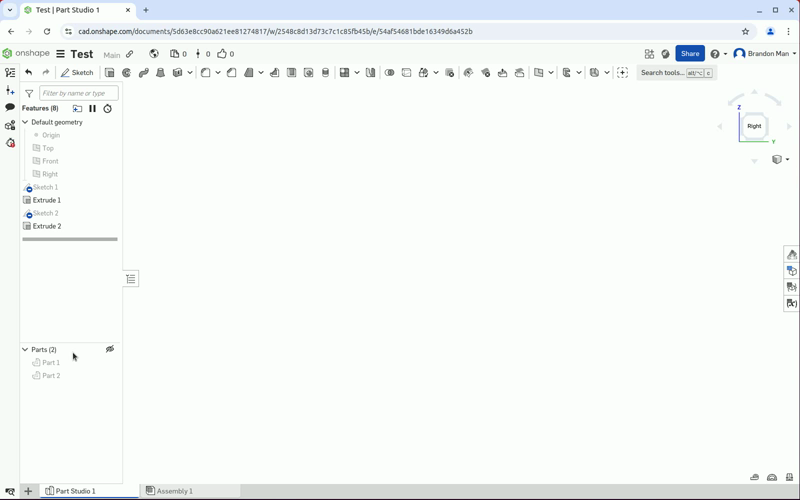
key(right)
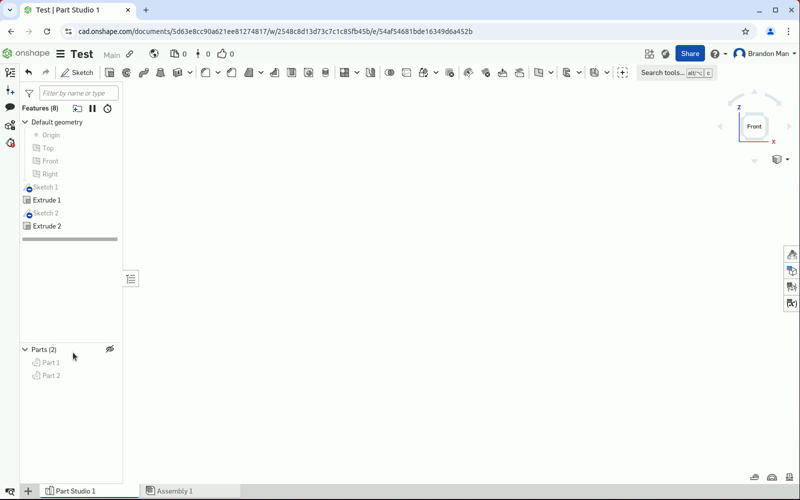
key_up(shift)
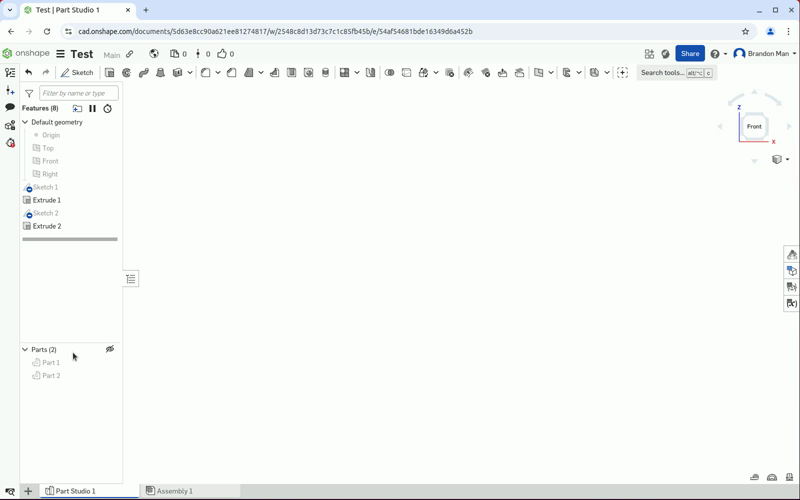
mouse_move(73, 352)
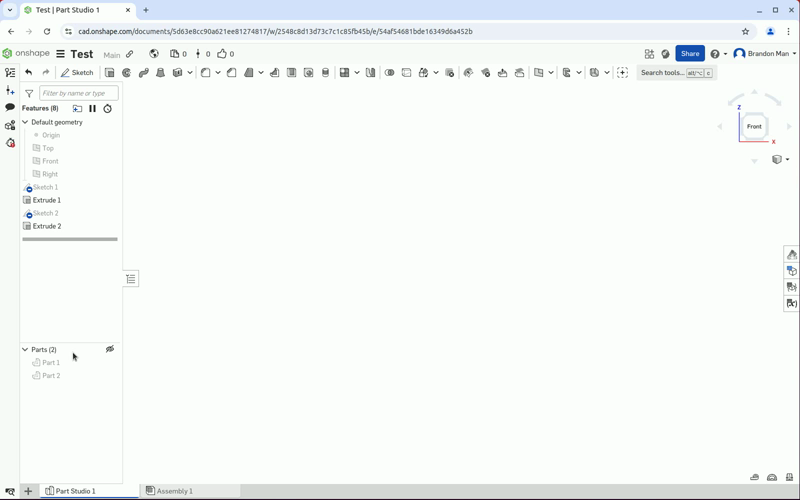
key(shift+y)
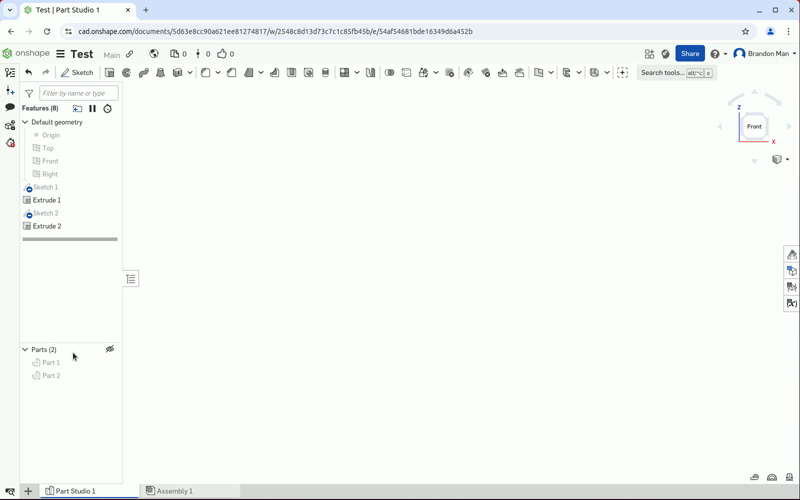
key(shift+s)
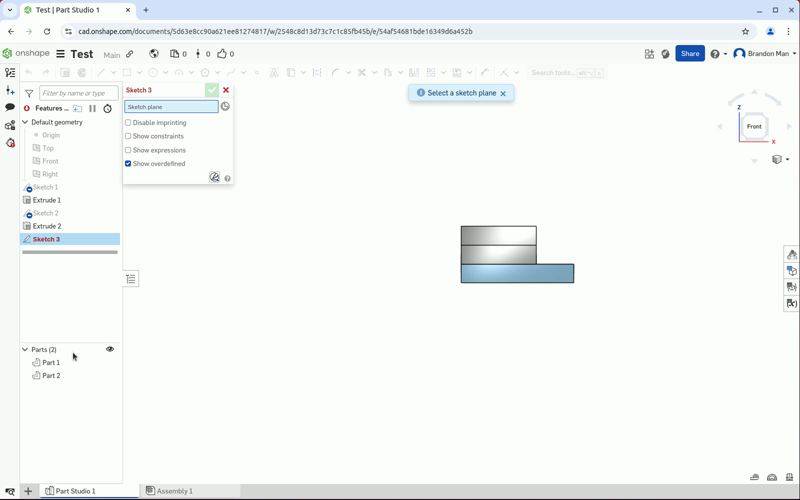
mouse_move(73, 163)
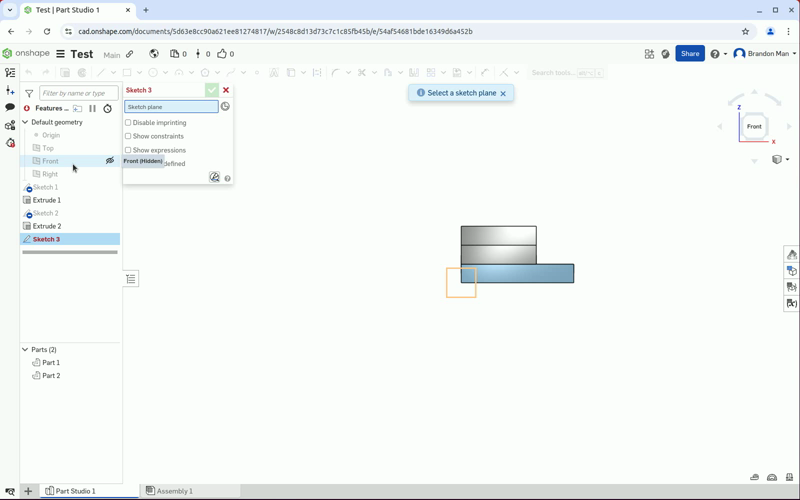
click(73, 163)
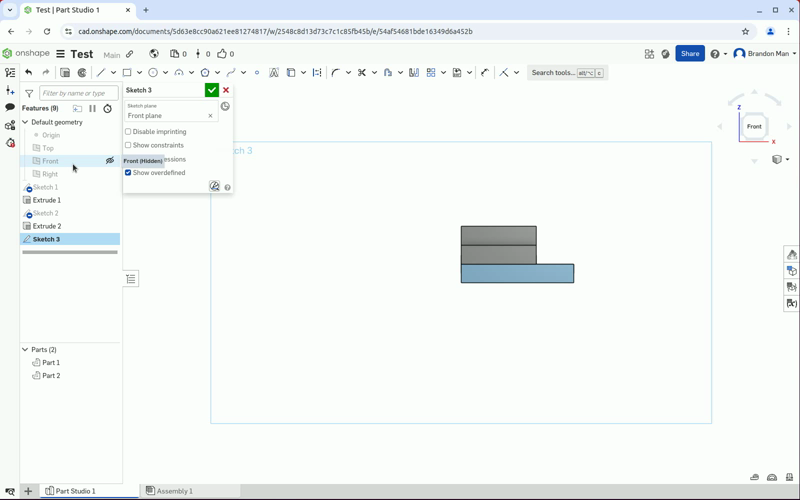
mouse_move(73, 352)
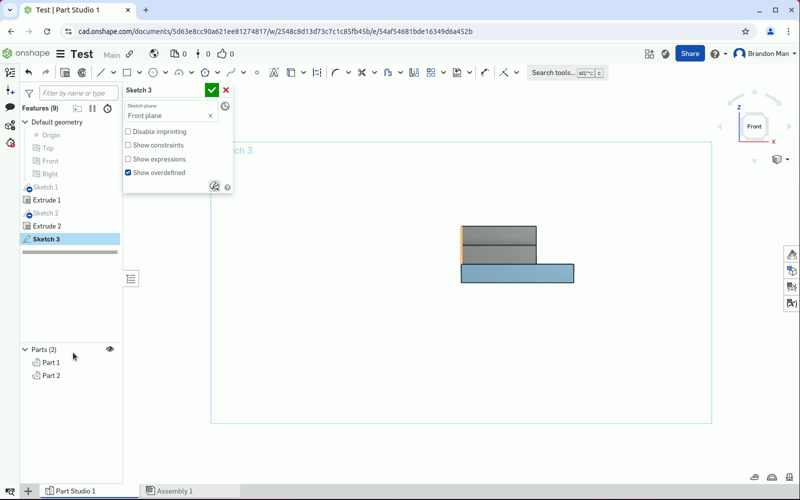
key(y)
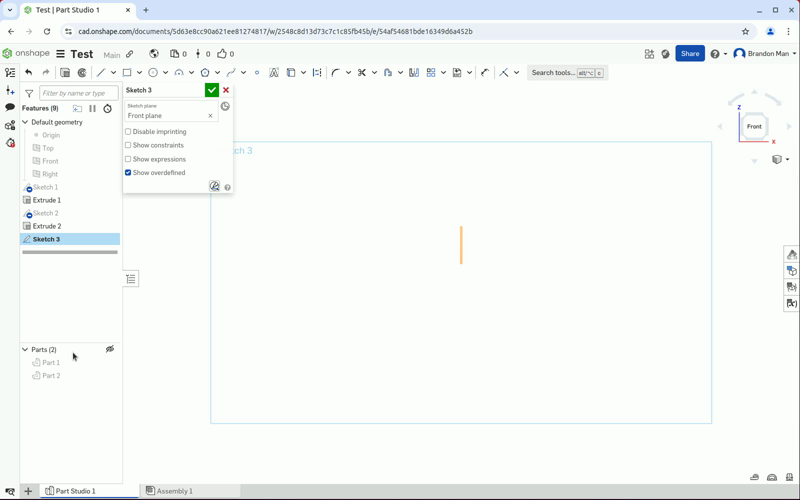
key(l)
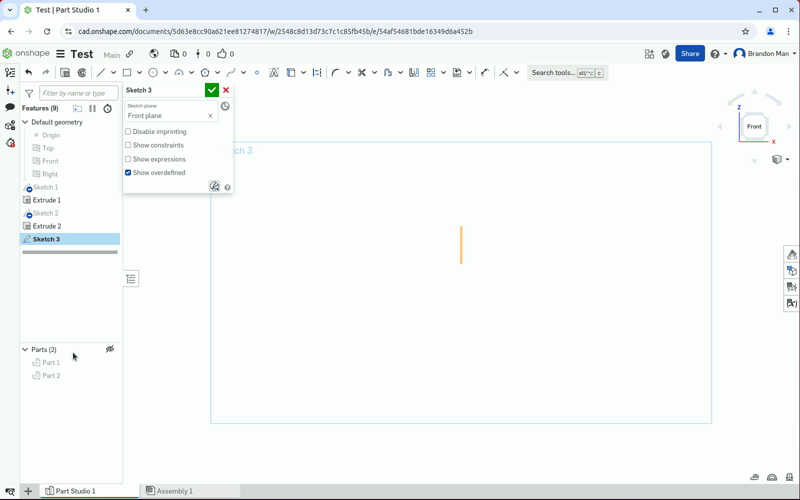
key_down(shift)
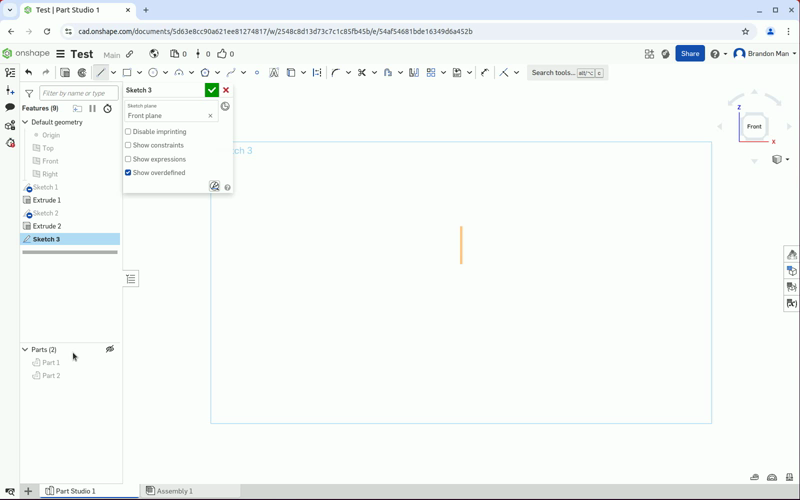
mouse_move(498, 245)
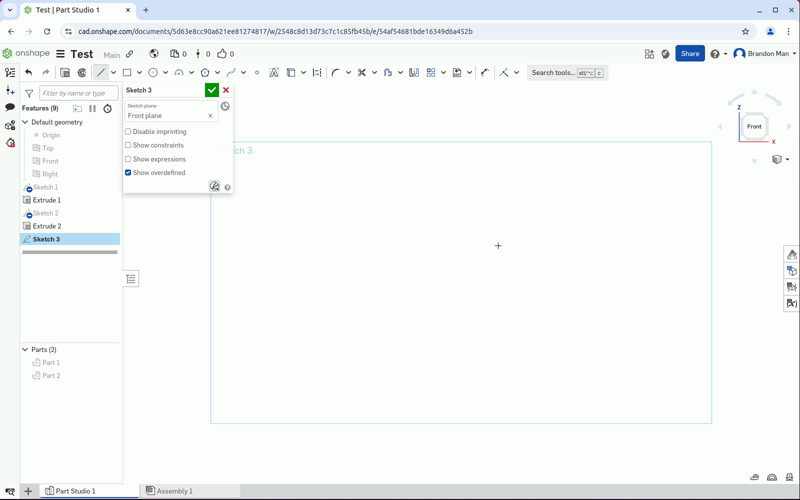
click(498, 245)
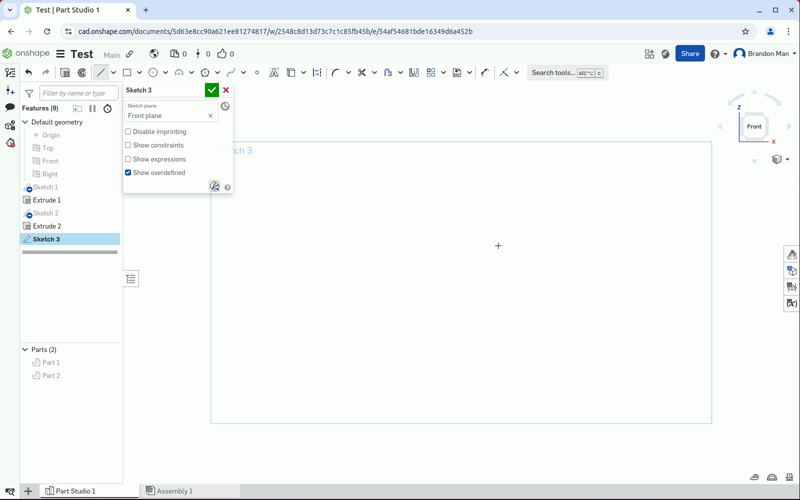
key_up(shift)
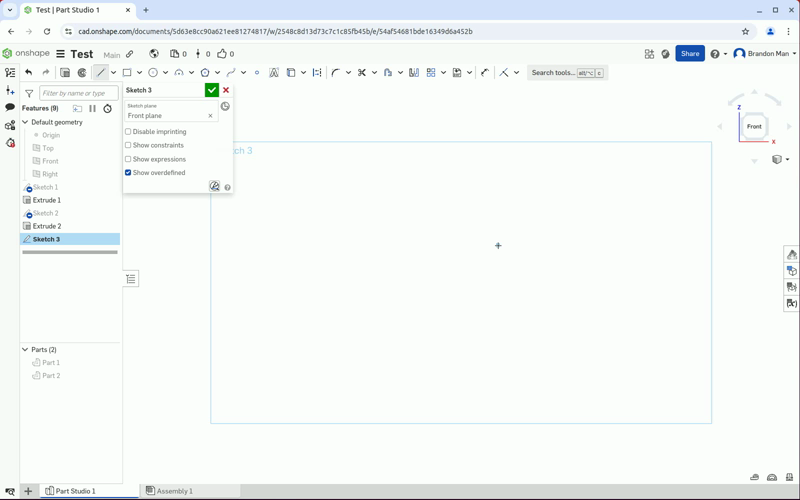
key_down(shift)
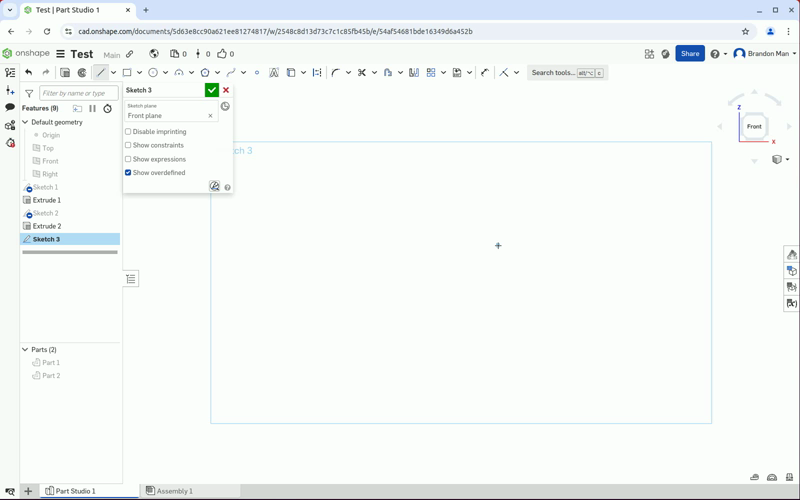
mouse_move(528, 245)
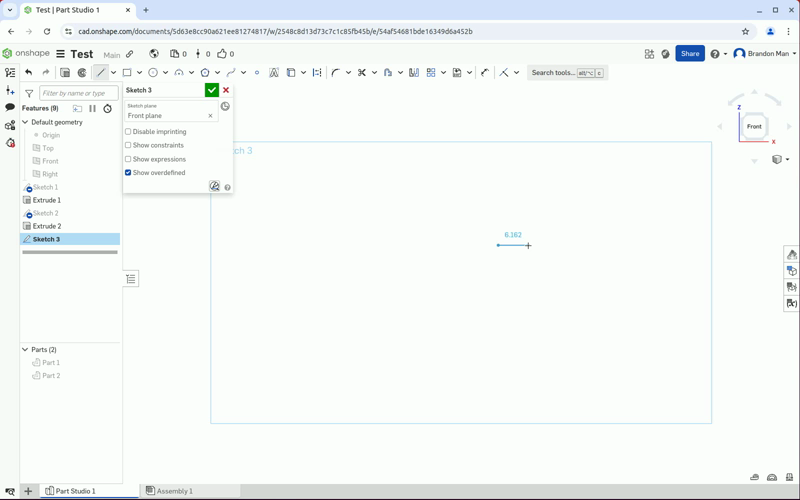
mouse_move(536, 245)
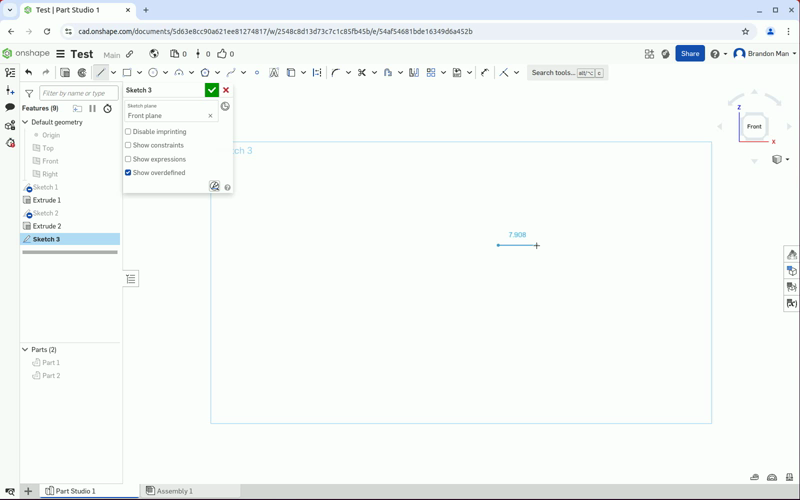
click(536, 245)
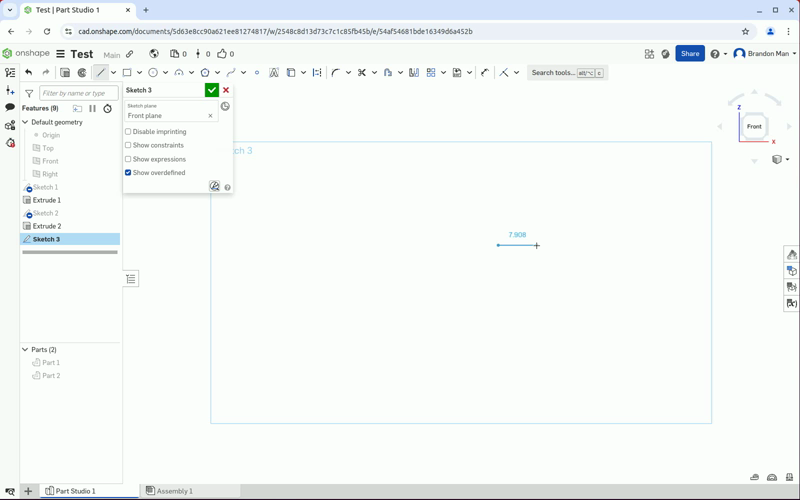
key_up(shift)
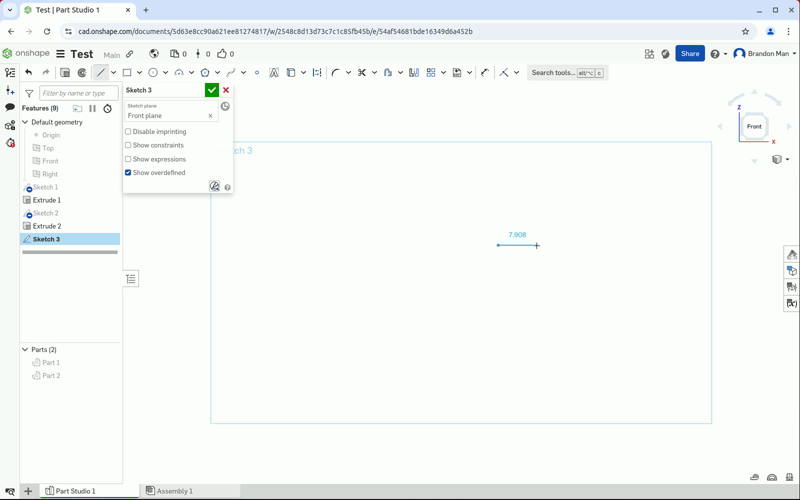
key_down(shift)
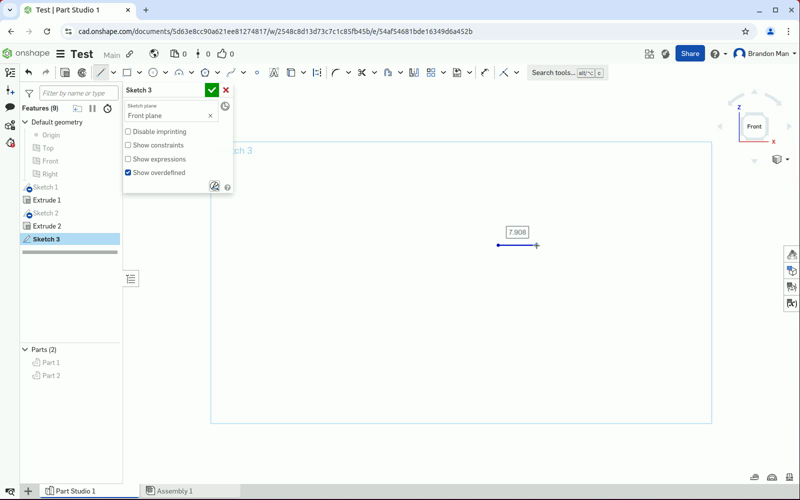
mouse_move(566, 245)
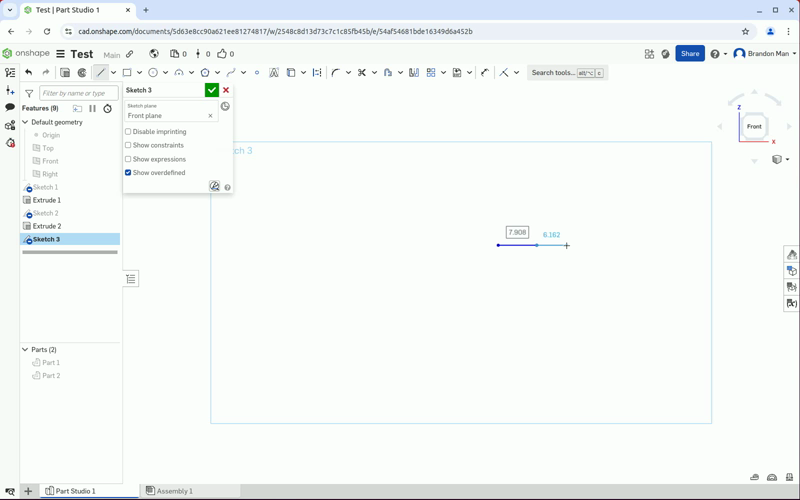
mouse_move(536, 226)
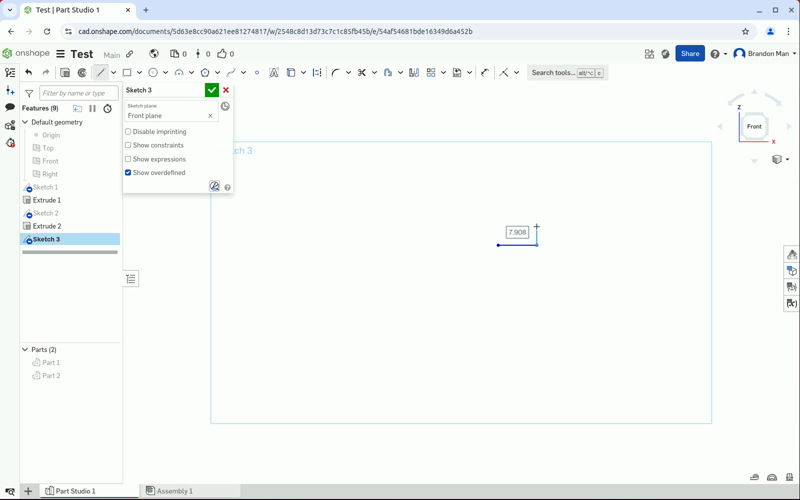
click(536, 226)
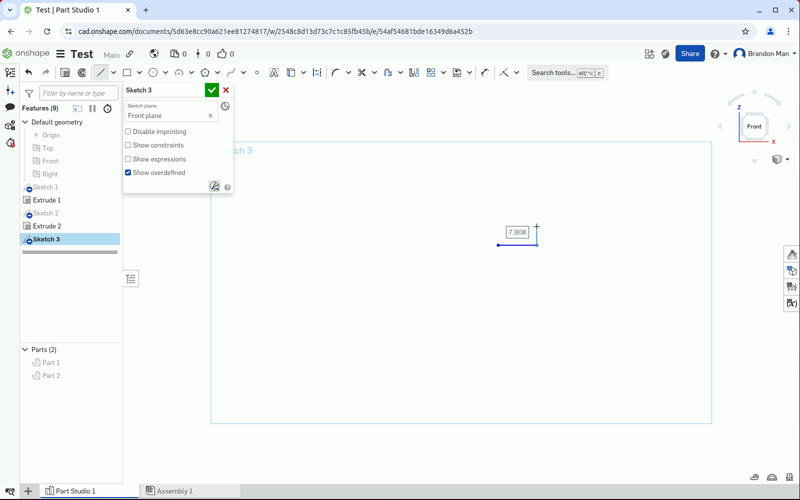
key_up(shift)
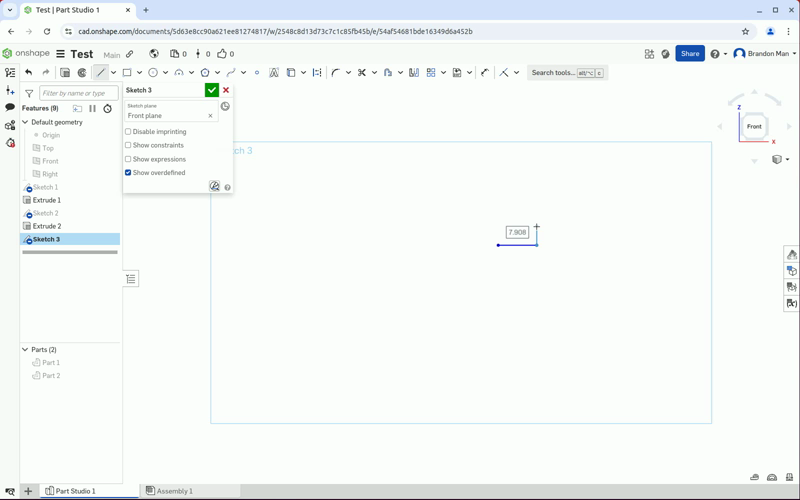
key_down(shift)
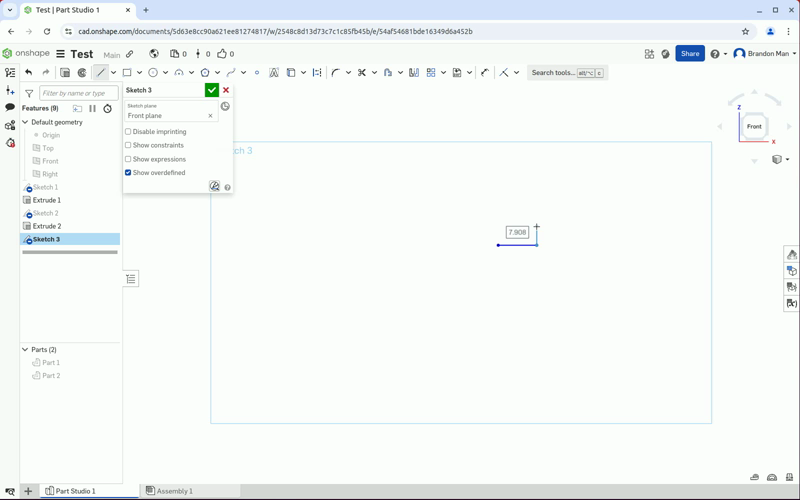
mouse_move(566, 226)
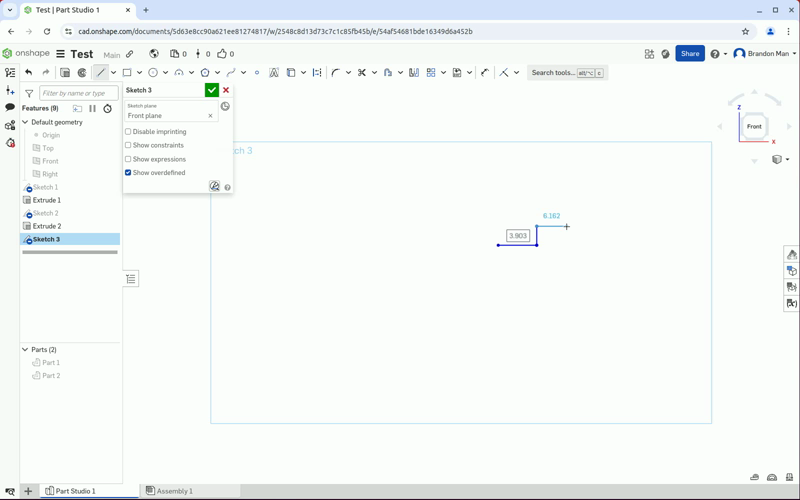
mouse_move(517, 226)
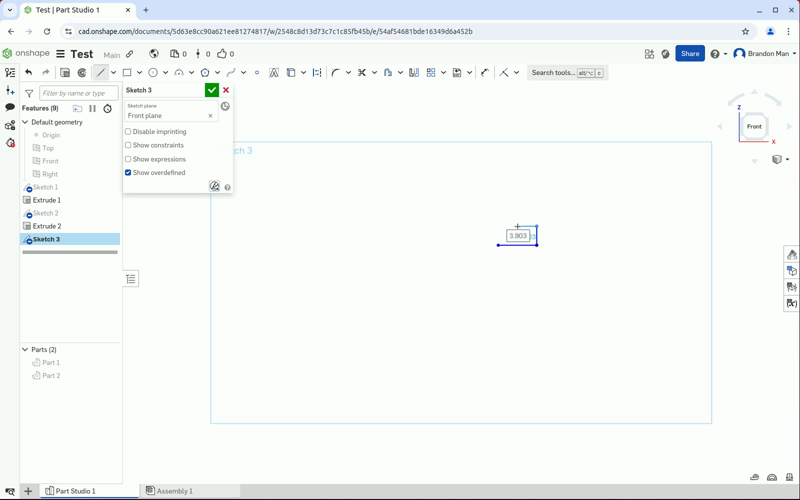
click(517, 226)
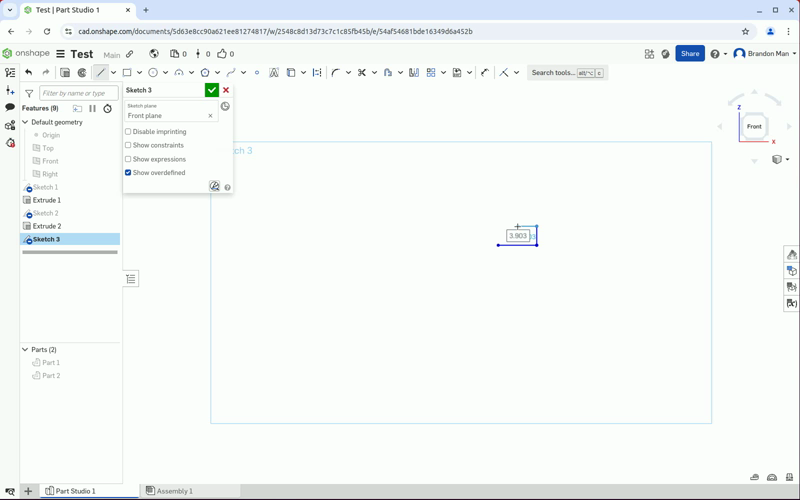
key_up(shift)
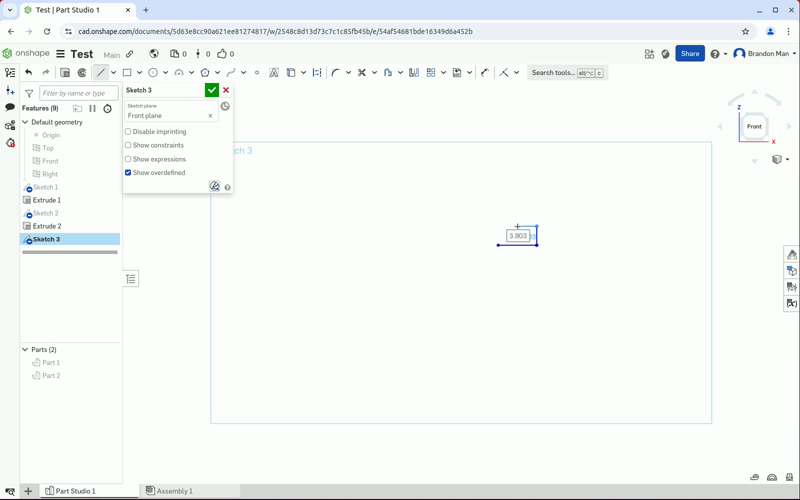
key_down(shift)
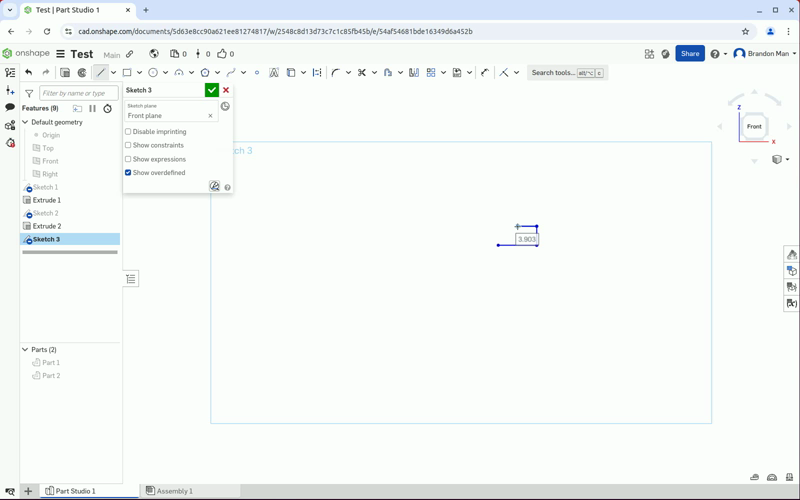
mouse_move(547, 226)
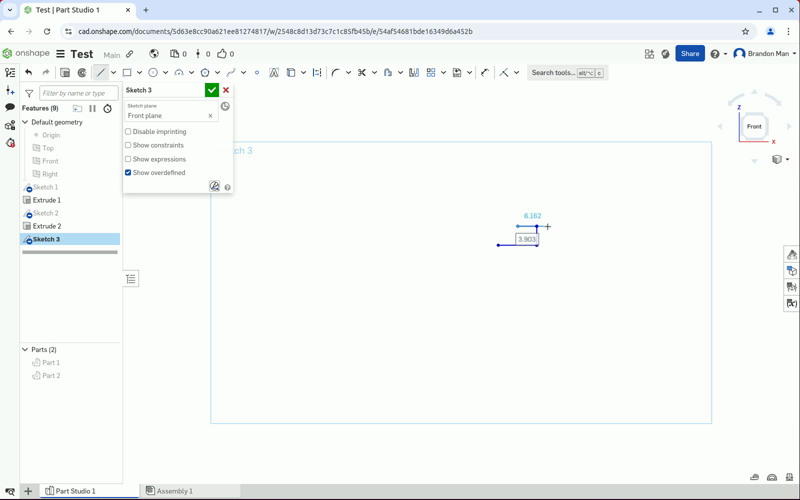
mouse_move(517, 207)
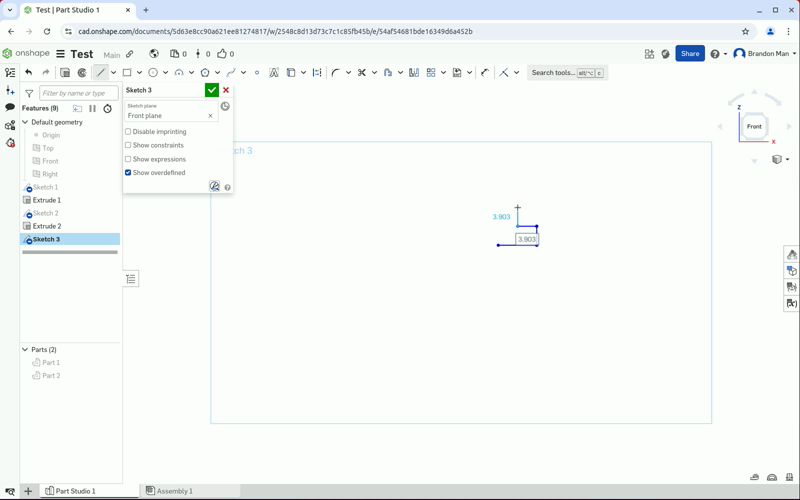
click(517, 207)
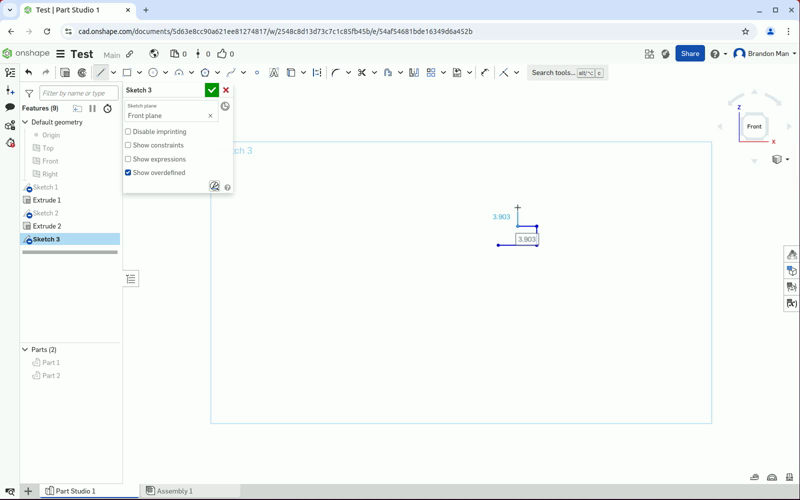
key_up(shift)
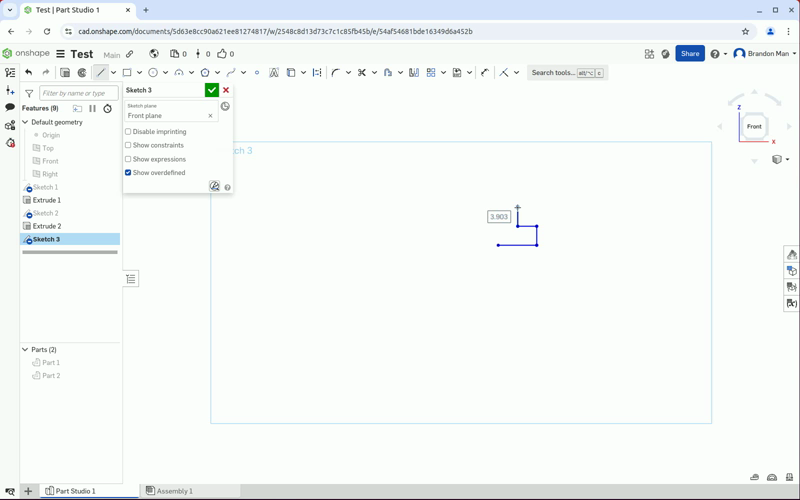
key_down(shift)
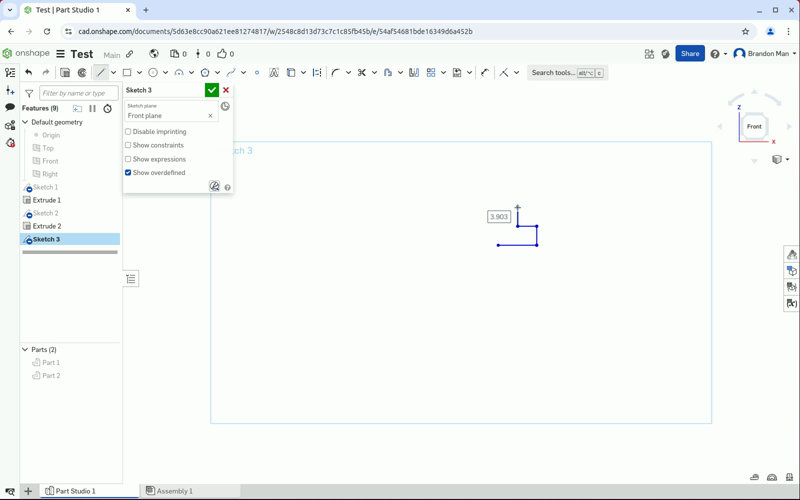
mouse_move(547, 207)
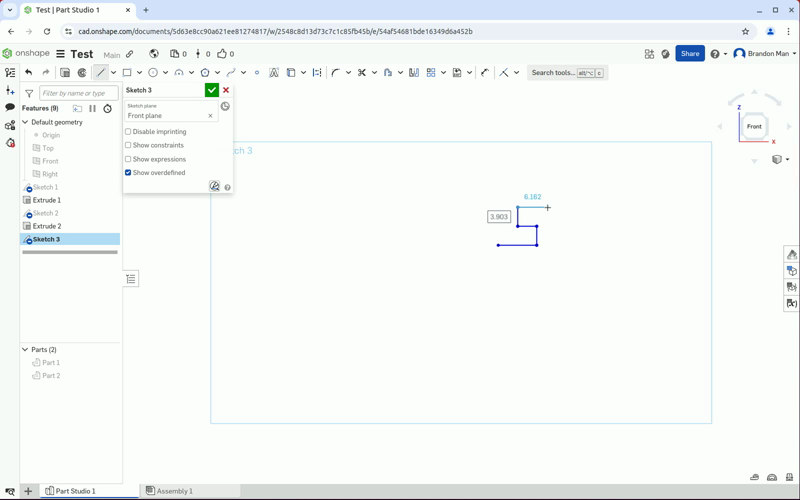
mouse_move(498, 207)
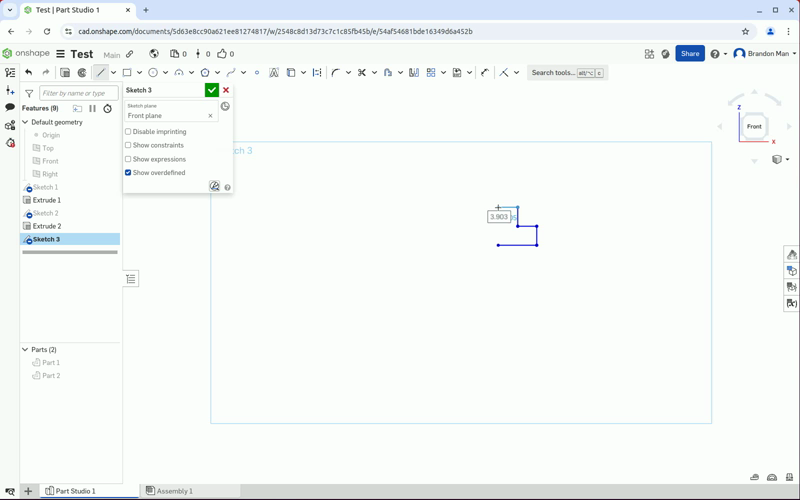
click(498, 207)
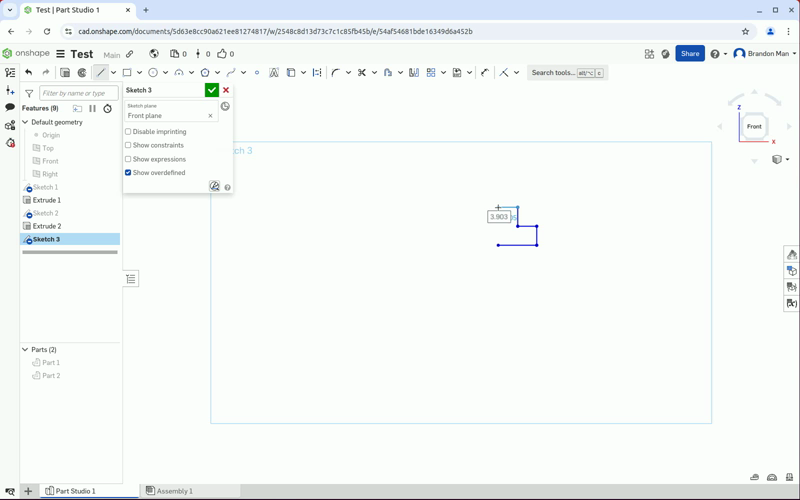
key_up(shift)
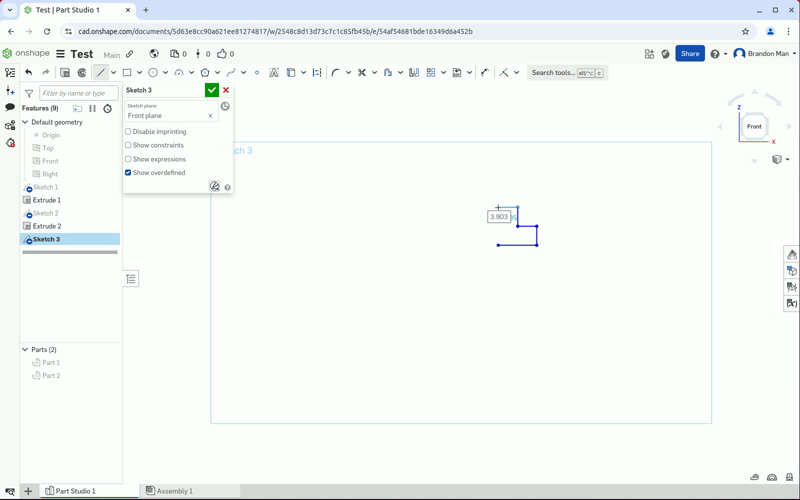
mouse_move(528, 207)
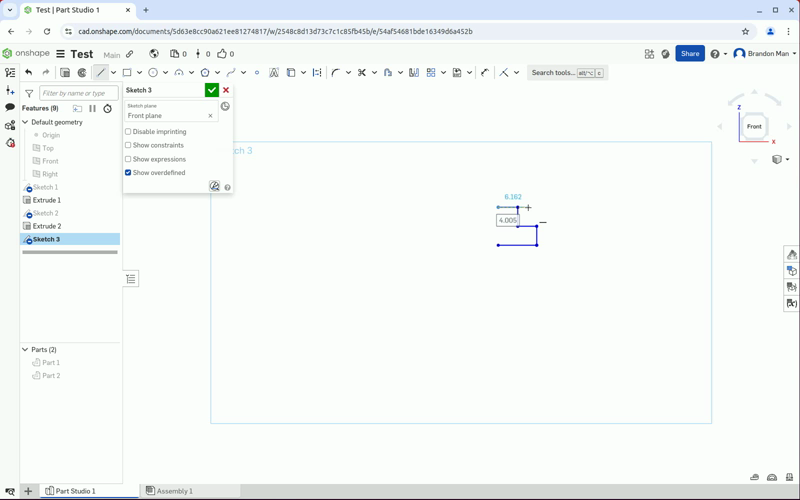
key_down(shift)
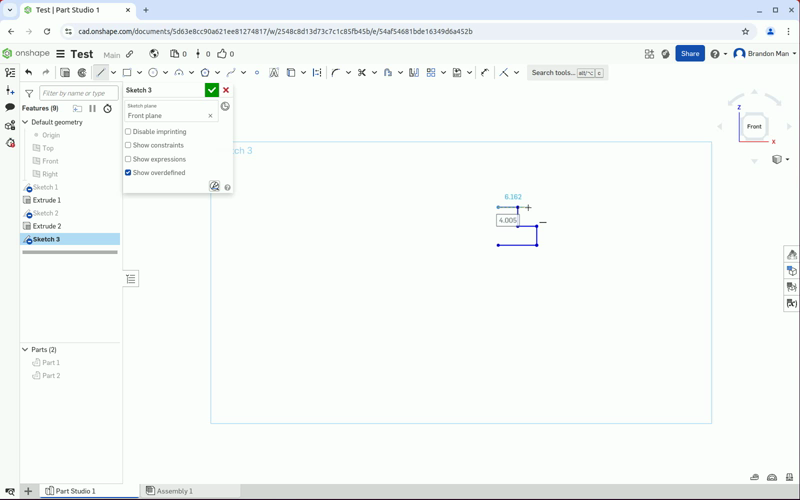
mouse_move(498, 245)
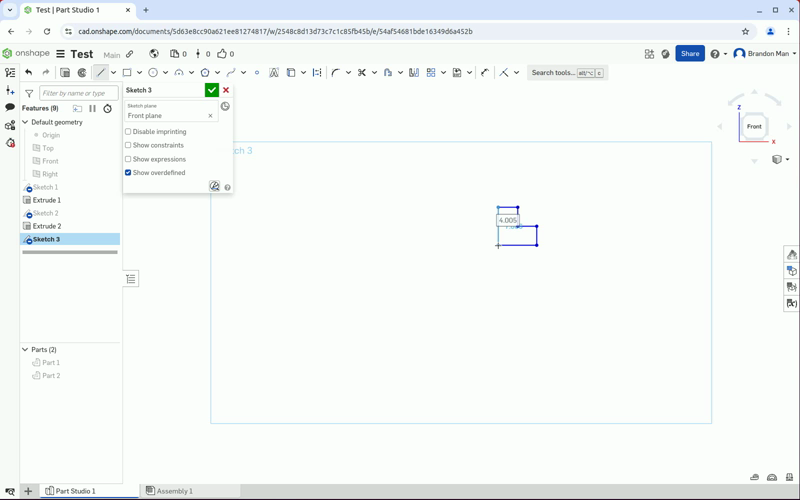
key_up(shift)
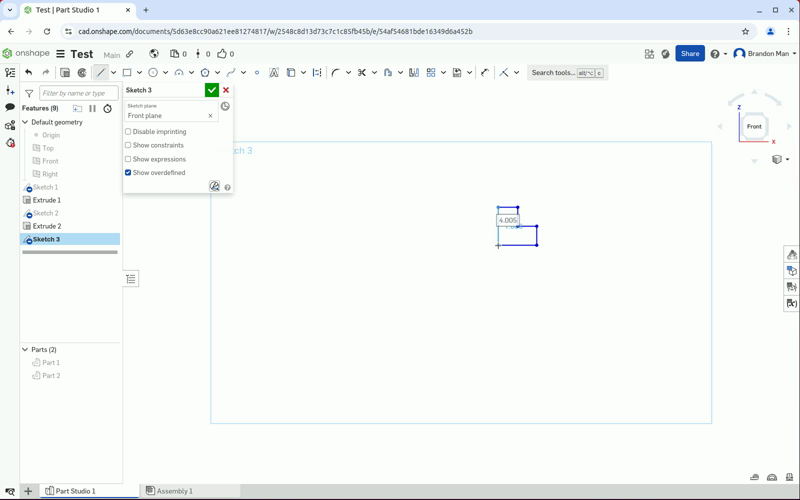
click(498, 245)
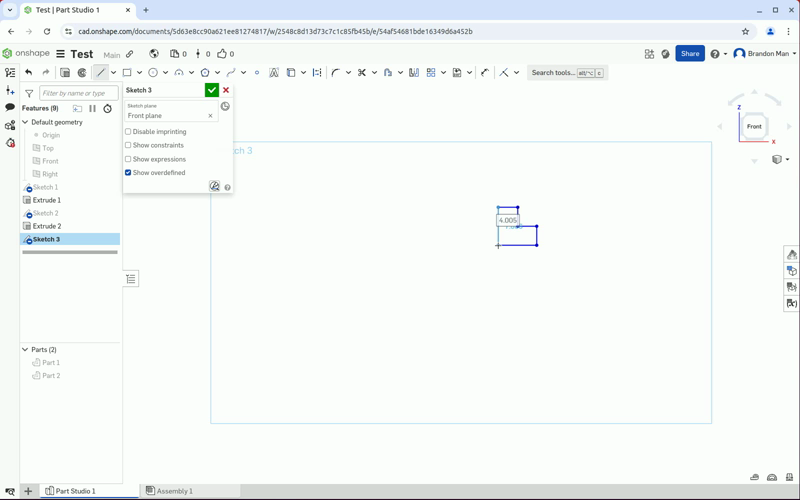
key(esc)
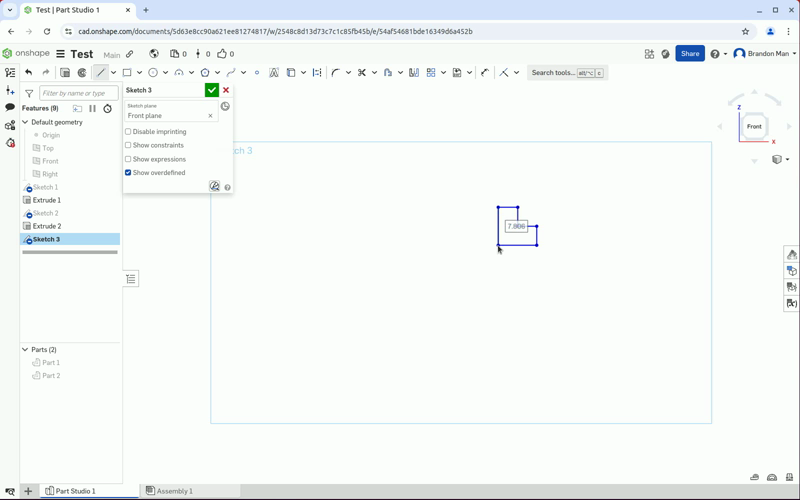
mouse_move(514, 209)
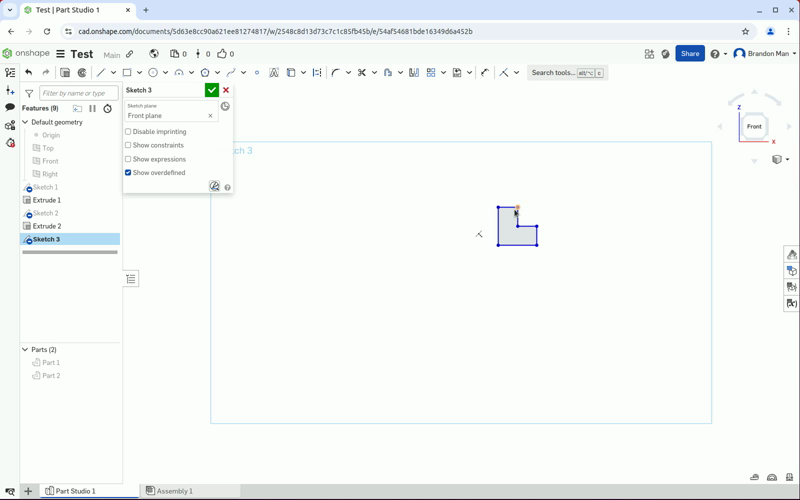
scroll(6)
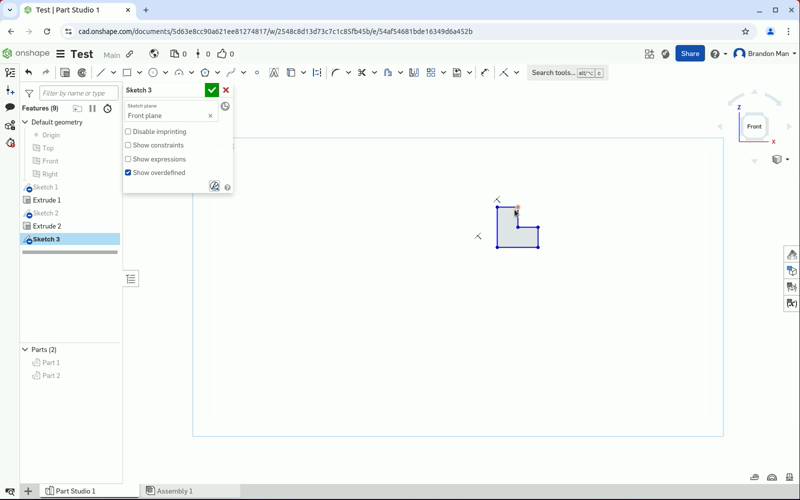
scroll(6)
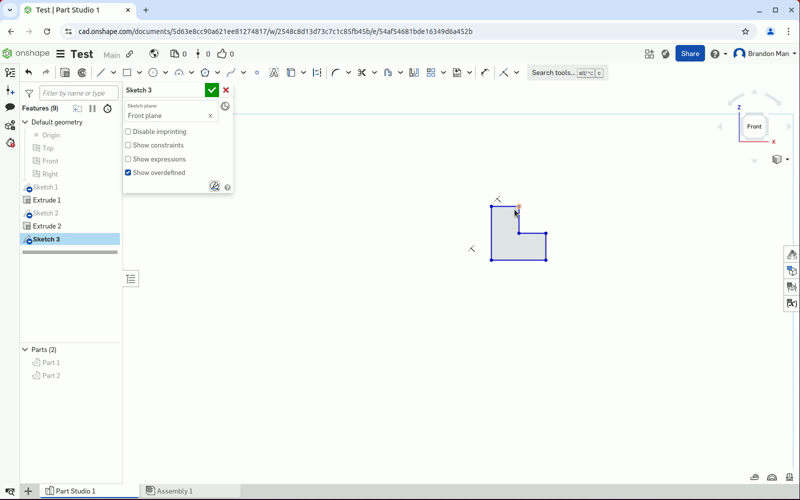
scroll(6)
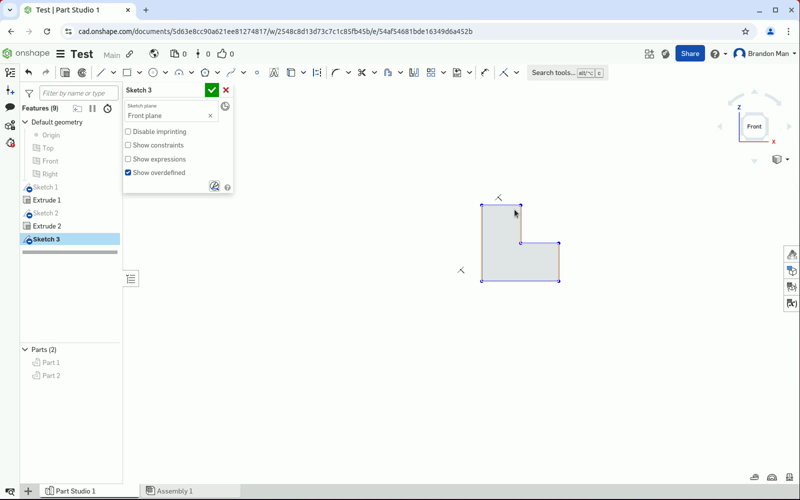
scroll(6)
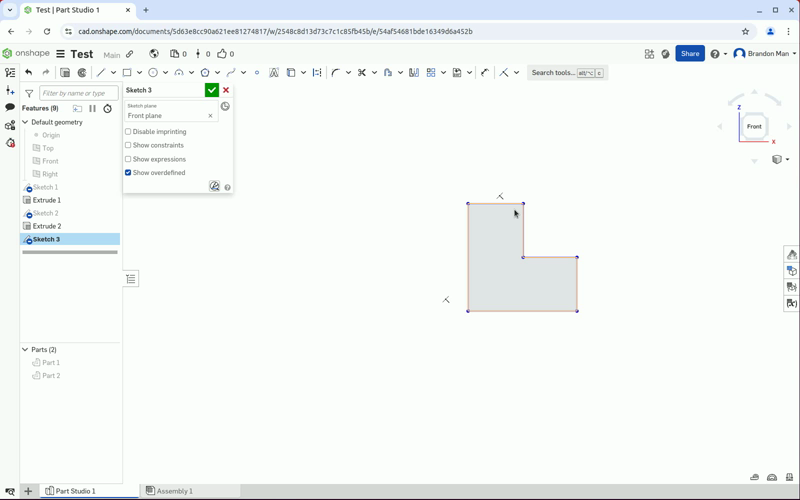
scroll(6)
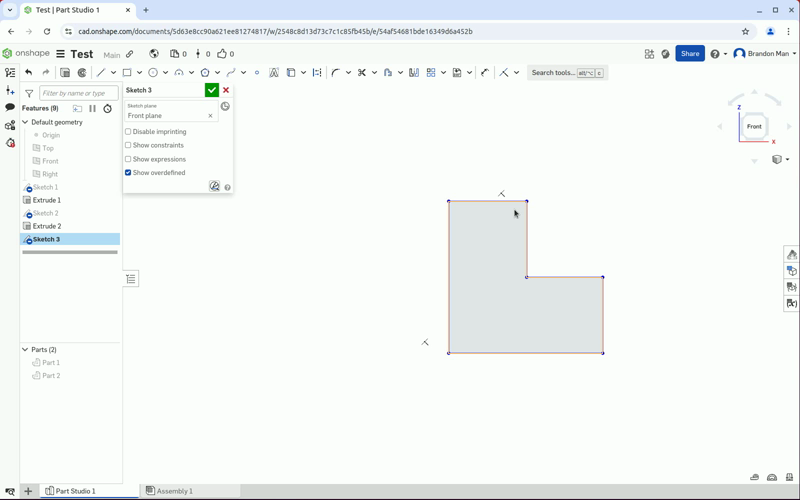
scroll(6)
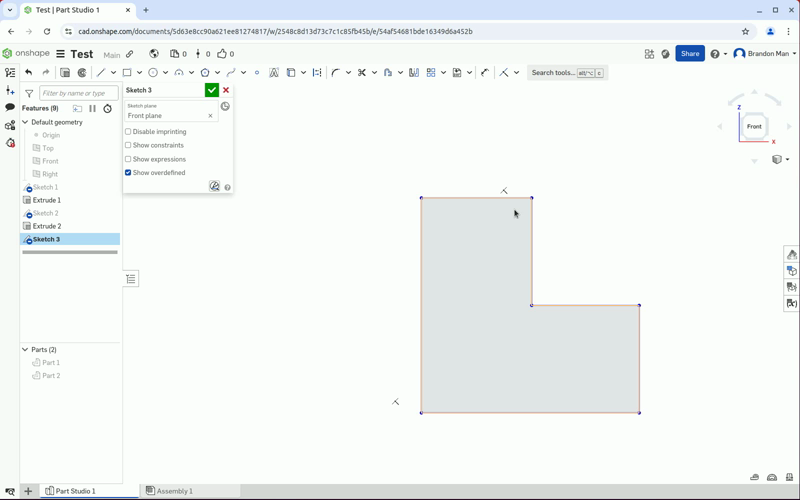
scroll(6)
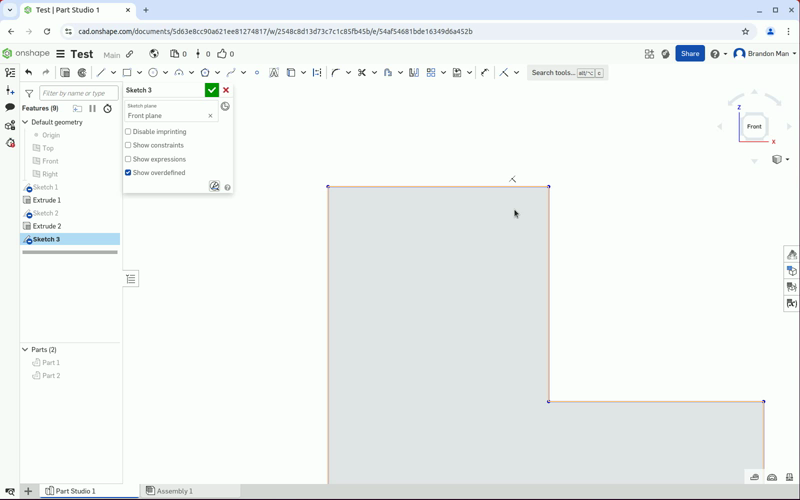
click(514, 209)
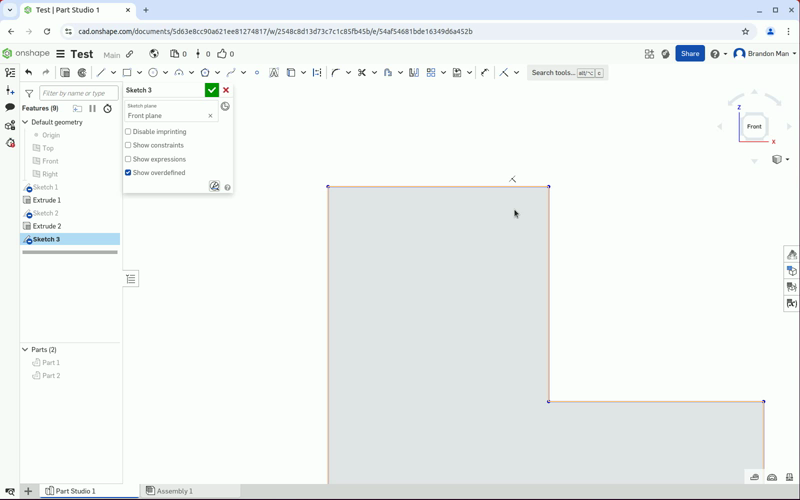
scroll(-6)
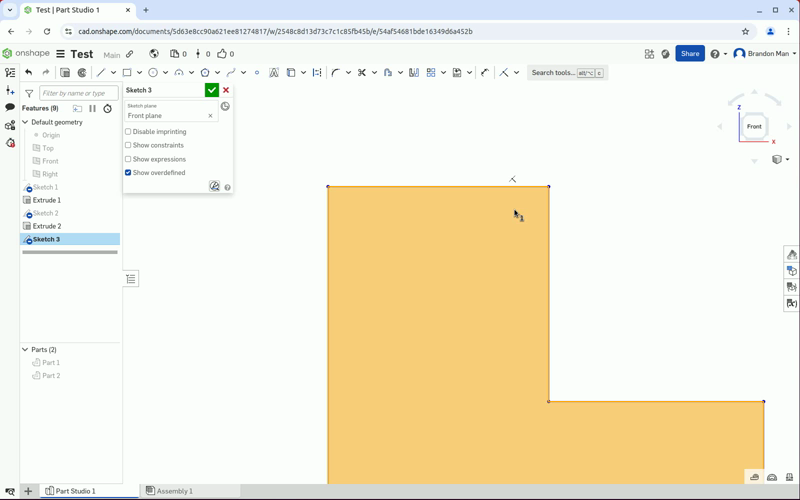
scroll(-6)
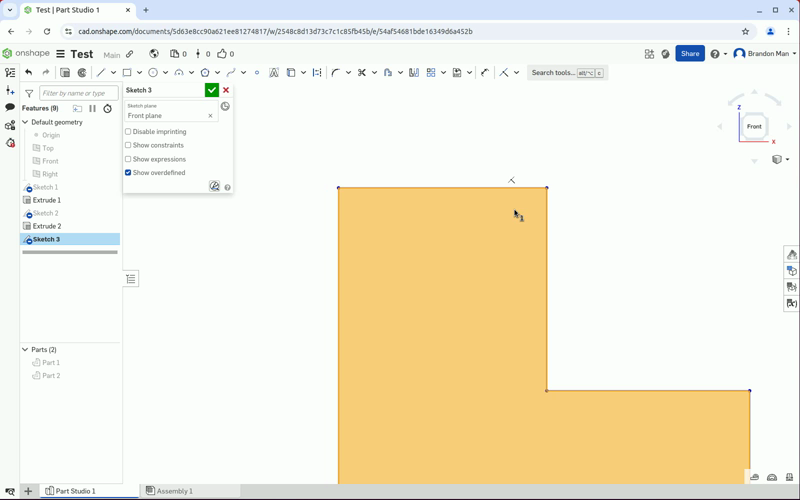
scroll(-6)
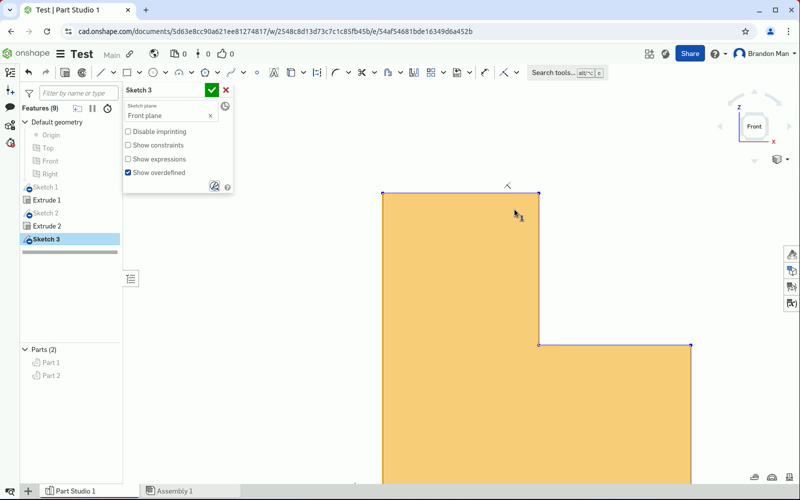
scroll(-6)
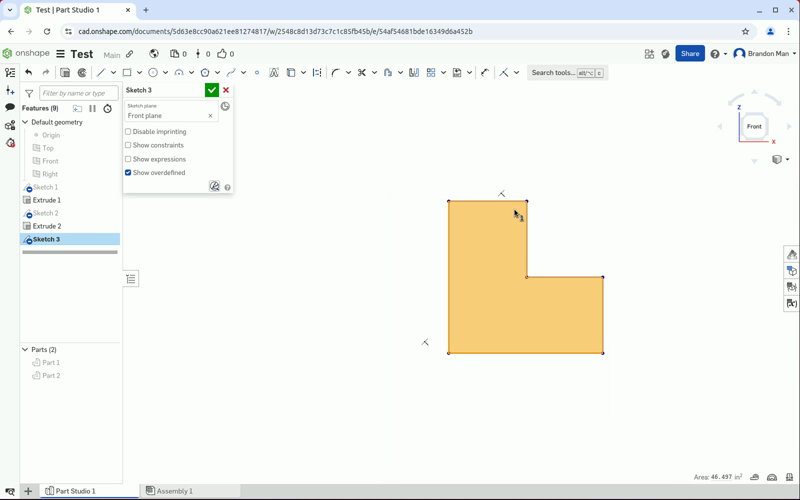
scroll(-6)
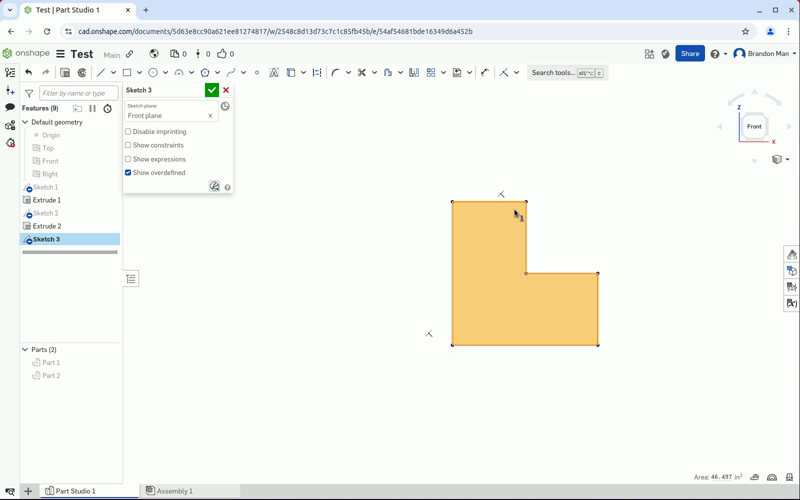
scroll(-6)
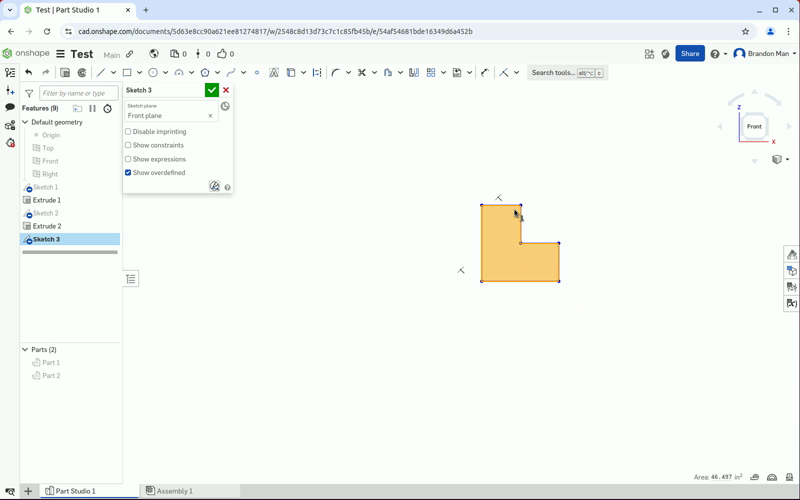
scroll(-6)
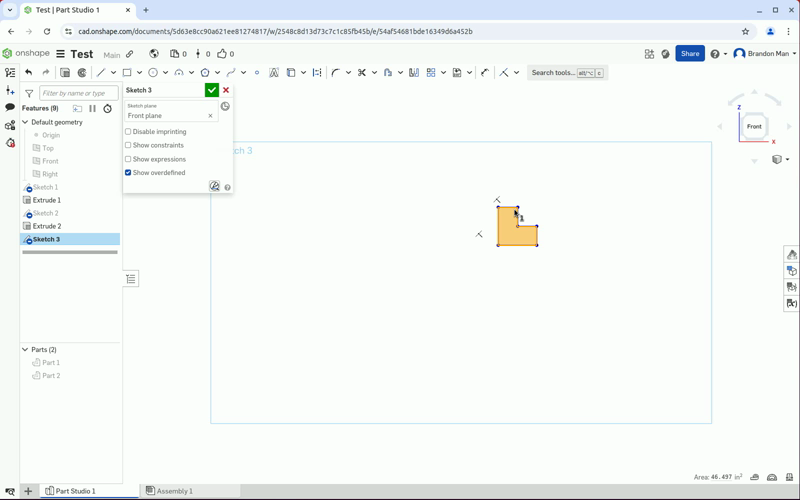
mouse_move(73, 352)
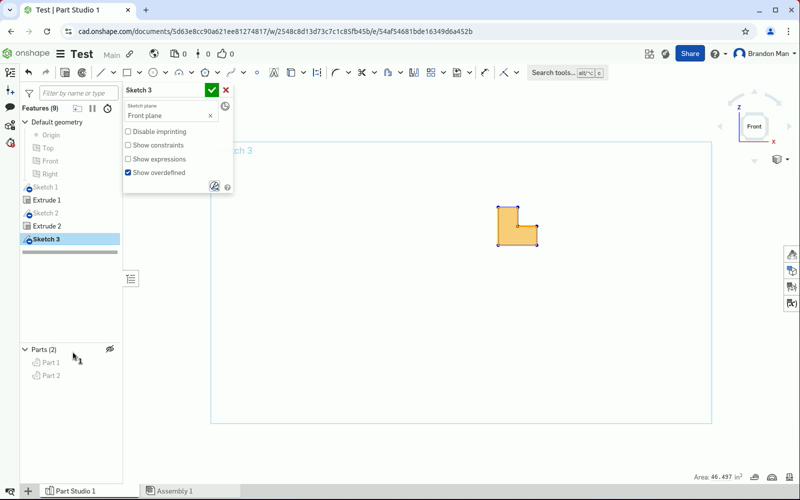
key(shift+y)
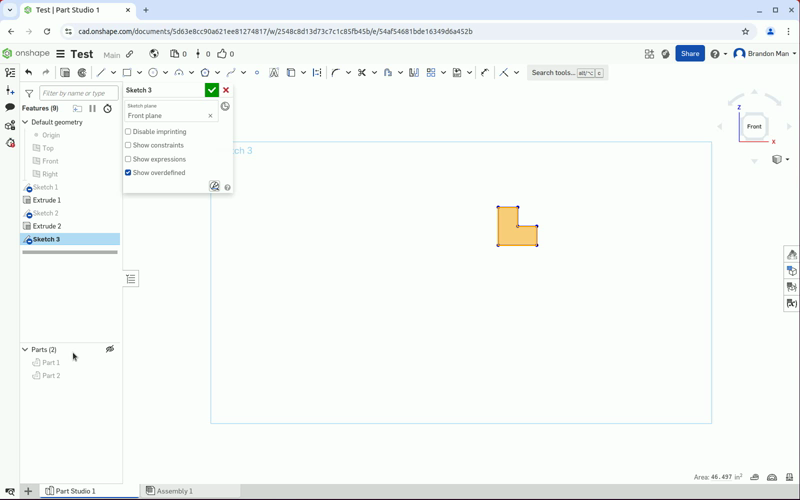
key(shift+e)
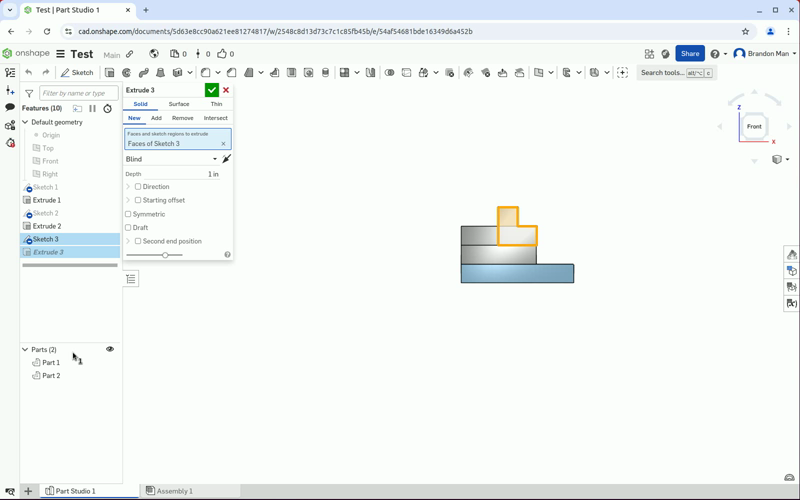
mouse_move(143, 106)
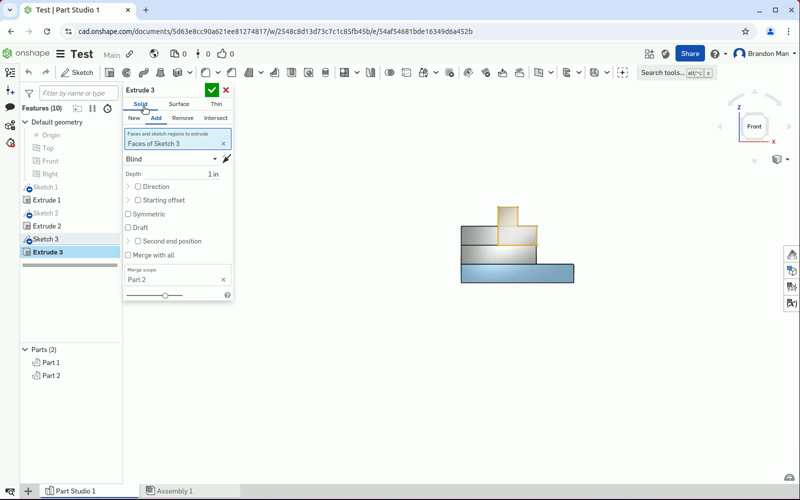
click(143, 106)
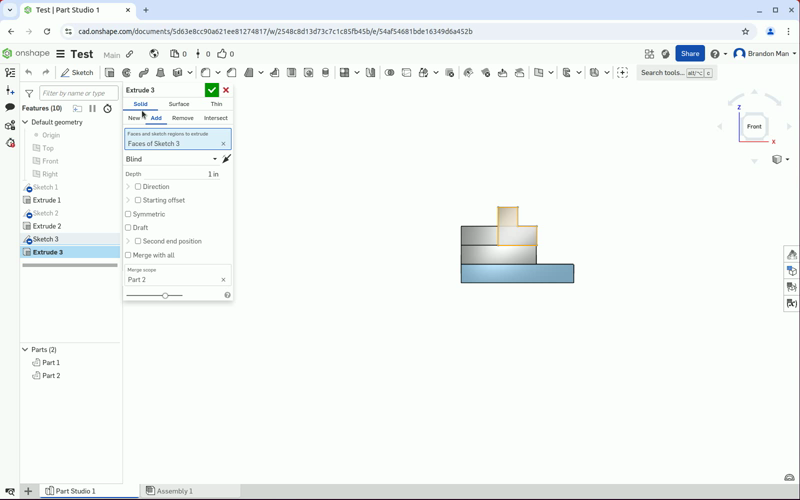
mouse_move(137, 120)
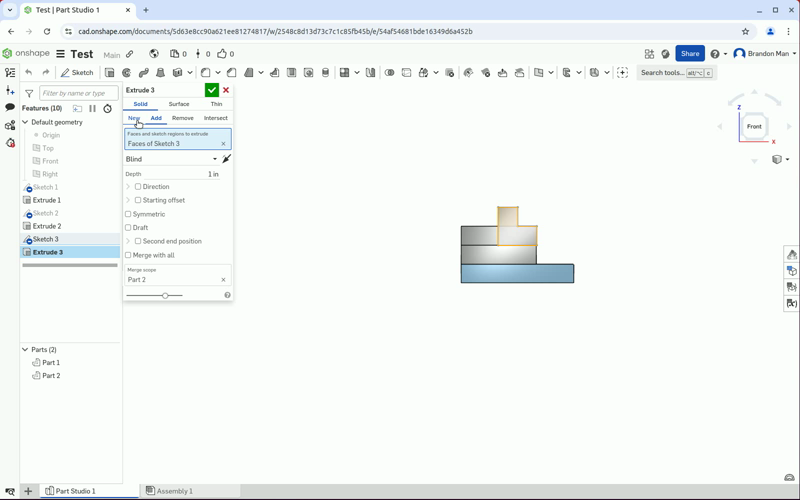
click(137, 120)
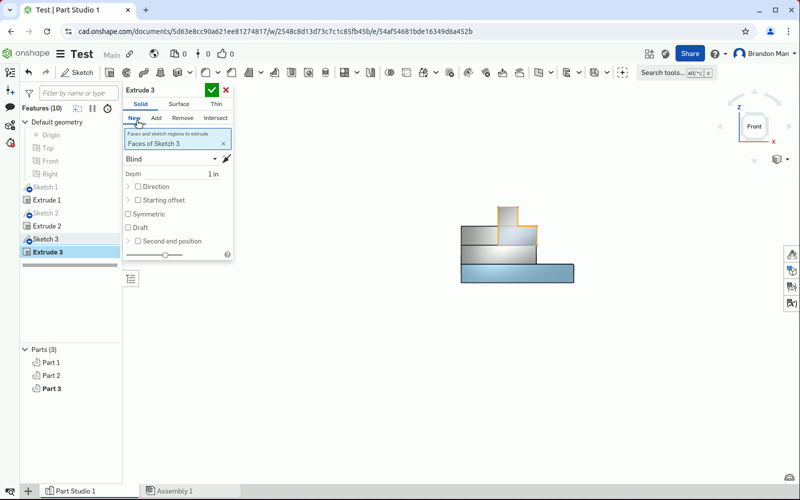
key(tab, 4)
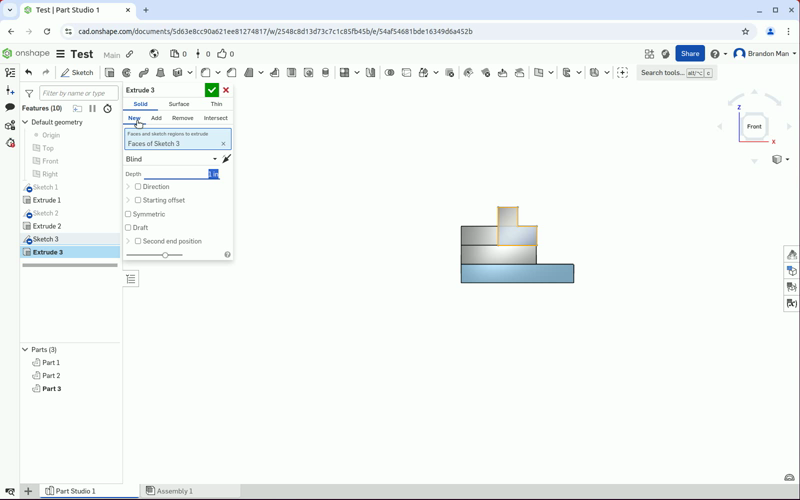
text(-15.405)
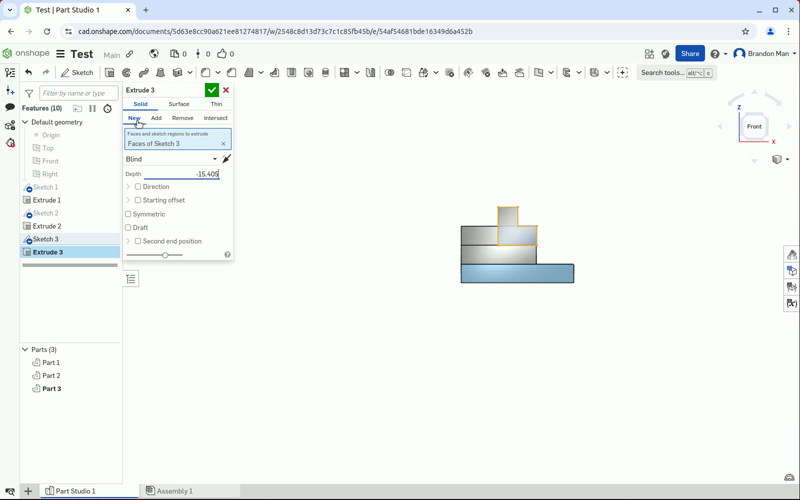
key(enter)
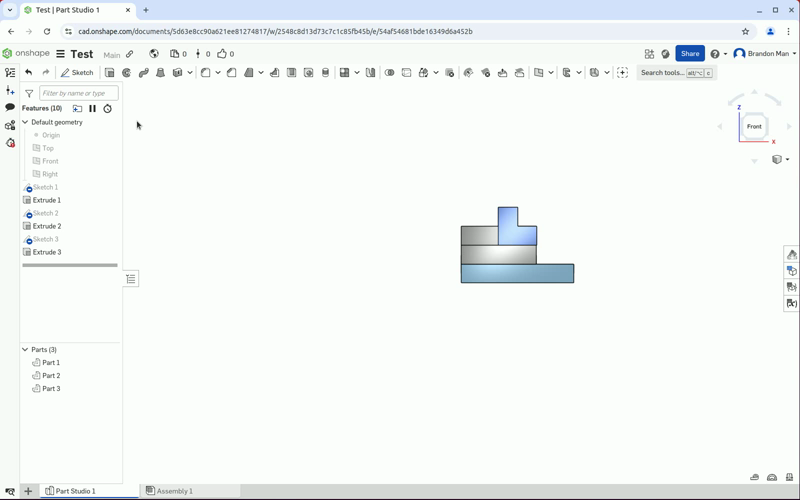
key(shift+h)
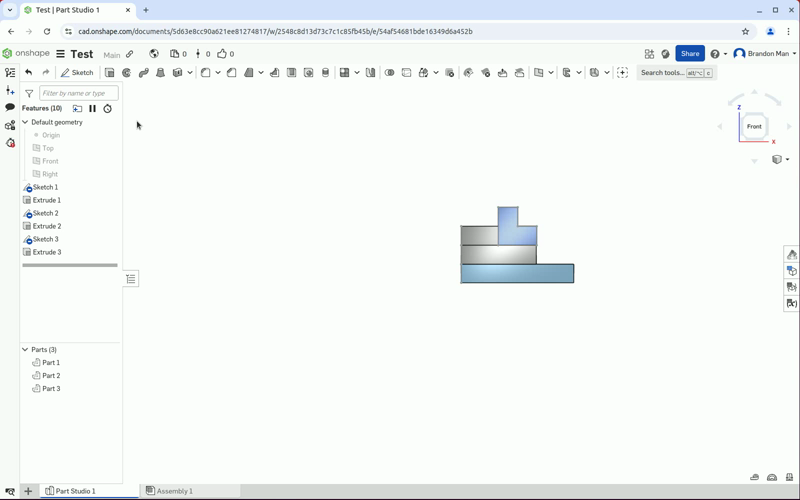
key(shift+h)
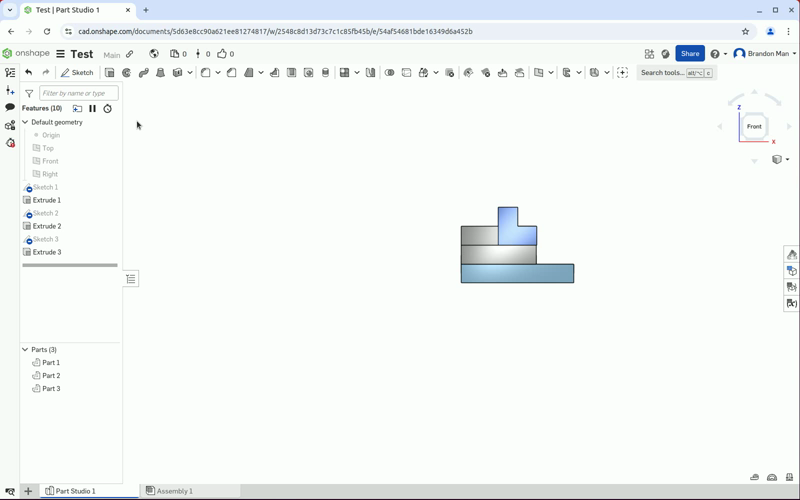
mouse_move(73, 189)
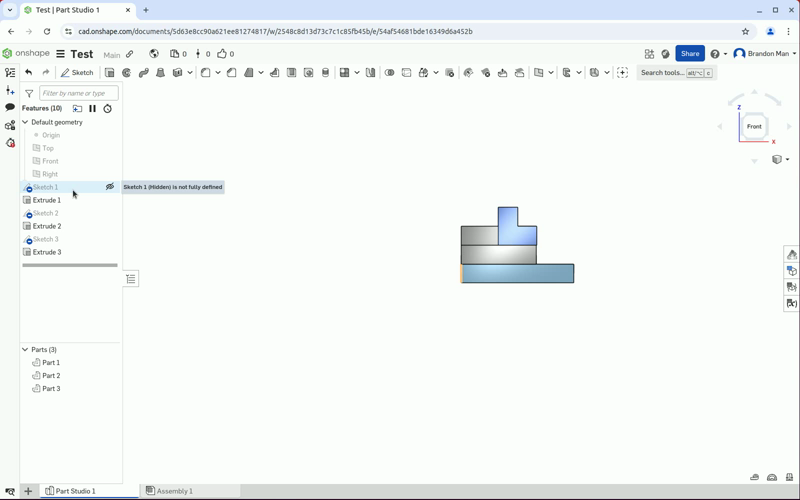
click(73, 189)
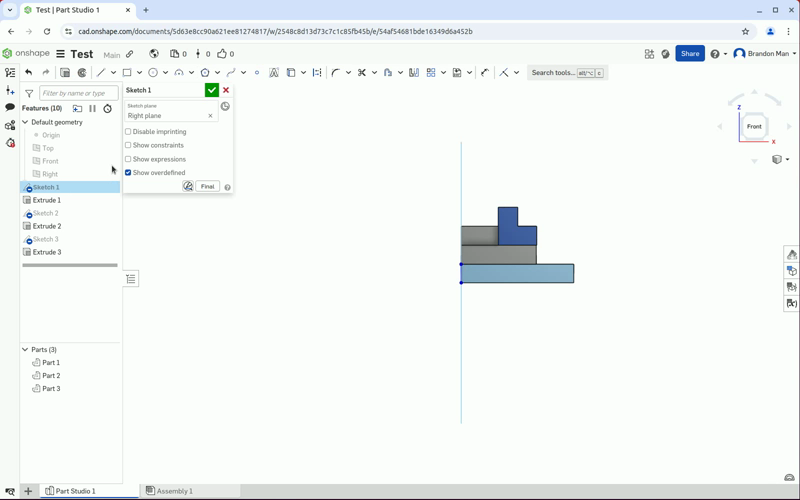
mouse_move(229, 92)
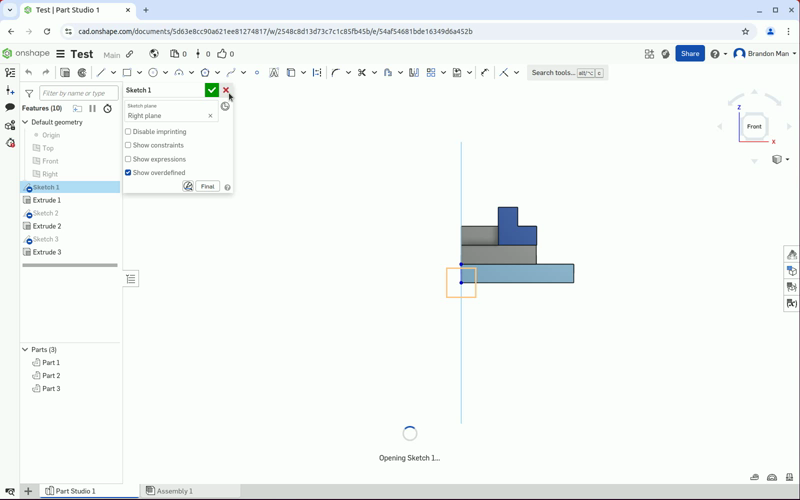
click(229, 92)
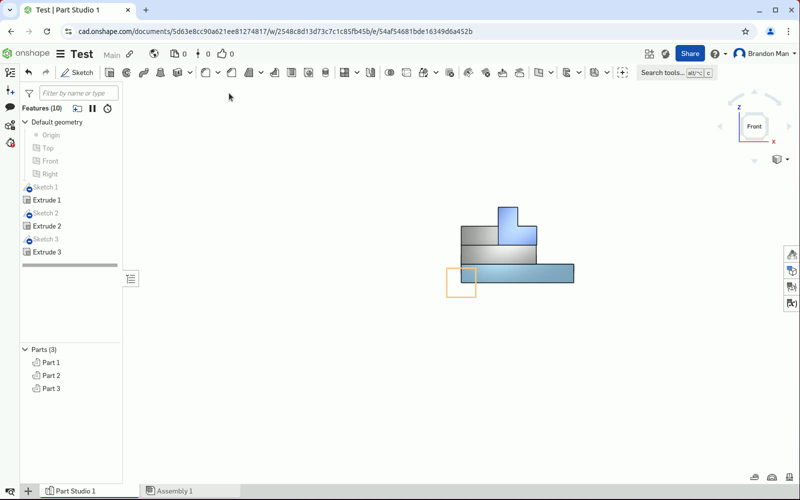
mouse_move(73, 352)
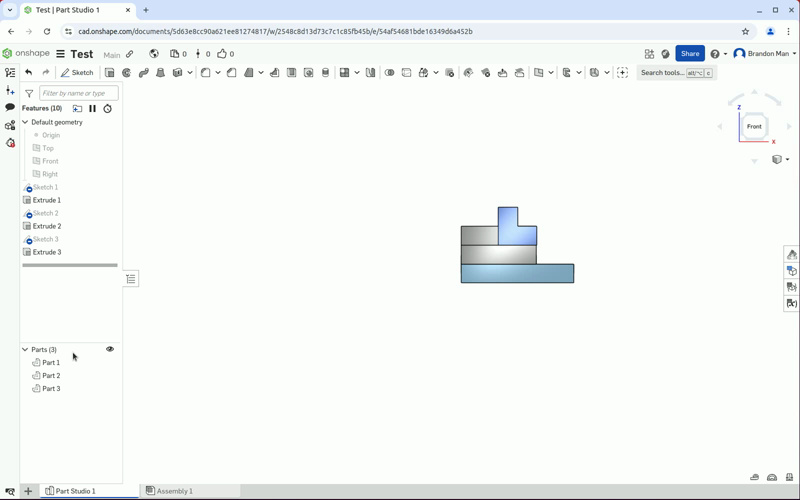
key(y)
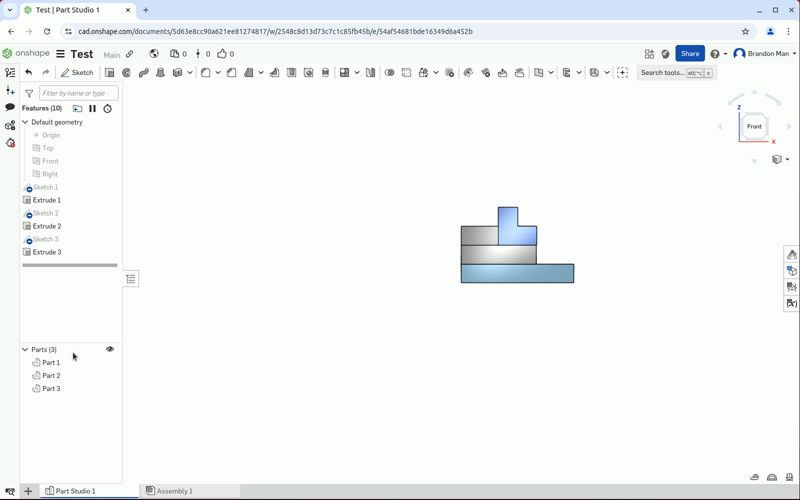
key(shift+p)
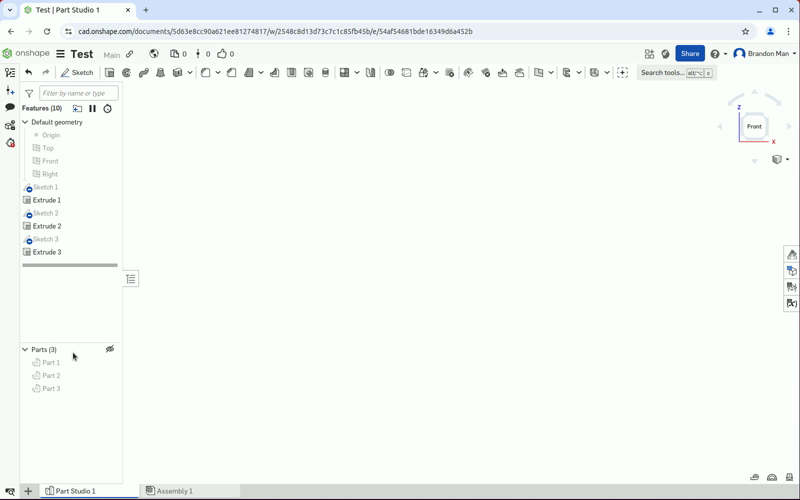
key(space)
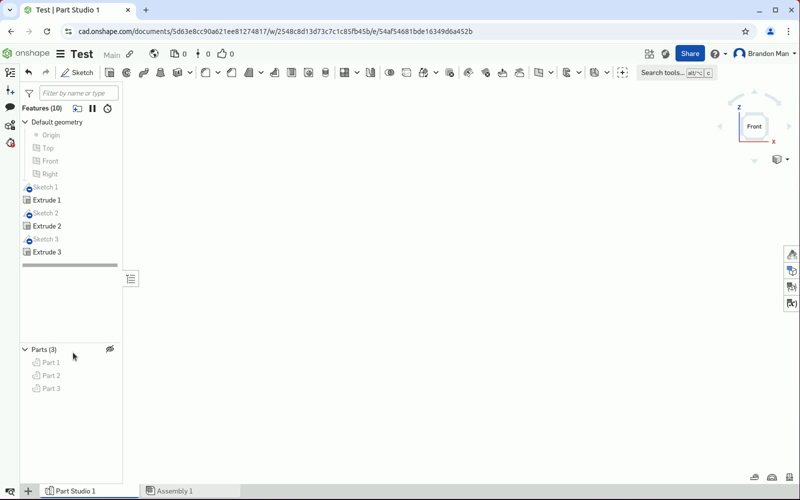
key_down(shift)
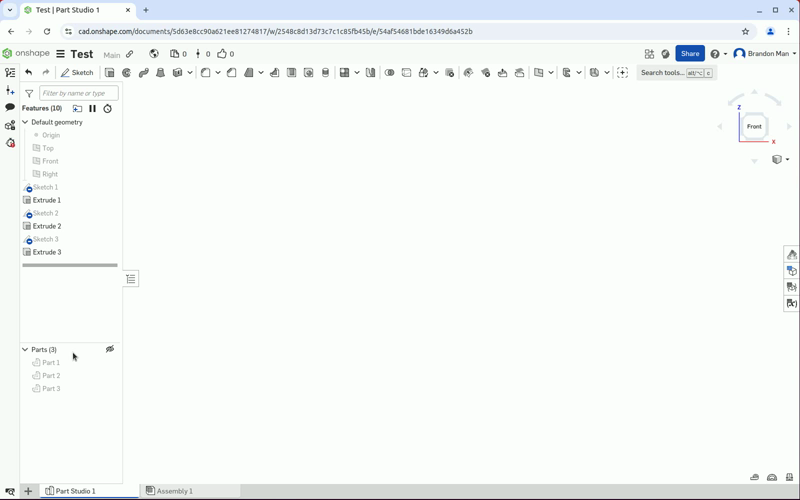
key(left)
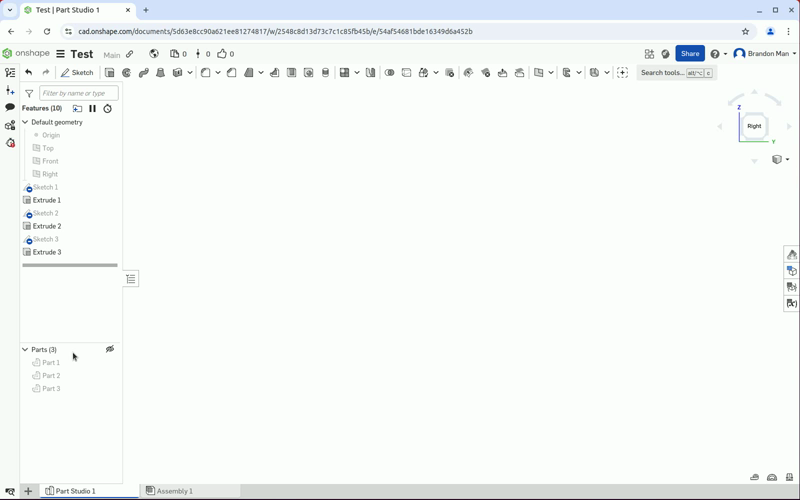
key_up(shift)
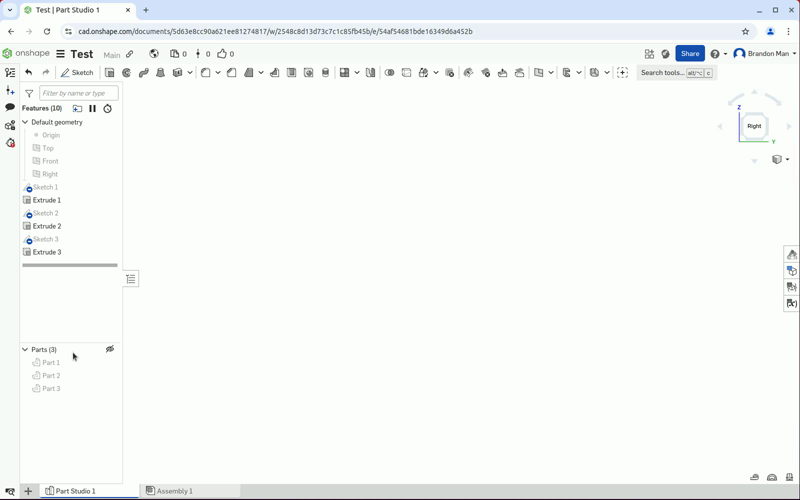
mouse_move(73, 352)
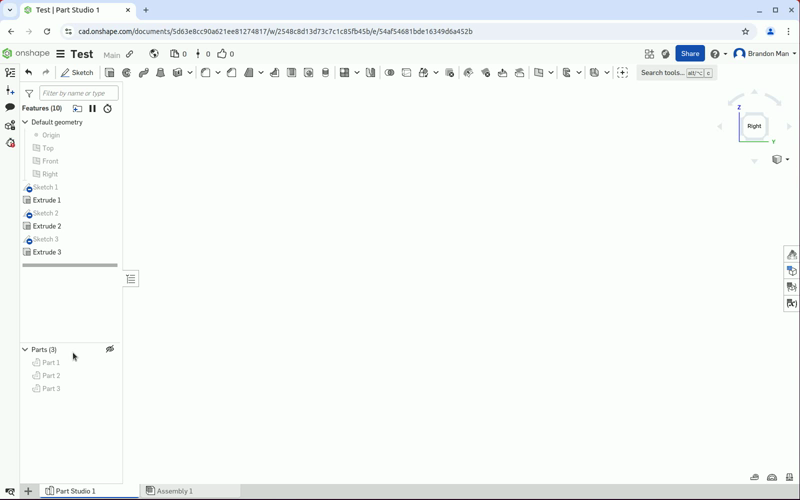
key(shift+y)
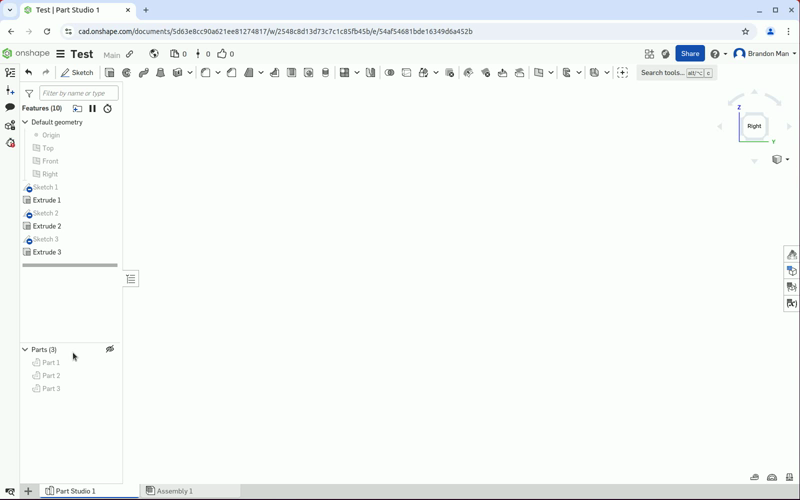
key(shift+s)
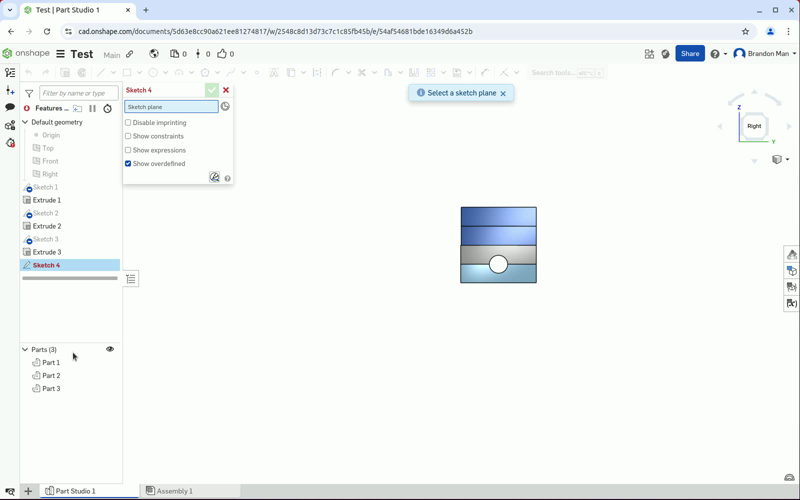
mouse_move(73, 176)
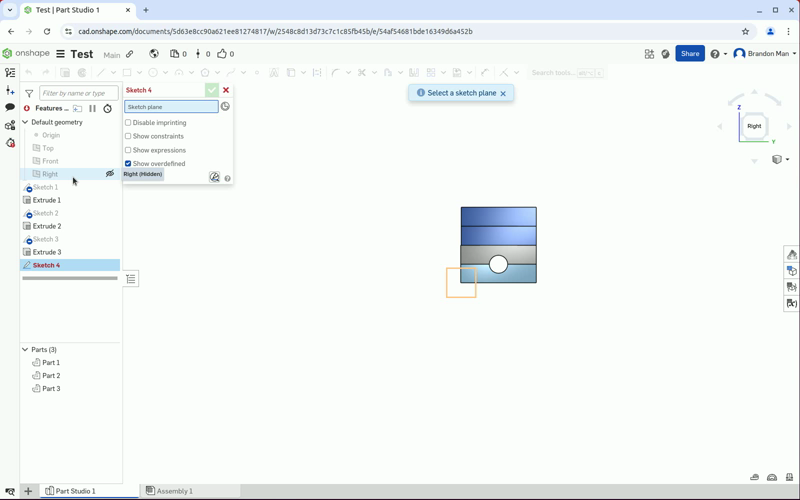
click(73, 176)
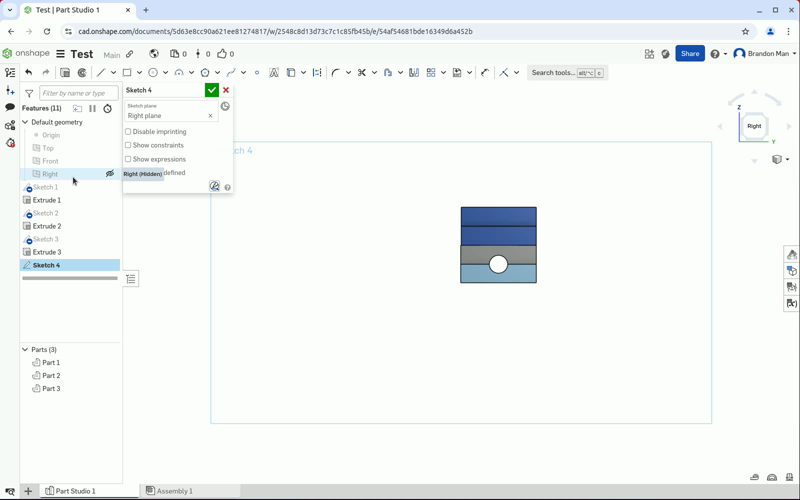
mouse_move(73, 352)
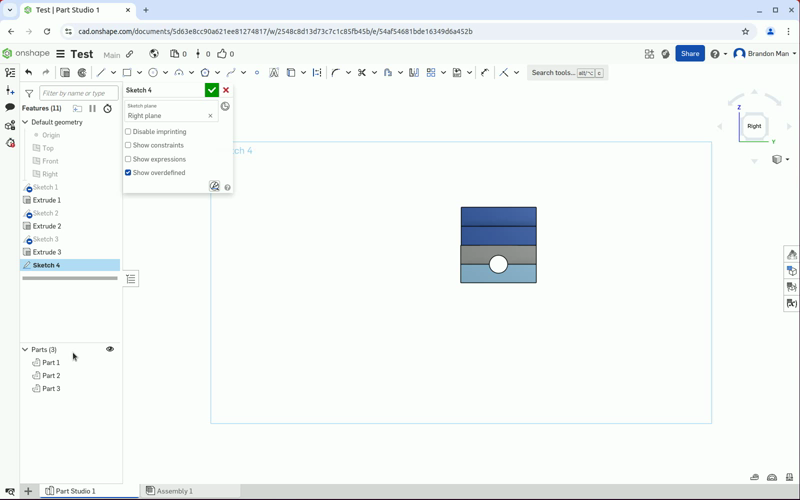
key(y)
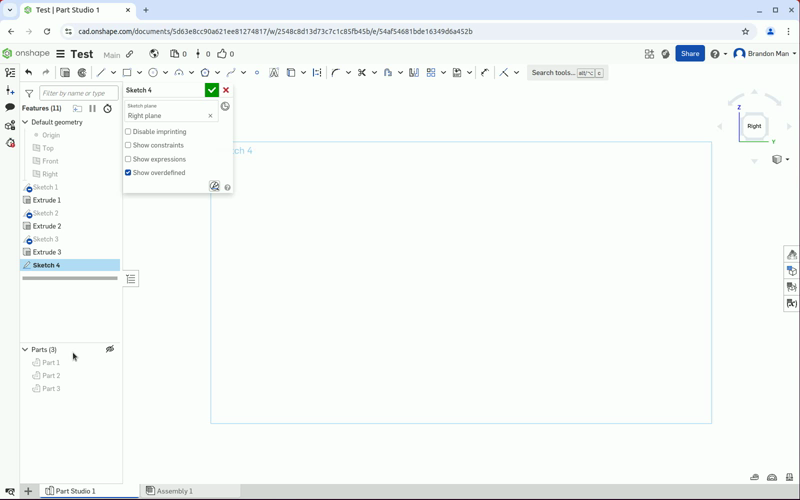
key(l)
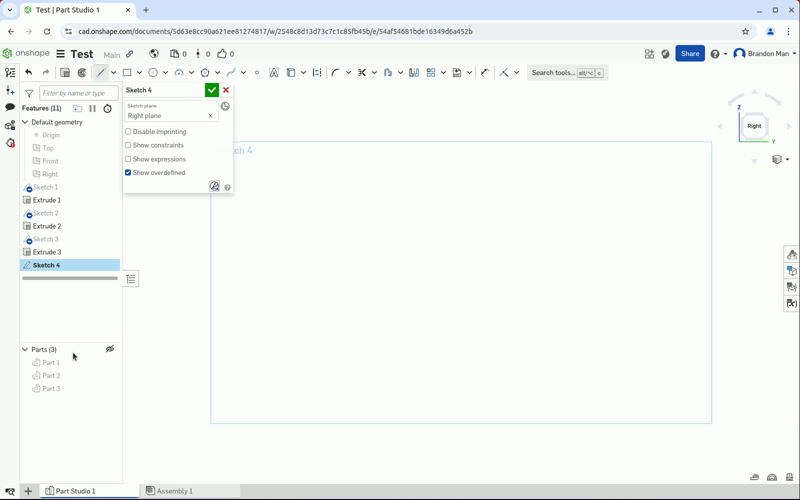
key_down(shift)
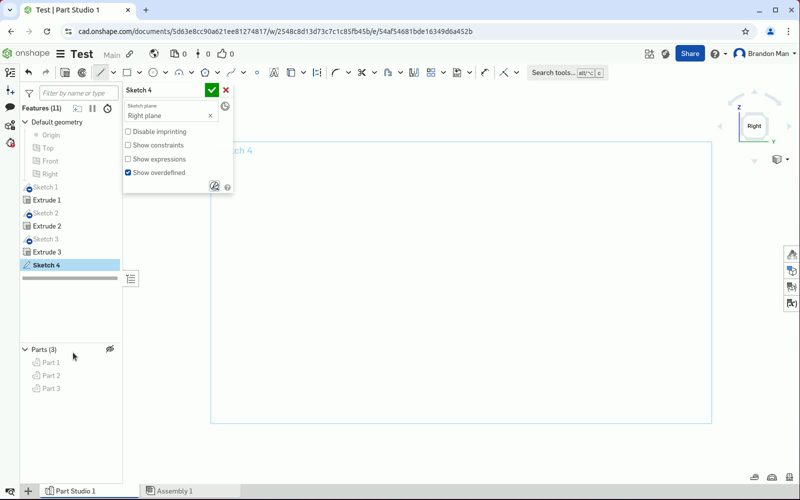
mouse_move(460, 245)
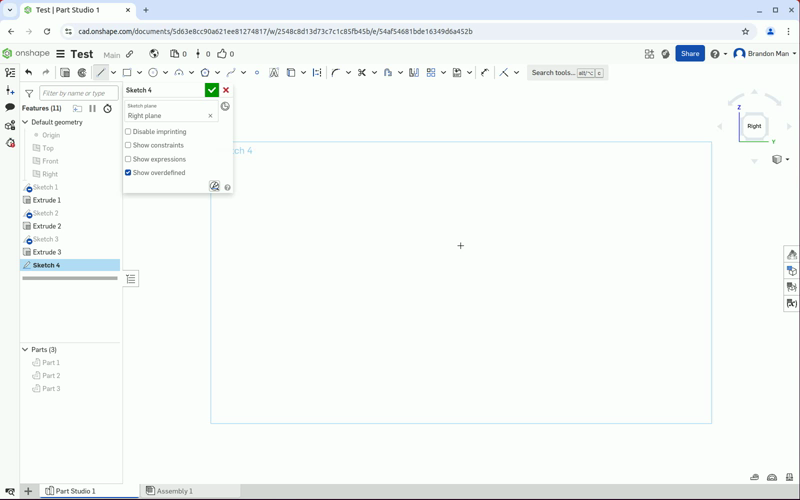
click(460, 245)
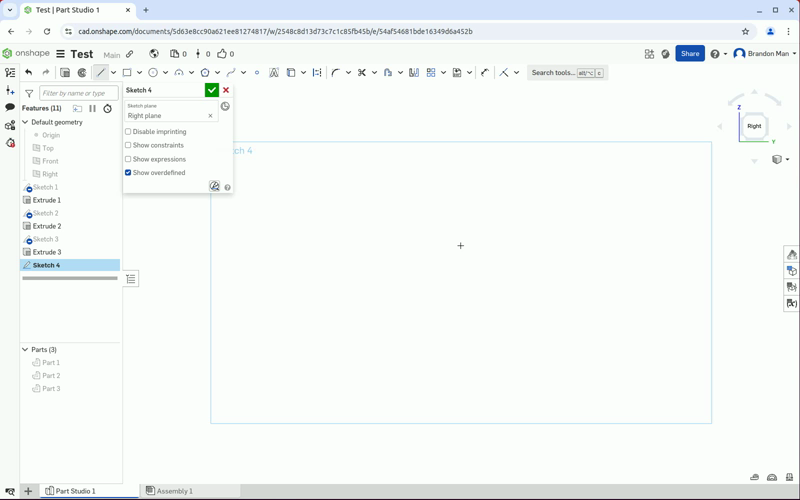
key_up(shift)
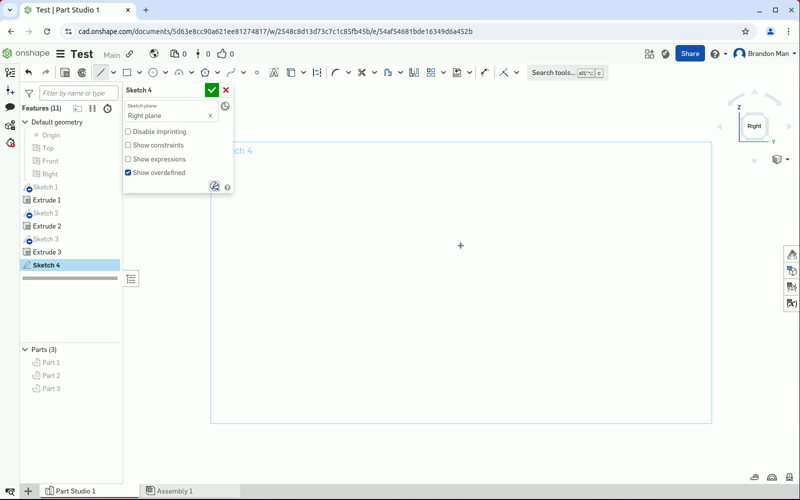
key_down(shift)
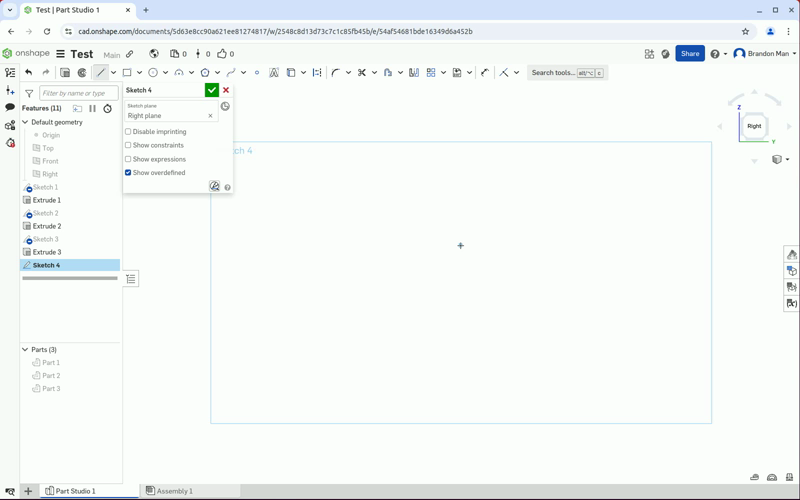
mouse_move(490, 245)
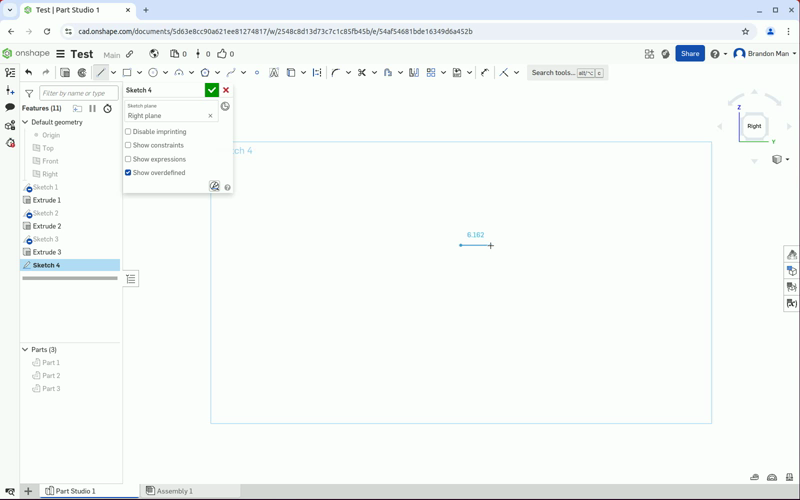
mouse_move(480, 245)
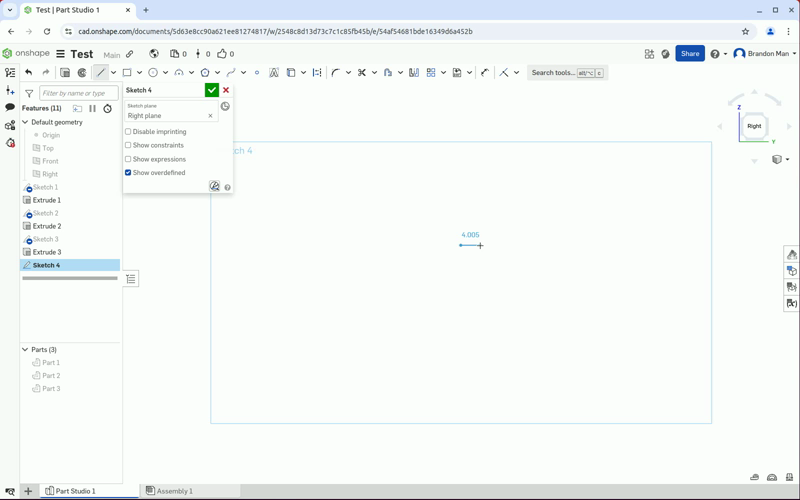
click(480, 245)
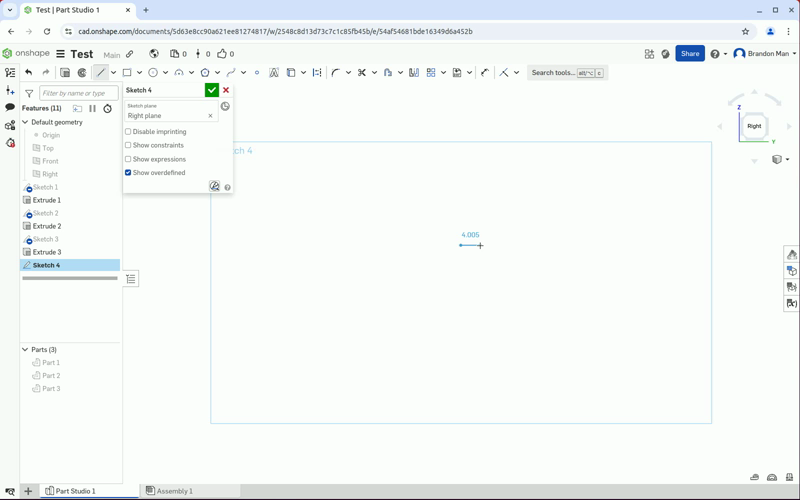
key_up(shift)
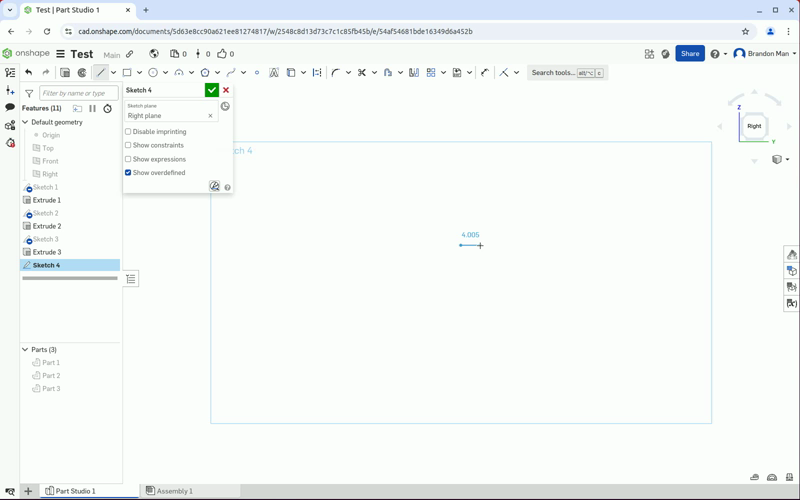
key_down(shift)
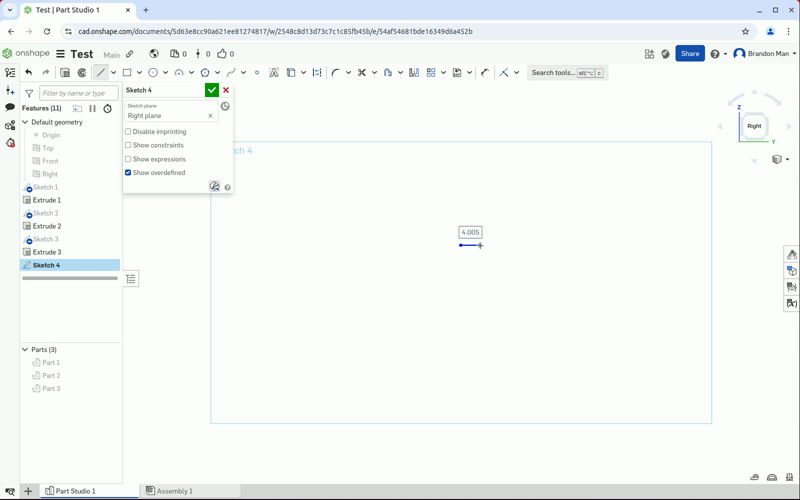
mouse_move(510, 245)
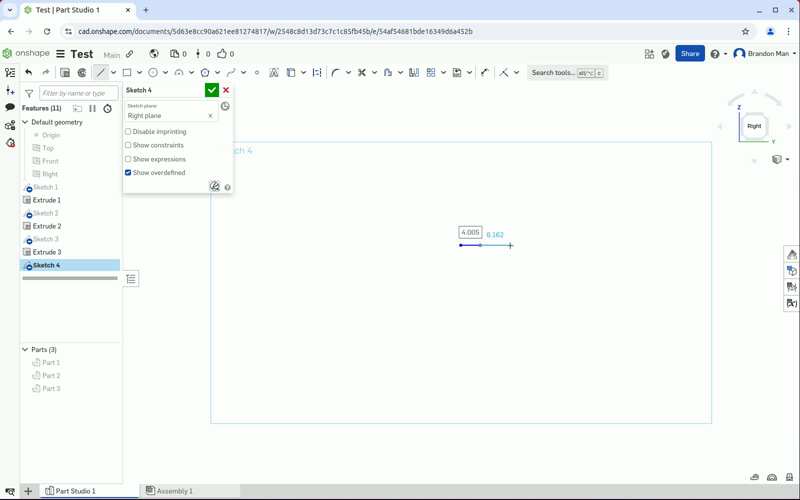
mouse_move(480, 226)
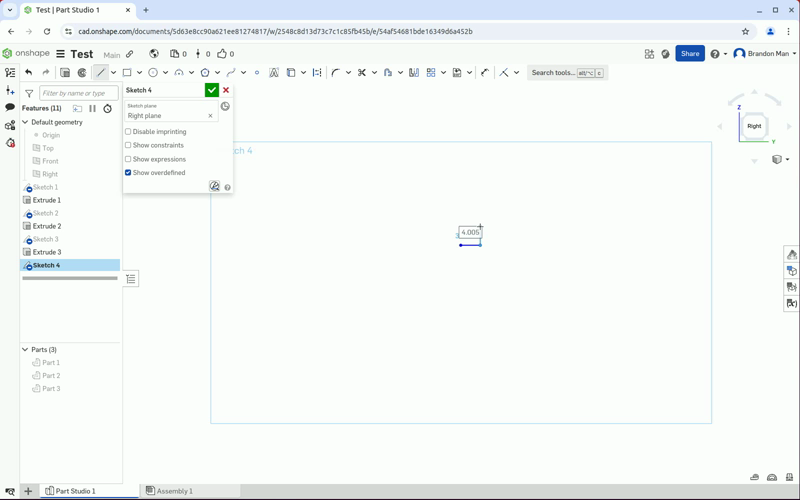
click(480, 226)
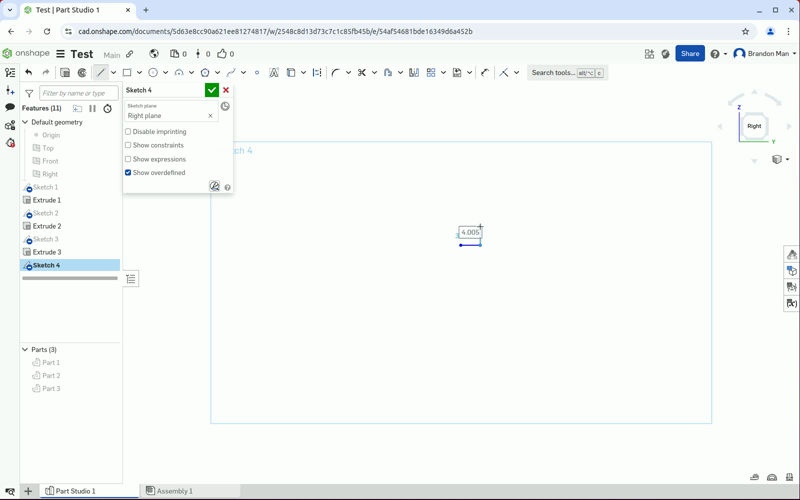
key_up(shift)
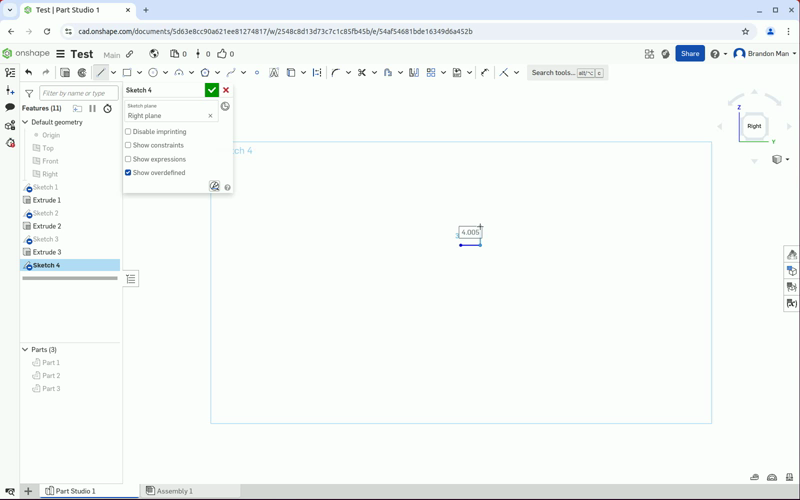
key_down(shift)
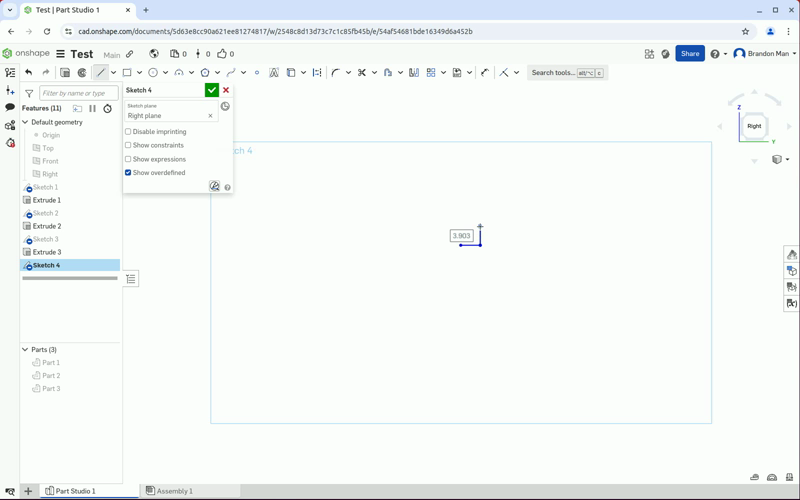
mouse_move(510, 226)
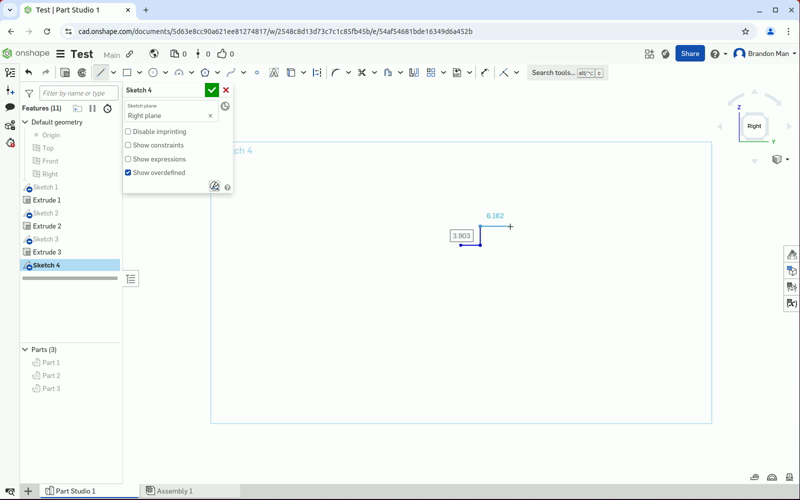
mouse_move(480, 207)
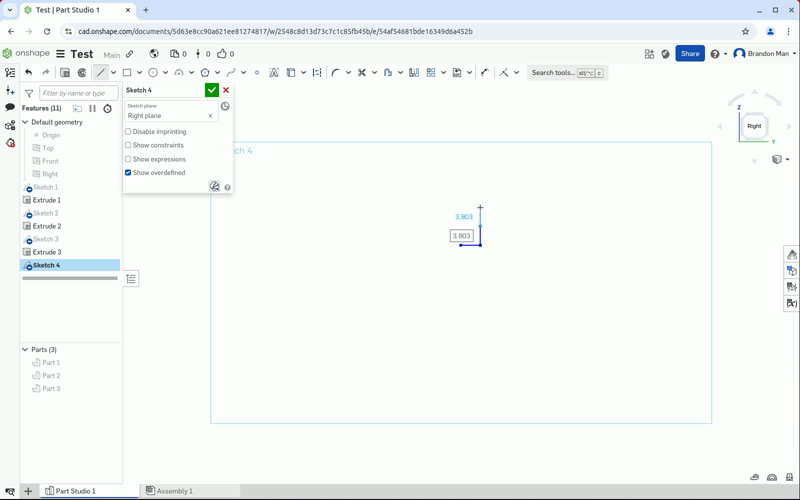
click(480, 207)
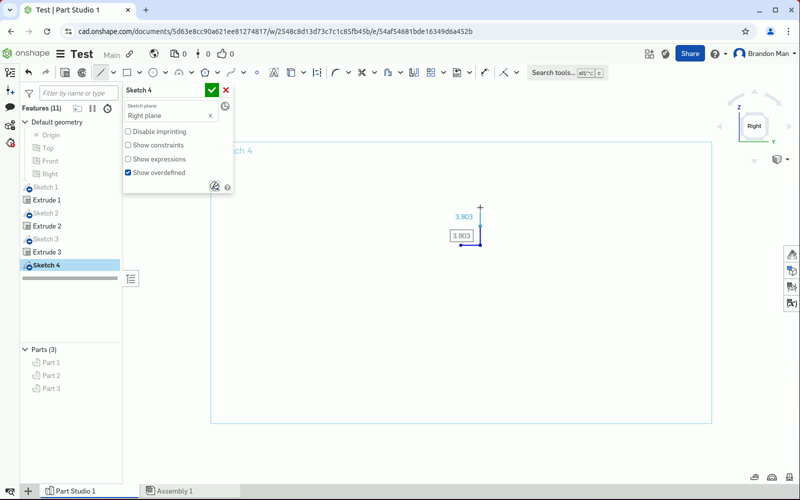
key_up(shift)
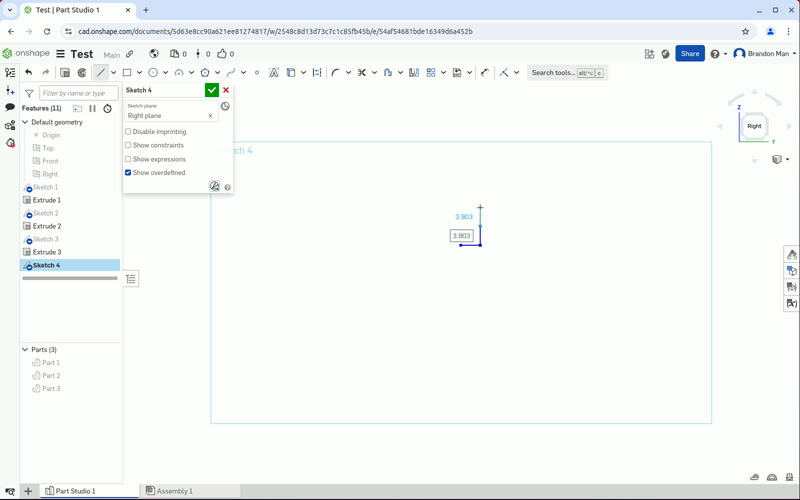
key_down(shift)
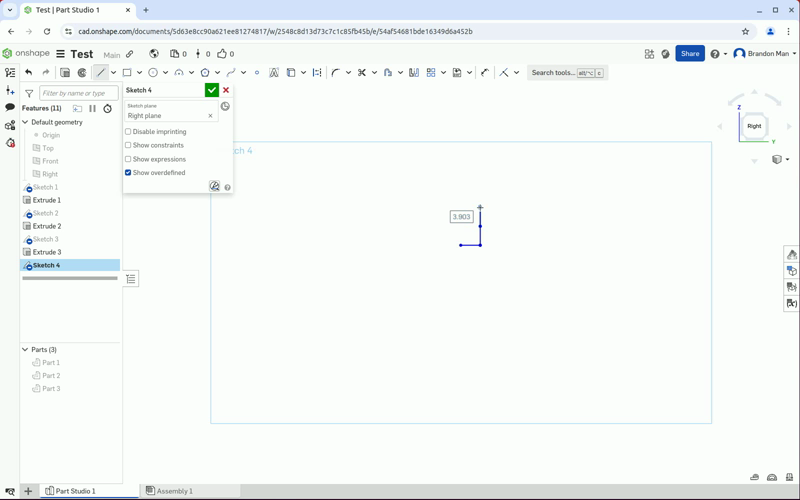
mouse_move(510, 207)
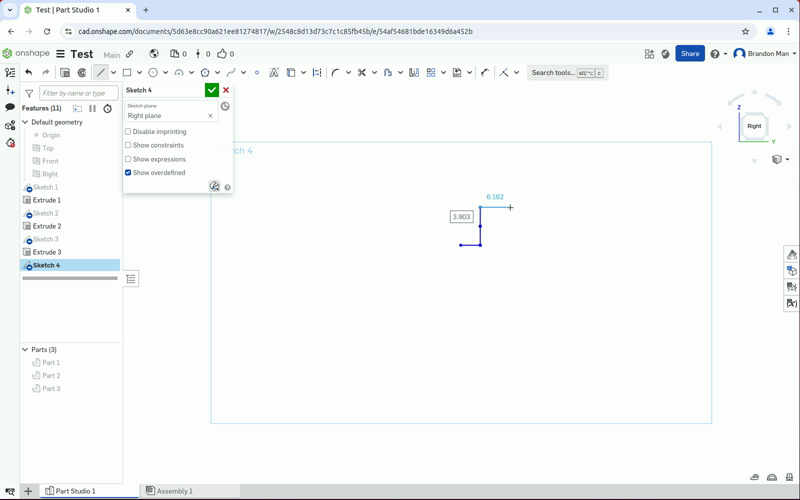
mouse_move(460, 207)
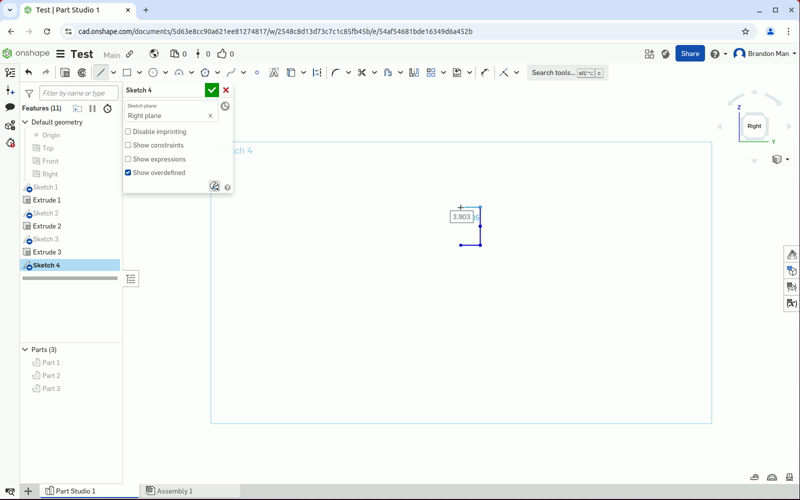
click(460, 207)
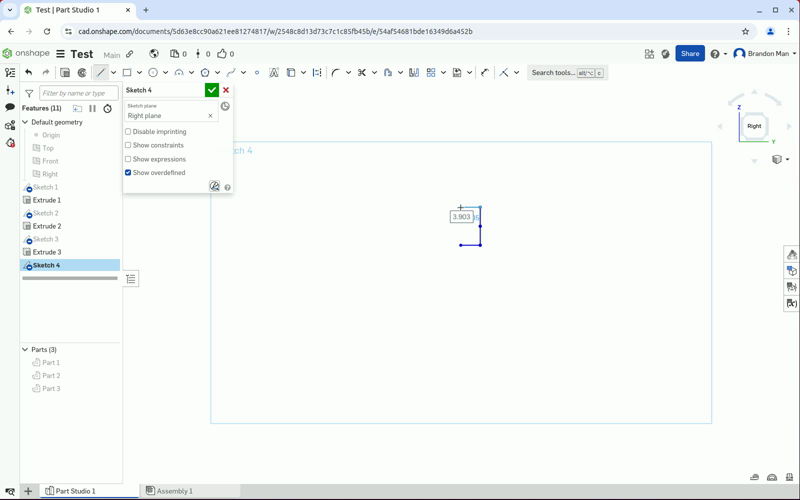
key_up(shift)
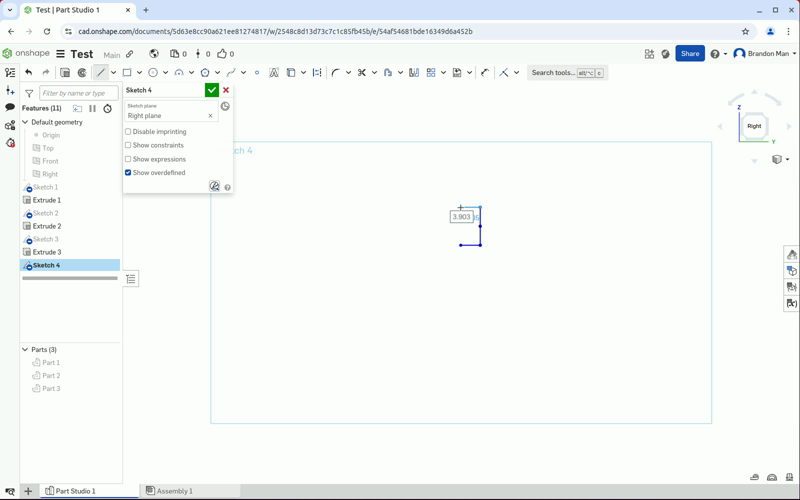
mouse_move(490, 207)
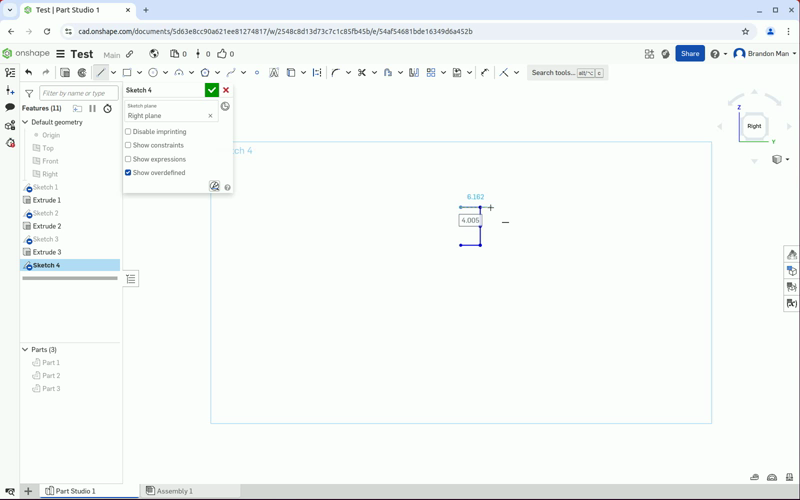
key_down(shift)
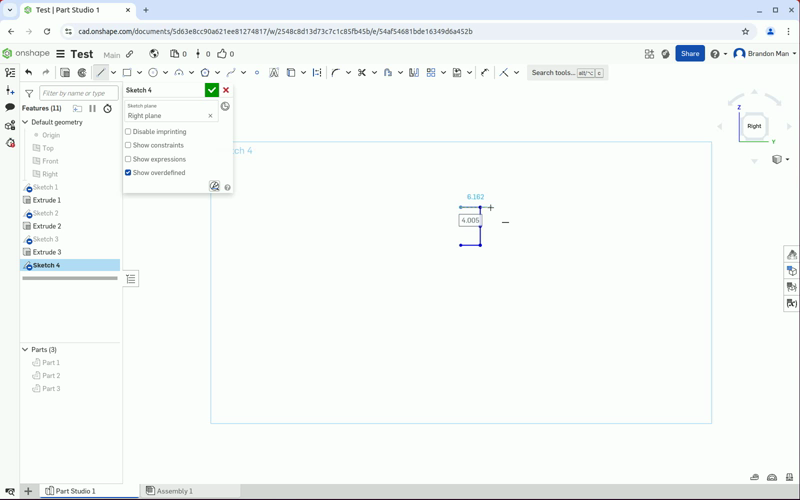
mouse_move(460, 245)
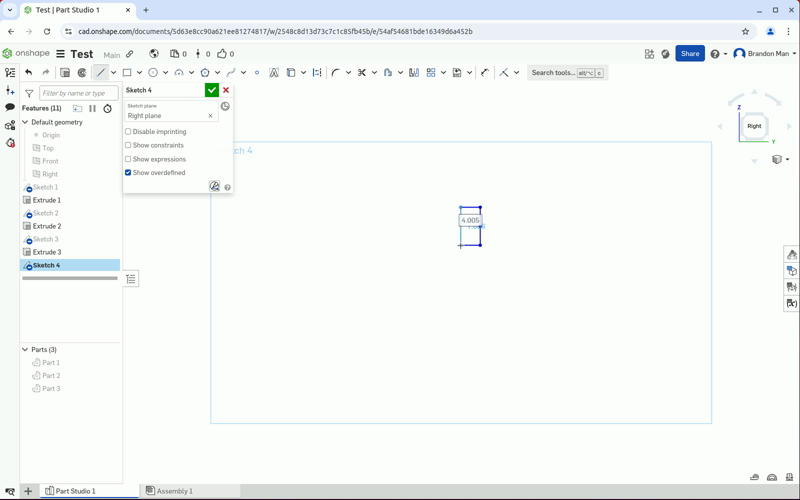
key_up(shift)
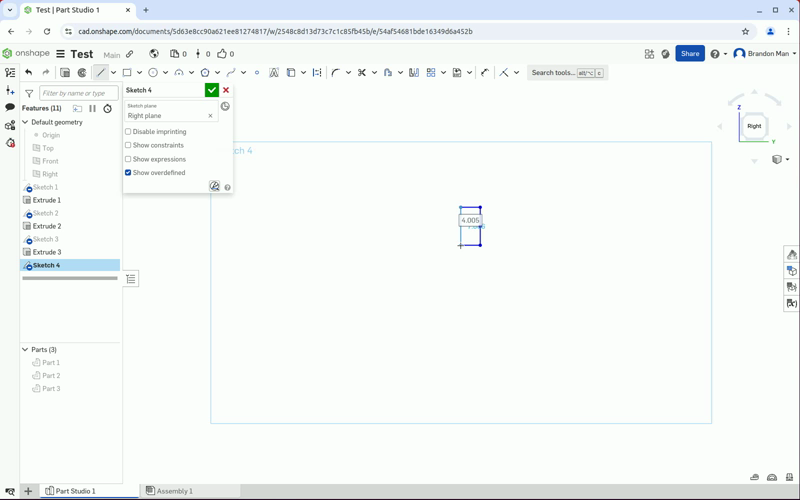
click(460, 245)
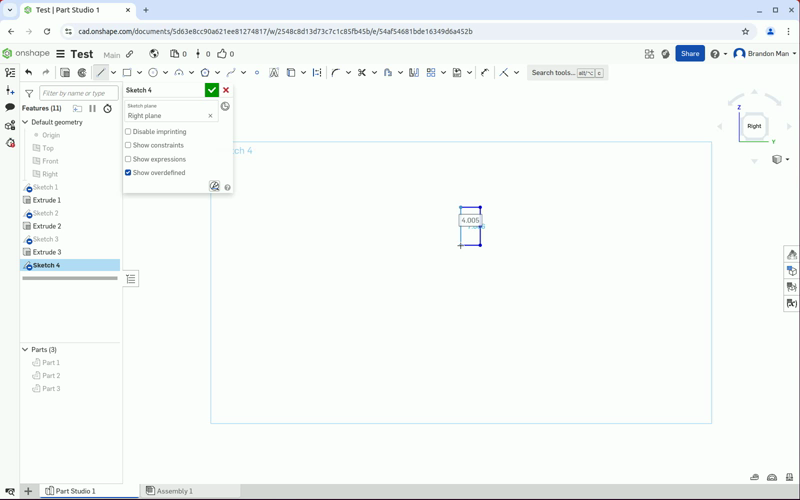
key(esc)
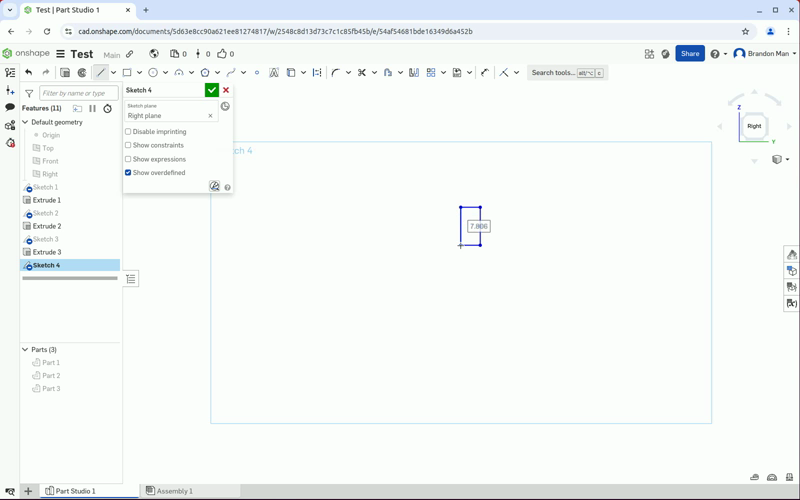
mouse_move(475, 235)
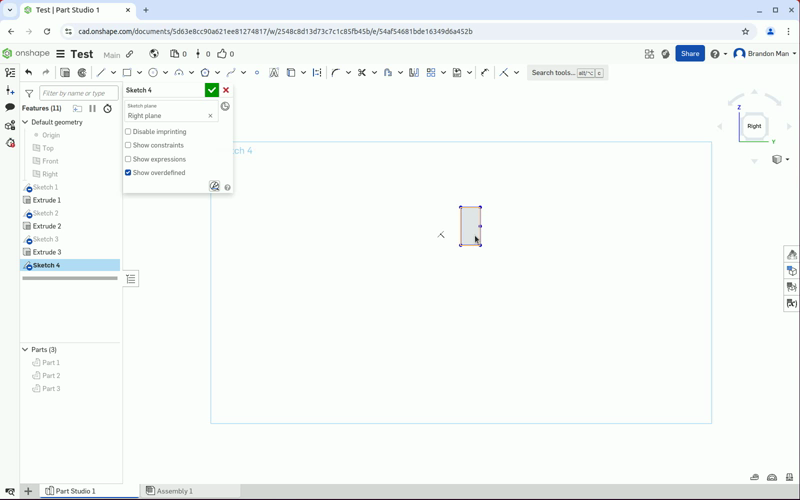
scroll(6)
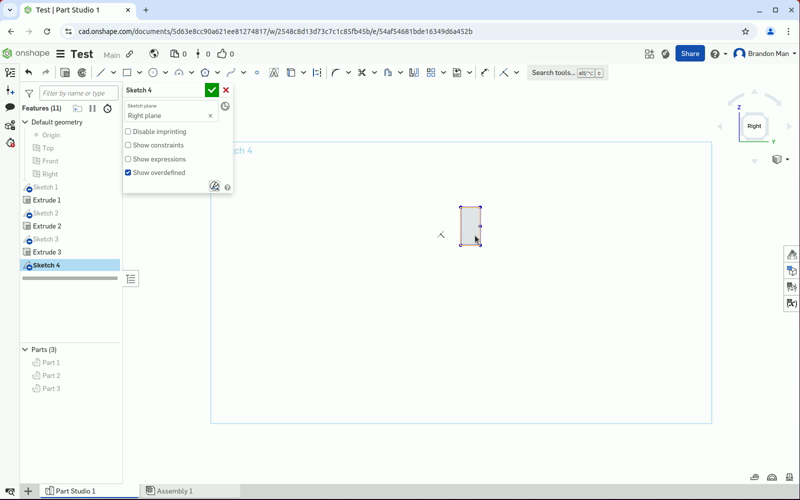
scroll(6)
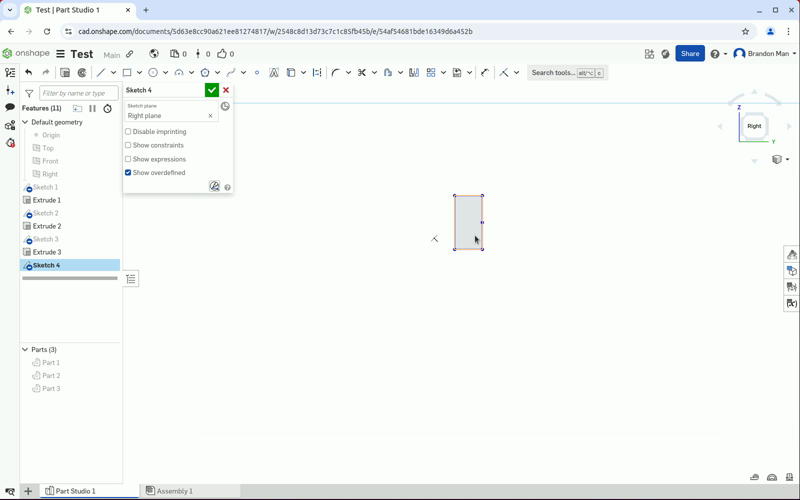
scroll(6)
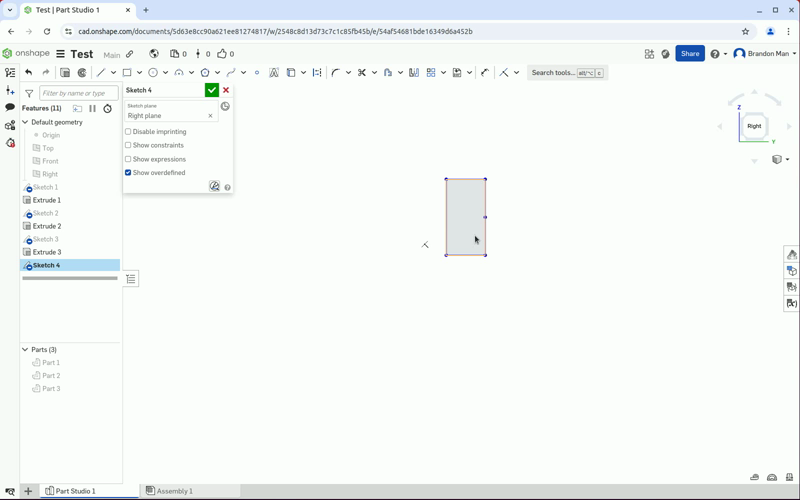
scroll(6)
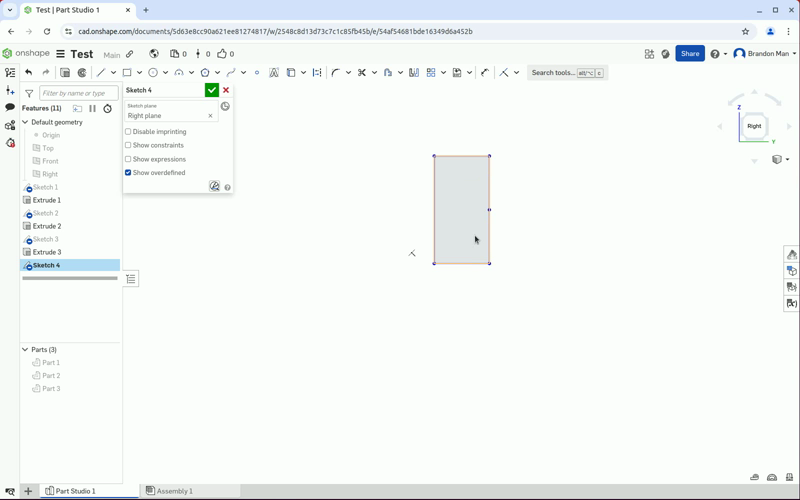
scroll(6)
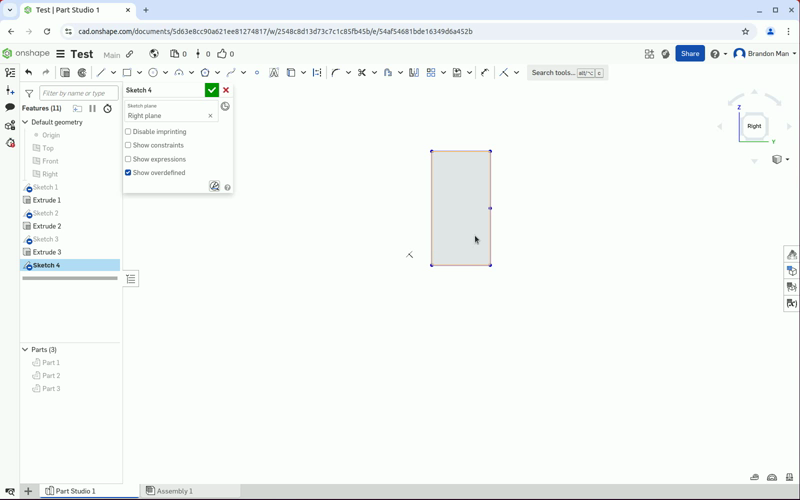
scroll(6)
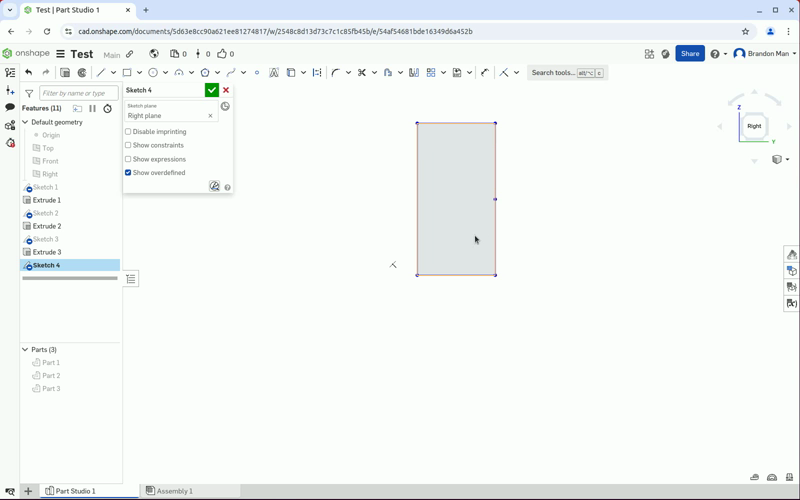
scroll(6)
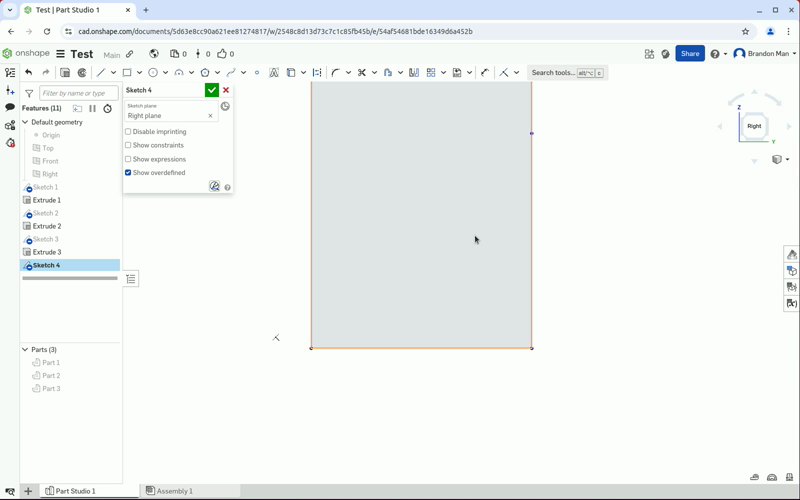
click(475, 235)
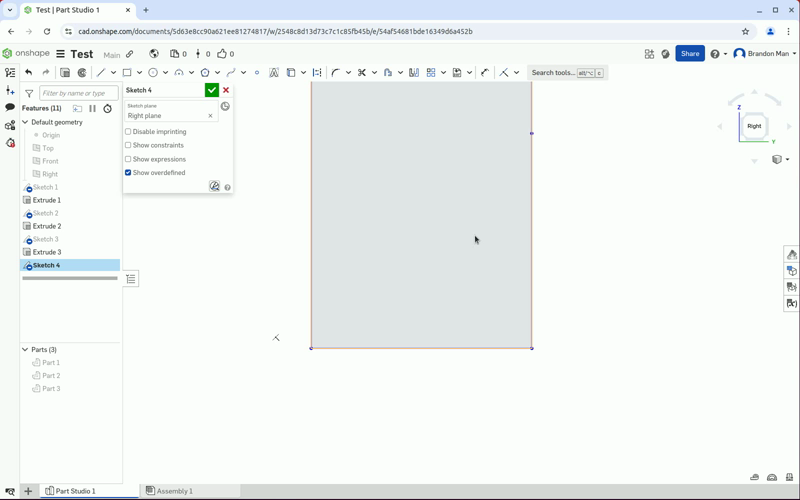
scroll(-6)
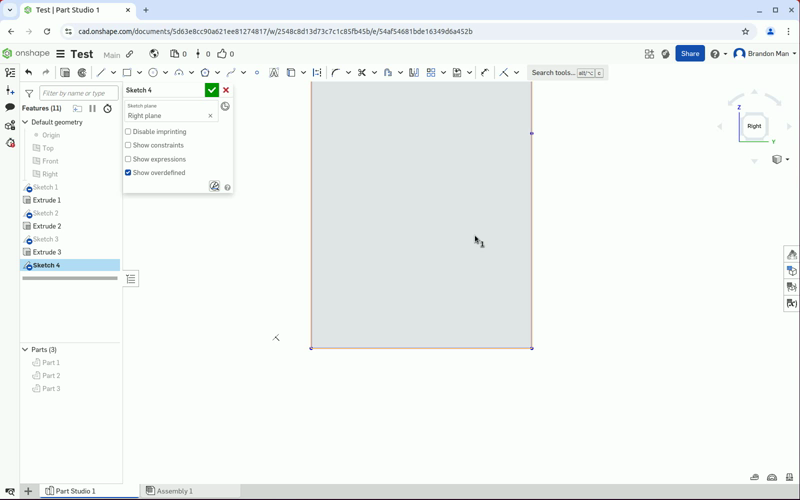
scroll(-6)
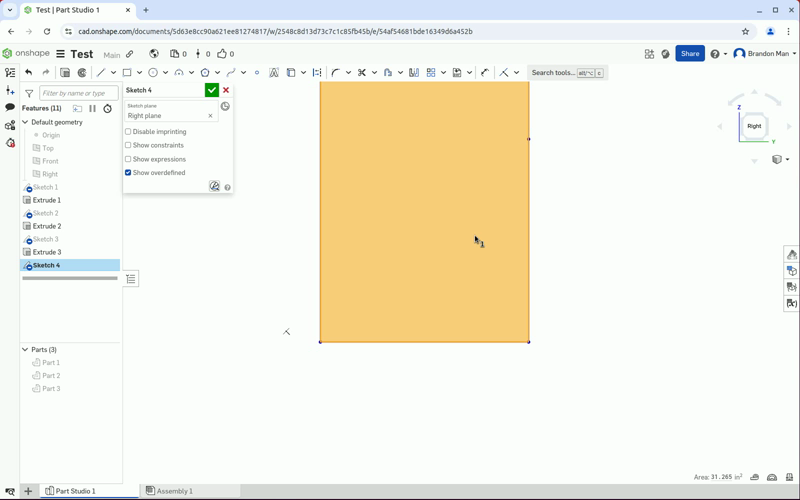
scroll(-6)
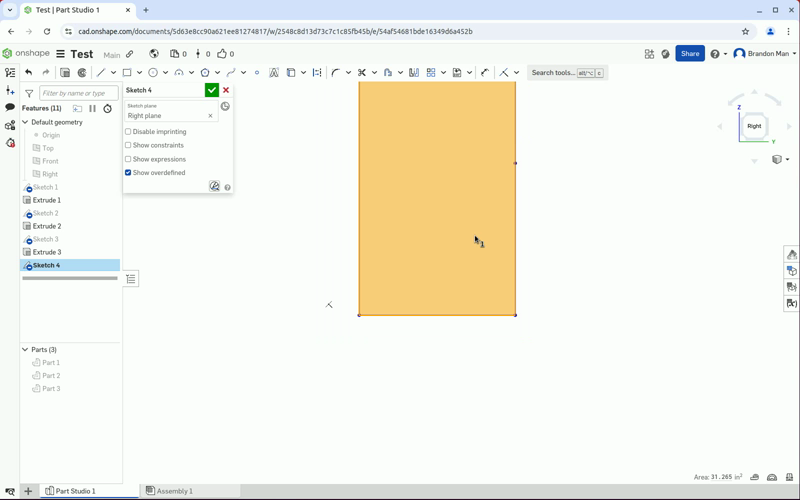
scroll(-6)
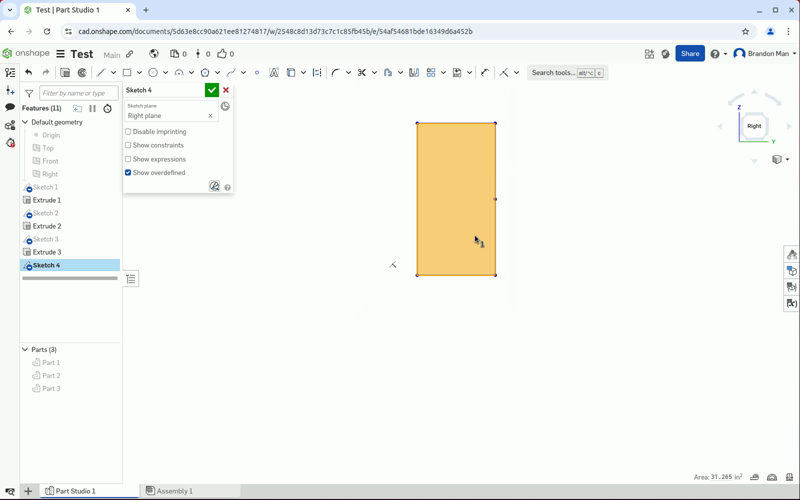
scroll(-6)
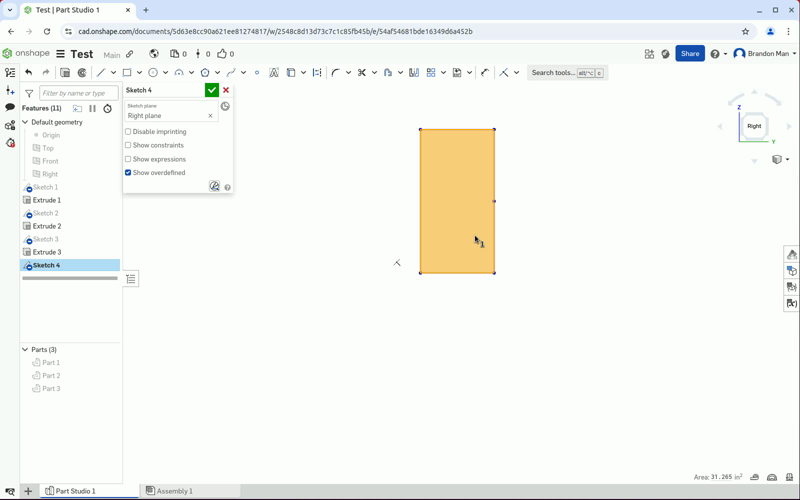
scroll(-6)
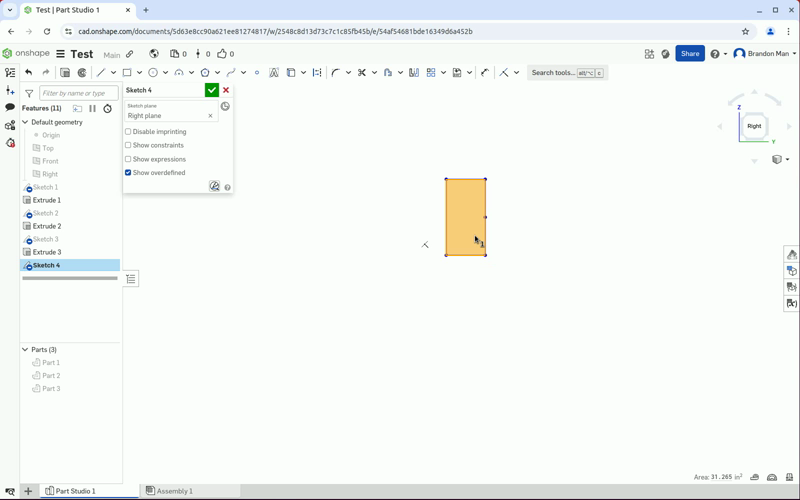
scroll(-6)
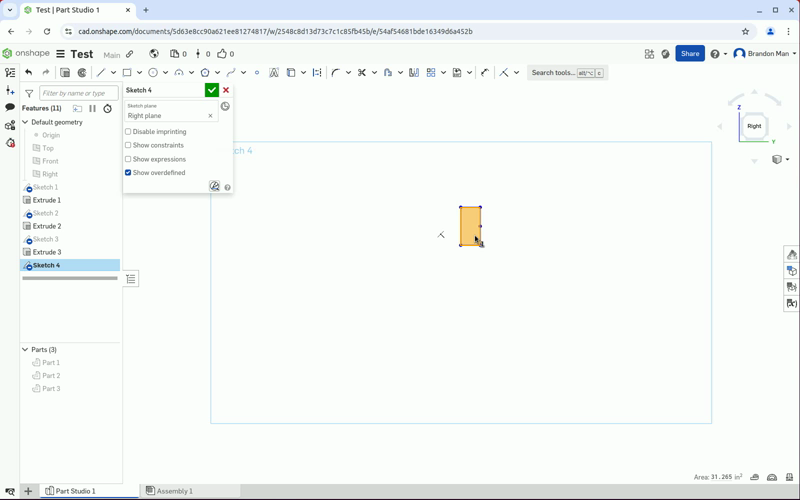
mouse_move(73, 352)
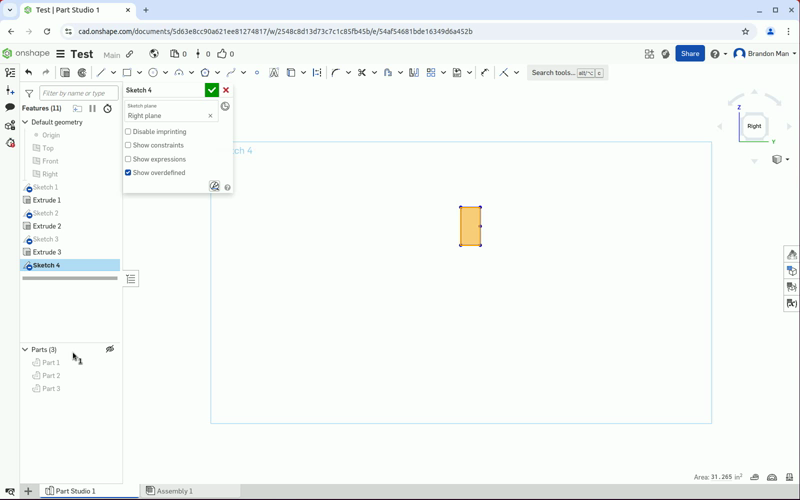
key(shift+y)
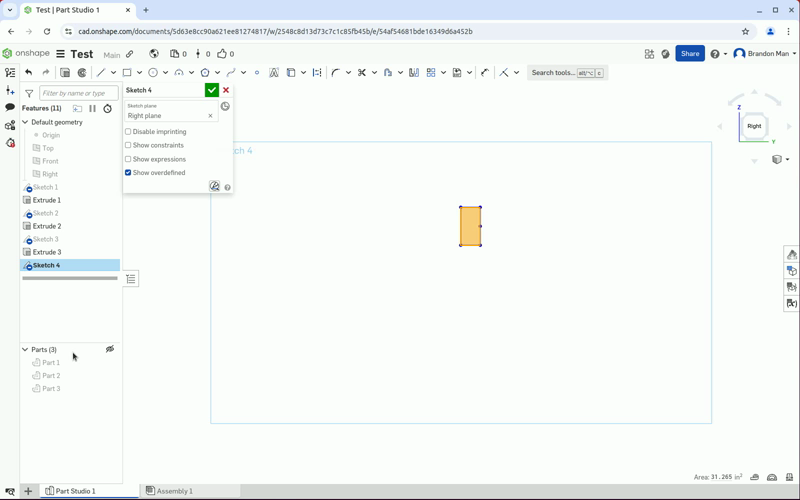
key(shift+e)
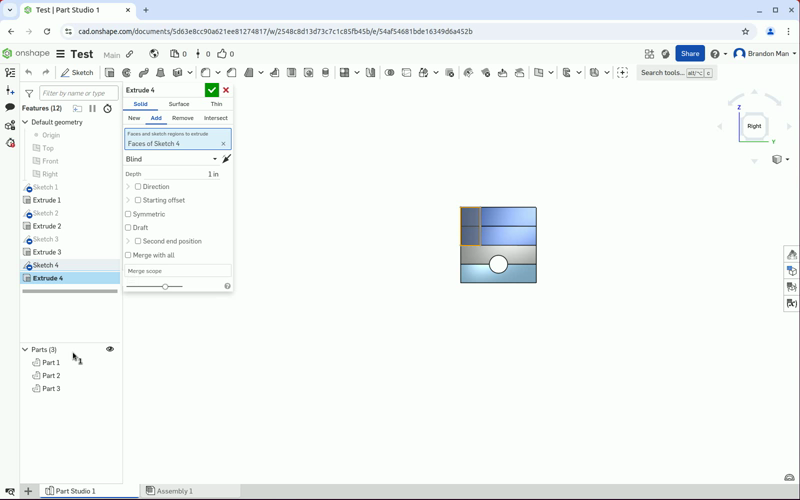
mouse_move(143, 106)
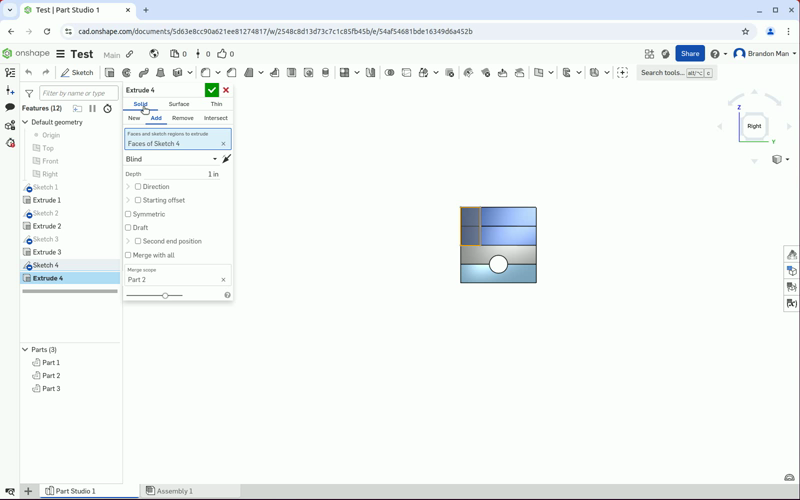
click(143, 106)
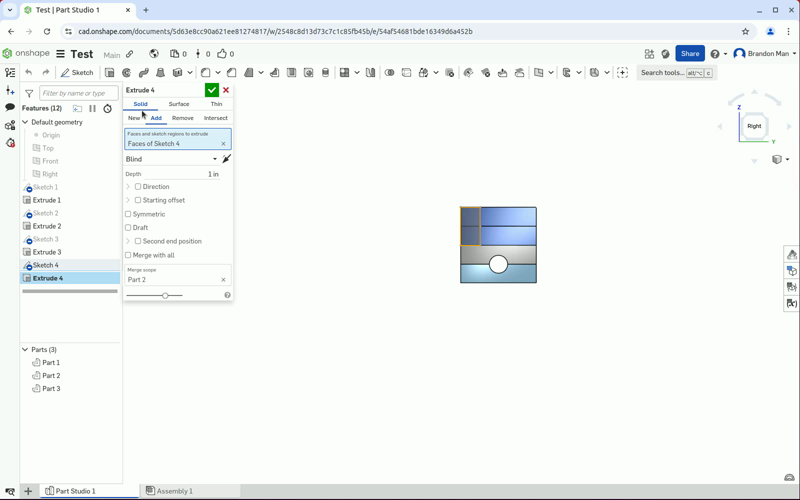
mouse_move(137, 120)
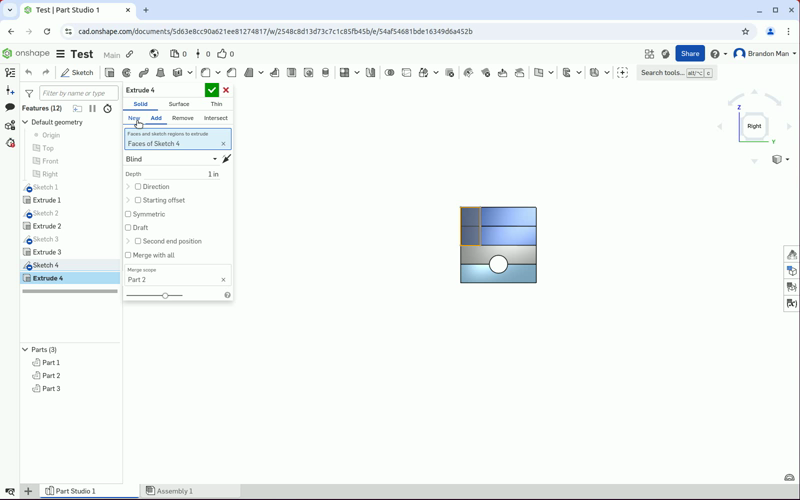
click(137, 120)
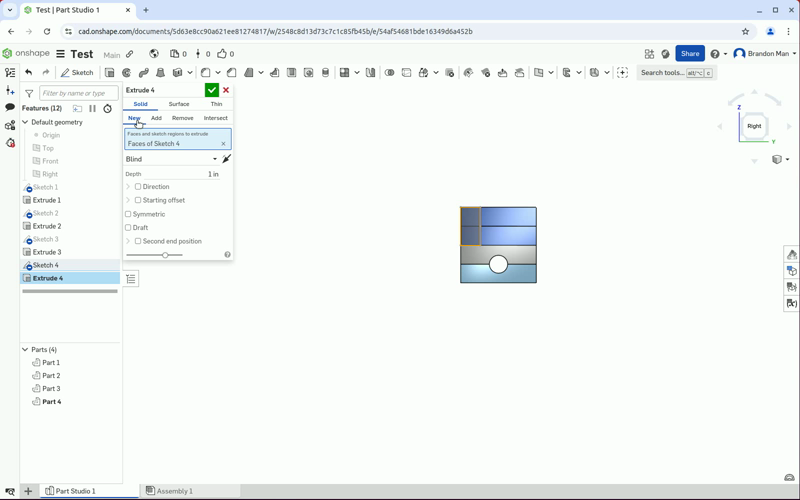
key(tab, 4)
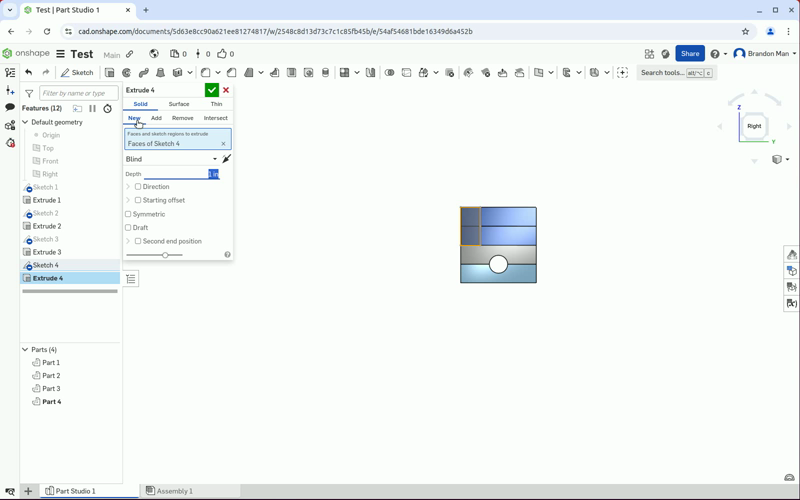
text(7.703)
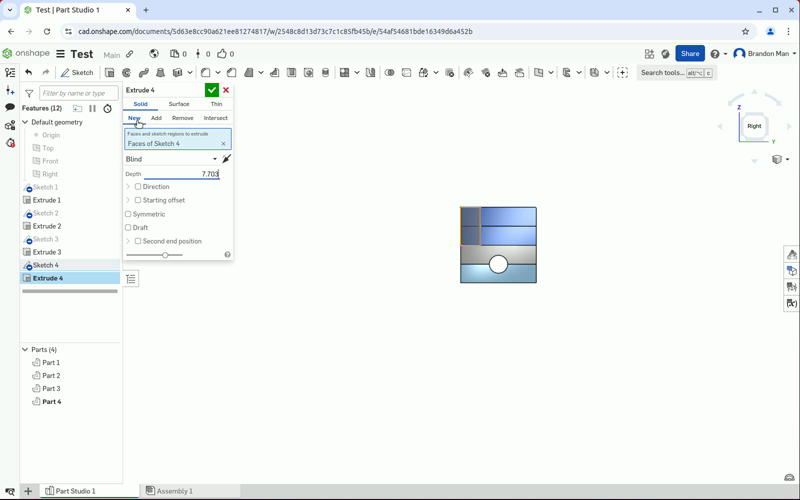
key(enter)
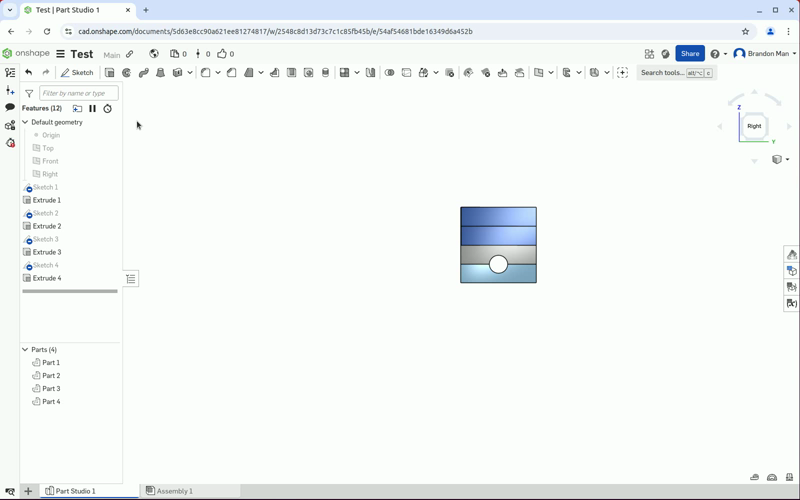
key(shift+h)
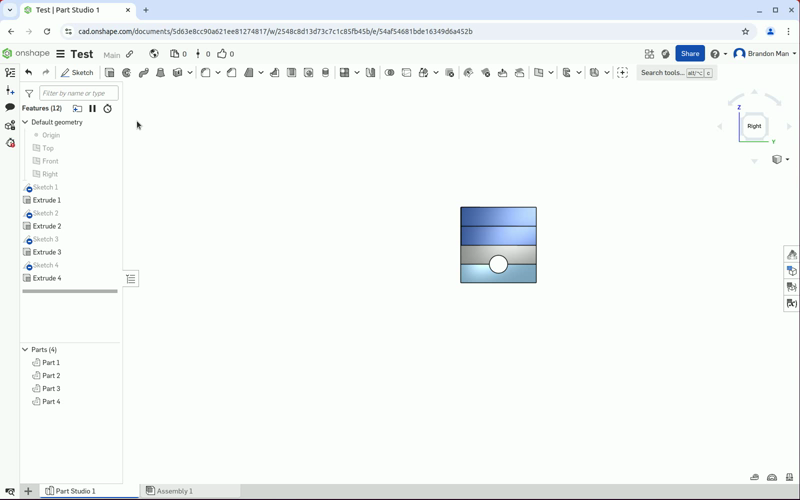
key(shift+h)
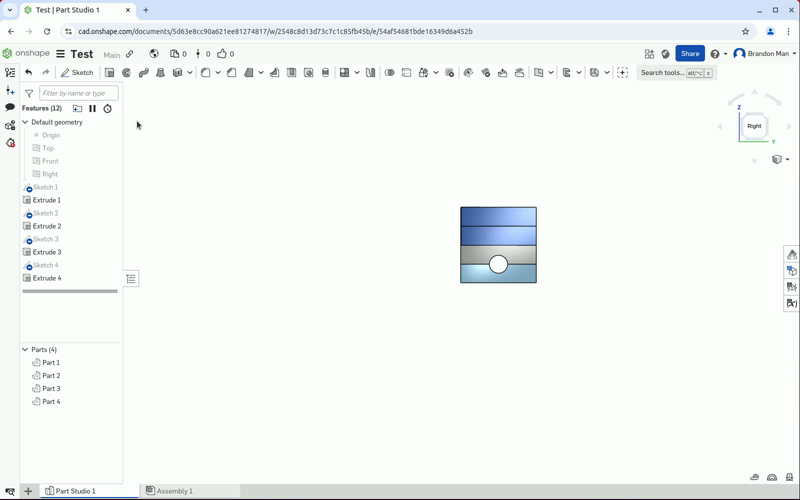
mouse_move(73, 189)
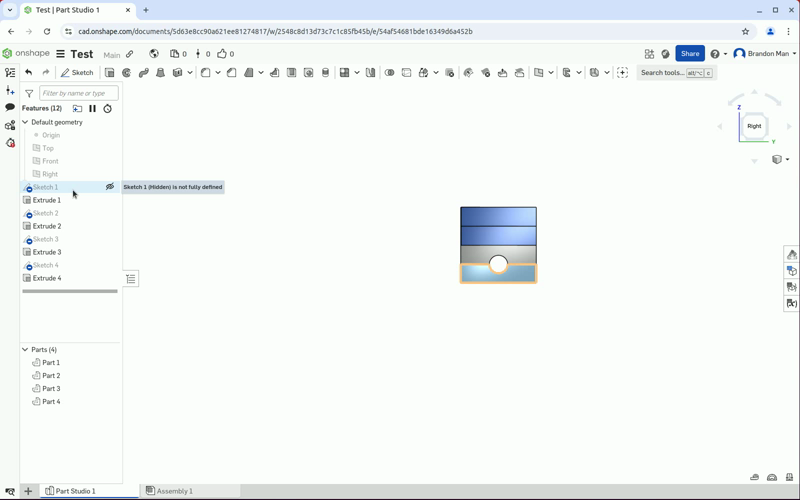
click(73, 189)
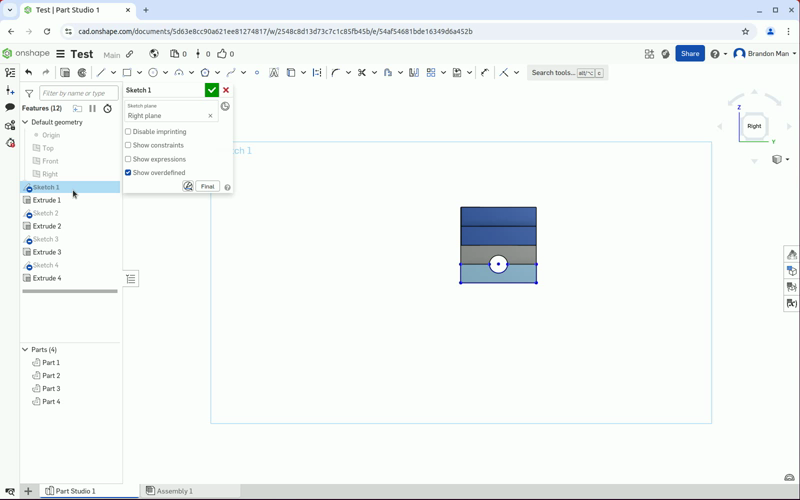
mouse_move(229, 92)
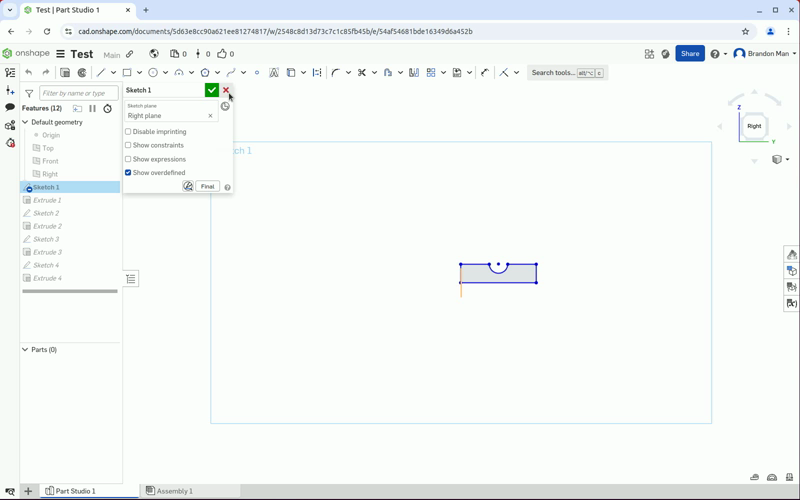
click(229, 92)
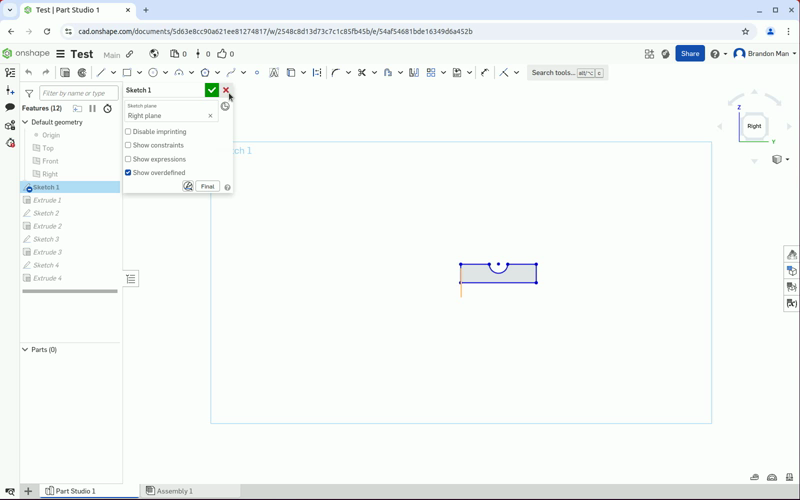
key(shift+s)
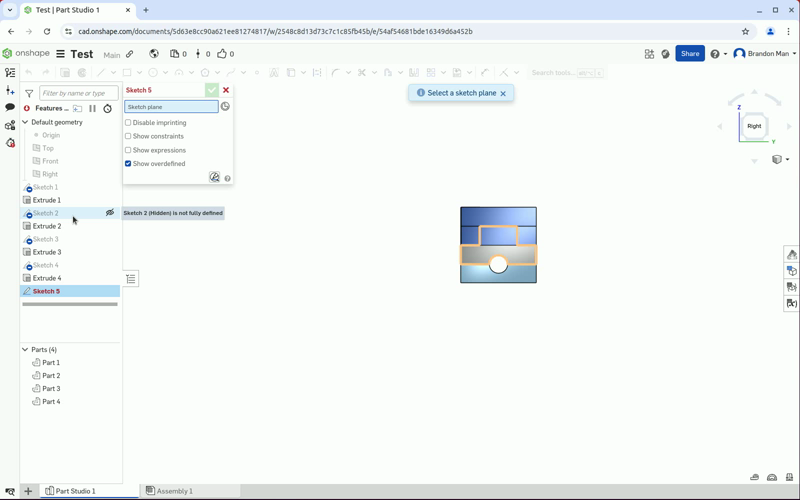
scroll(3)
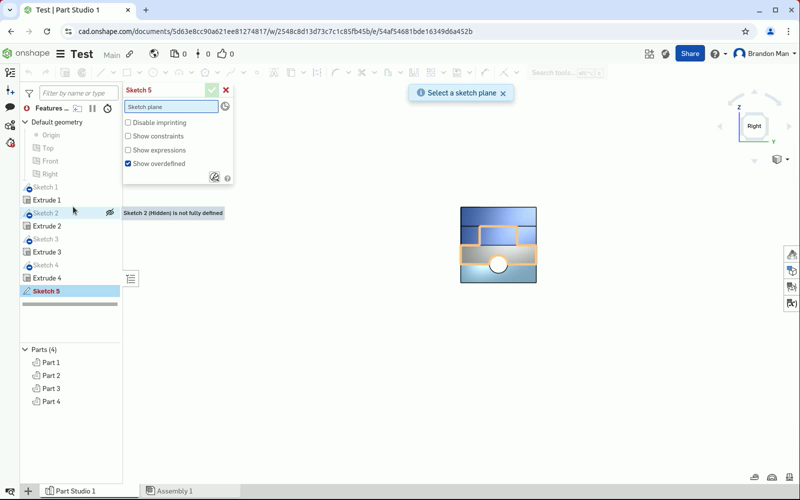
mouse_move(73, 176)
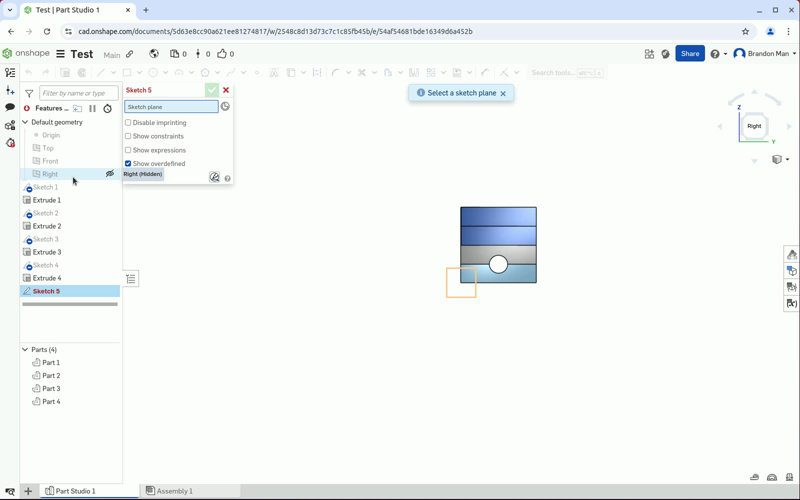
click(73, 176)
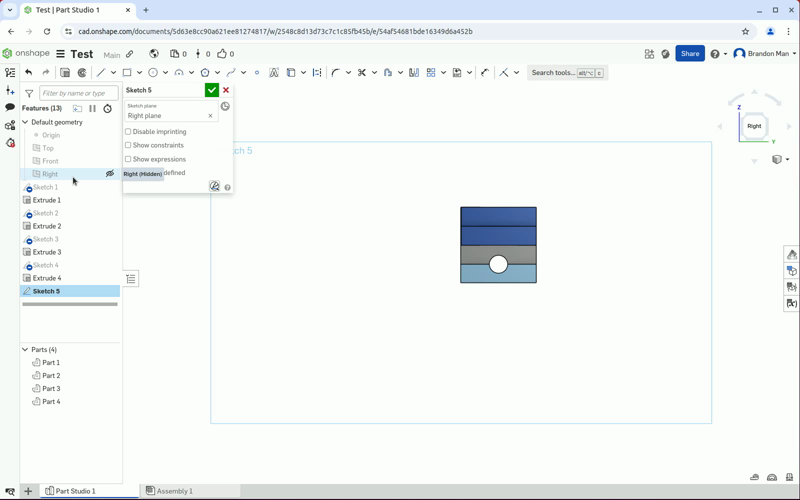
mouse_move(73, 352)
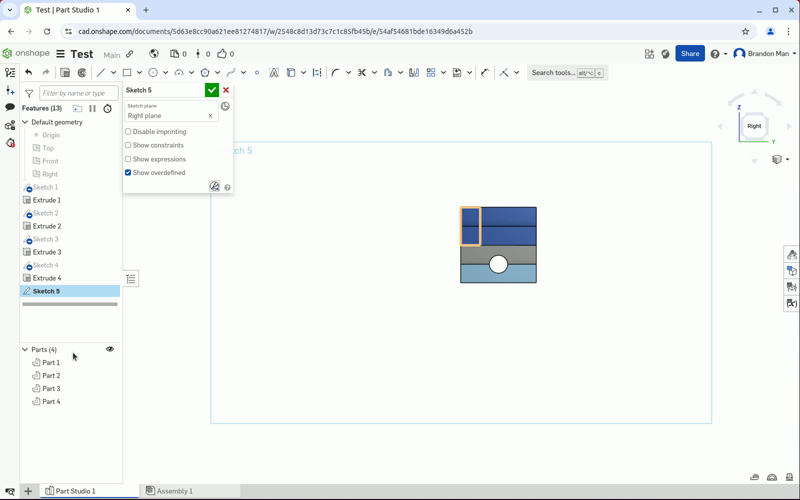
key(y)
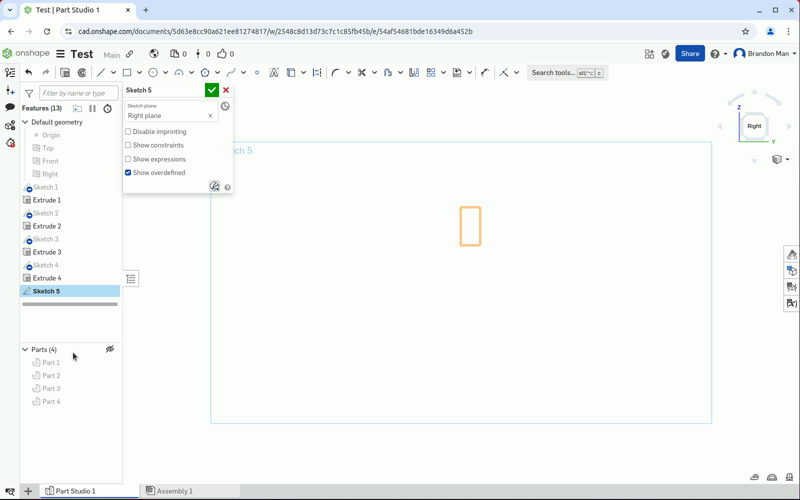
key(l)
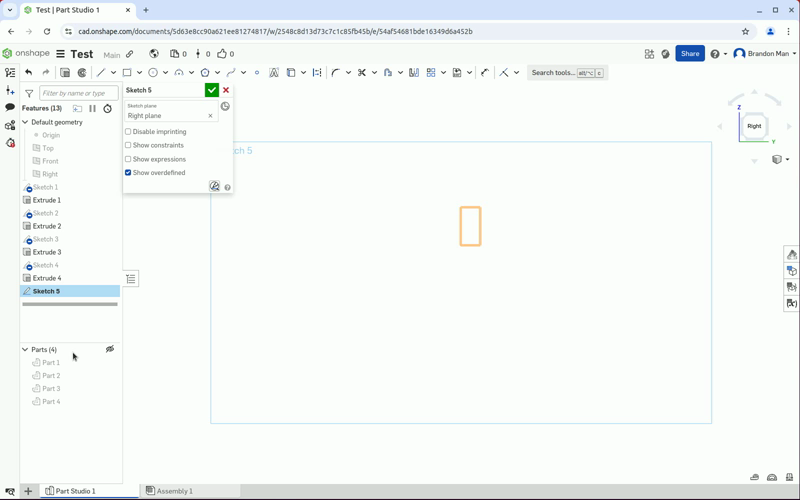
key_down(shift)
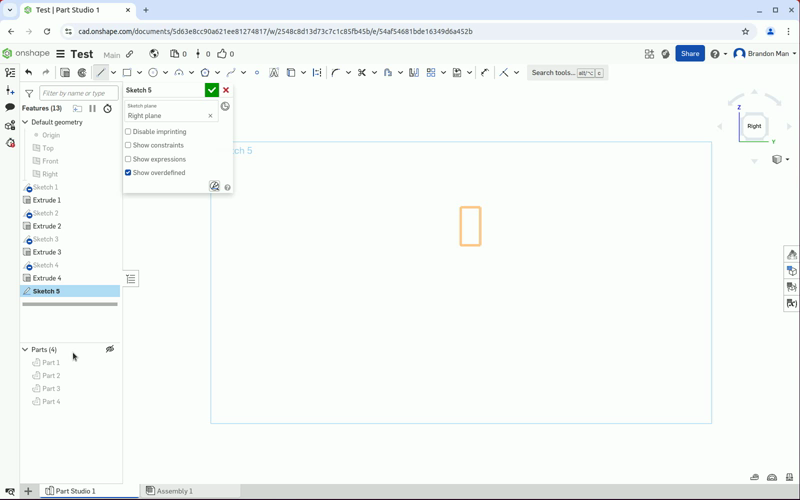
mouse_move(479, 226)
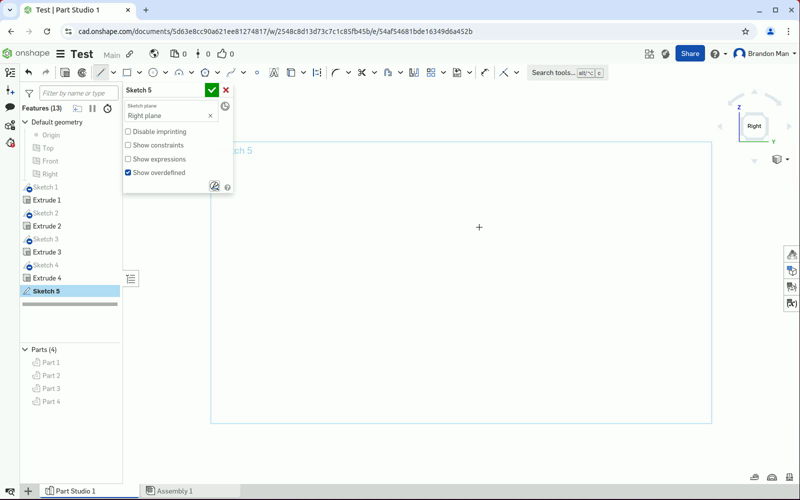
click(479, 226)
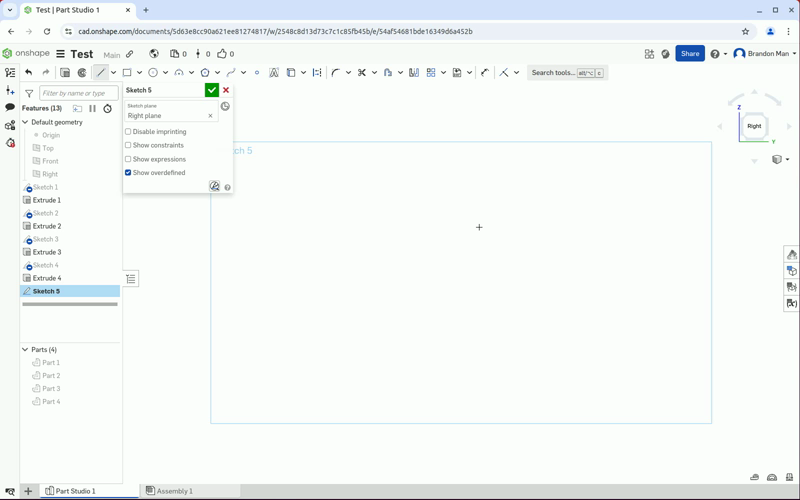
key_up(shift)
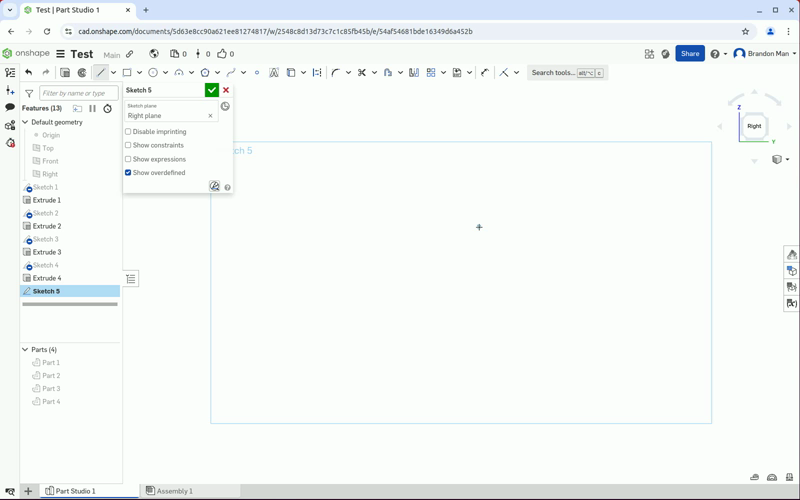
key_down(shift)
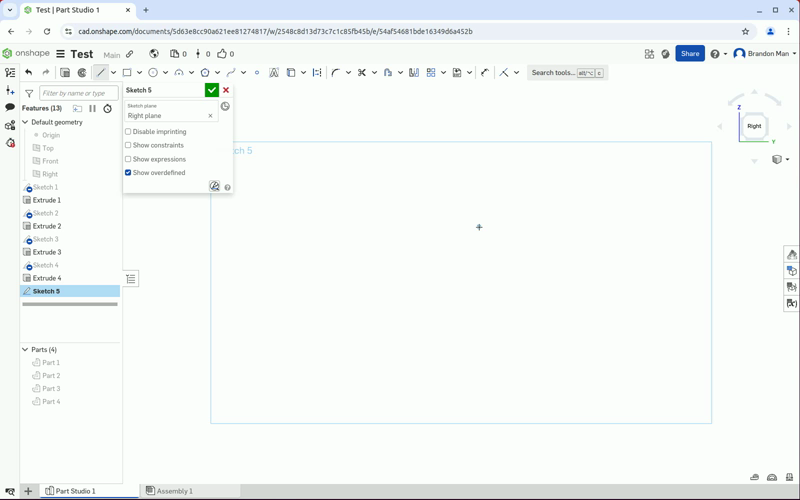
mouse_move(509, 226)
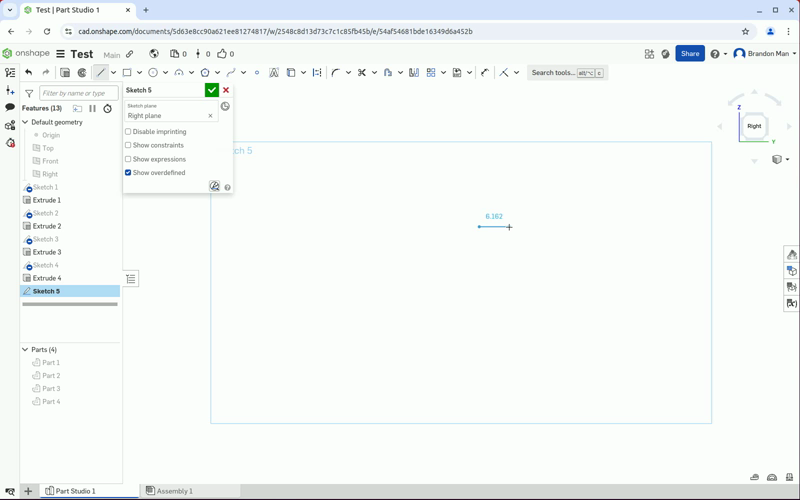
mouse_move(517, 226)
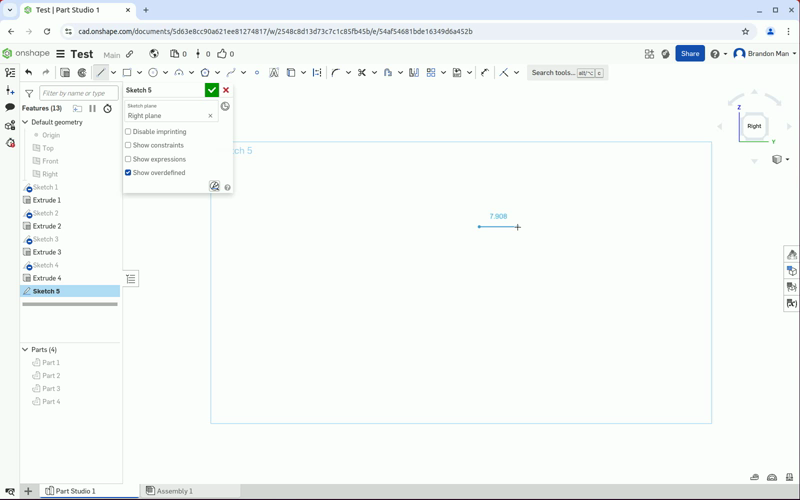
click(517, 226)
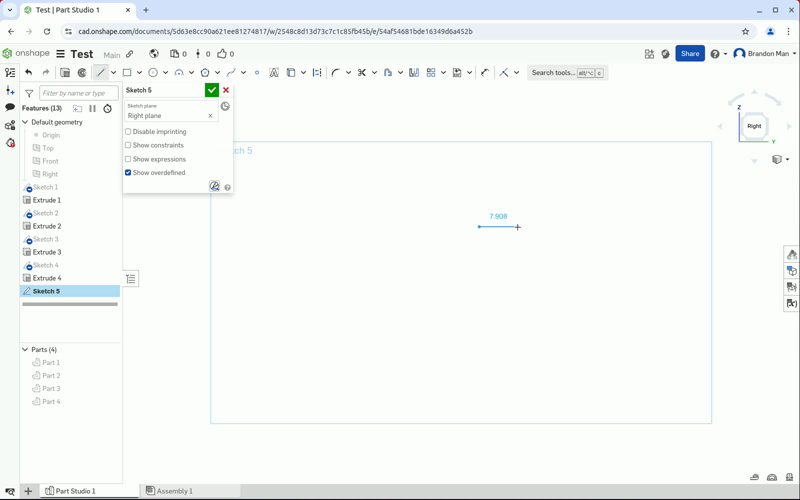
key_up(shift)
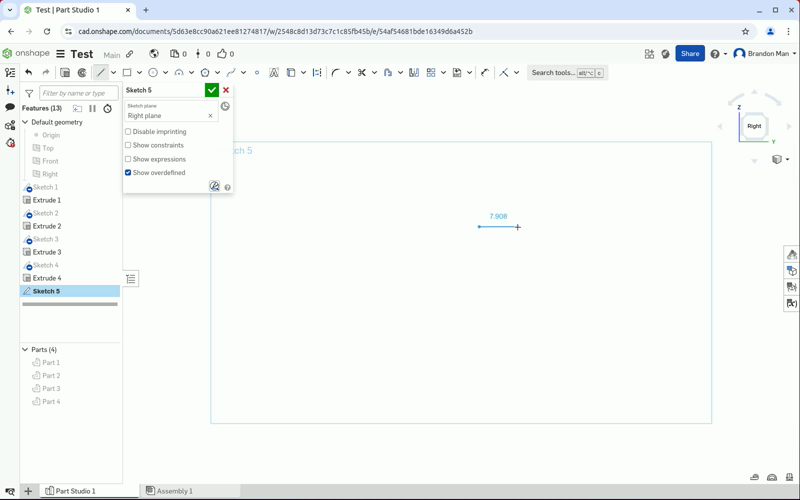
key_down(shift)
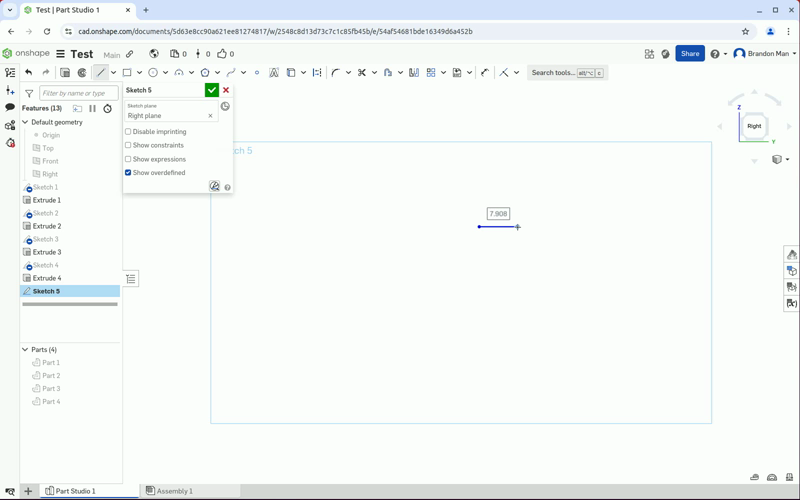
mouse_move(547, 226)
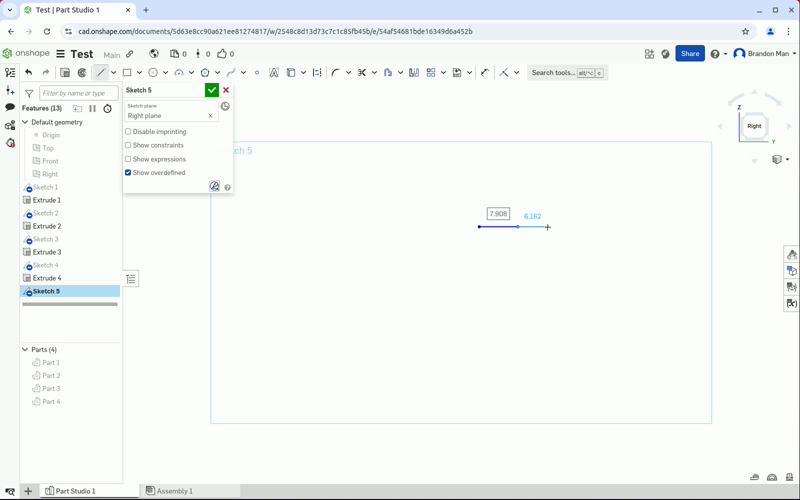
mouse_move(517, 207)
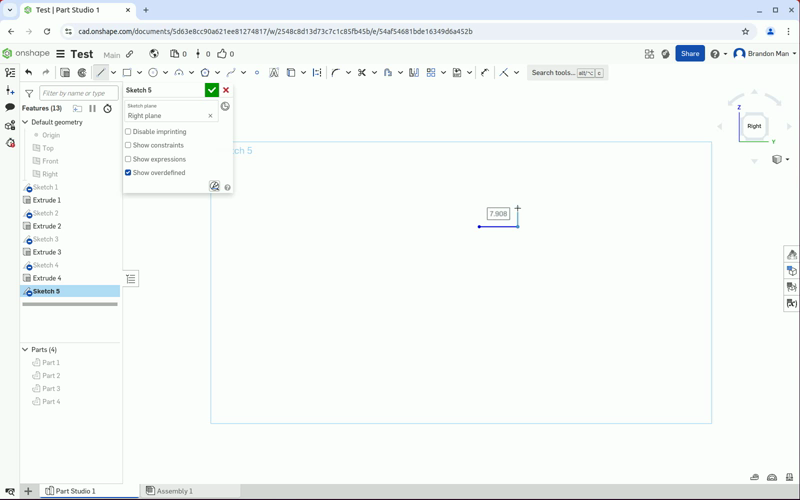
click(517, 207)
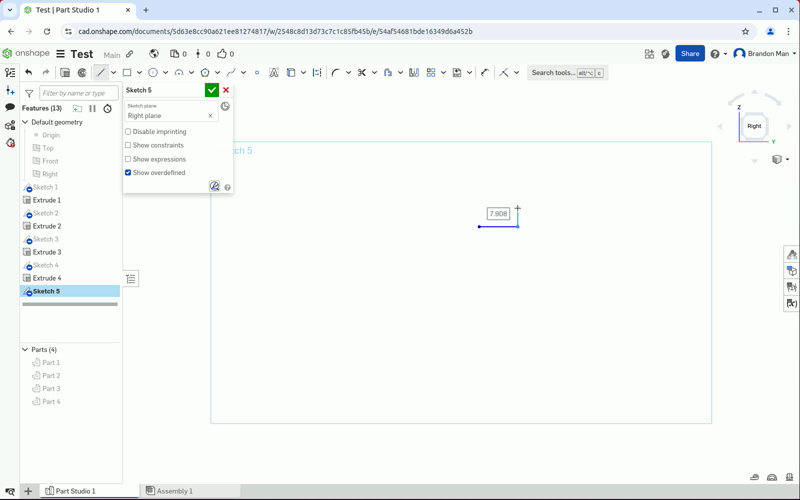
key_up(shift)
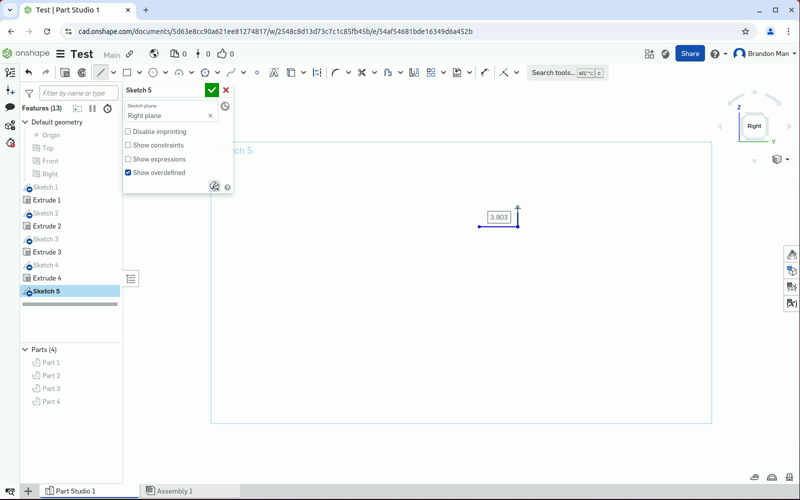
key_down(shift)
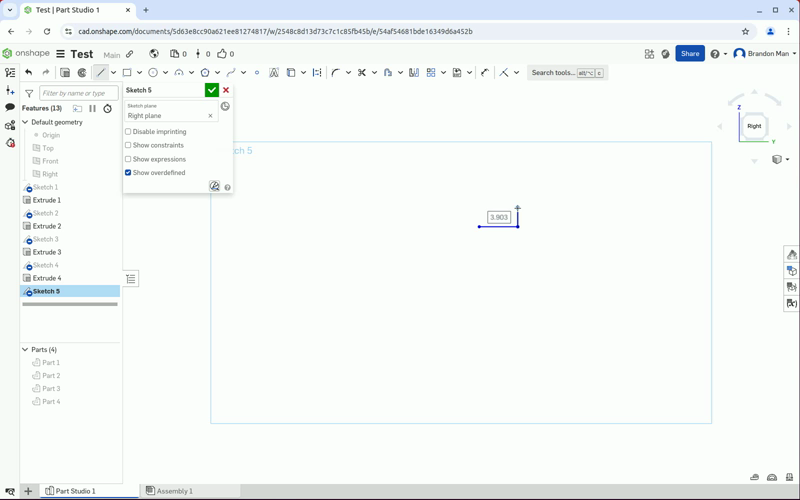
mouse_move(547, 207)
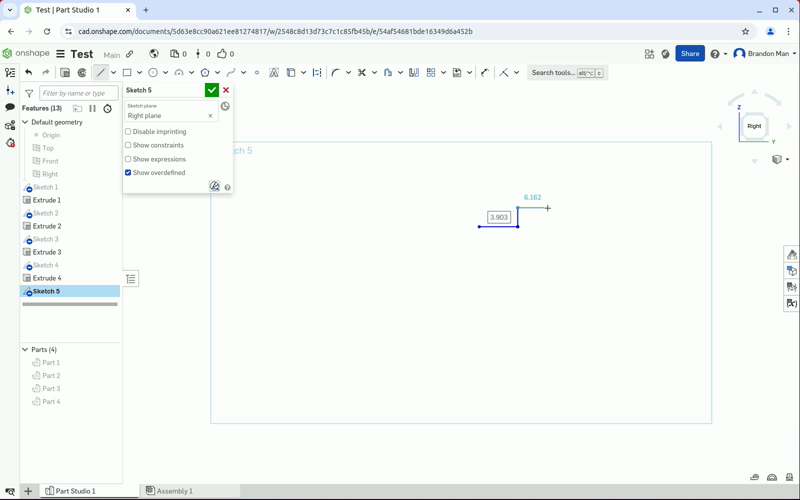
mouse_move(479, 207)
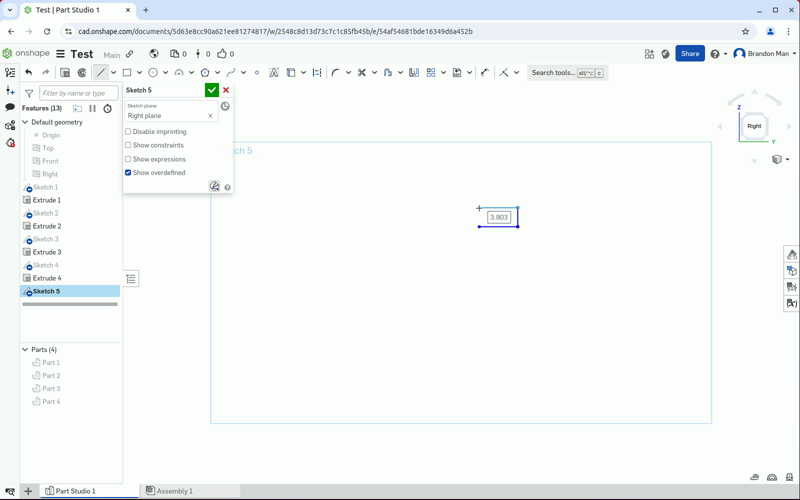
click(479, 207)
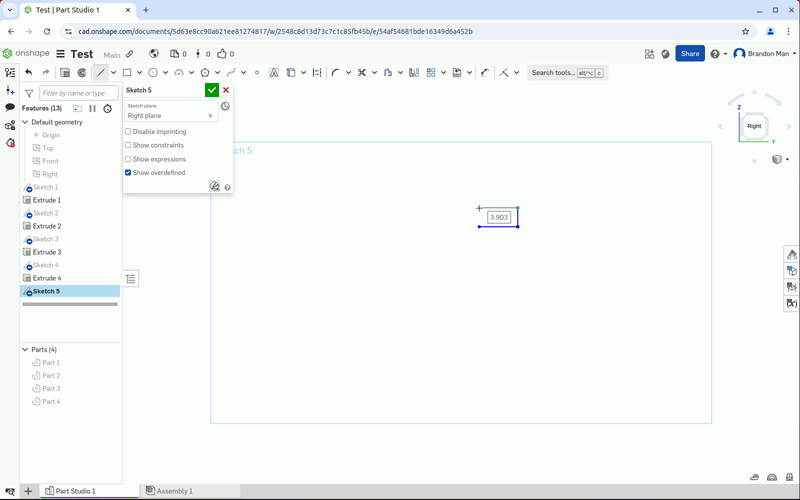
key_up(shift)
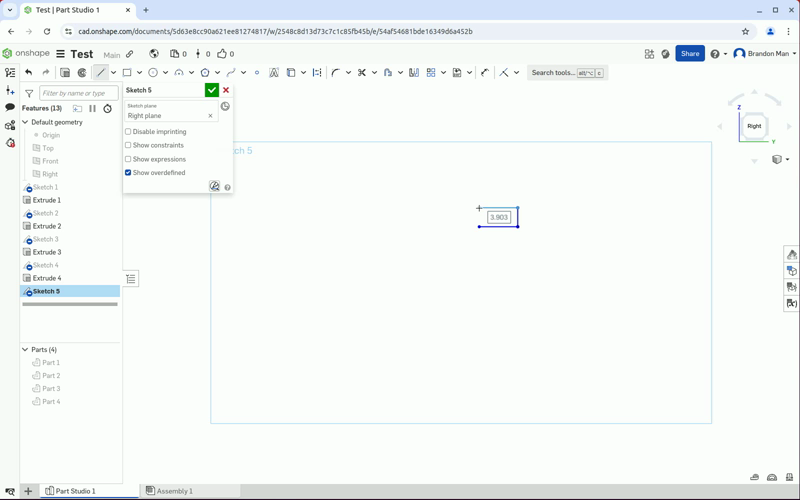
mouse_move(509, 207)
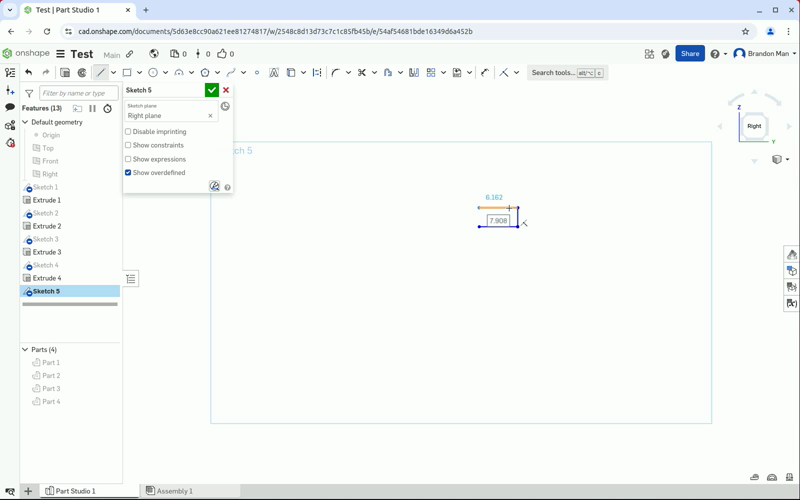
key_down(shift)
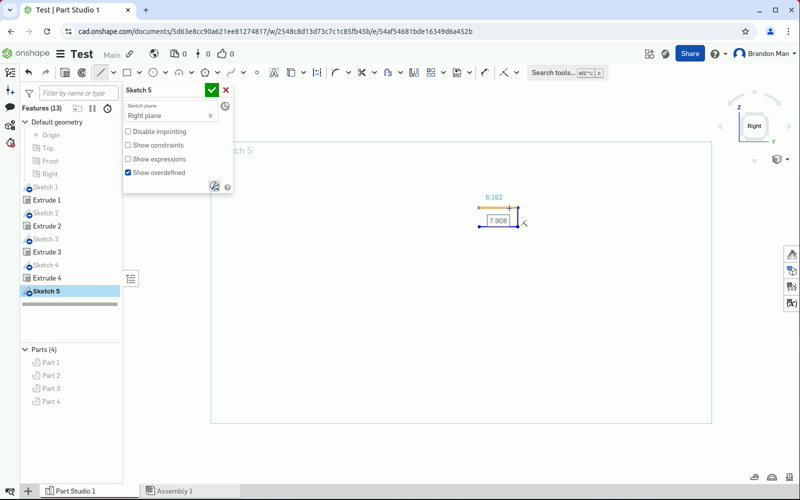
mouse_move(479, 226)
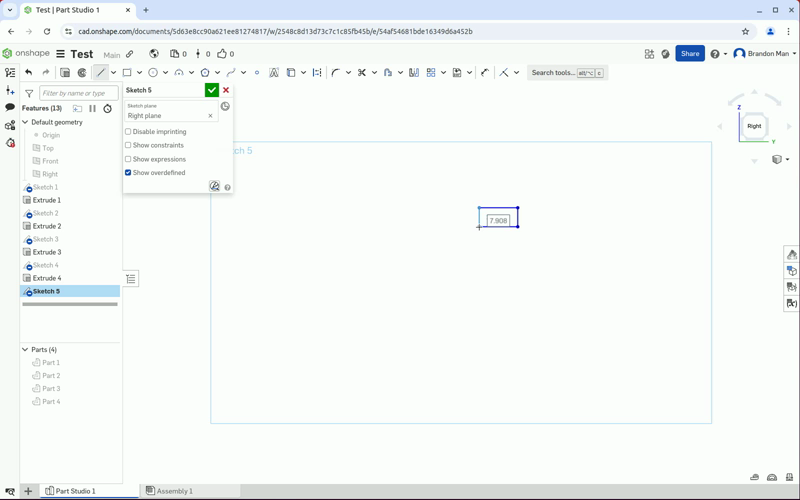
key_up(shift)
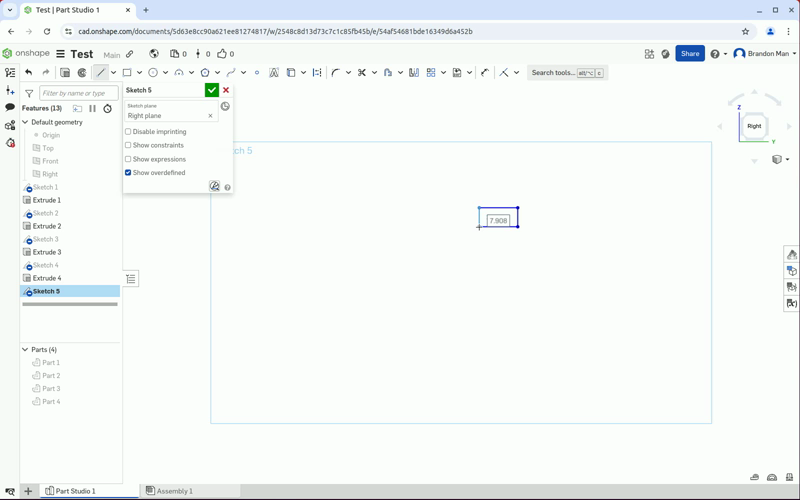
click(479, 226)
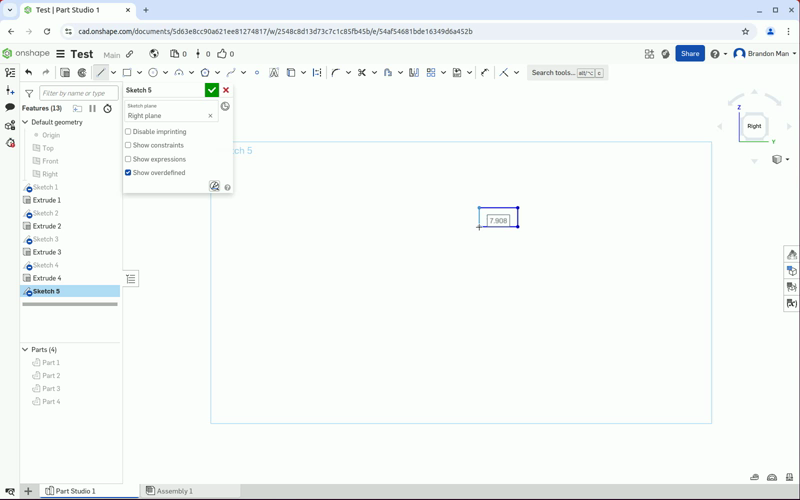
key(esc)
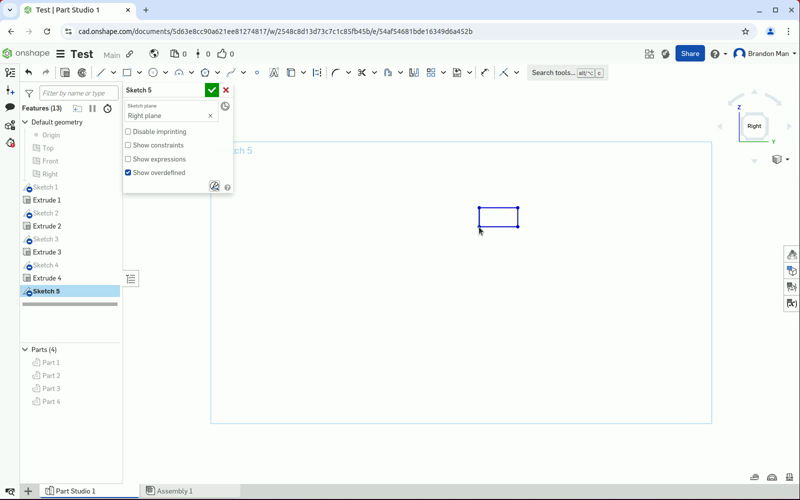
mouse_move(492, 219)
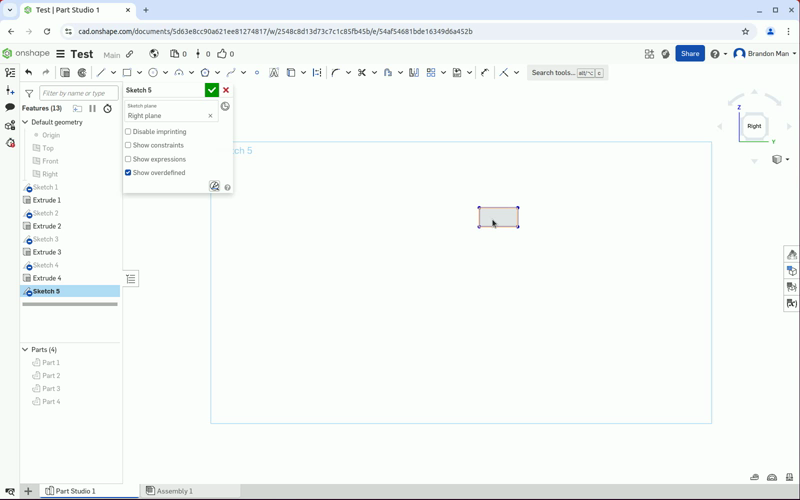
scroll(6)
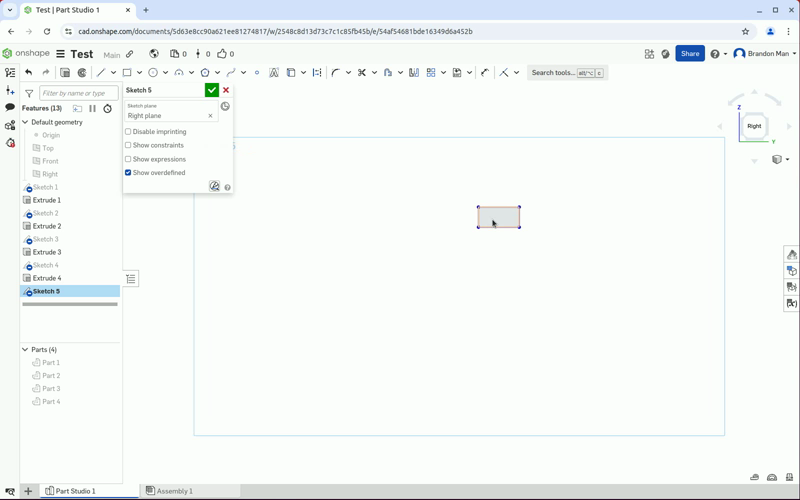
scroll(6)
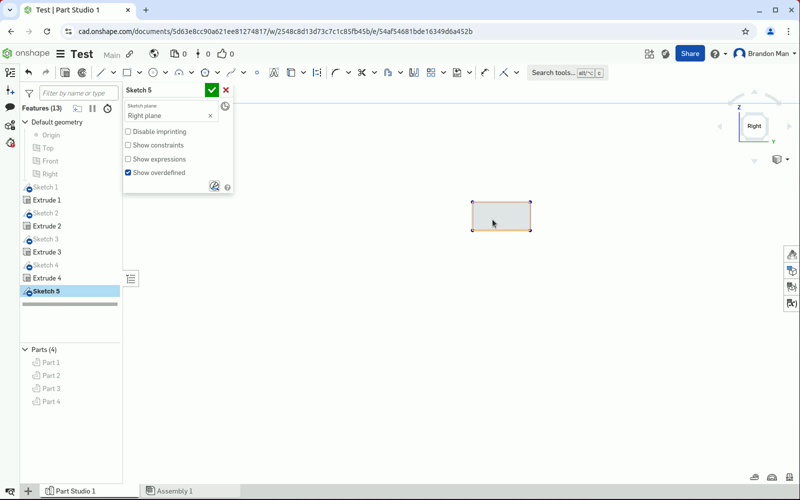
scroll(6)
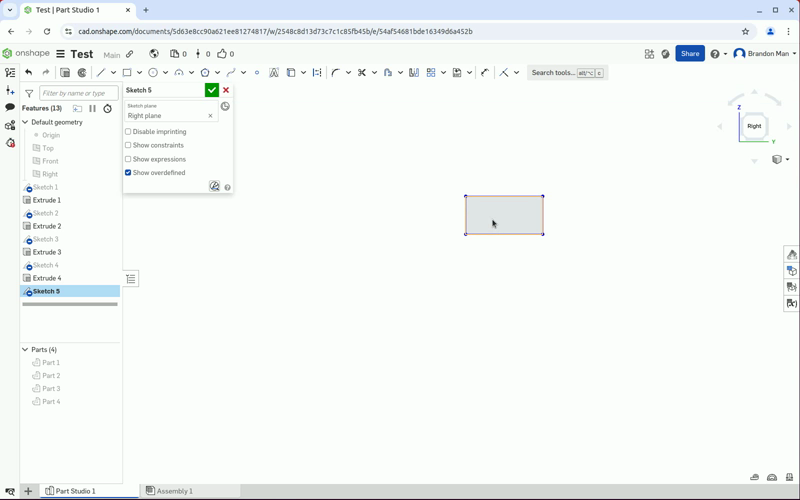
scroll(6)
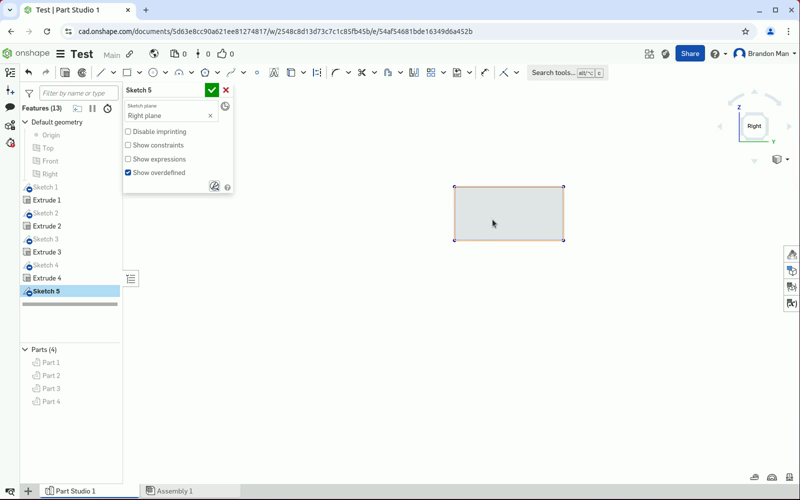
scroll(6)
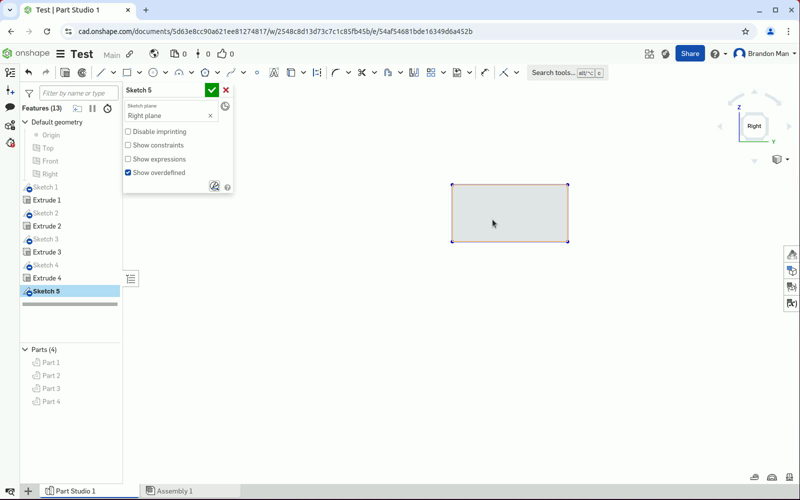
scroll(6)
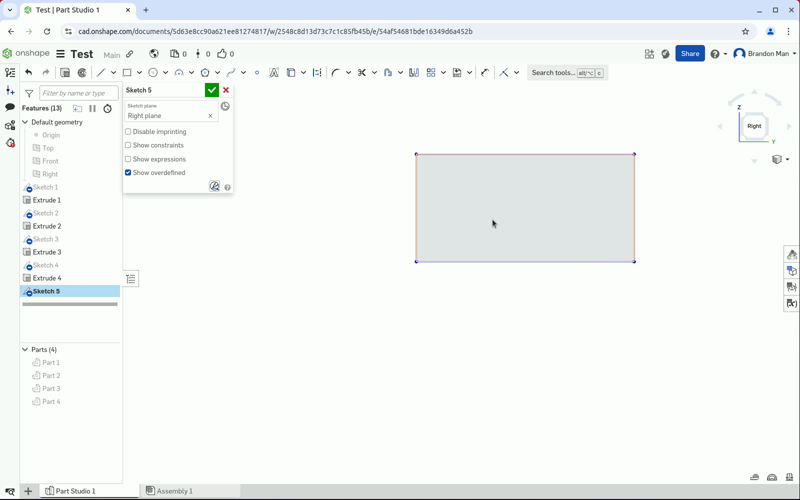
scroll(6)
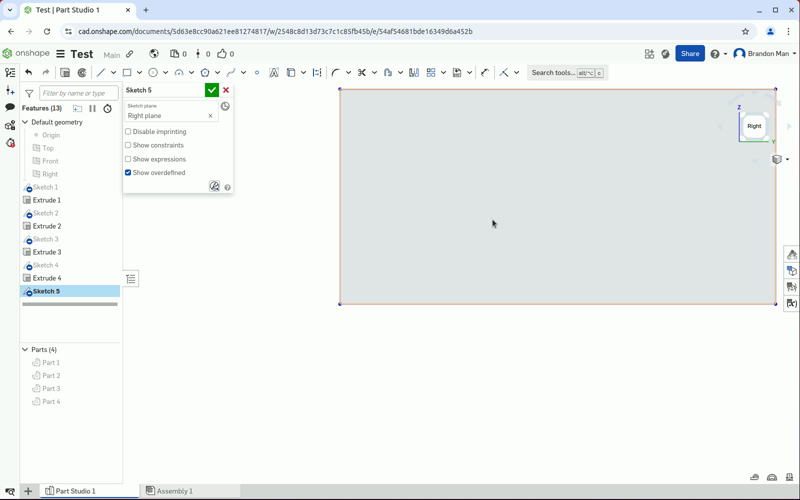
click(492, 219)
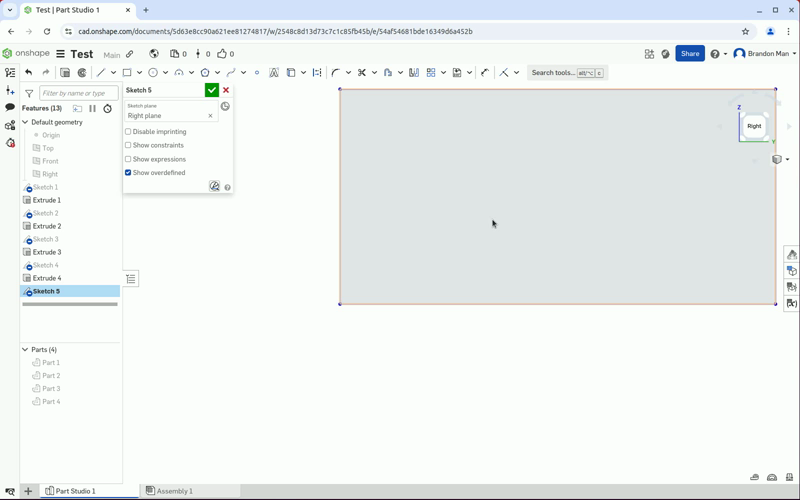
scroll(-6)
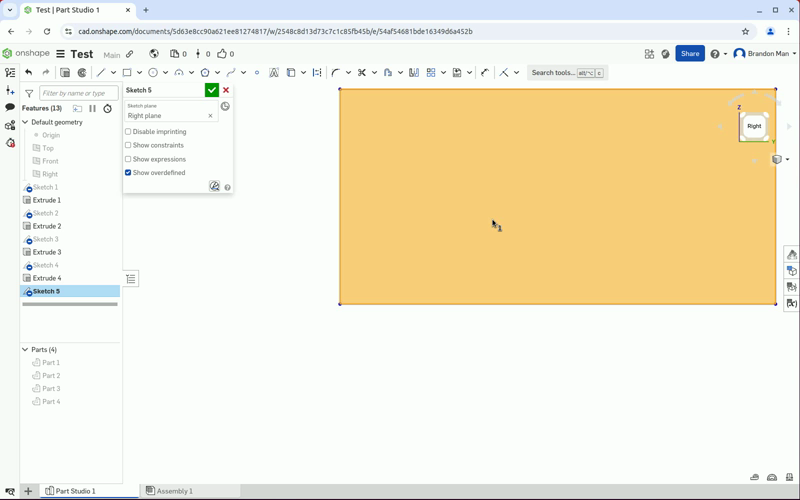
scroll(-6)
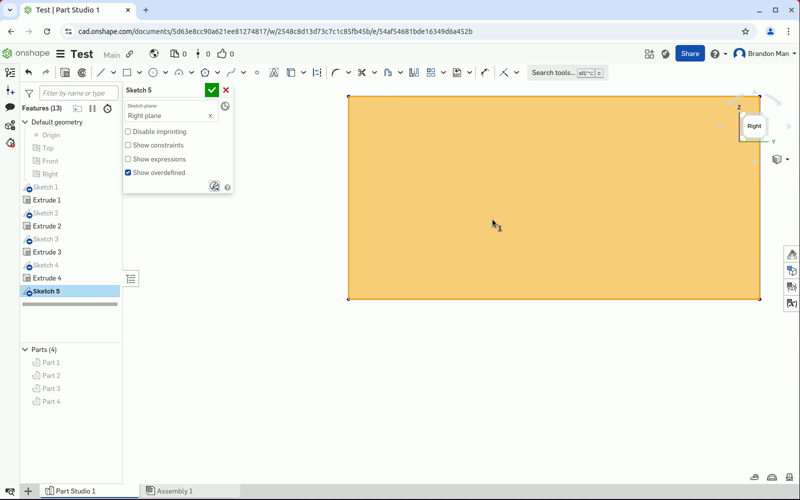
scroll(-6)
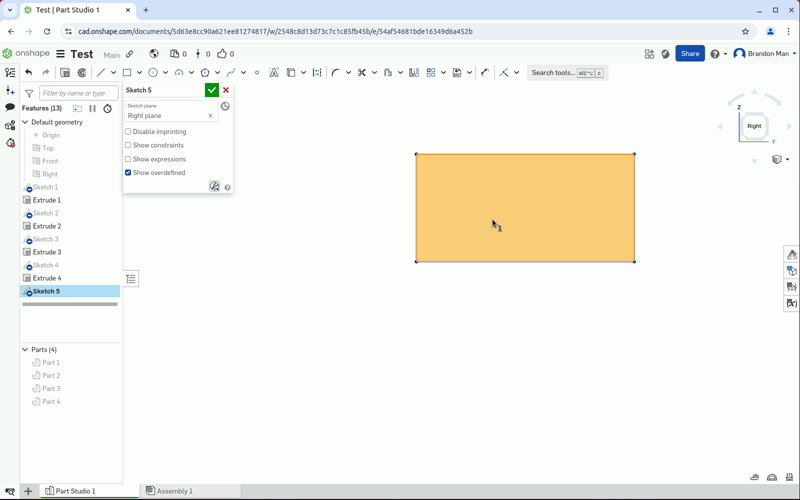
scroll(-6)
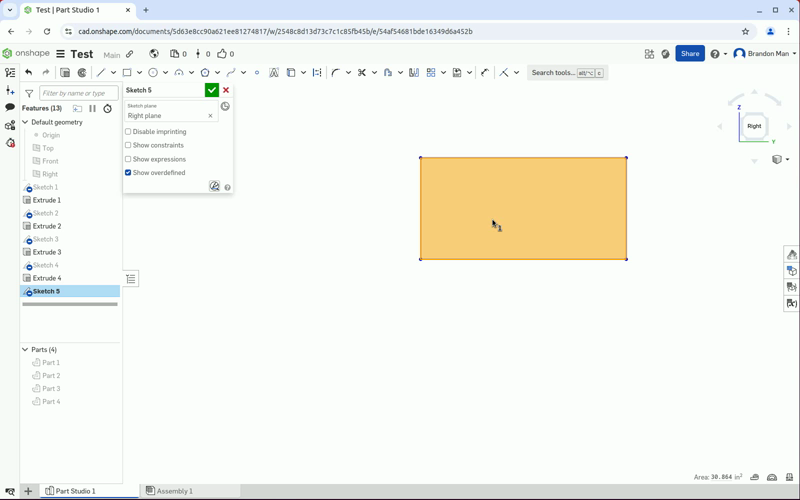
scroll(-6)
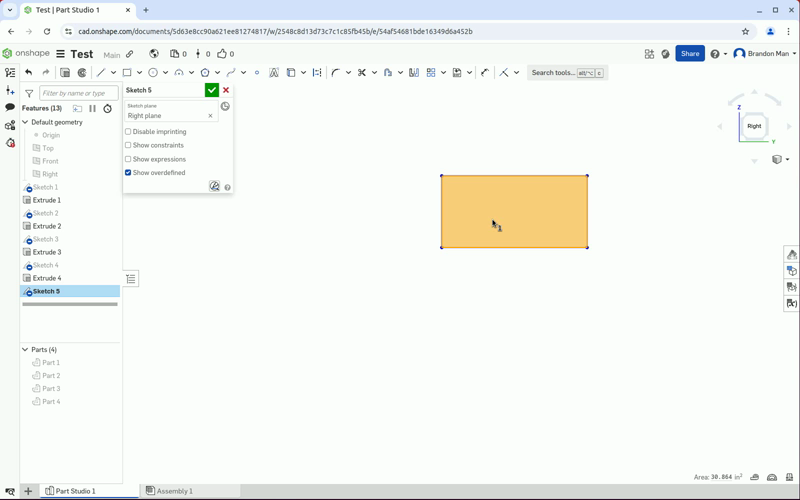
scroll(-6)
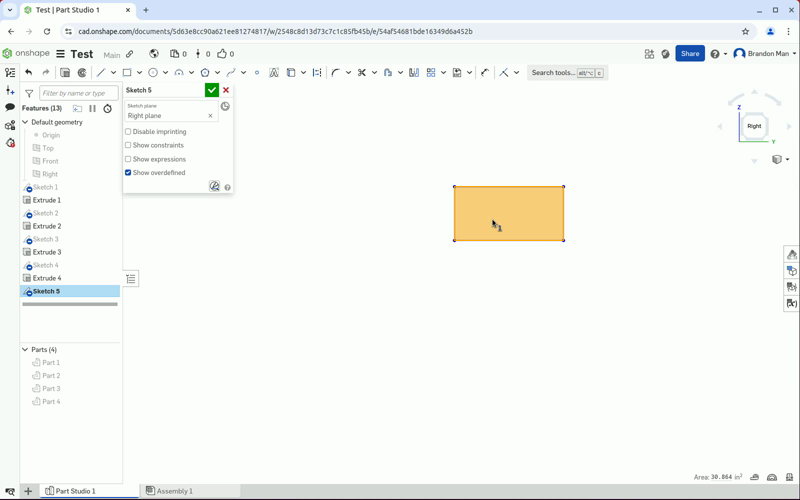
scroll(-6)
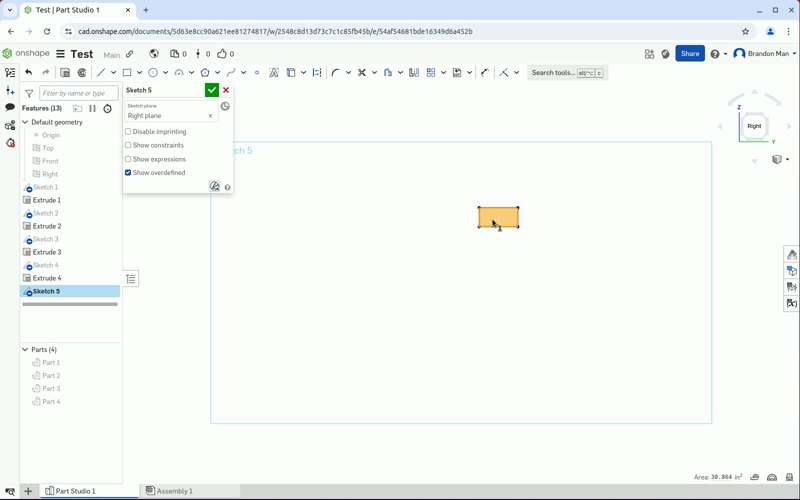
mouse_move(73, 352)
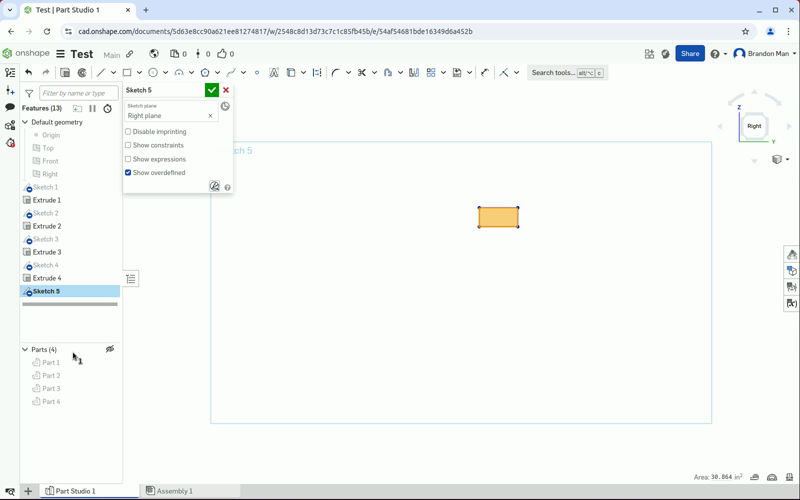
key(shift+y)
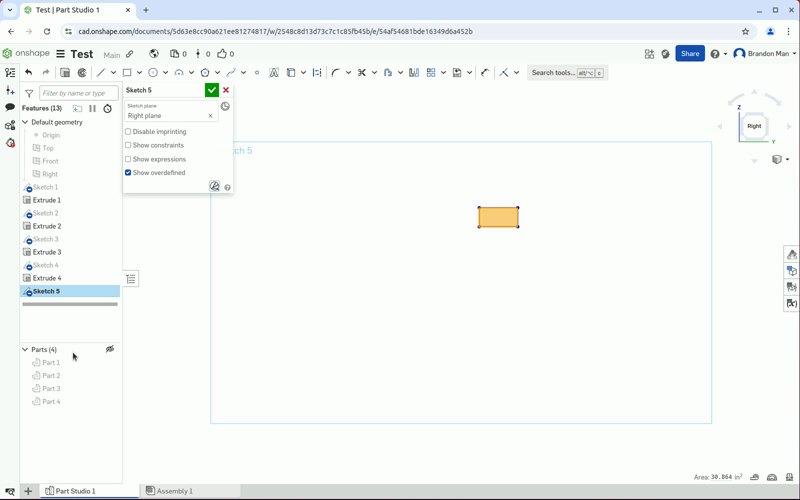
key(shift+e)
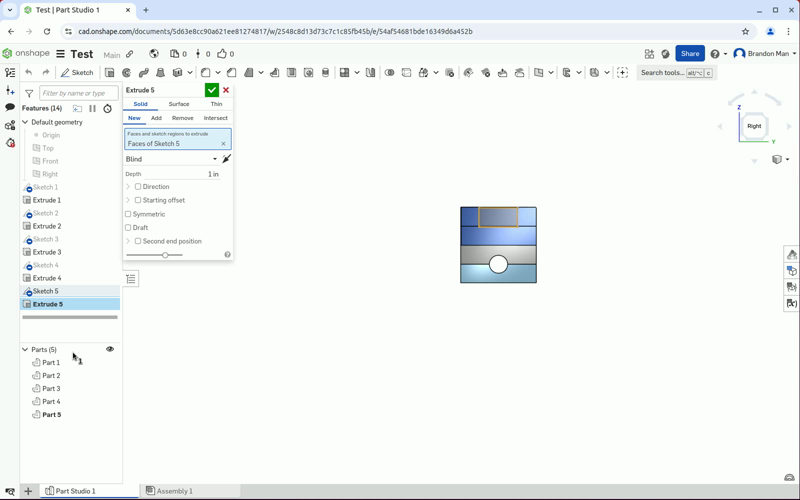
mouse_move(143, 106)
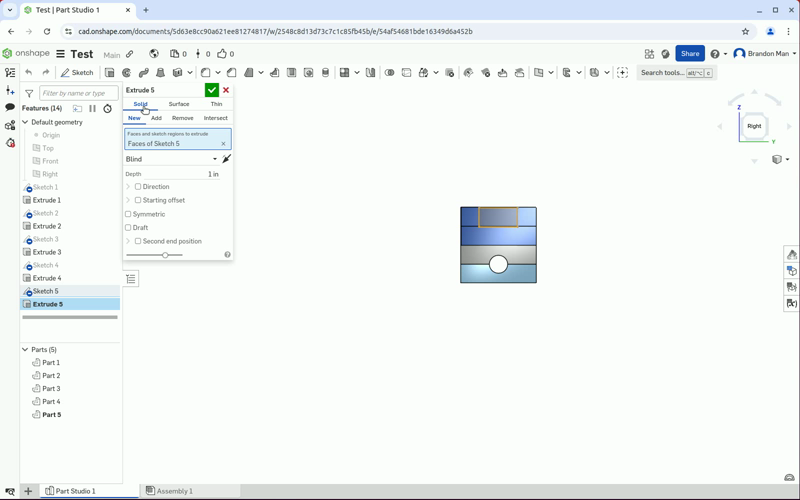
click(143, 106)
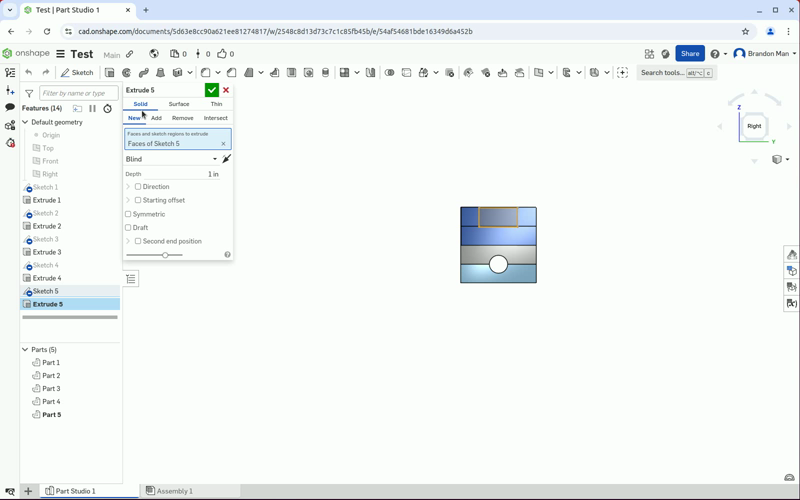
mouse_move(137, 120)
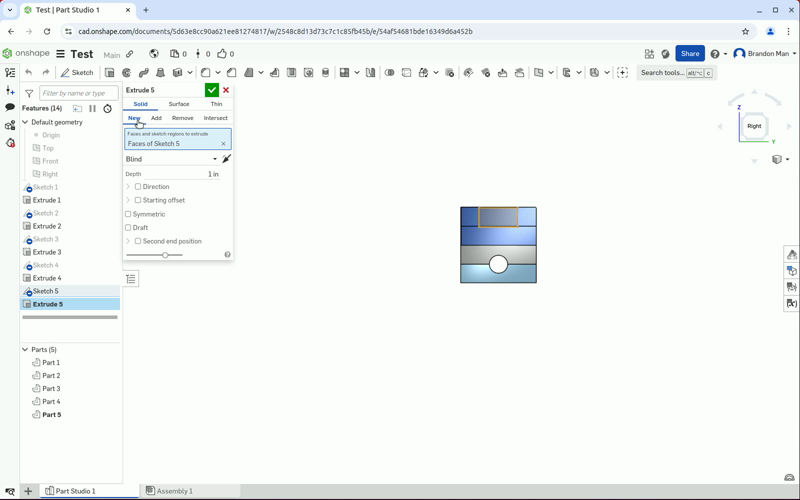
click(137, 120)
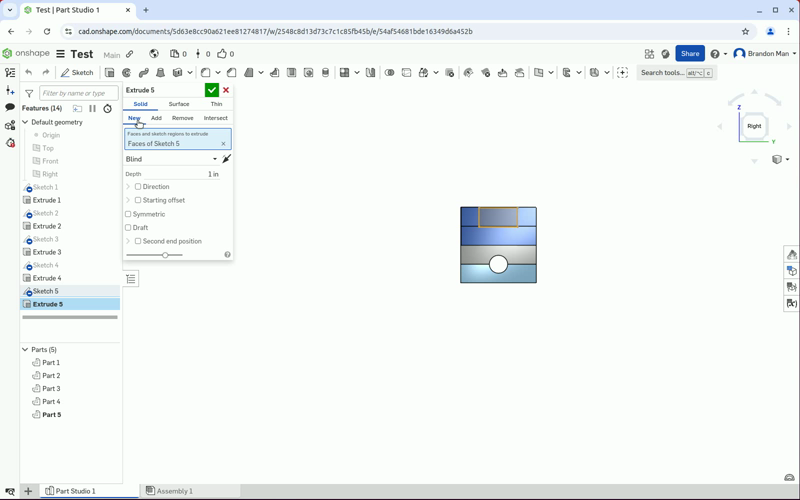
key(tab, 4)
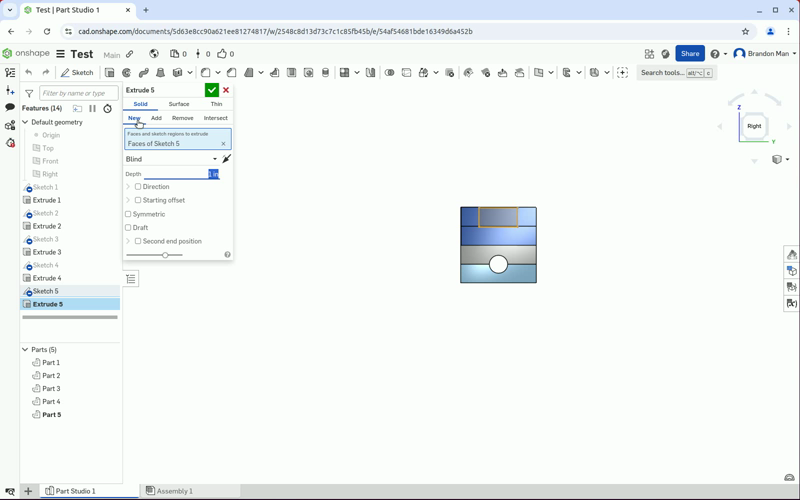
text(7.703)
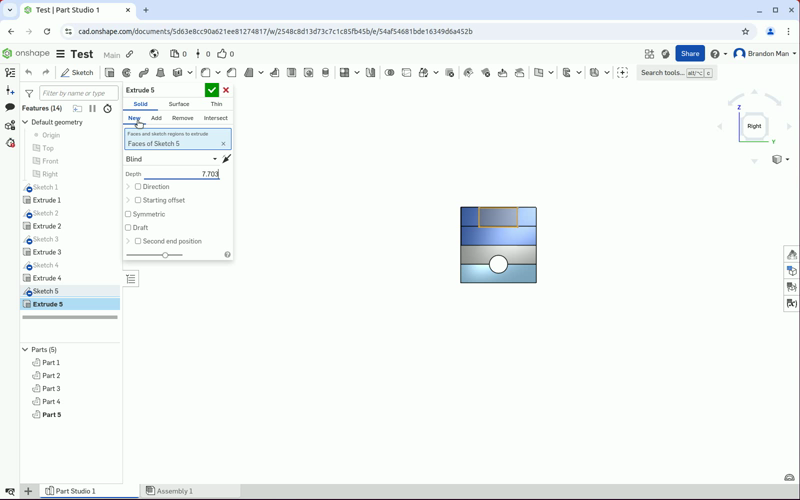
key(enter)
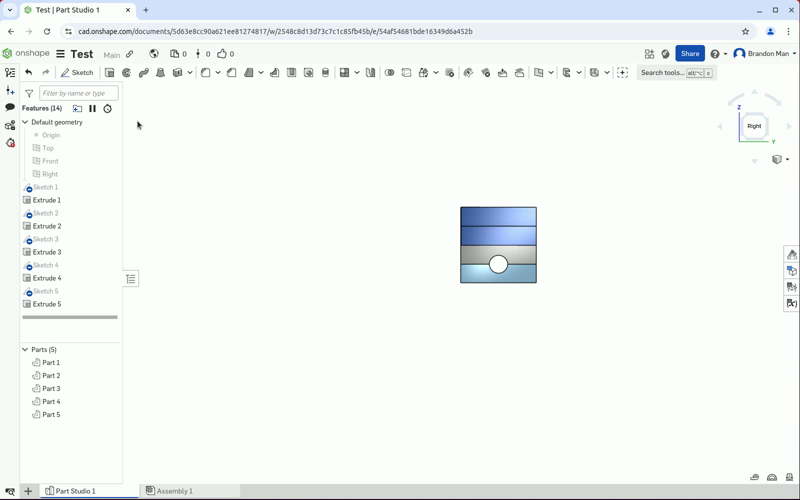
key(shift+h)
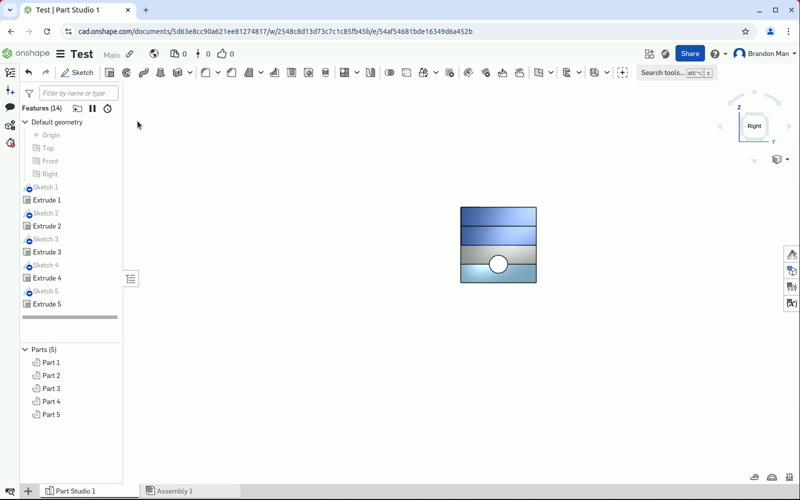
key(shift+h)
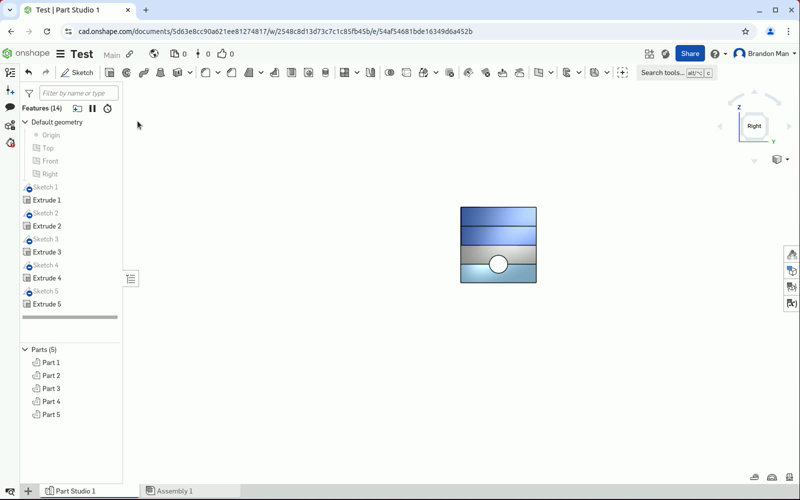
mouse_move(73, 189)
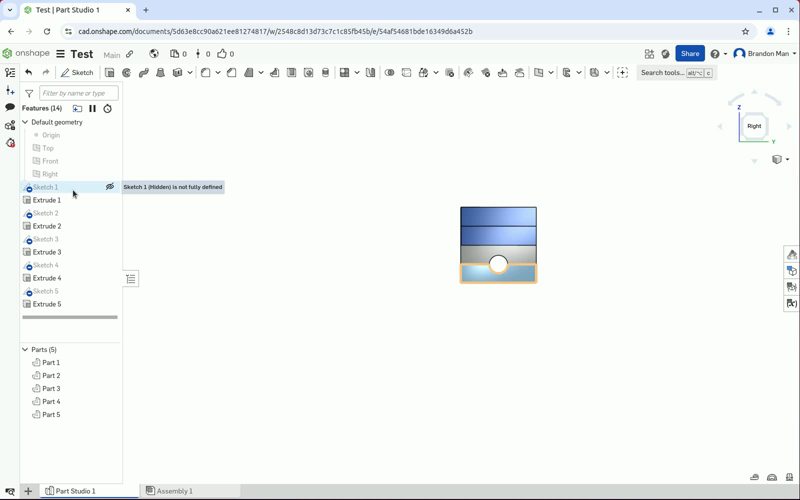
click(73, 189)
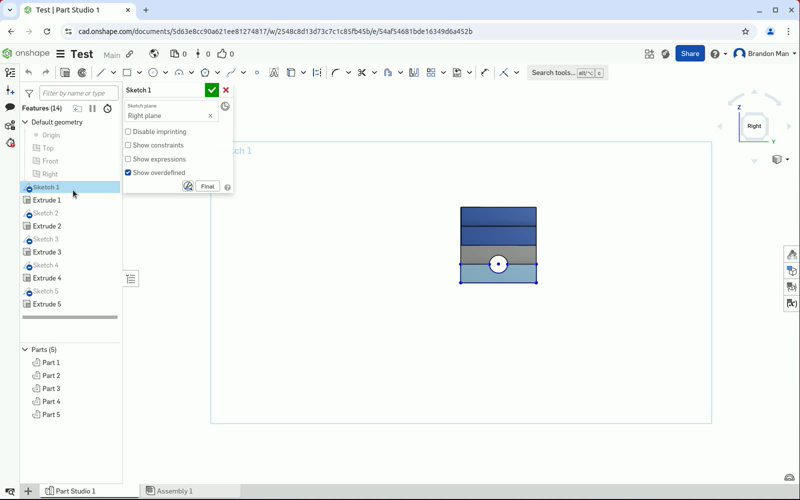
mouse_move(229, 92)
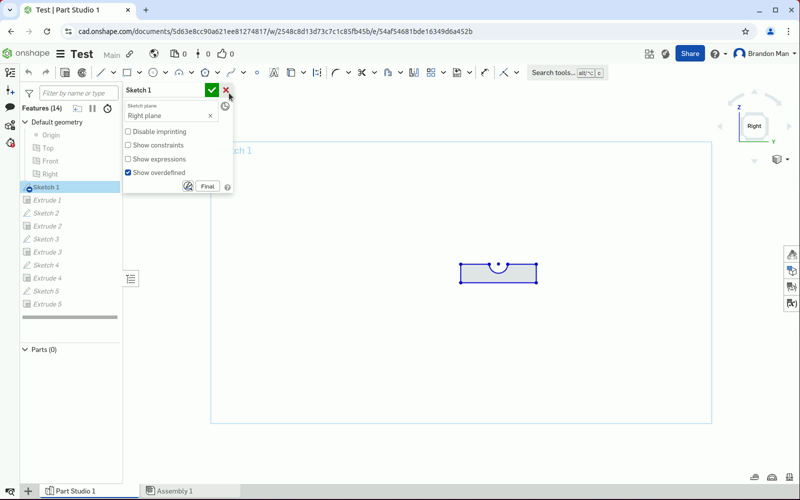
click(229, 92)
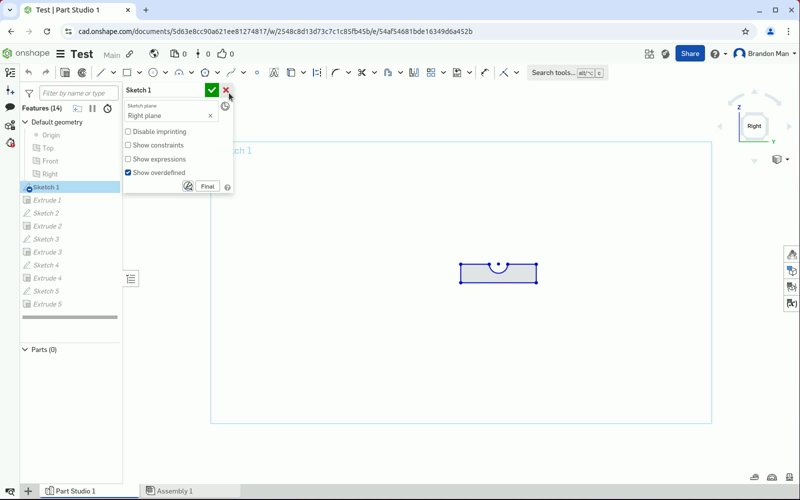
key(shift+s)
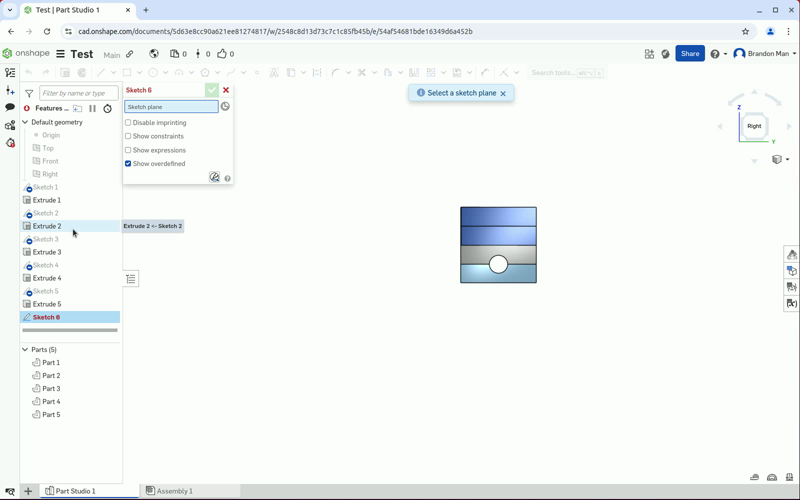
scroll(3)
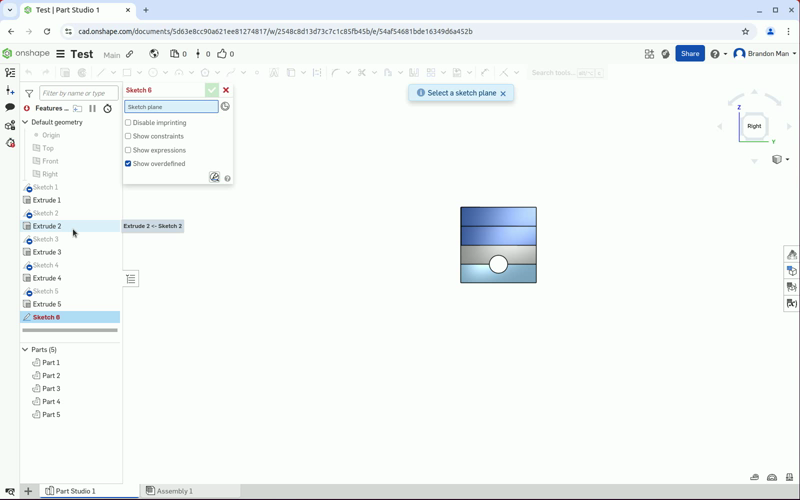
mouse_move(73, 176)
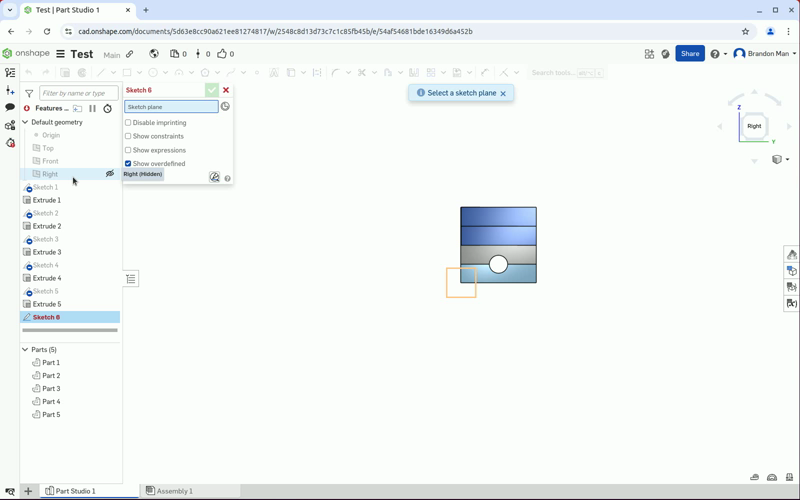
click(73, 176)
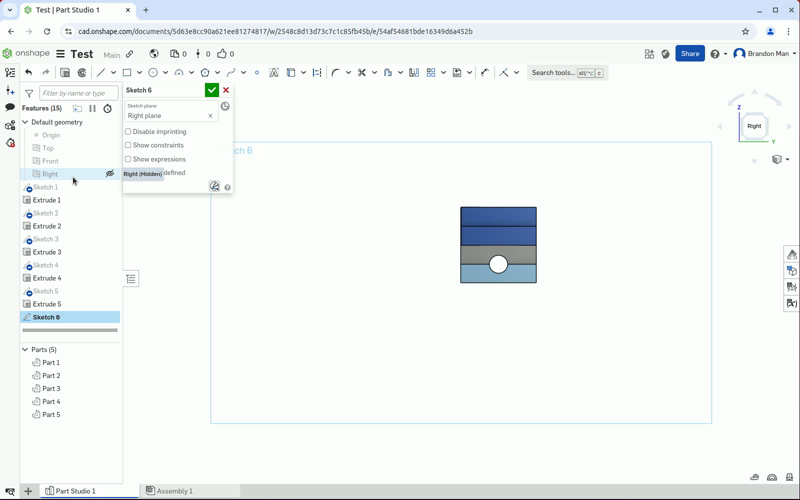
mouse_move(73, 352)
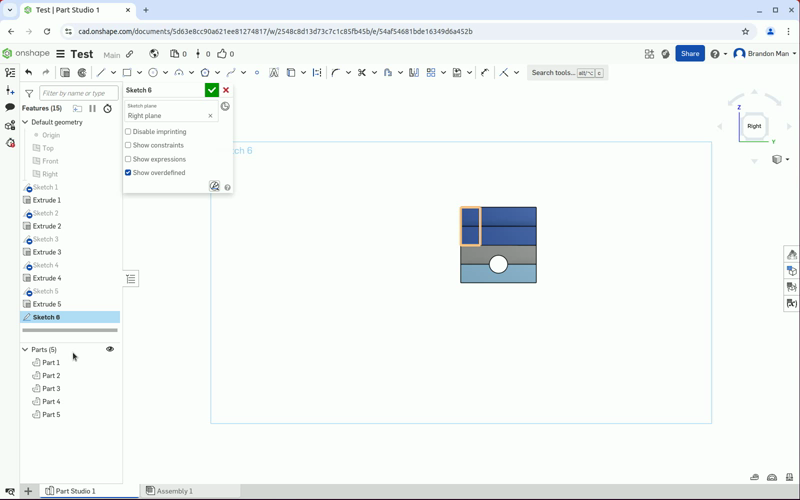
key(y)
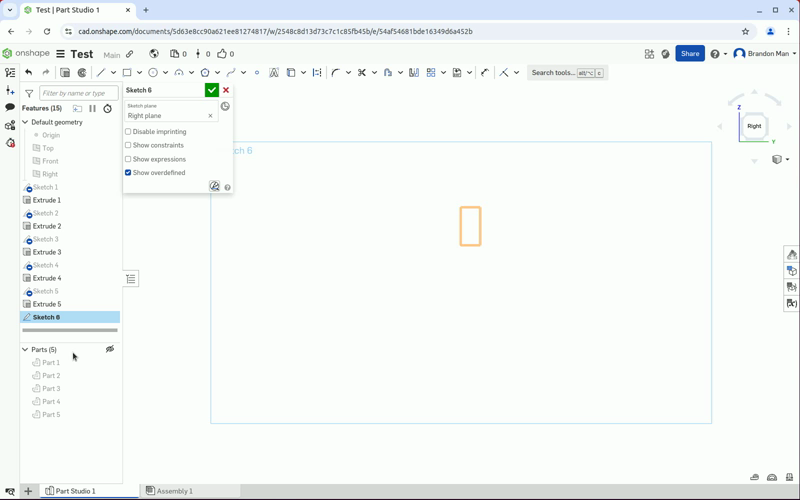
key(l)
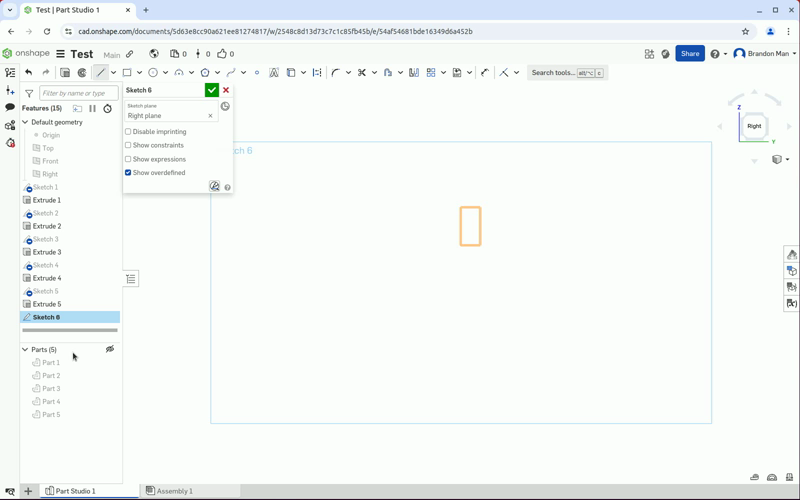
key_down(shift)
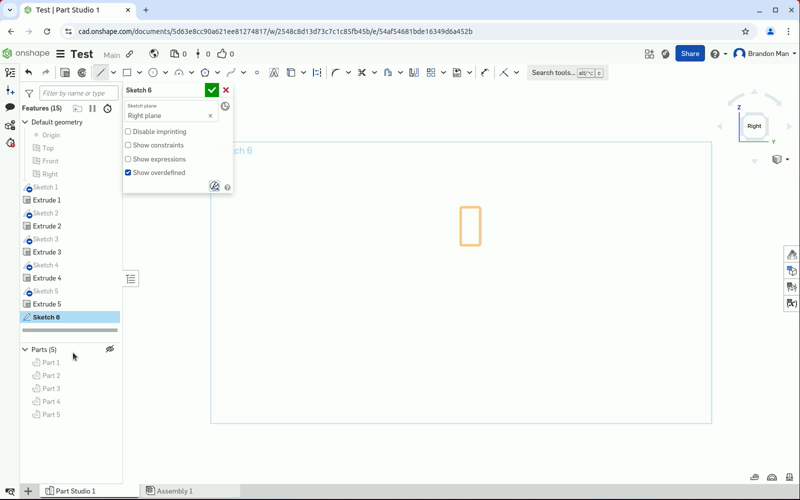
mouse_move(516, 245)
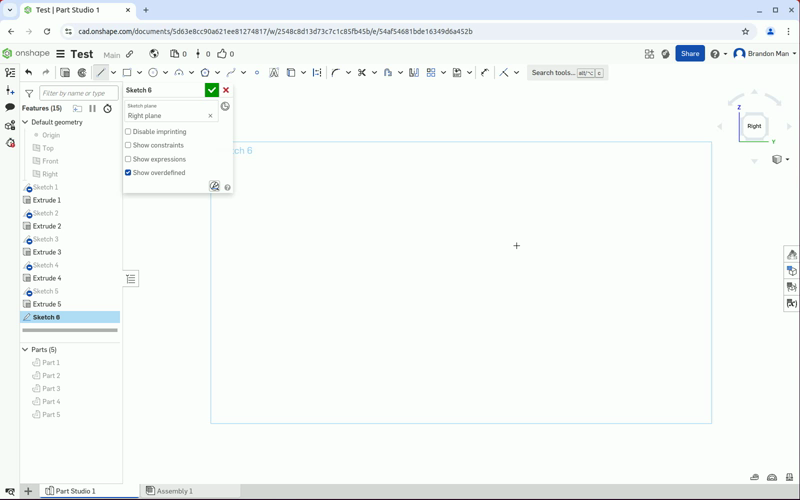
click(516, 245)
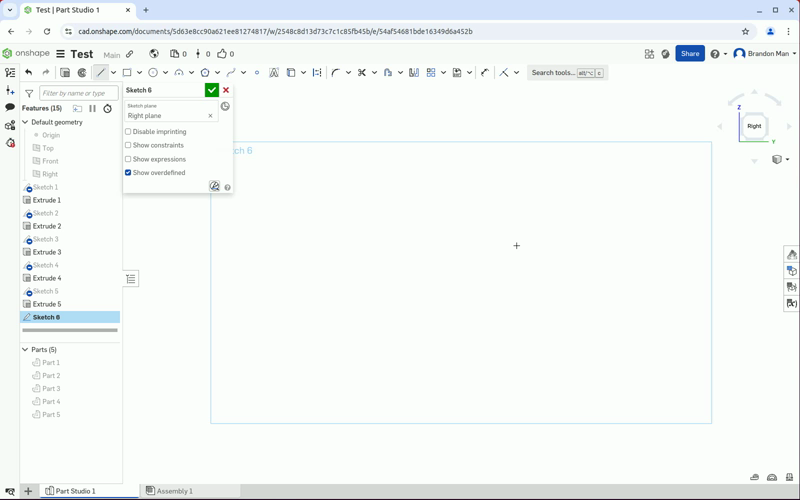
key_up(shift)
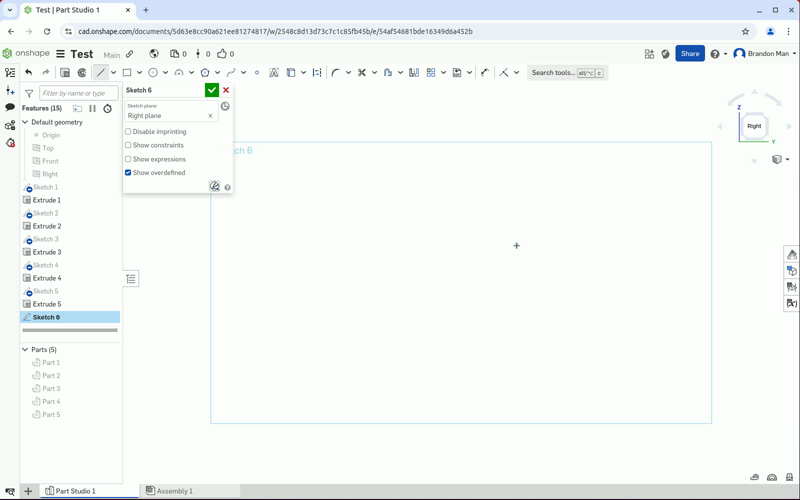
key_down(shift)
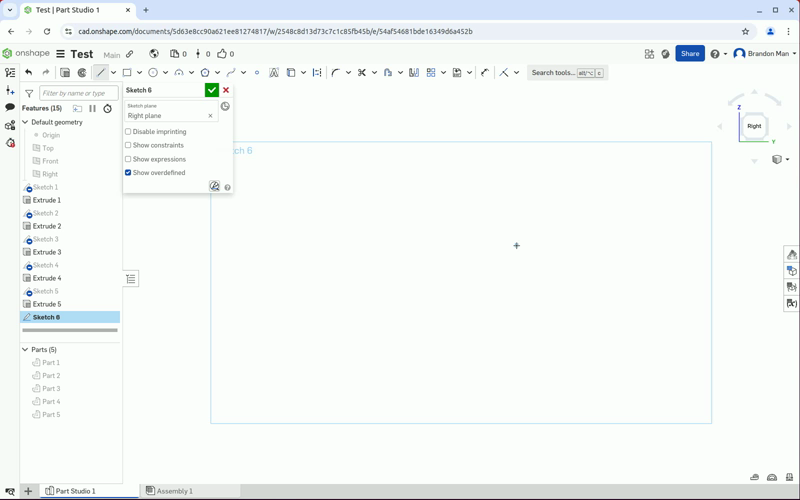
mouse_move(546, 245)
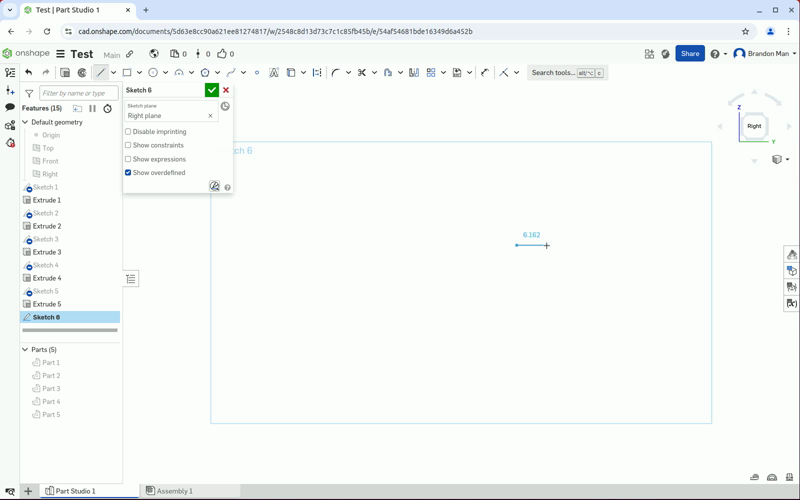
mouse_move(536, 245)
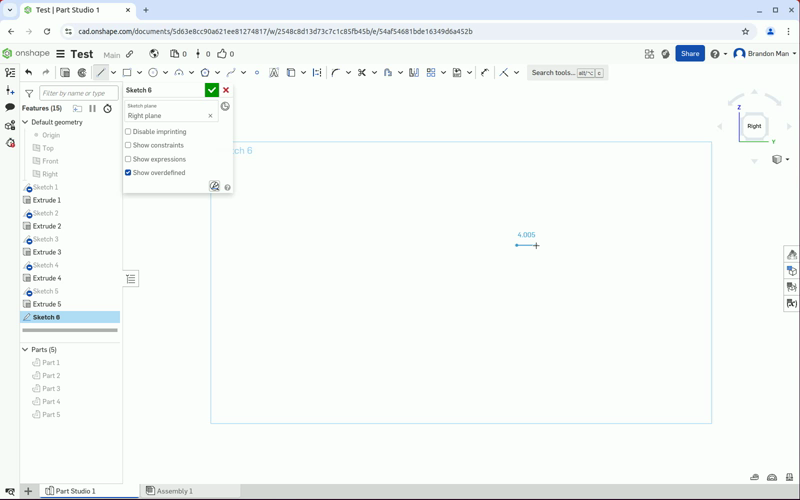
click(536, 245)
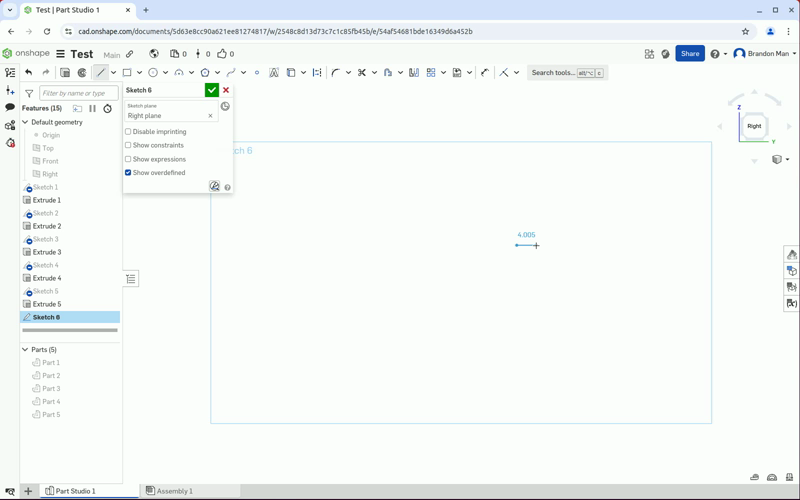
key_up(shift)
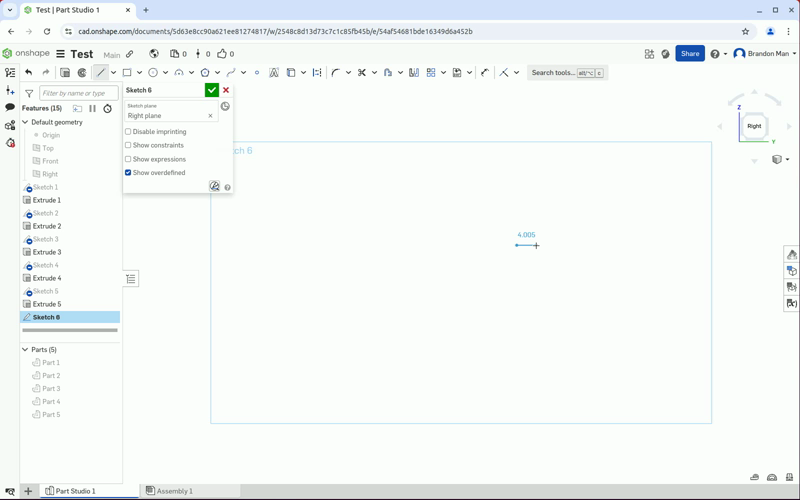
key_down(shift)
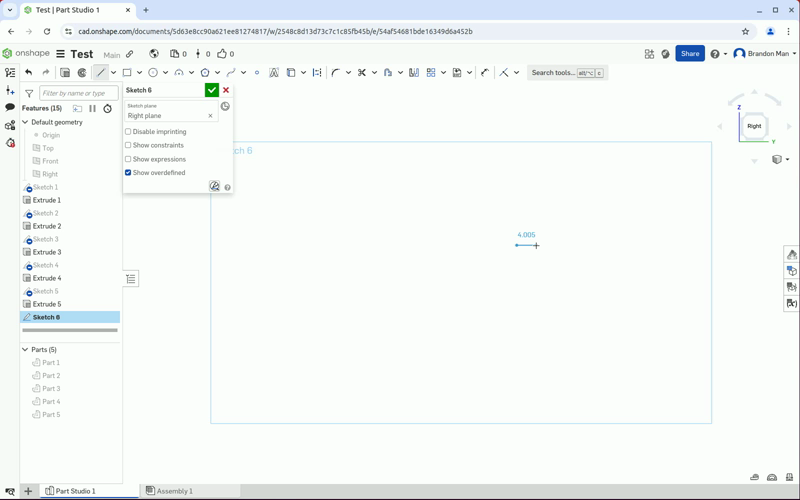
mouse_move(566, 245)
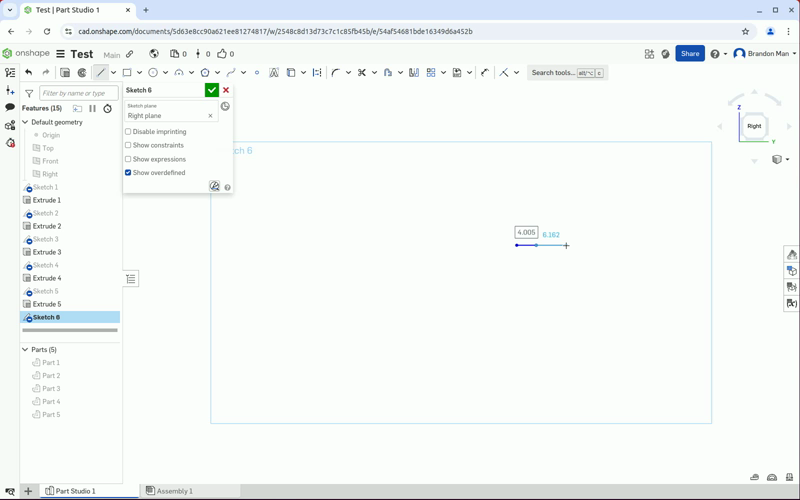
mouse_move(536, 207)
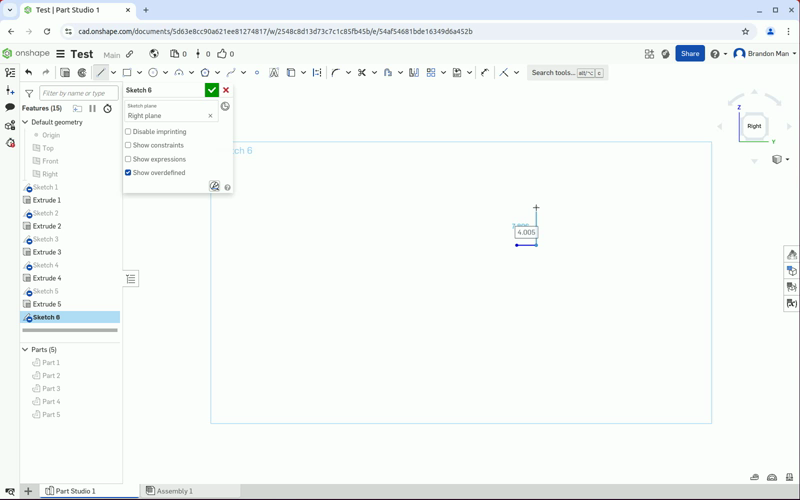
click(536, 207)
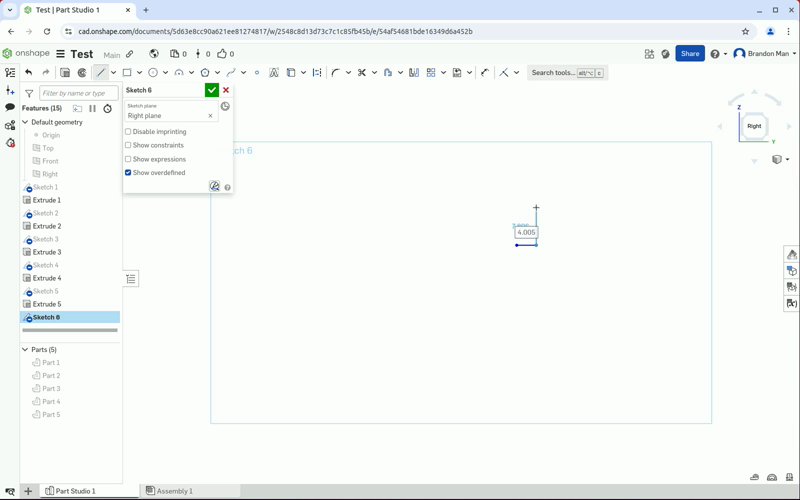
key_up(shift)
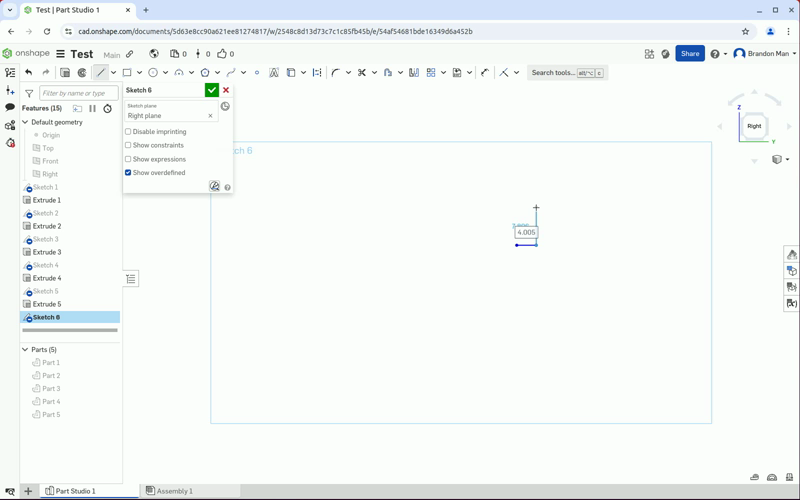
key_down(shift)
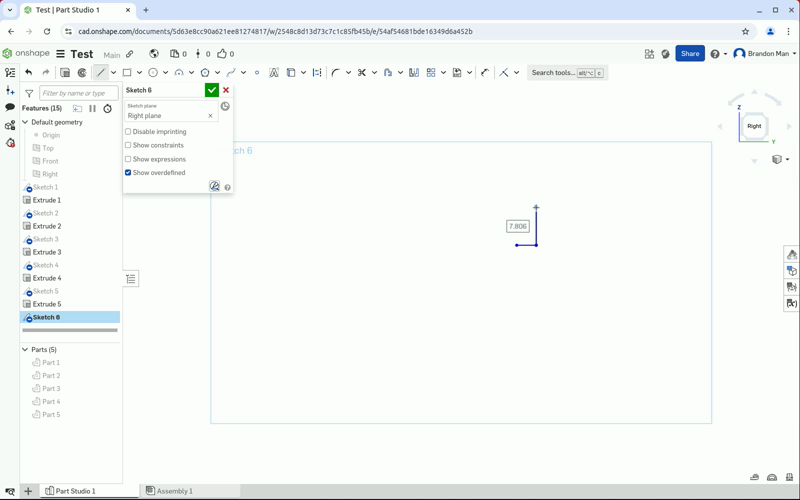
mouse_move(566, 207)
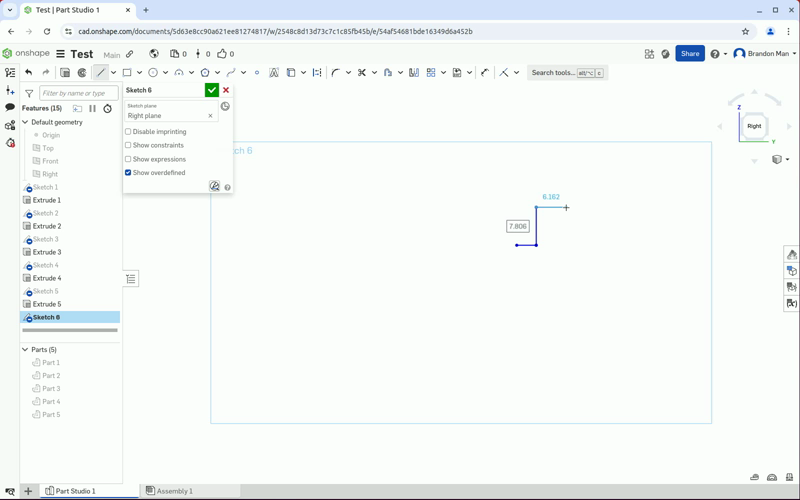
mouse_move(516, 207)
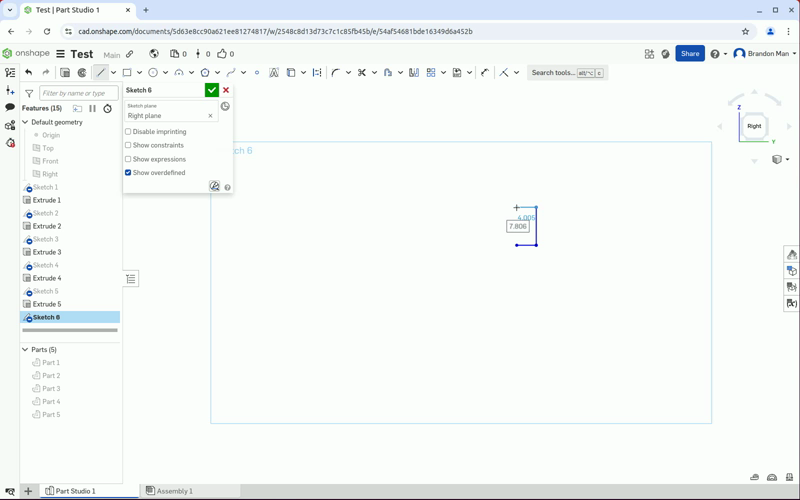
click(516, 207)
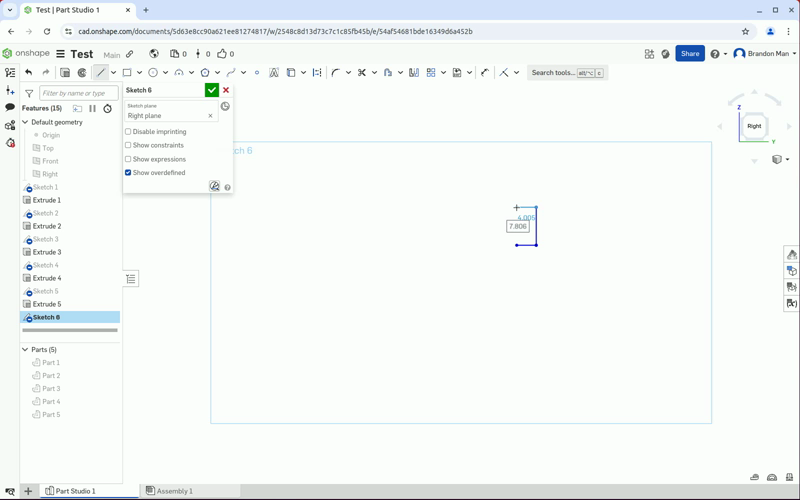
key_up(shift)
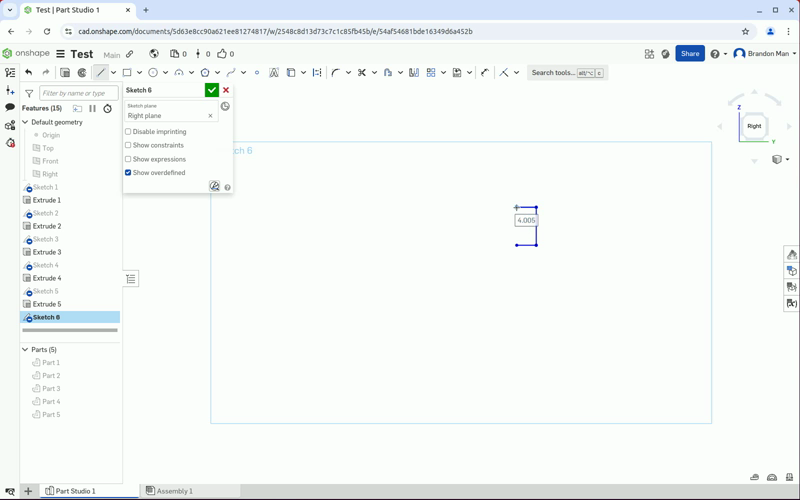
key_down(shift)
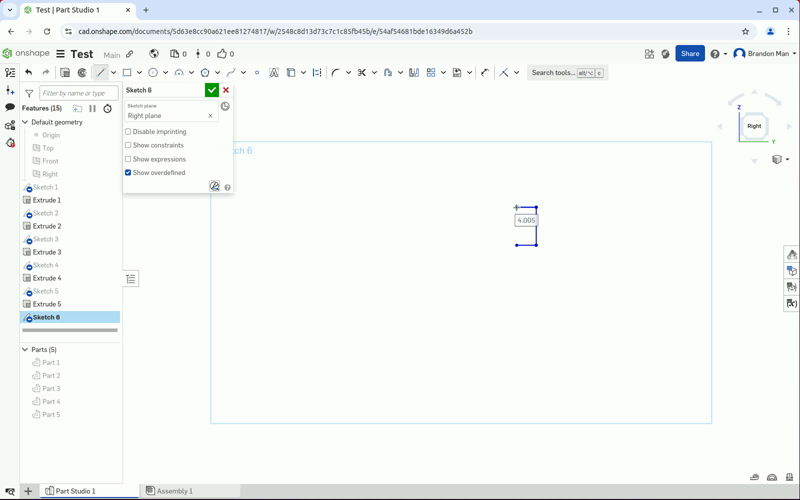
mouse_move(546, 207)
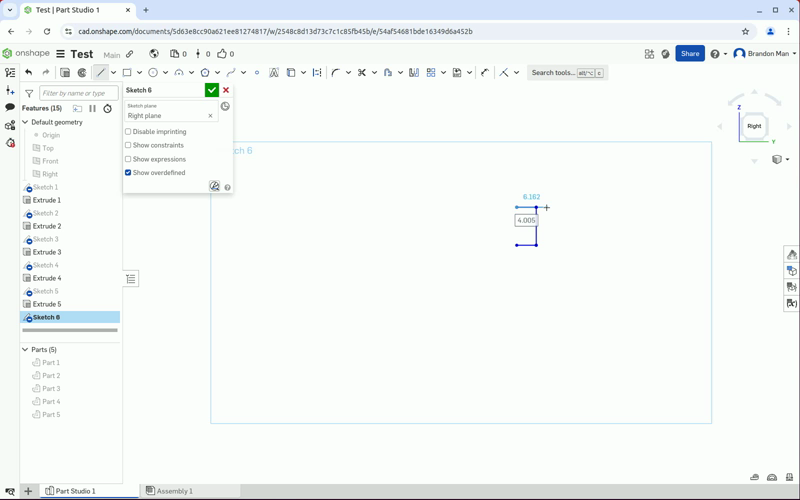
mouse_move(516, 226)
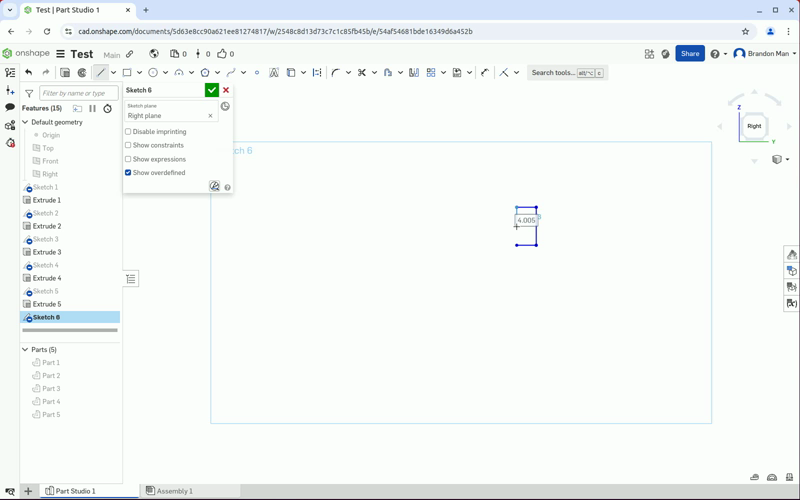
click(516, 226)
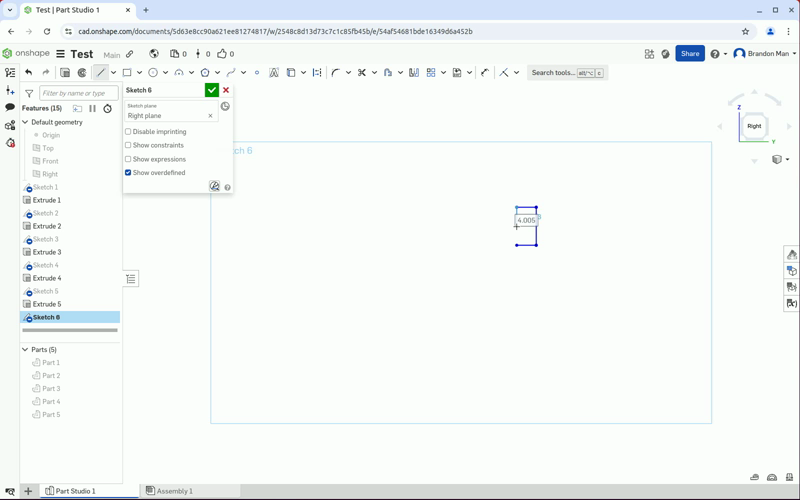
key_up(shift)
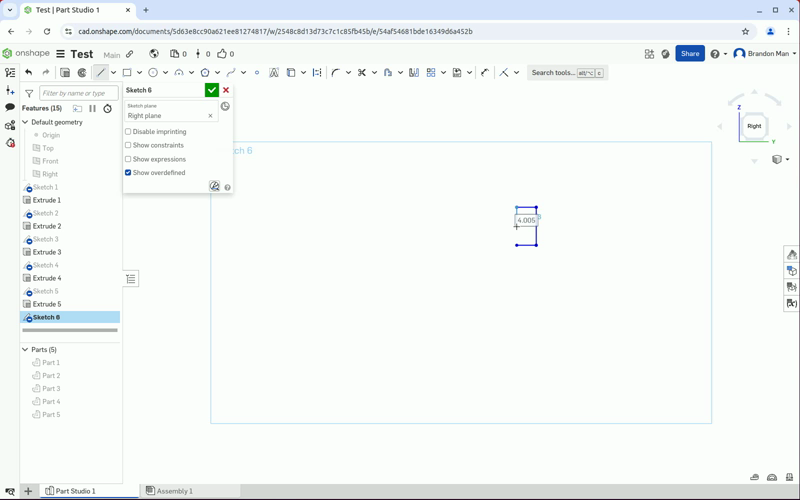
mouse_move(546, 226)
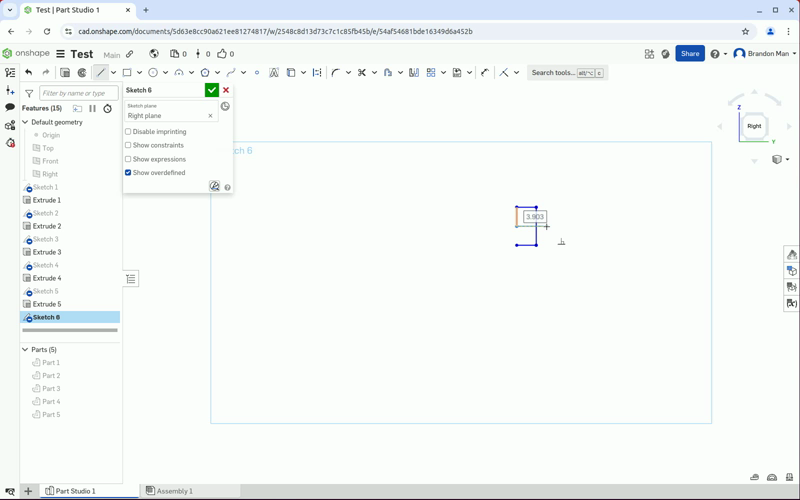
key_down(shift)
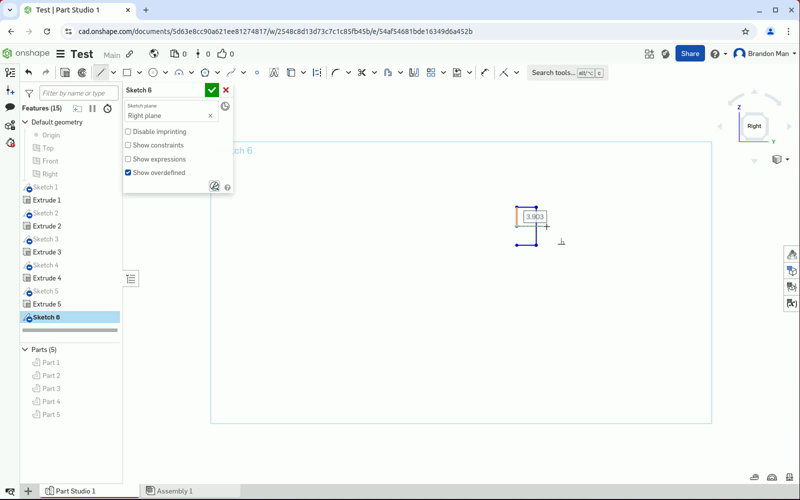
mouse_move(516, 245)
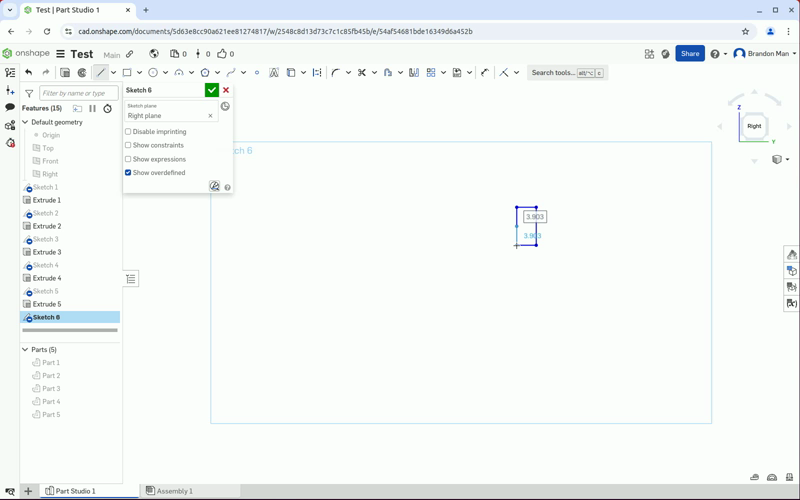
key_up(shift)
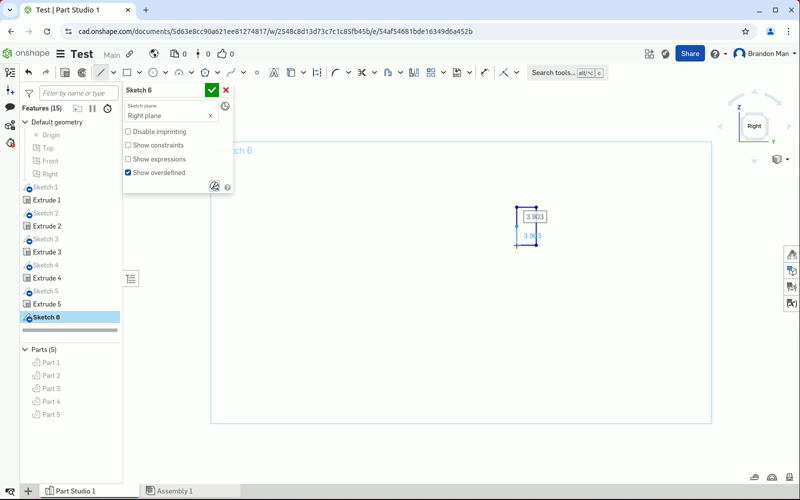
click(516, 245)
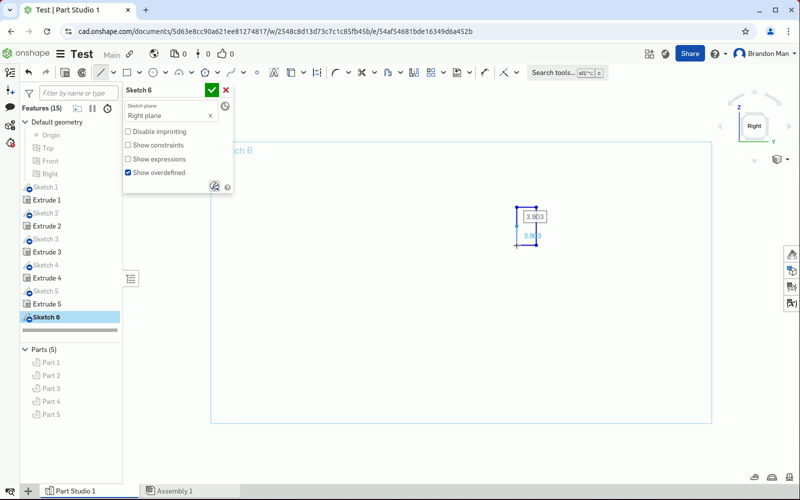
key(esc)
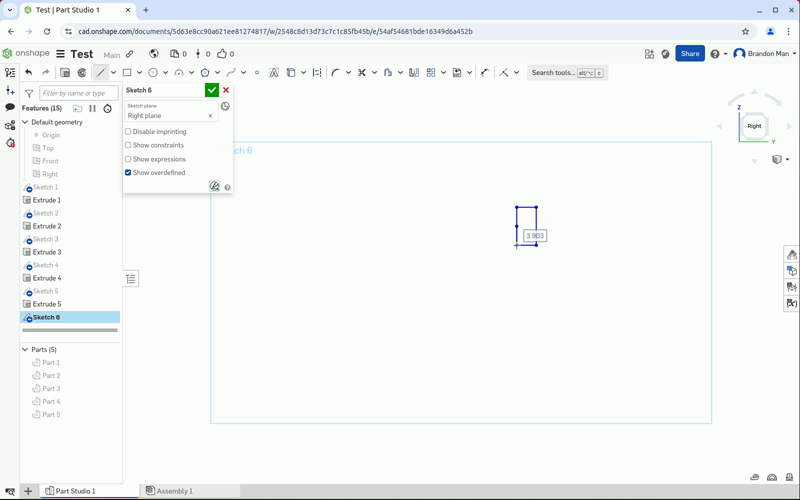
mouse_move(517, 235)
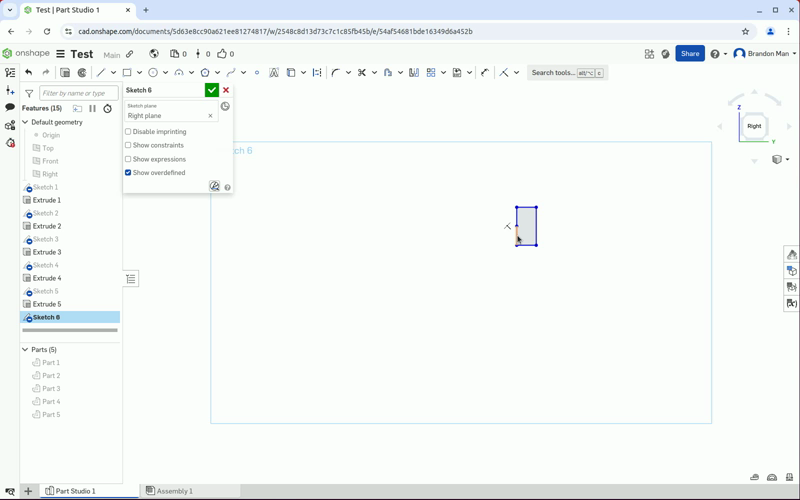
scroll(6)
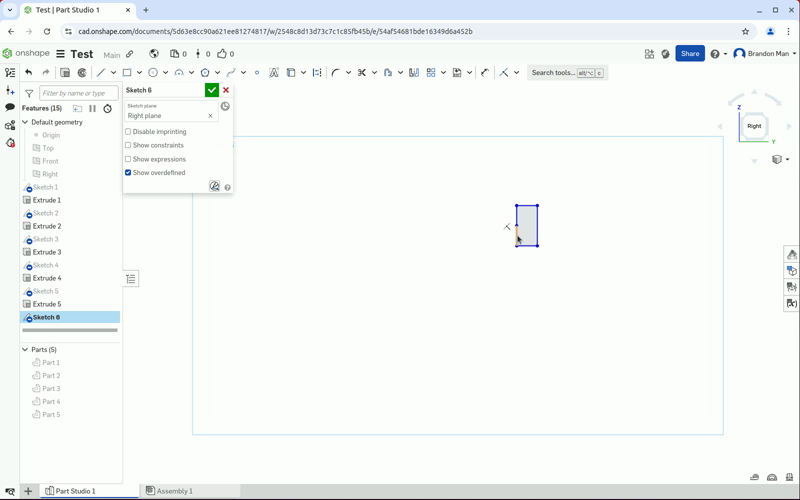
scroll(6)
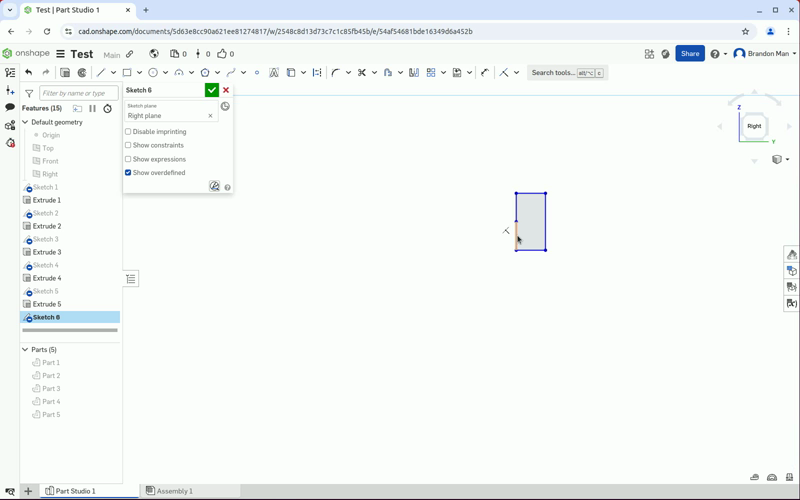
scroll(6)
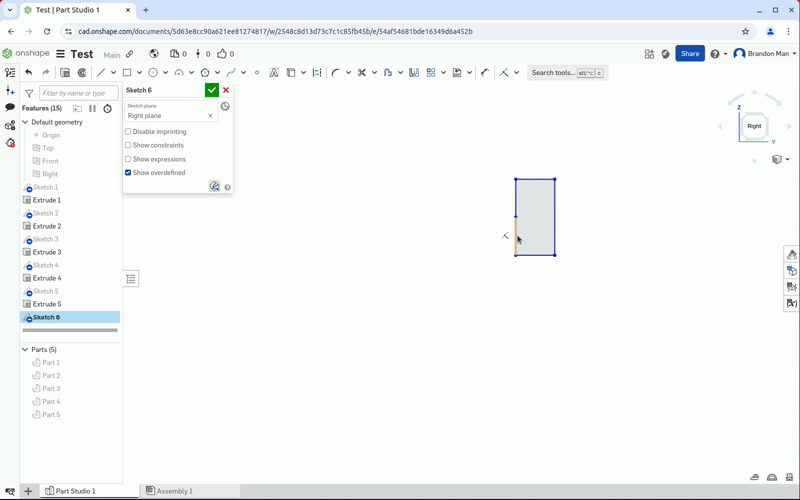
scroll(6)
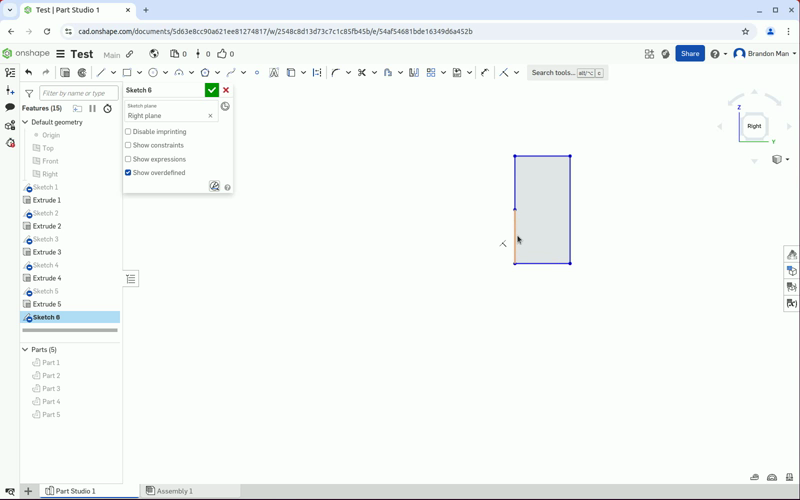
scroll(6)
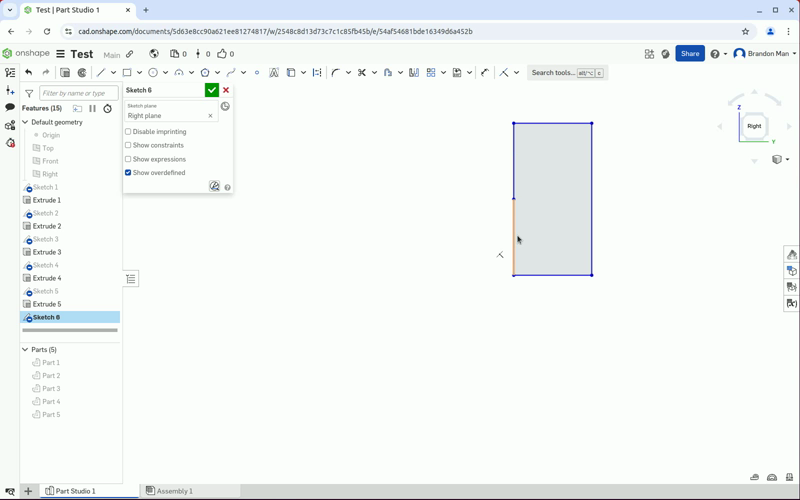
scroll(6)
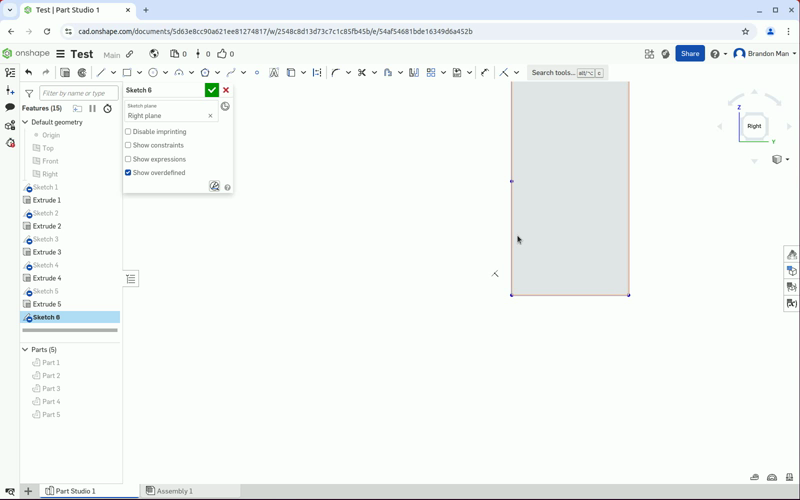
scroll(6)
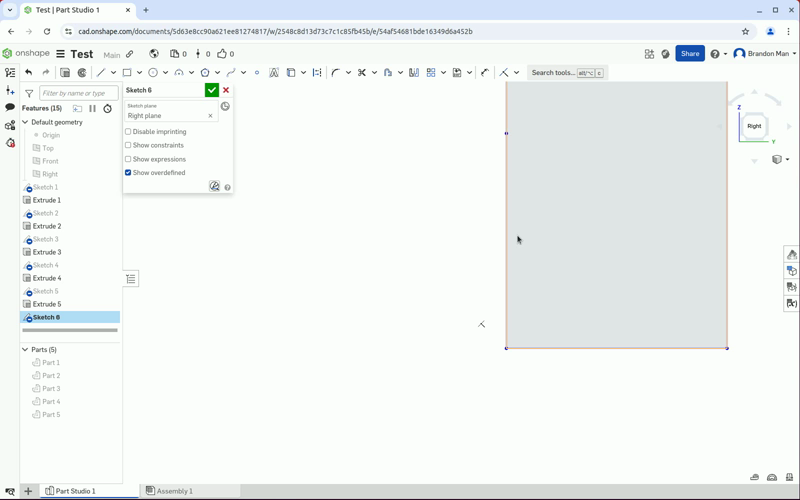
click(517, 235)
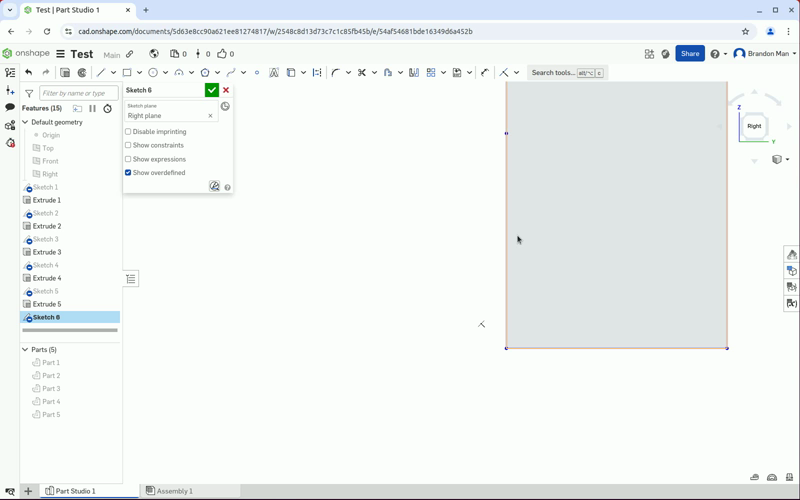
scroll(-6)
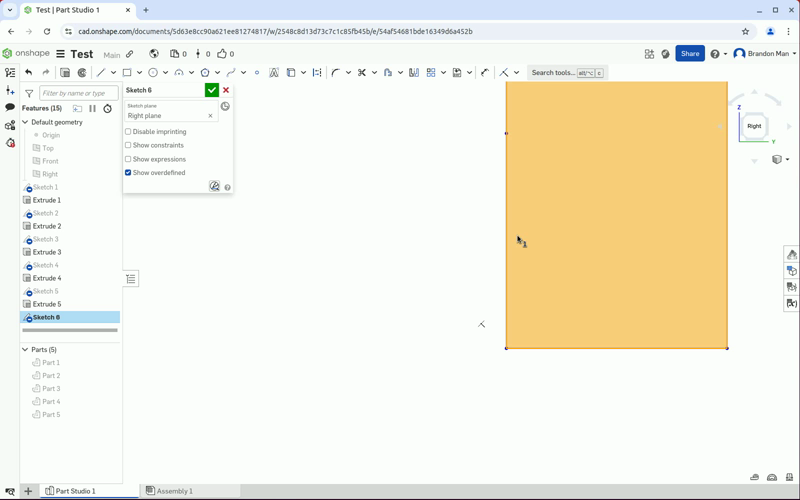
scroll(-6)
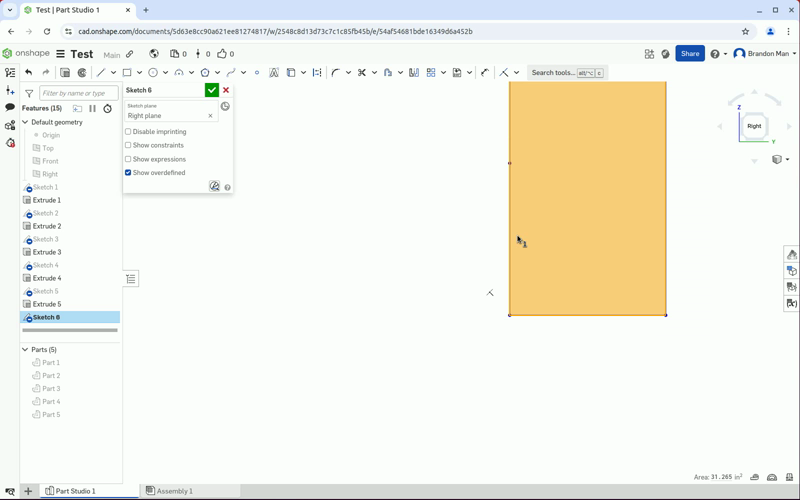
scroll(-6)
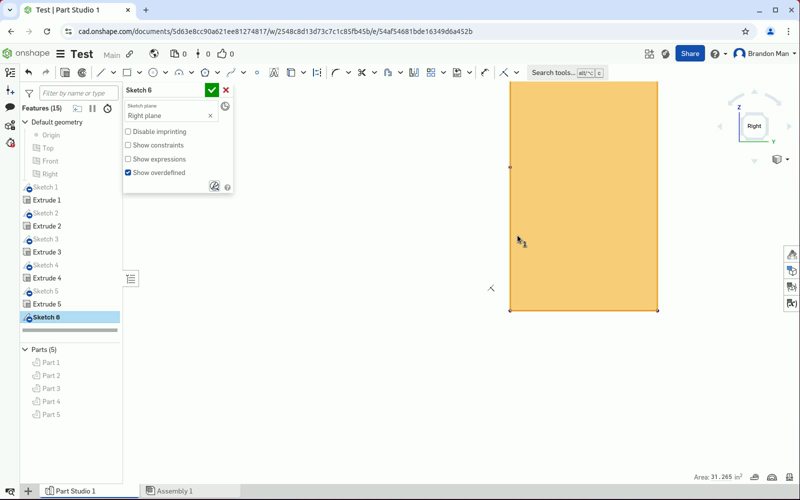
scroll(-6)
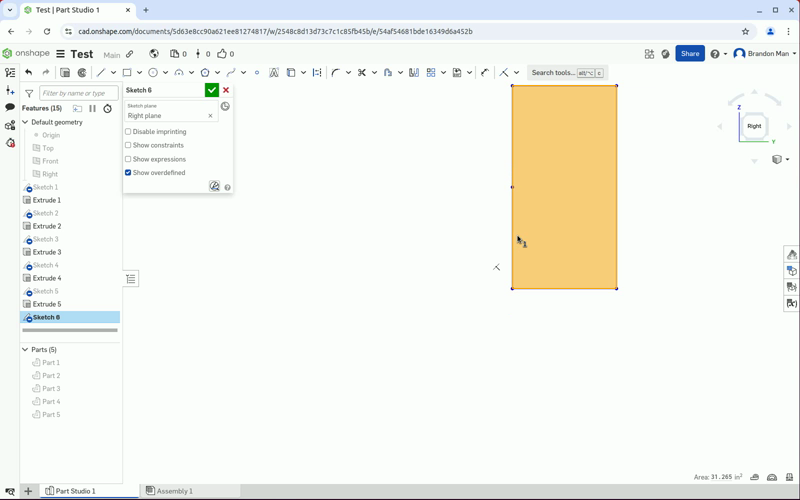
scroll(-6)
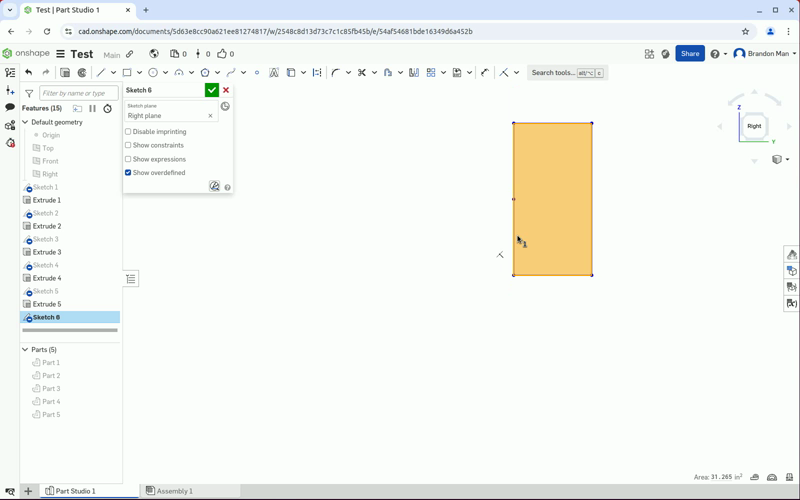
scroll(-6)
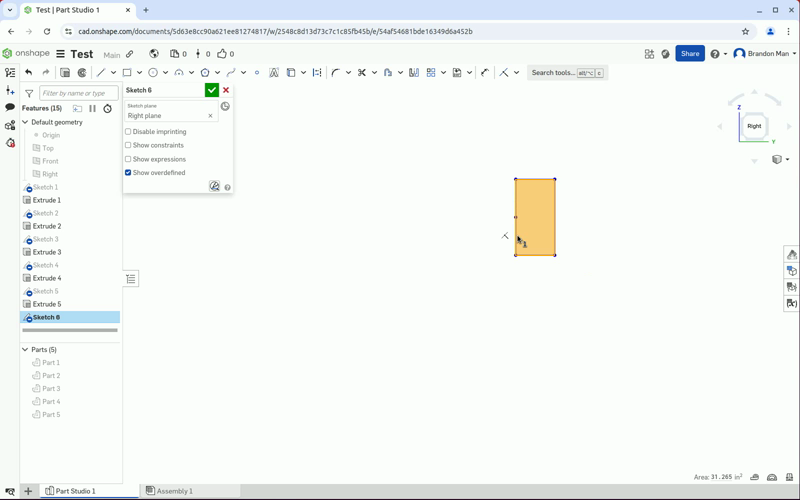
scroll(-6)
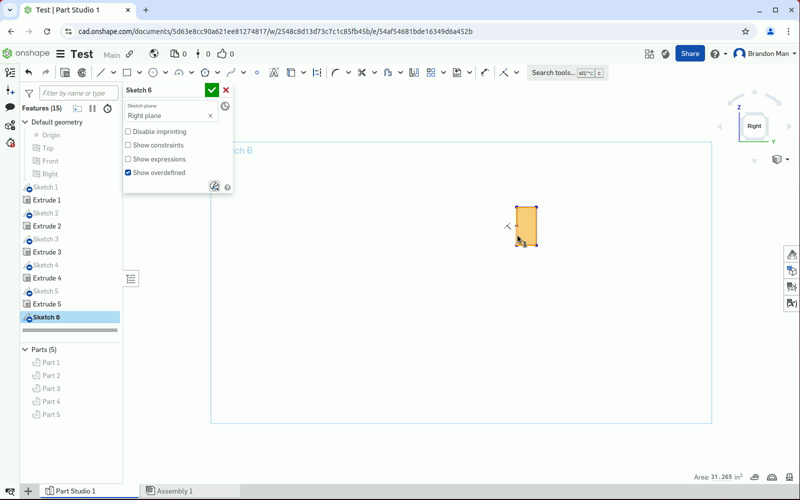
mouse_move(73, 352)
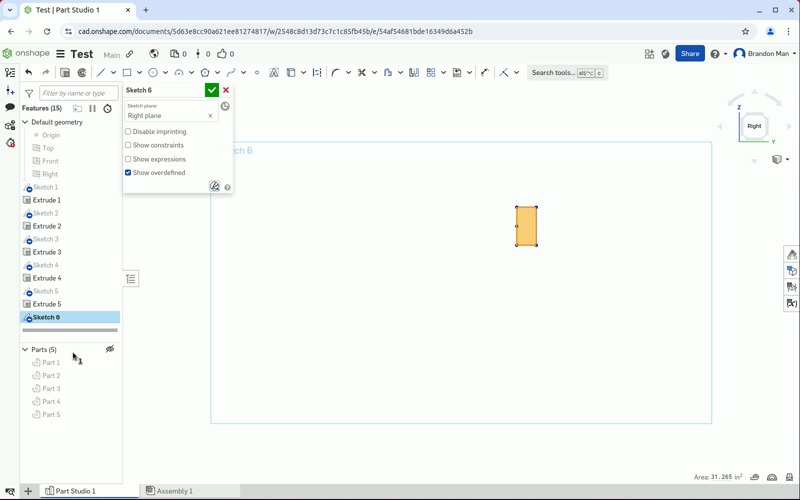
key(shift+y)
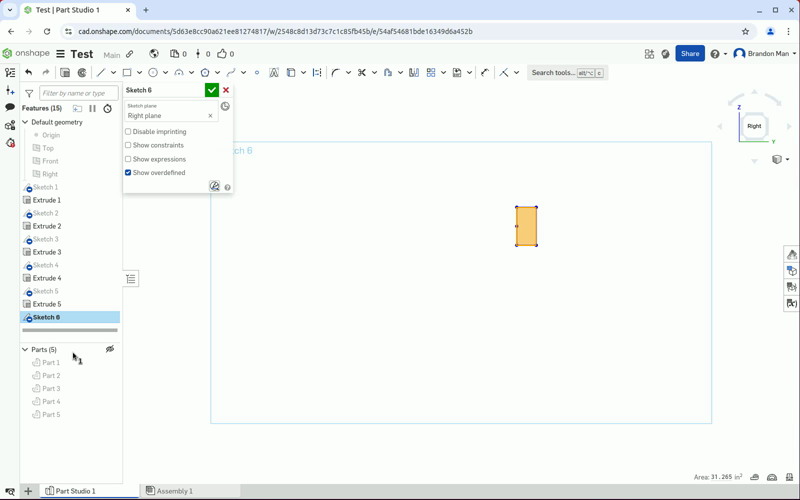
key(shift+e)
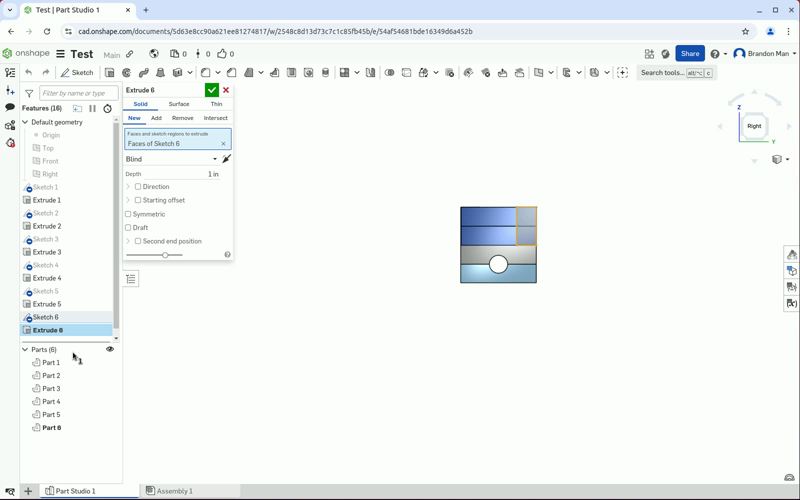
mouse_move(143, 106)
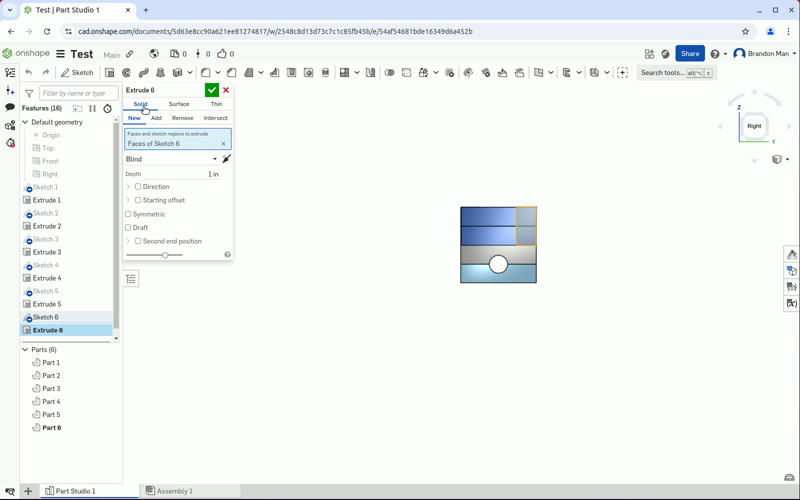
click(143, 106)
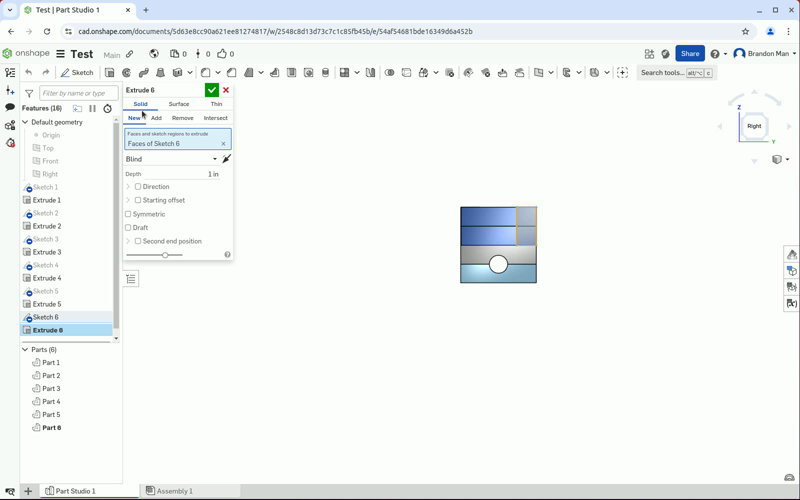
mouse_move(137, 120)
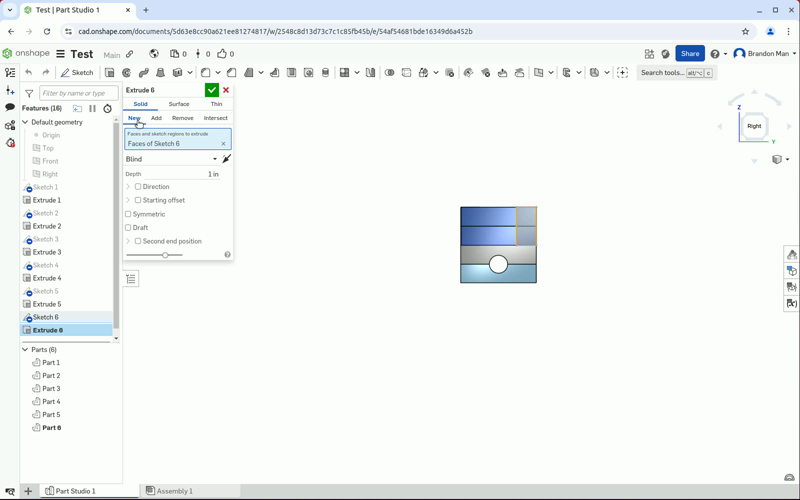
click(137, 120)
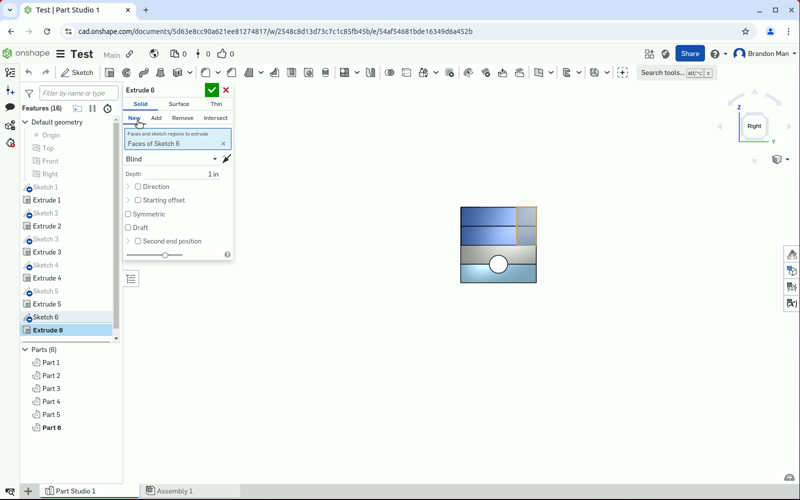
key(tab, 4)
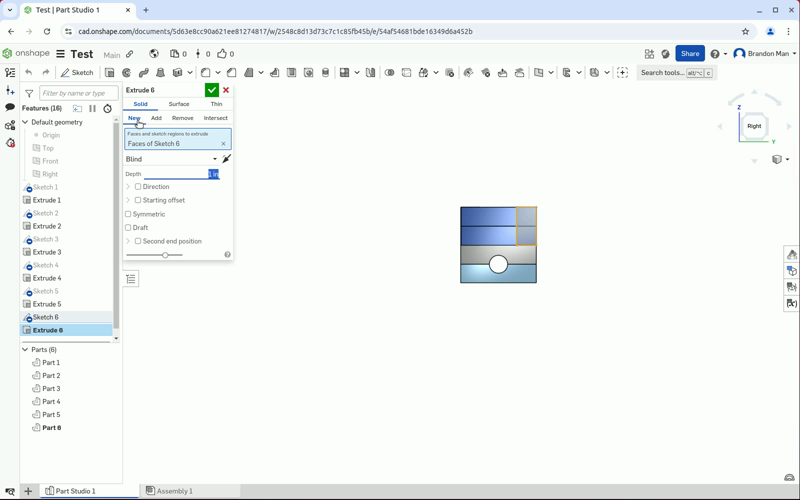
text(7.703)
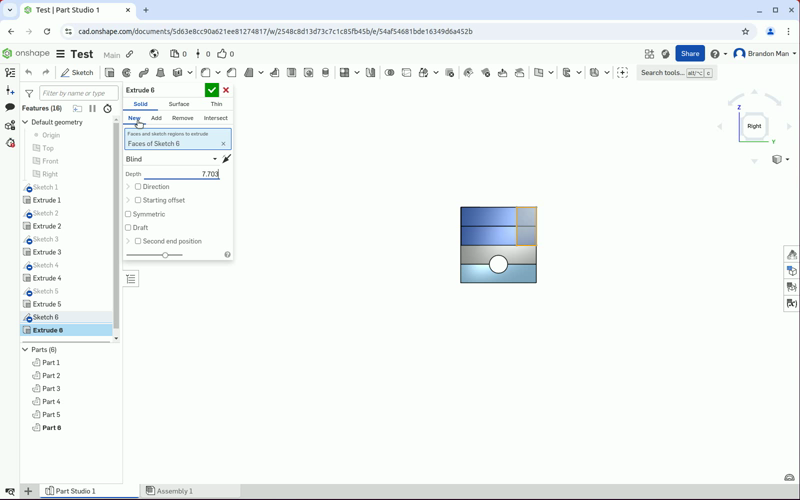
key(enter)
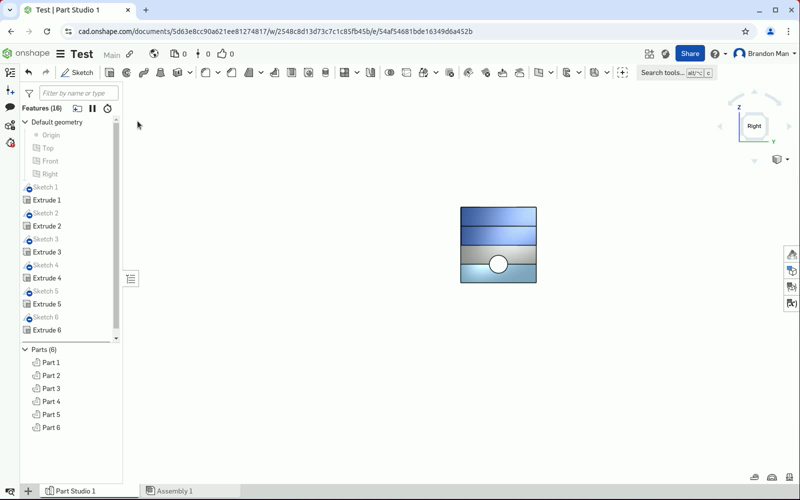
key(shift+h)
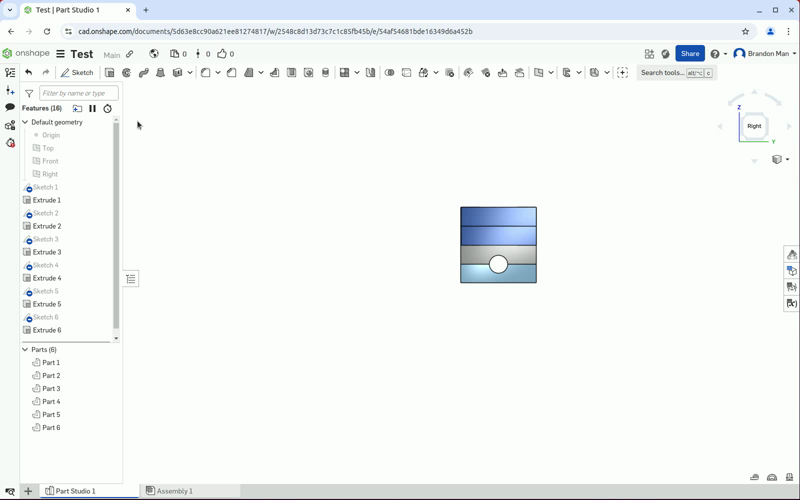
key(shift+h)
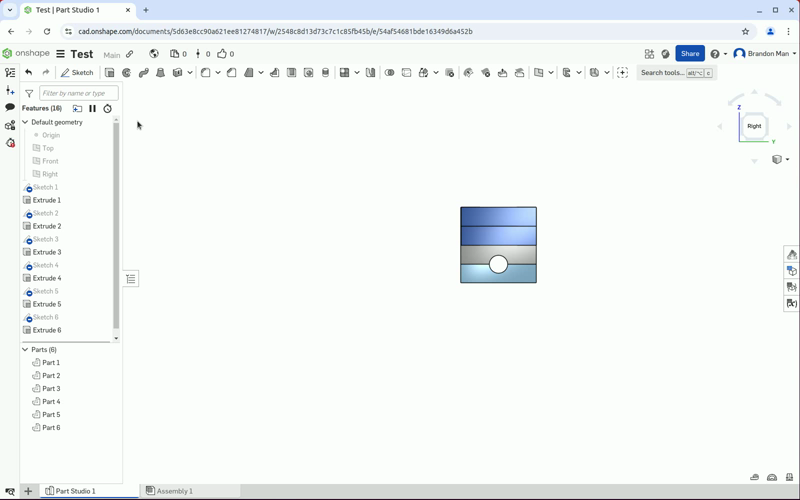
mouse_move(69, 189)
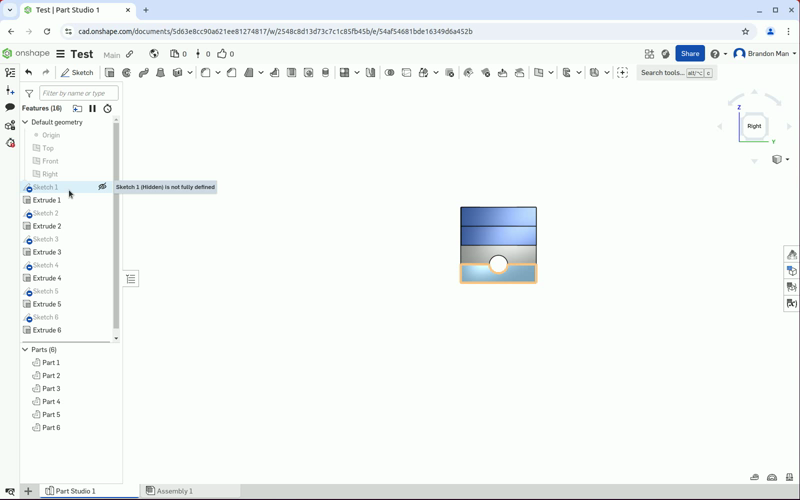
click(69, 189)
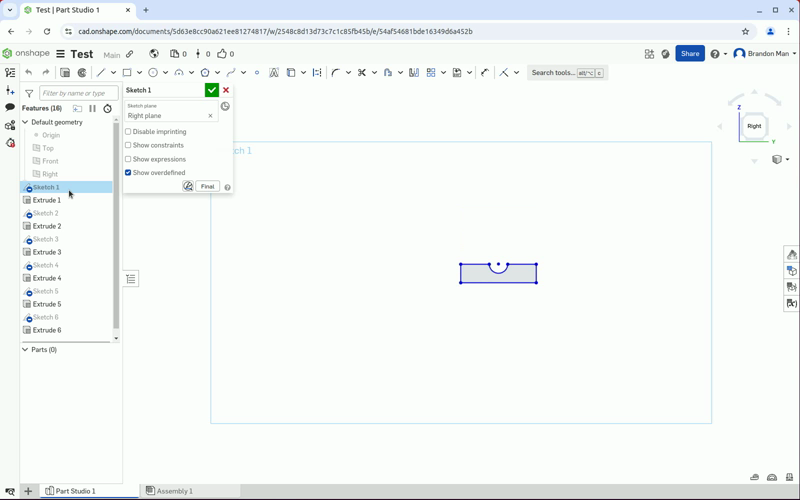
mouse_move(229, 92)
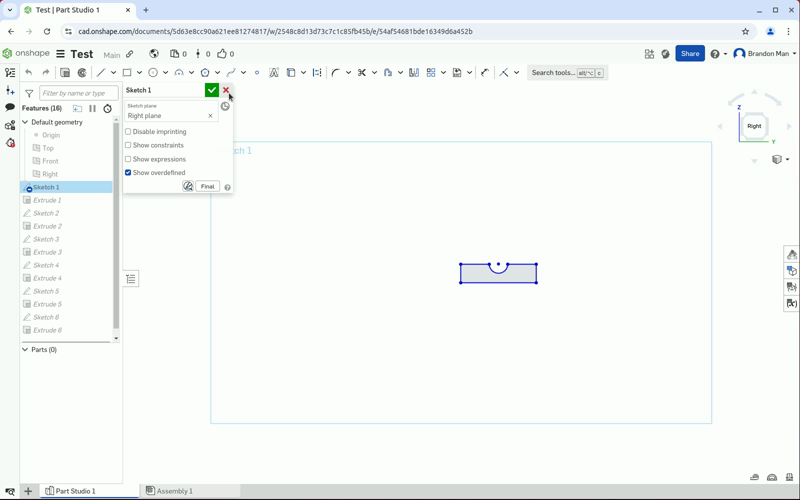
click(229, 92)
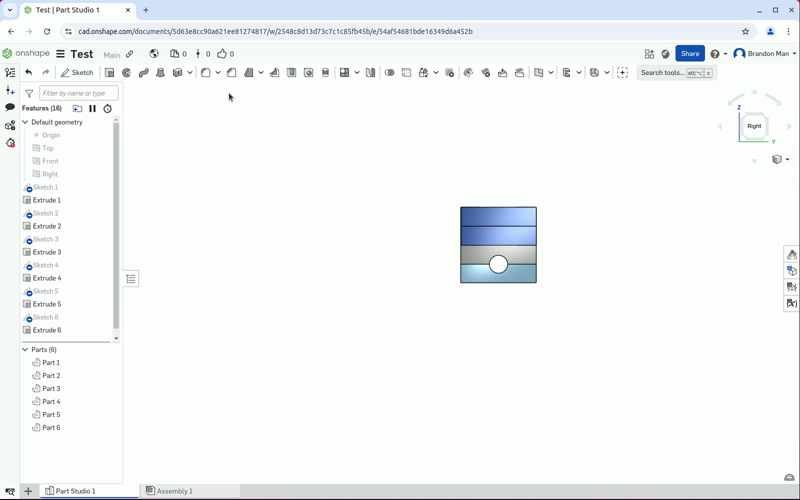
mouse_move(73, 352)
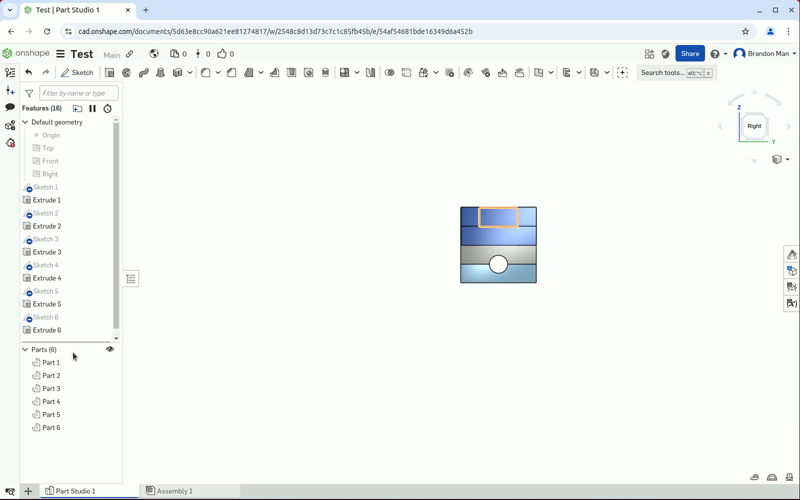
key(y)
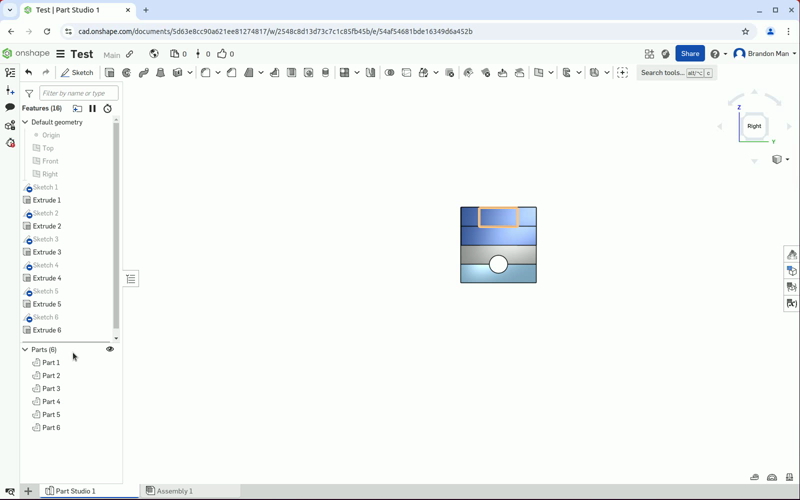
key(shift+p)
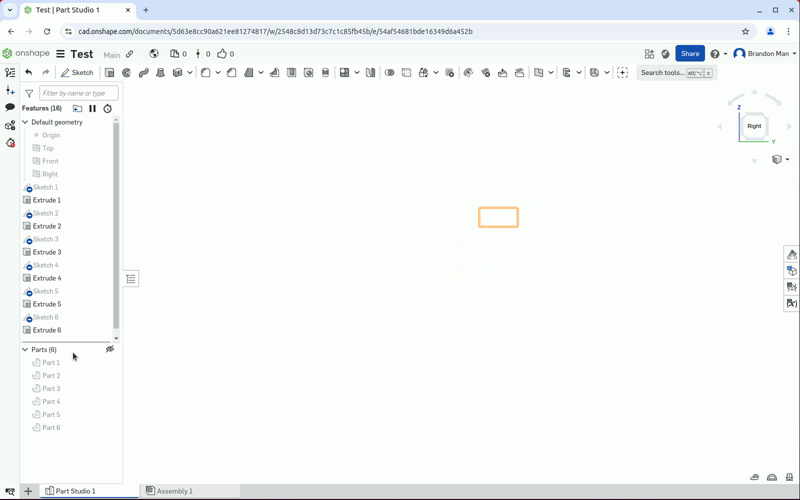
key(space)
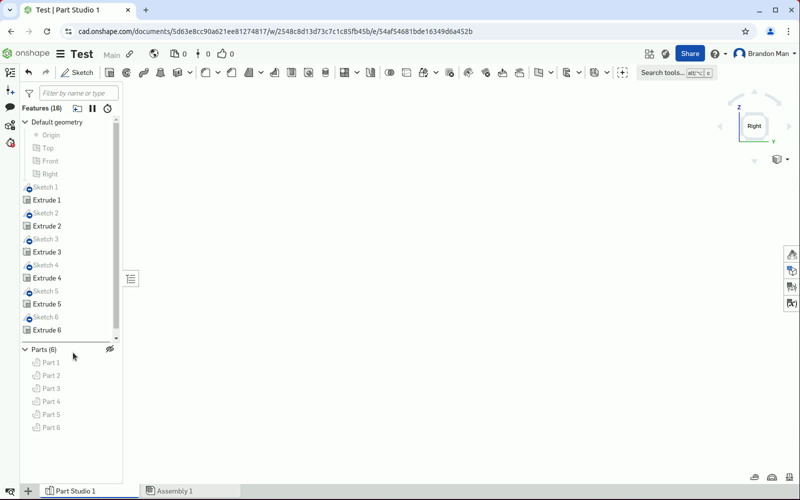
key_down(shift)
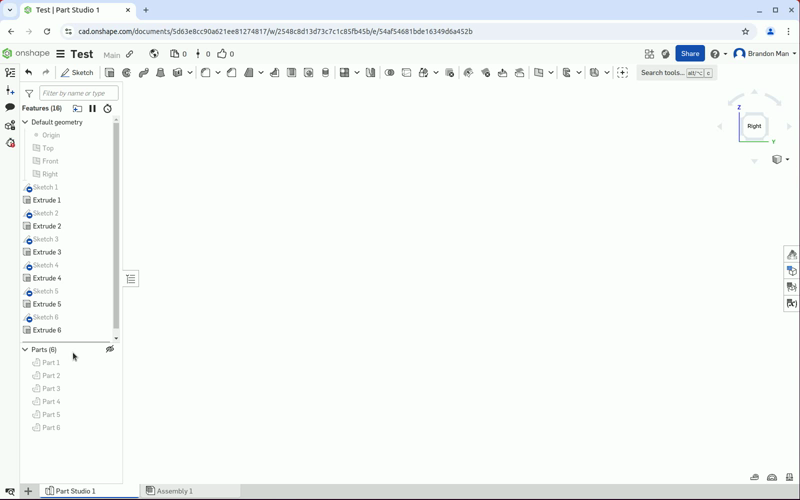
key(right)
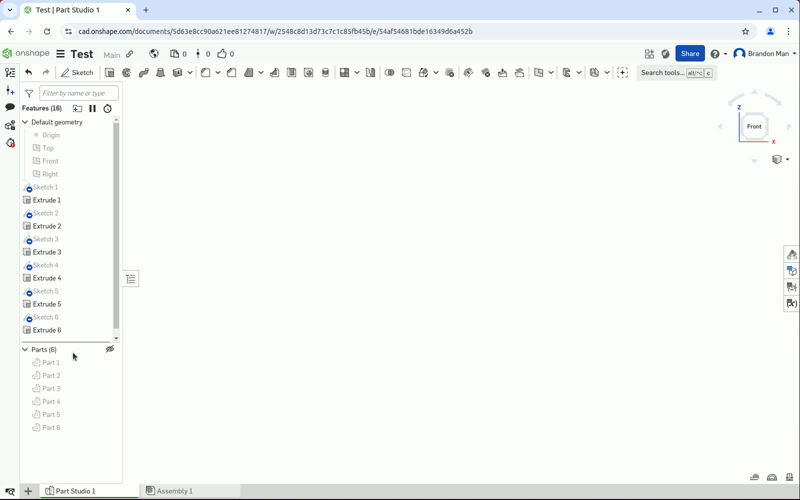
key_up(shift)
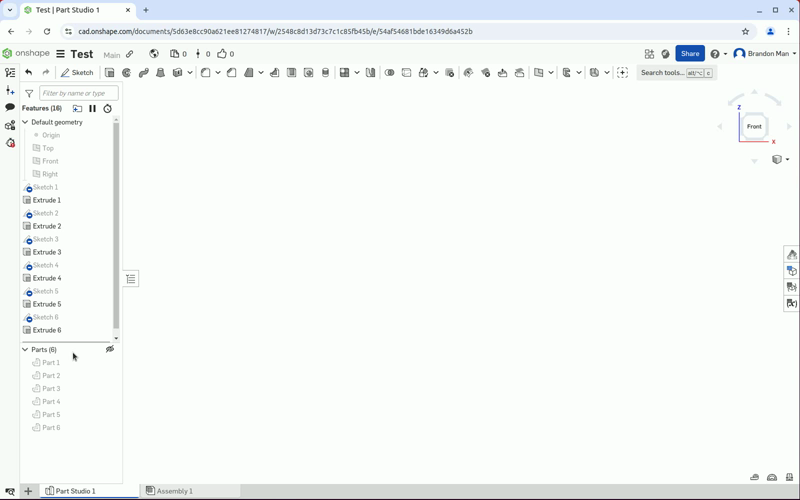
mouse_move(73, 352)
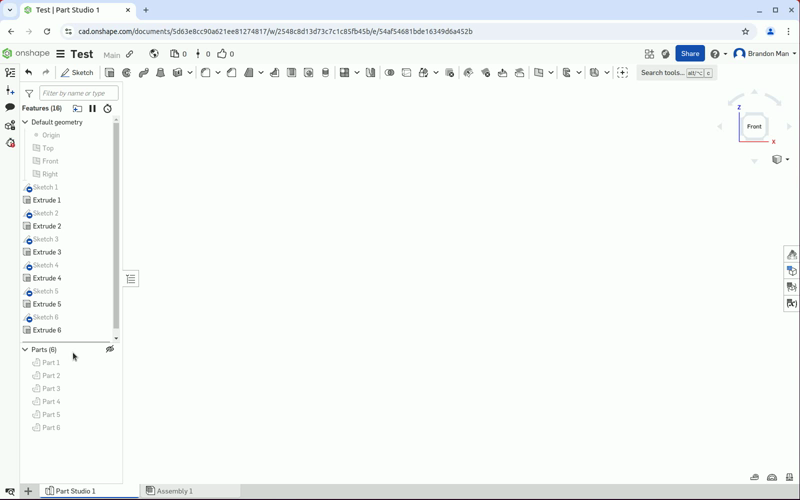
key(shift+y)
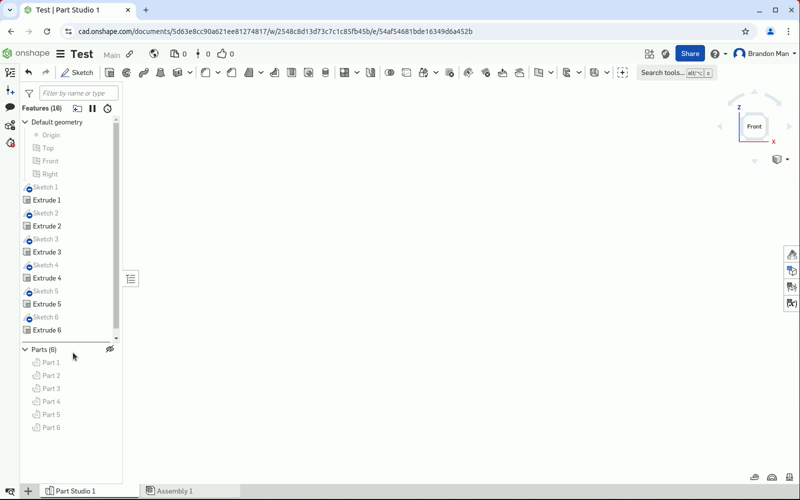
key(shift+s)
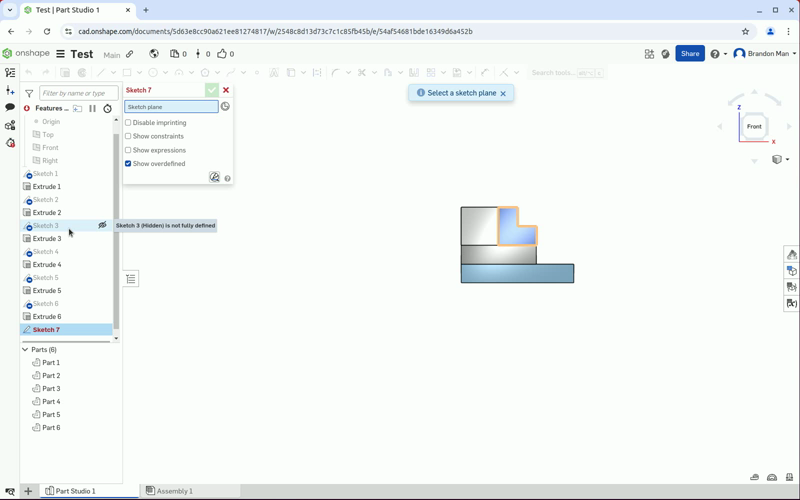
scroll(3)
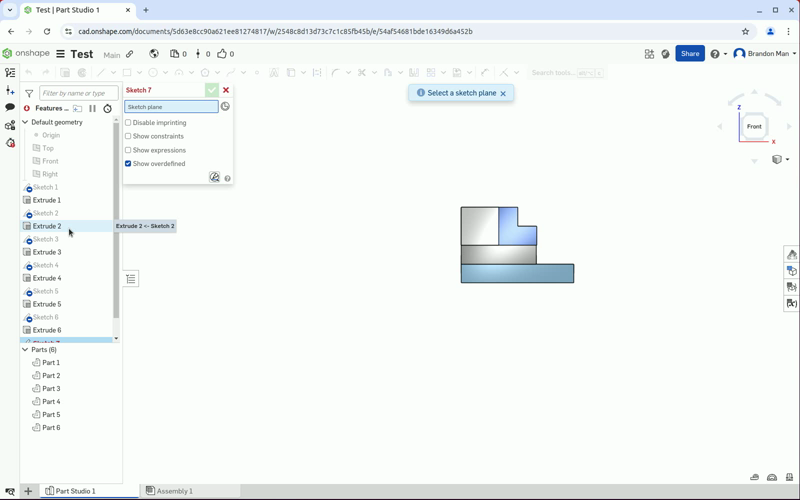
mouse_move(69, 163)
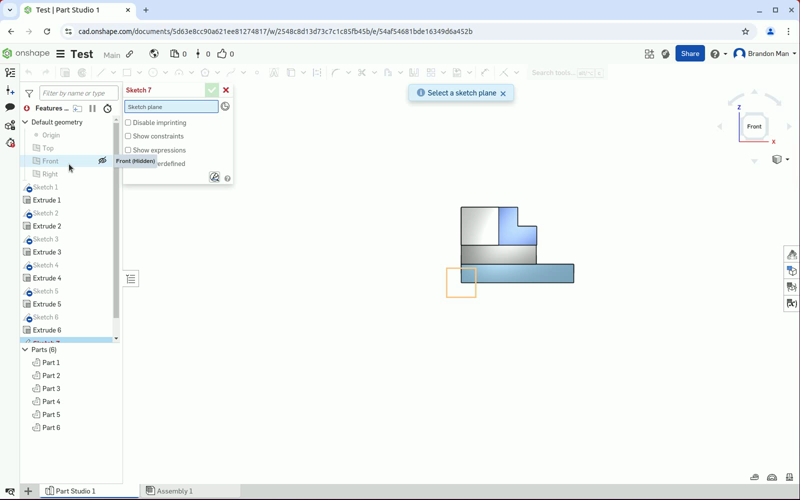
click(69, 163)
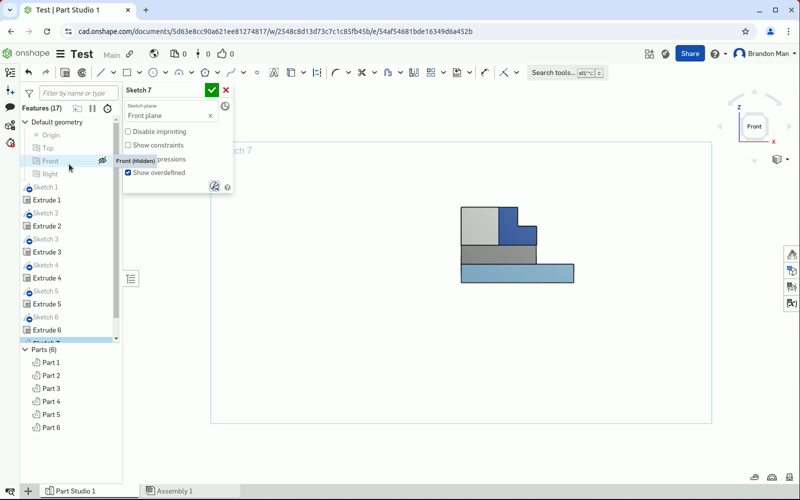
mouse_move(73, 352)
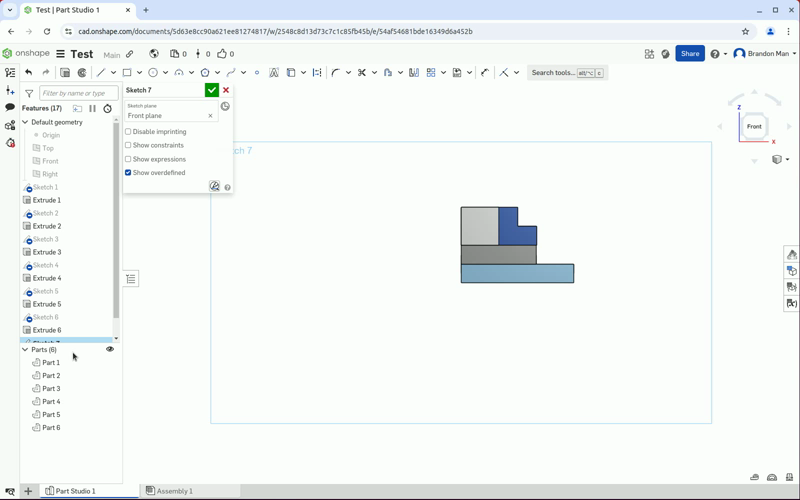
key(y)
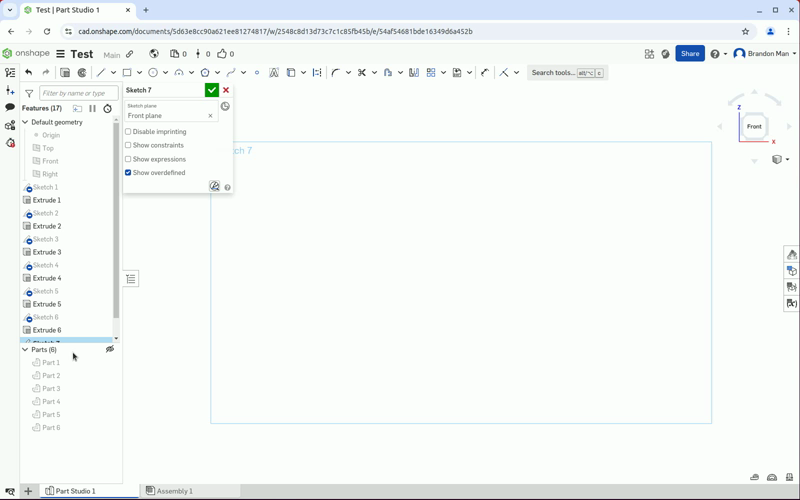
key(l)
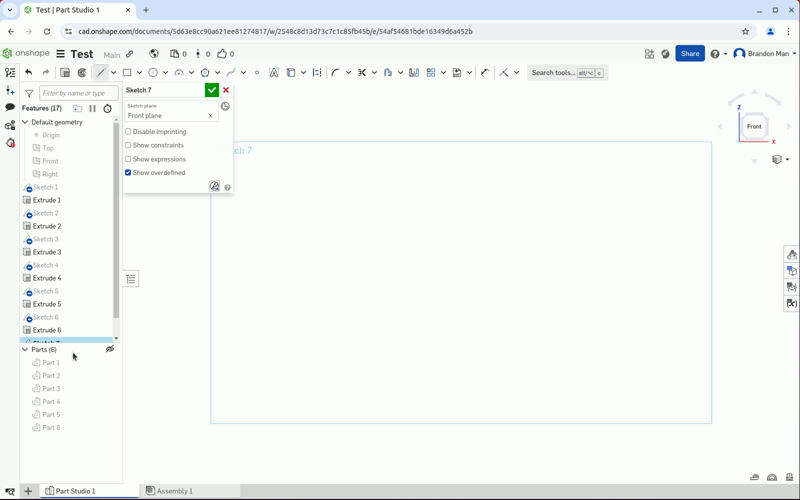
key_down(shift)
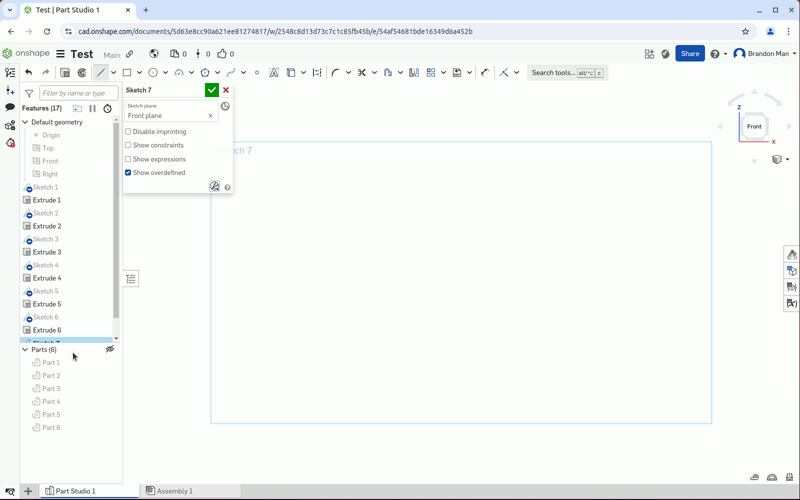
mouse_move(460, 226)
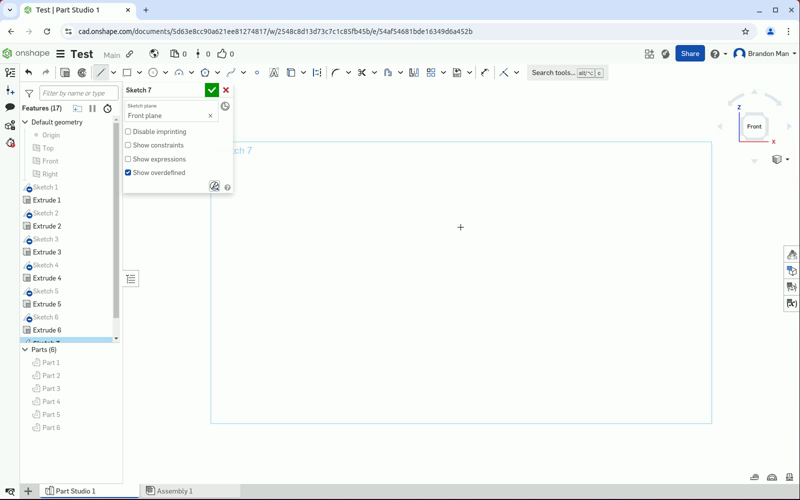
click(460, 226)
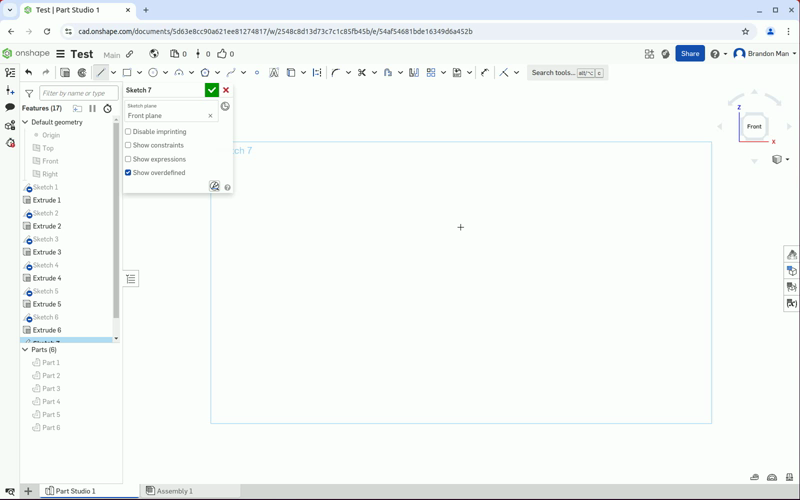
key_up(shift)
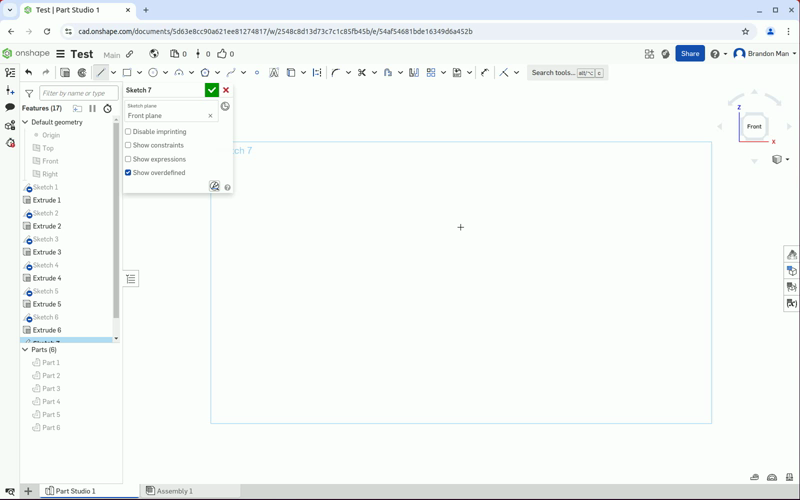
key_down(shift)
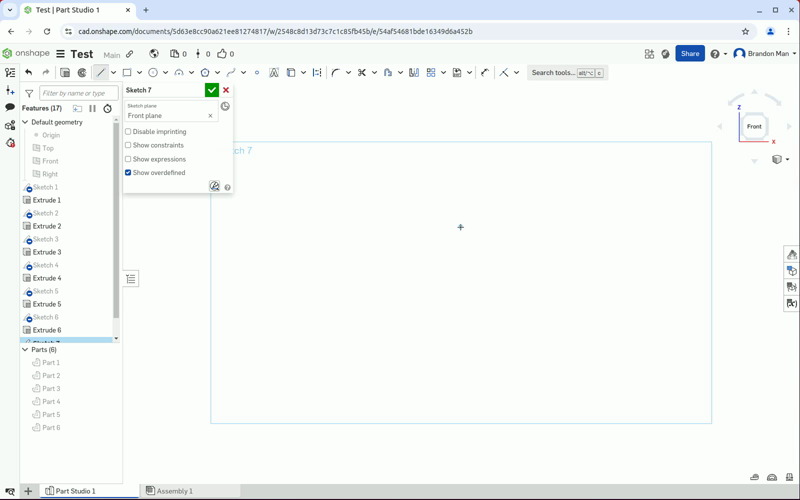
mouse_move(490, 226)
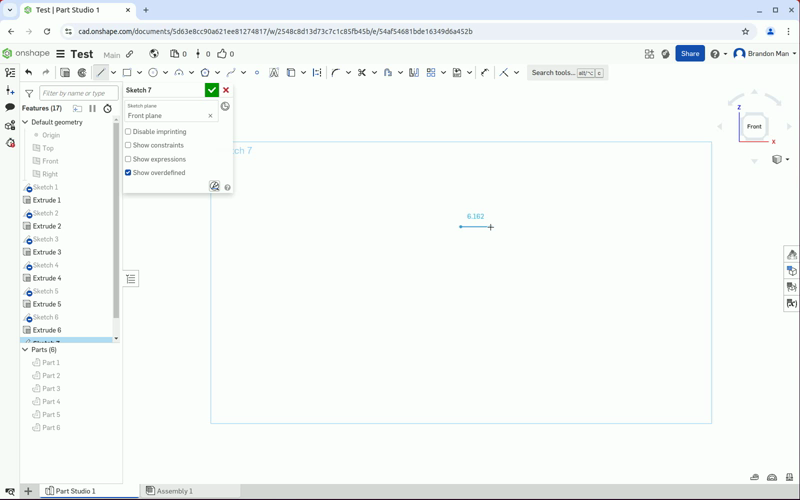
mouse_move(480, 207)
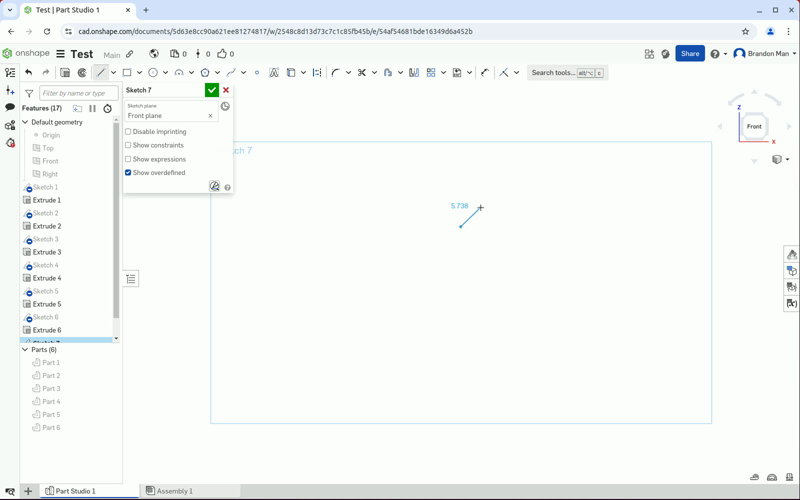
click(480, 207)
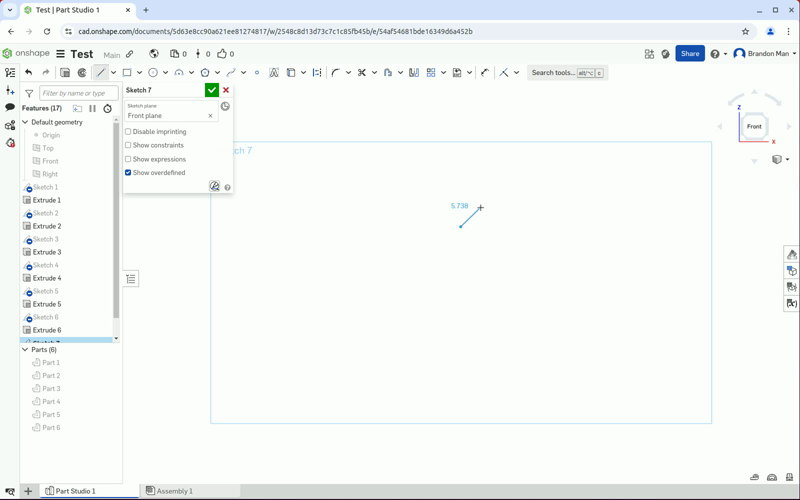
key_up(shift)
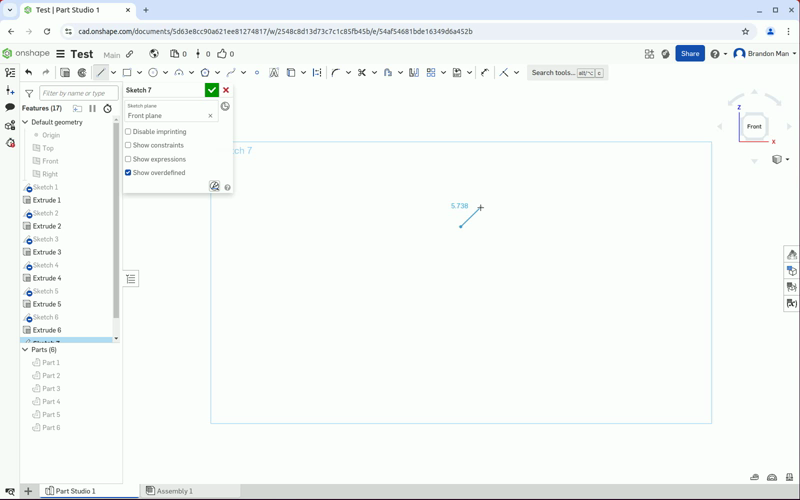
key_down(shift)
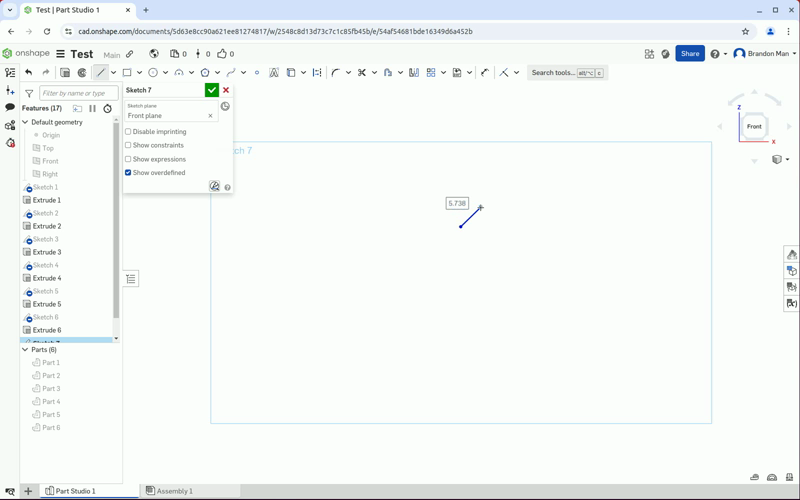
mouse_move(510, 207)
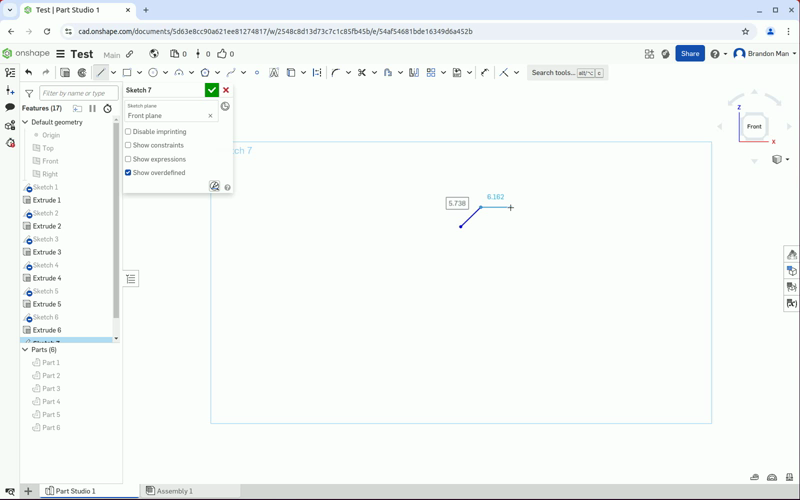
mouse_move(460, 207)
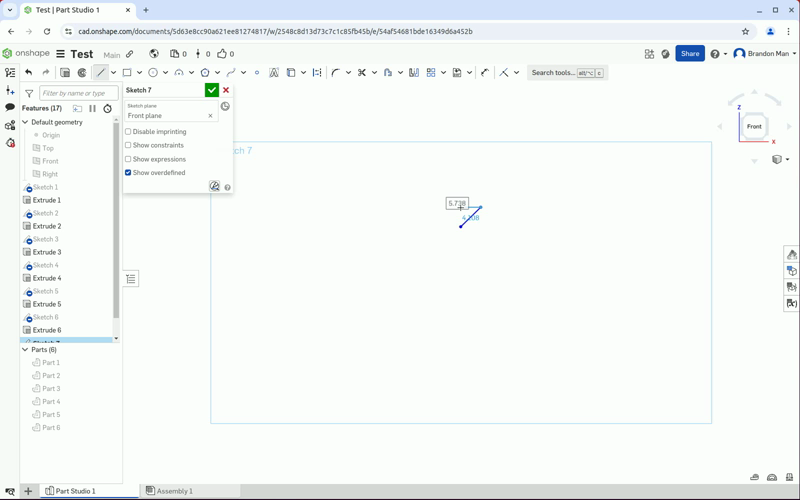
click(460, 207)
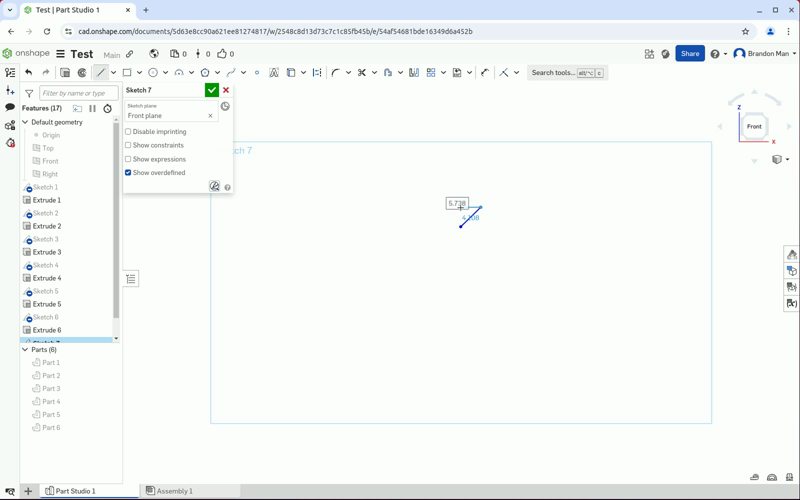
key_up(shift)
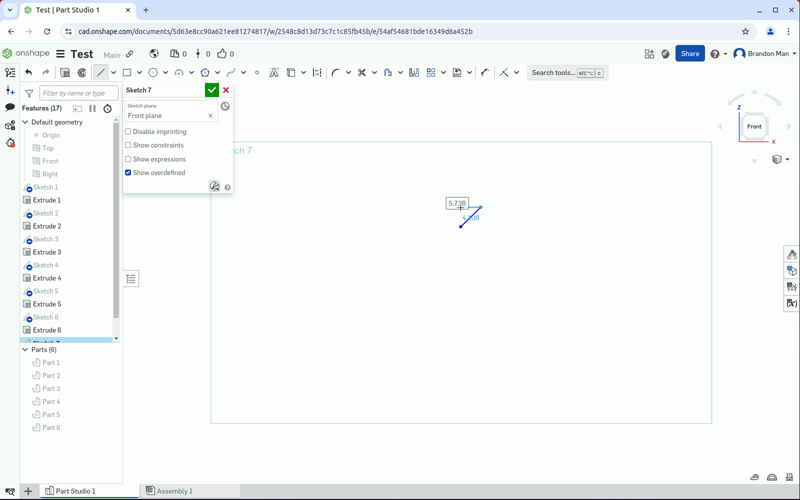
mouse_move(490, 207)
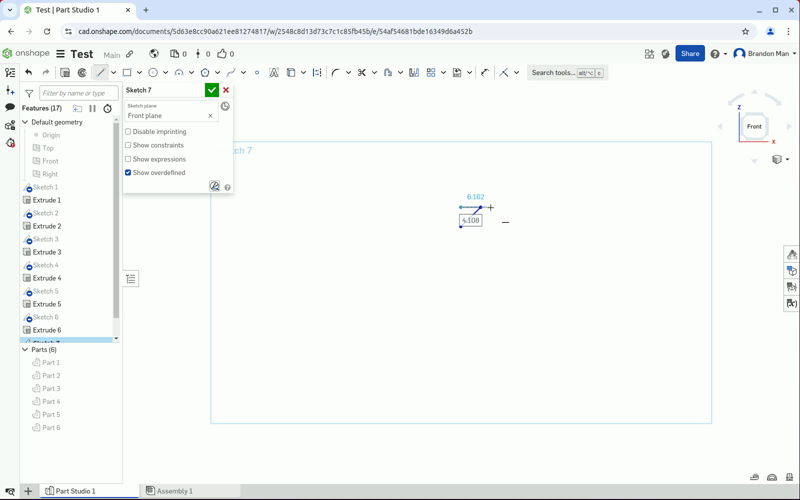
key_down(shift)
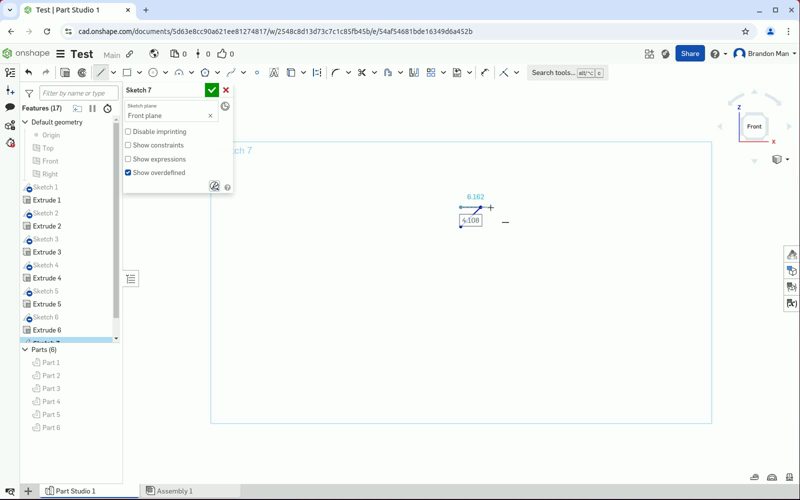
mouse_move(460, 226)
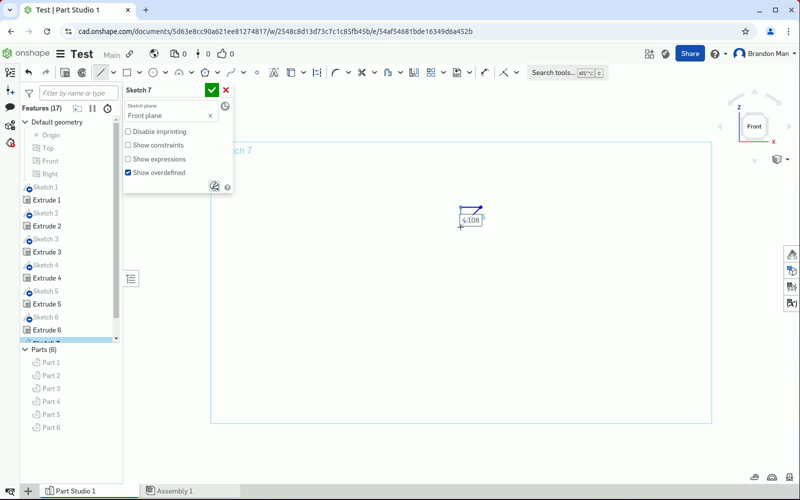
key_up(shift)
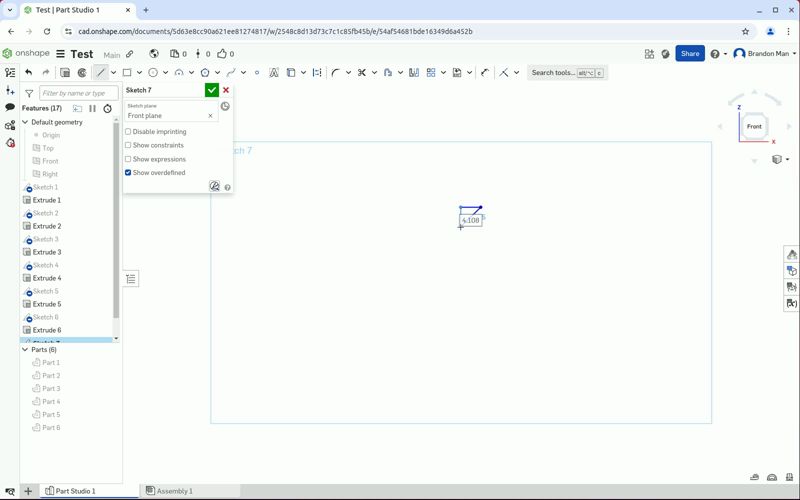
click(460, 226)
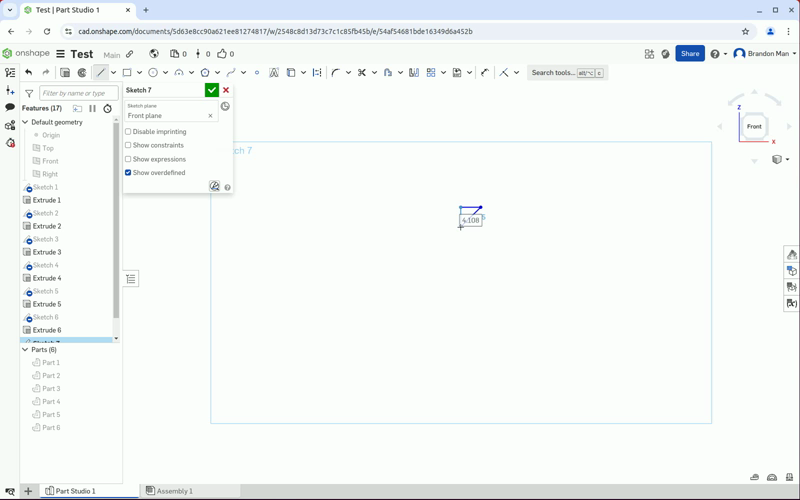
key(esc)
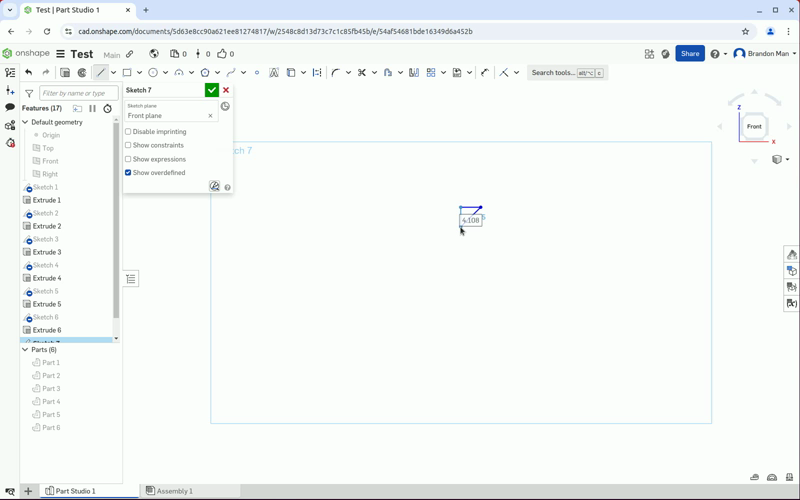
mouse_move(475, 209)
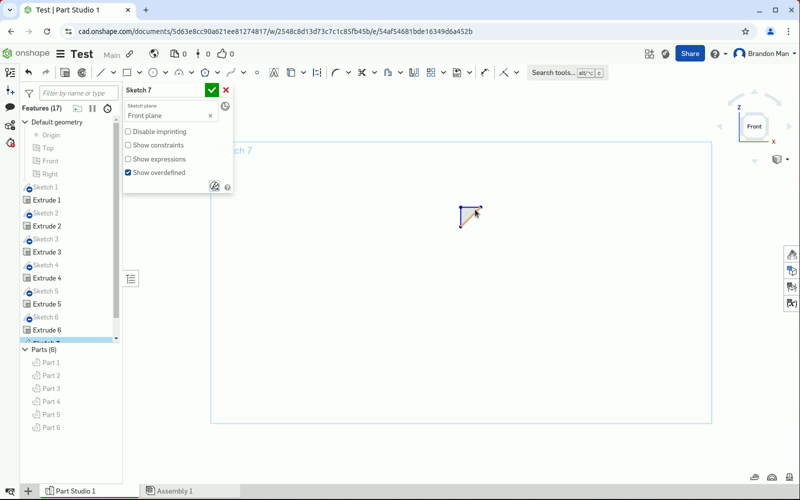
scroll(6)
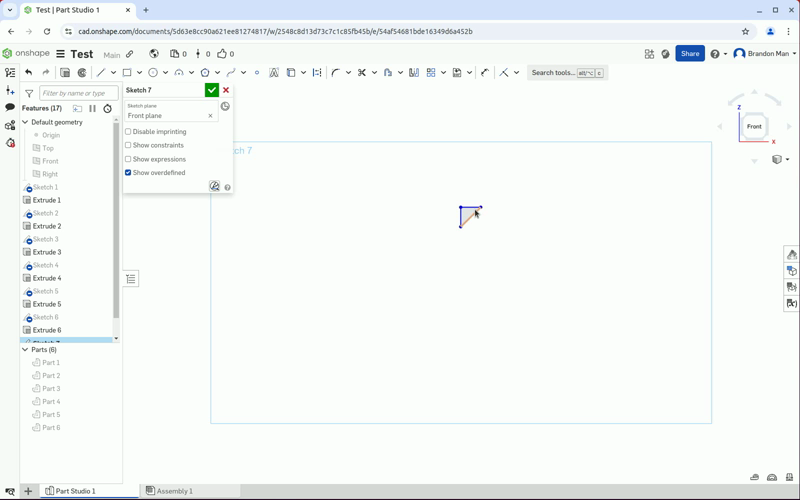
scroll(6)
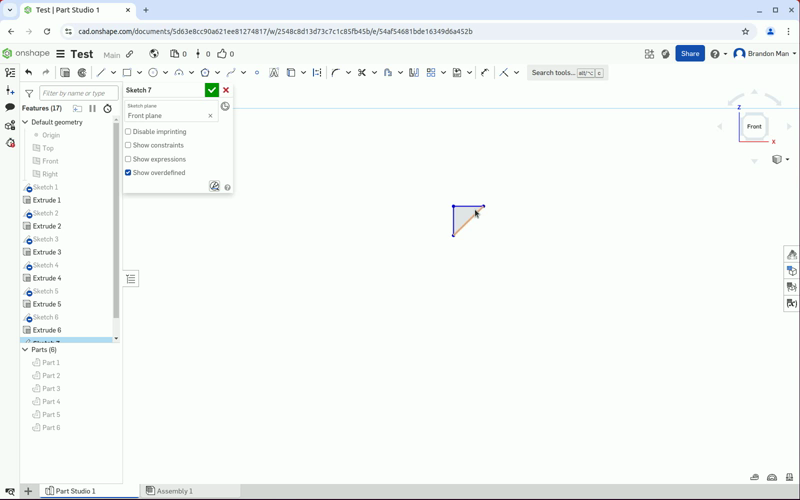
scroll(6)
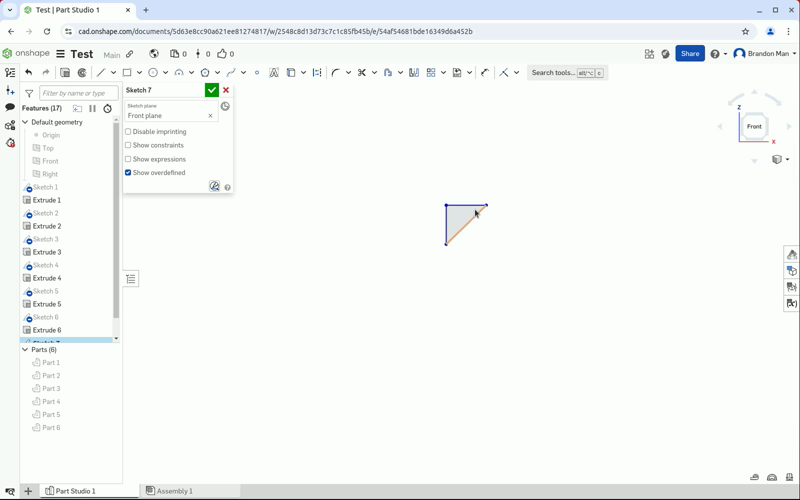
scroll(6)
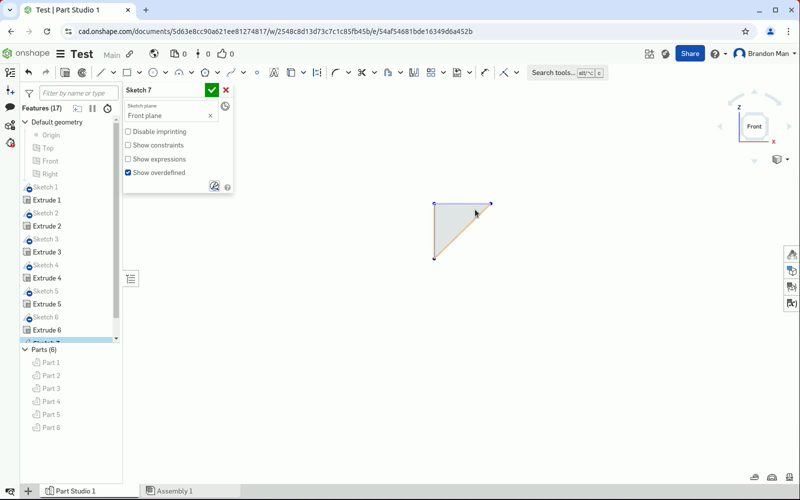
scroll(6)
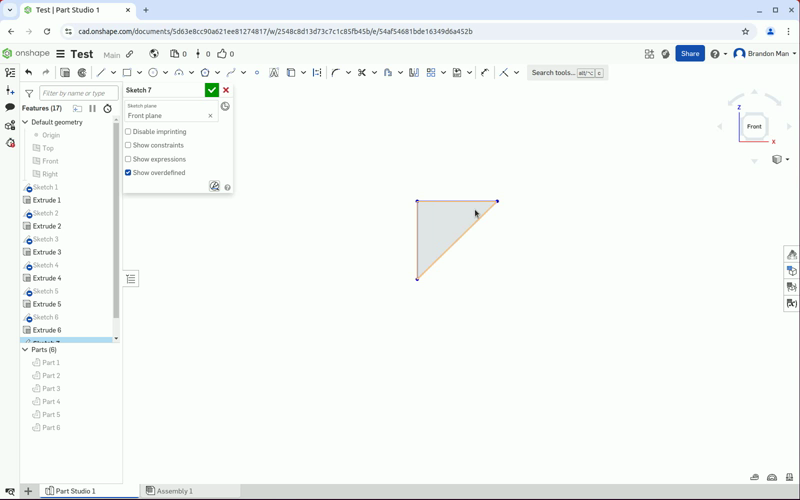
scroll(6)
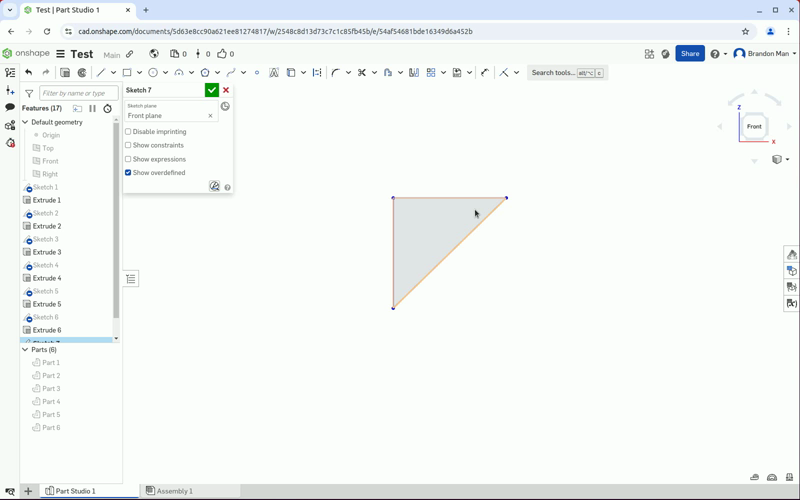
scroll(6)
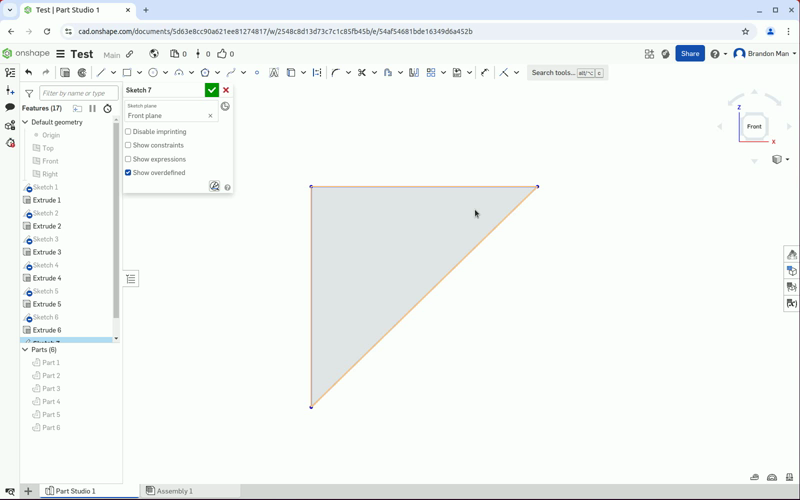
click(475, 209)
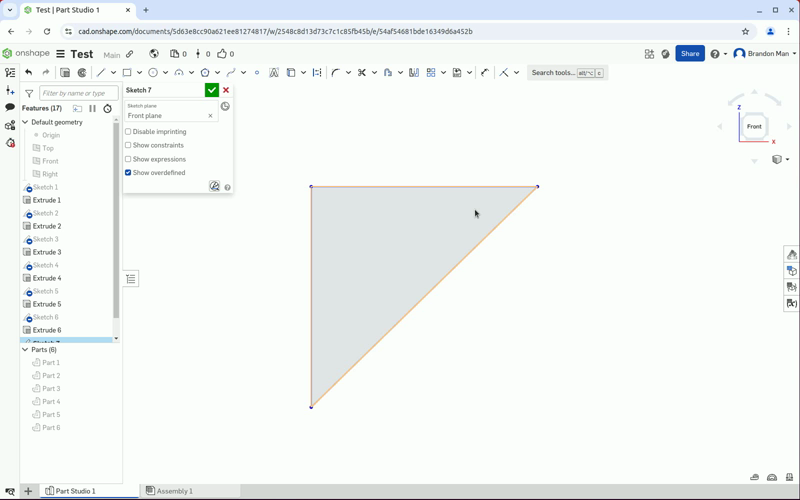
scroll(-6)
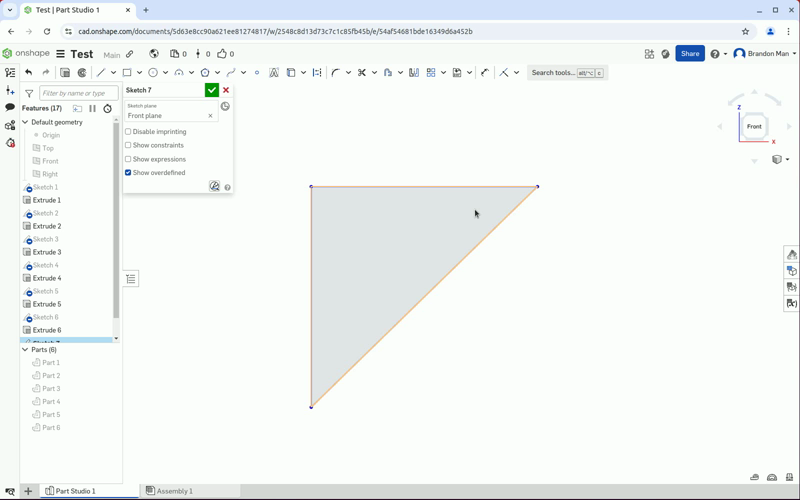
scroll(-6)
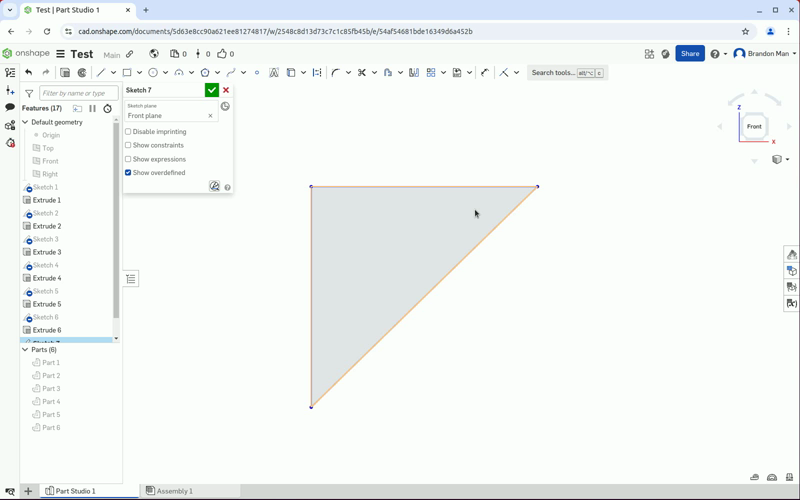
scroll(-6)
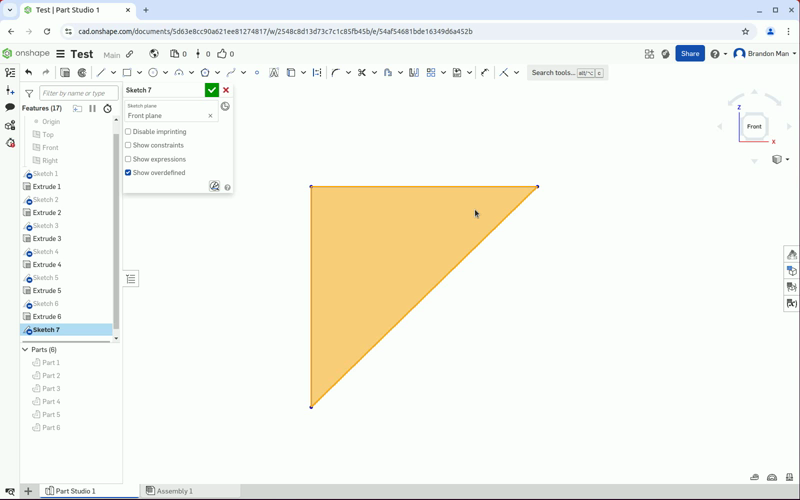
scroll(-6)
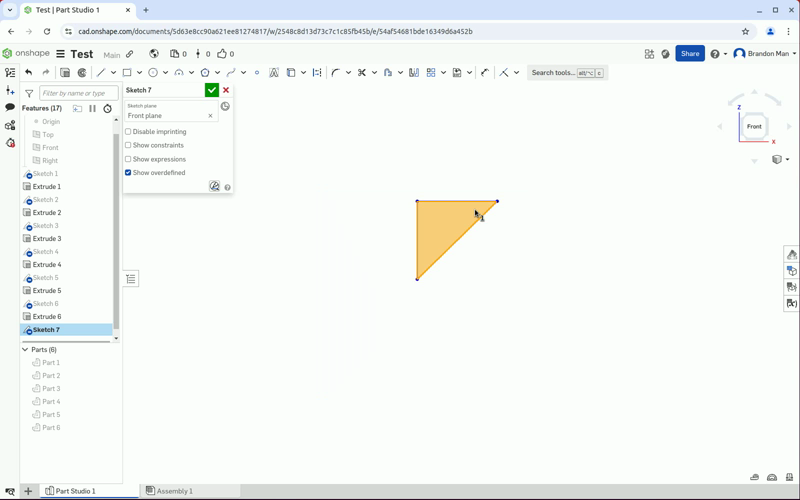
scroll(-6)
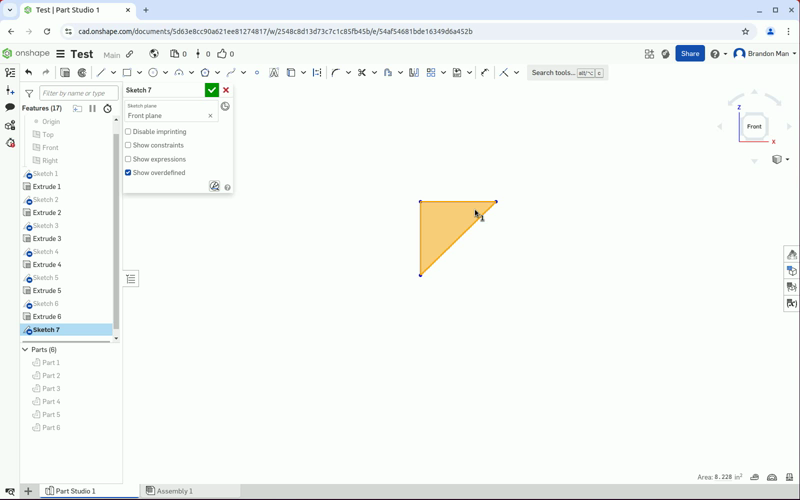
scroll(-6)
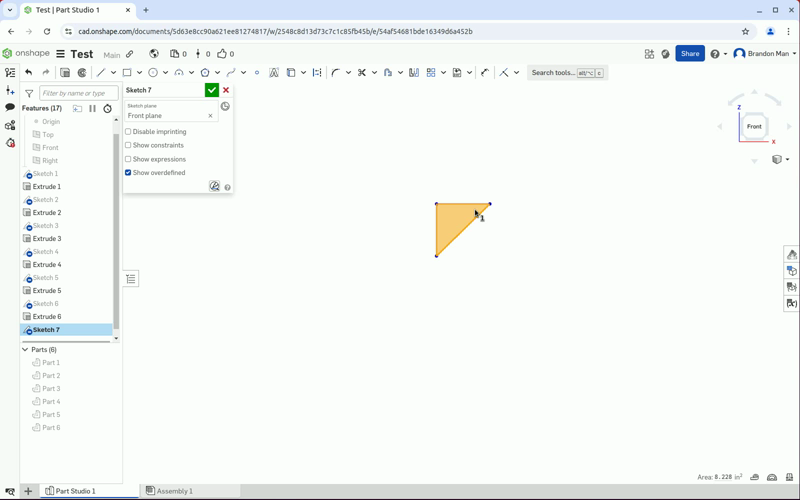
scroll(-6)
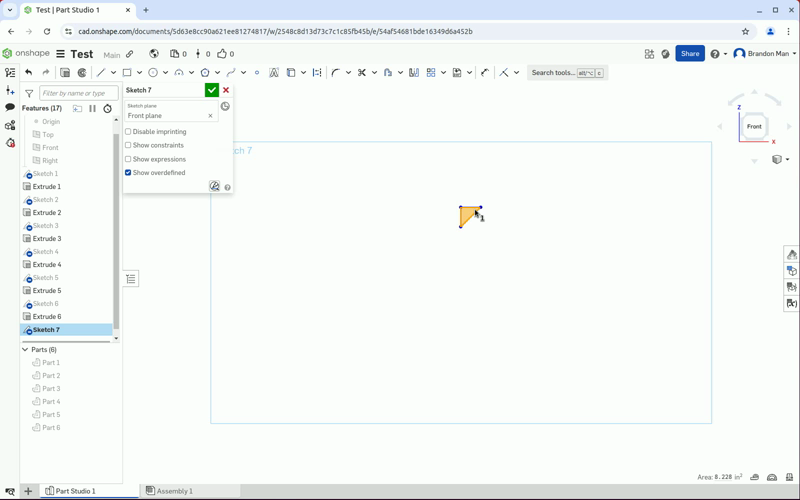
mouse_move(73, 352)
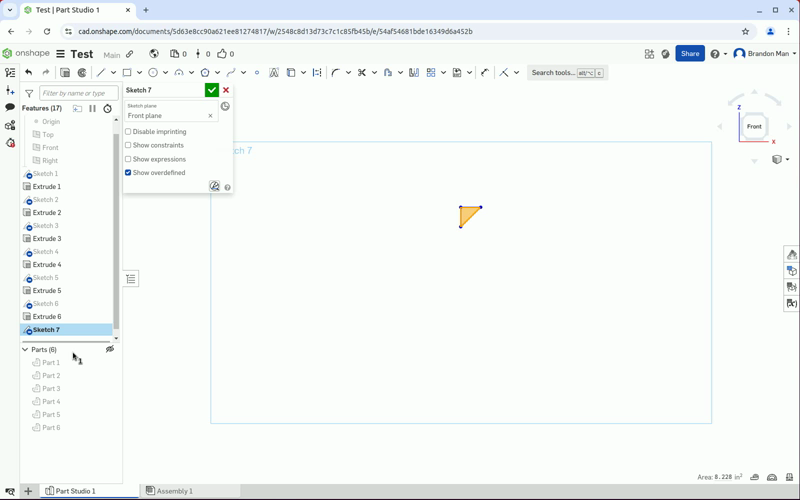
key(shift+y)
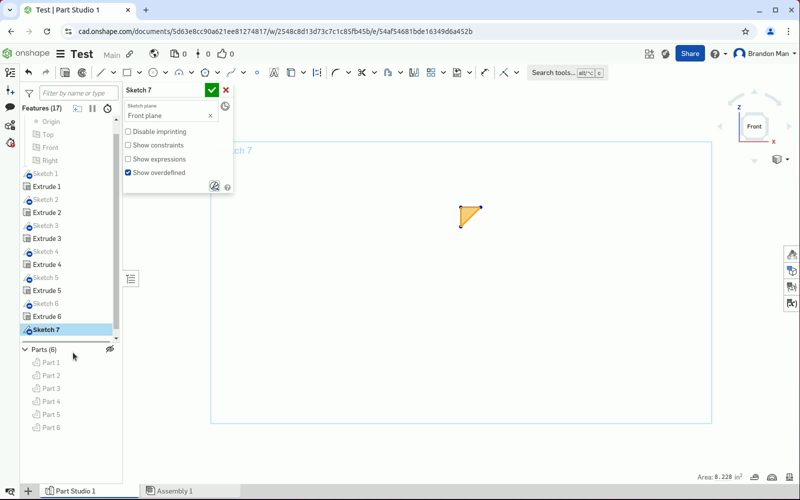
key(shift+e)
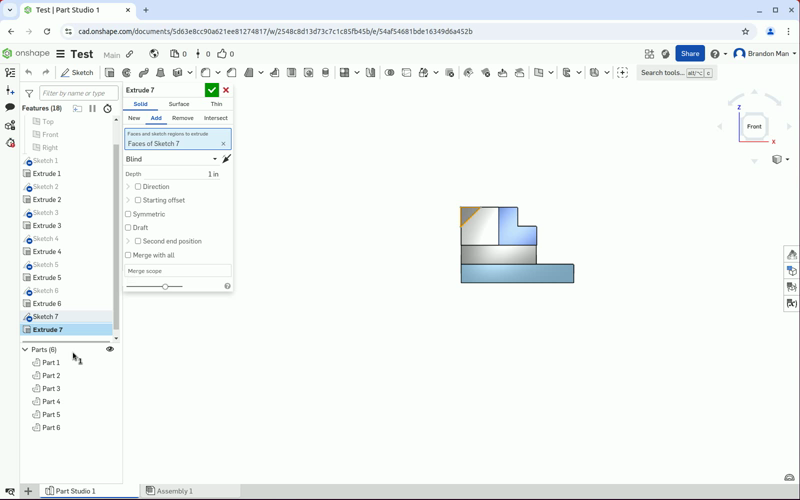
mouse_move(143, 106)
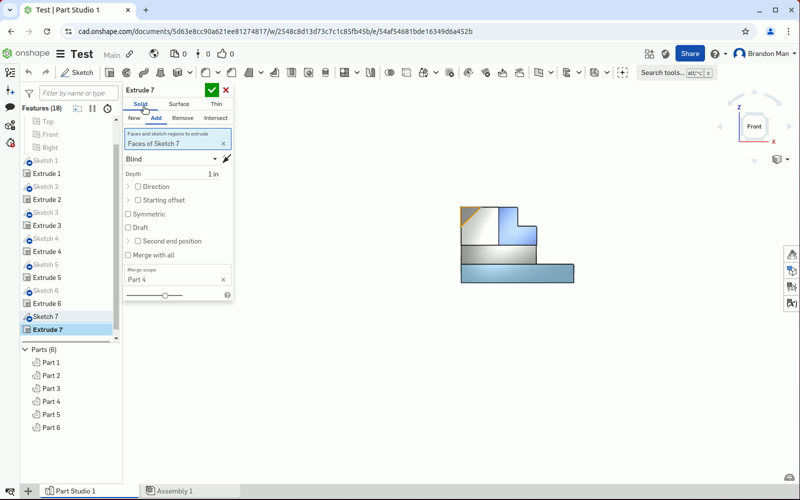
click(143, 106)
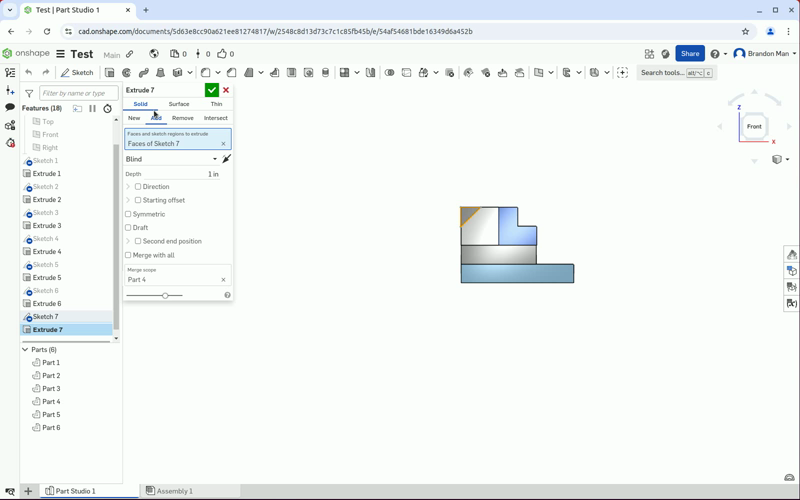
mouse_move(186, 120)
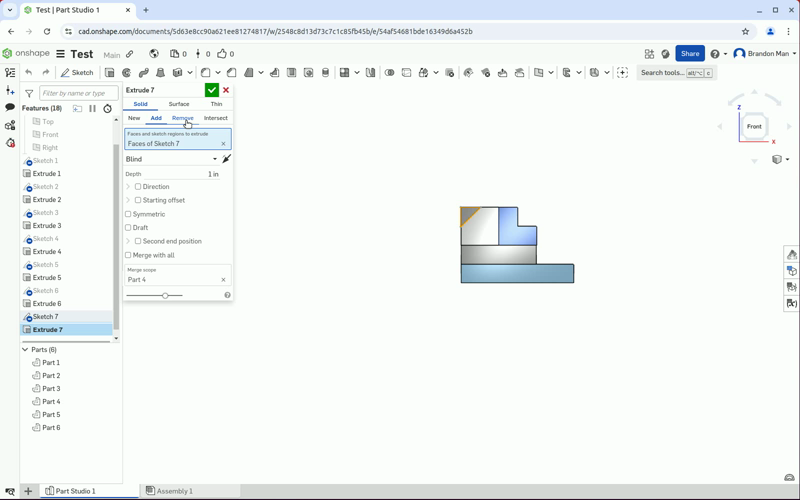
click(186, 120)
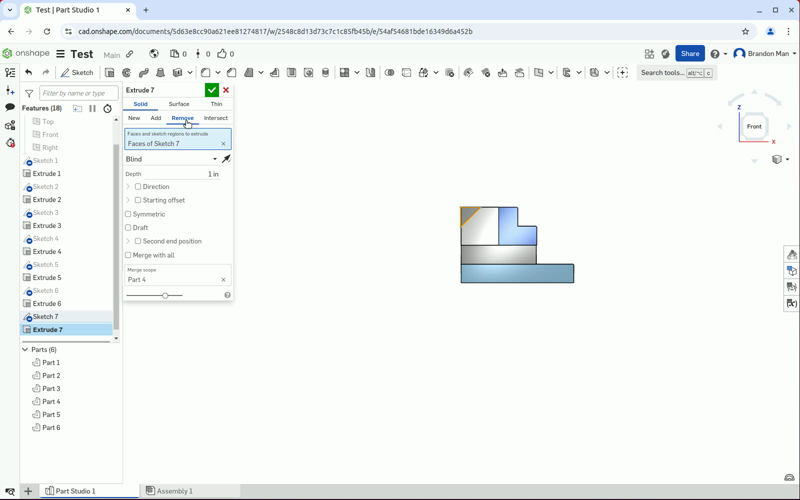
key(tab, 4)
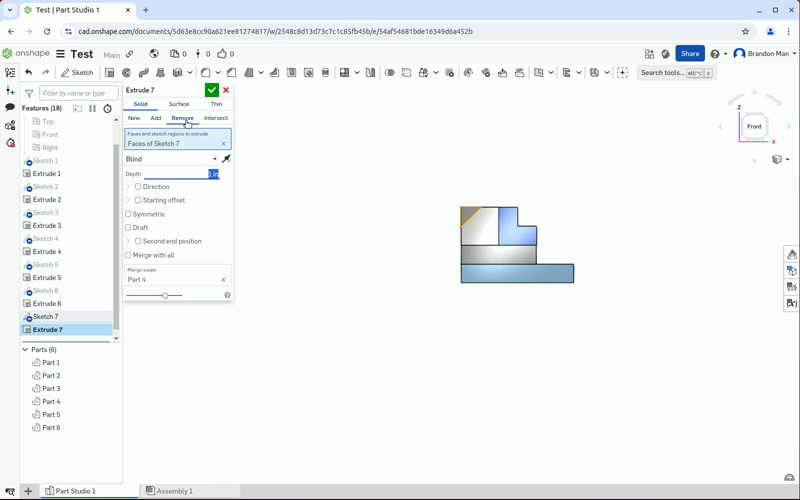
text(15.405)
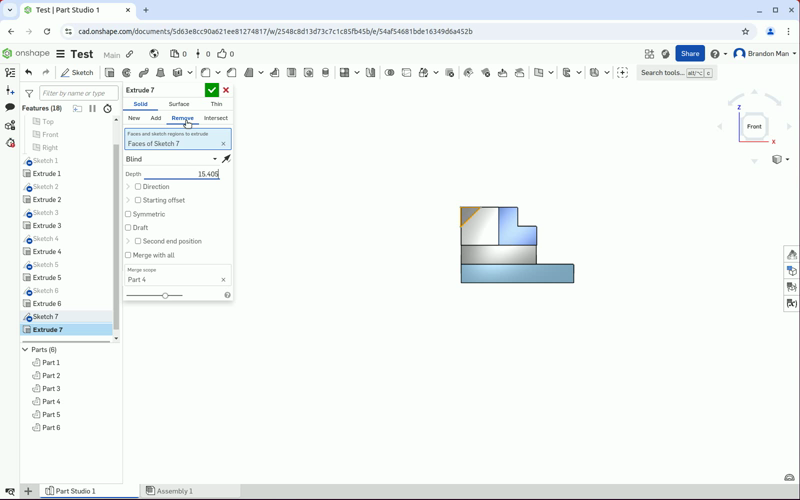
key(tab, 6)
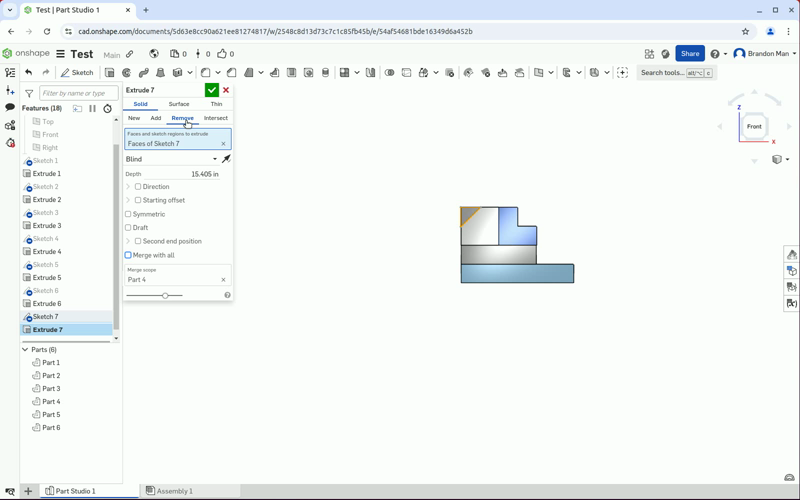
key(space)
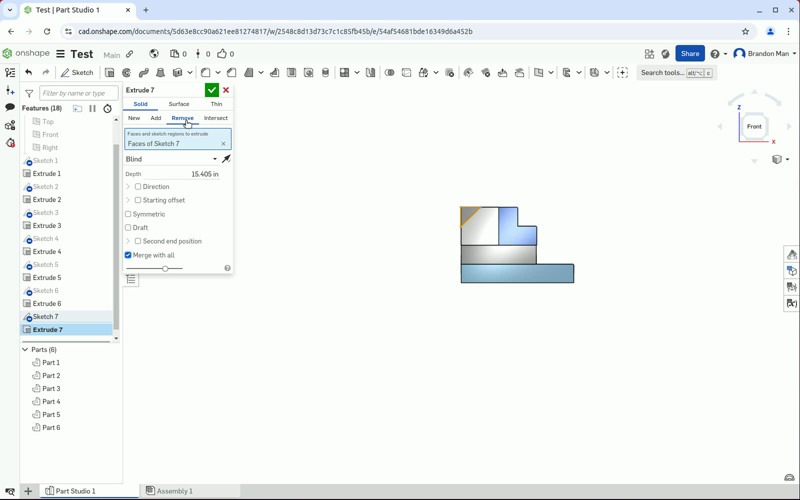
key(enter)
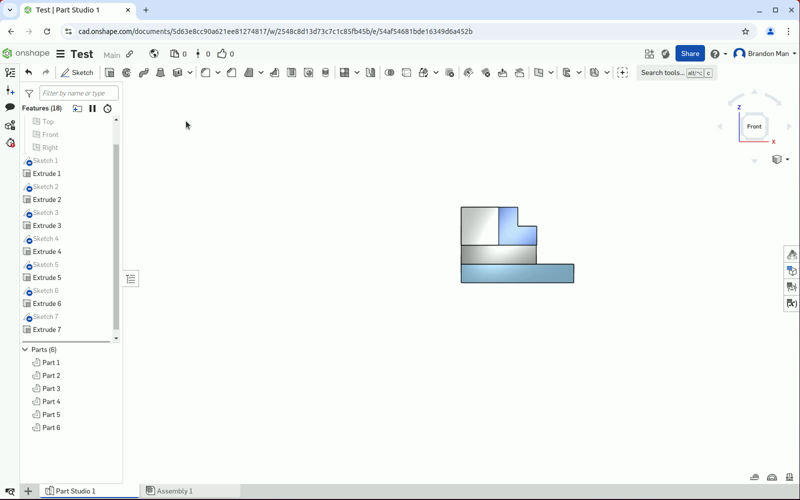
key(shift+h)
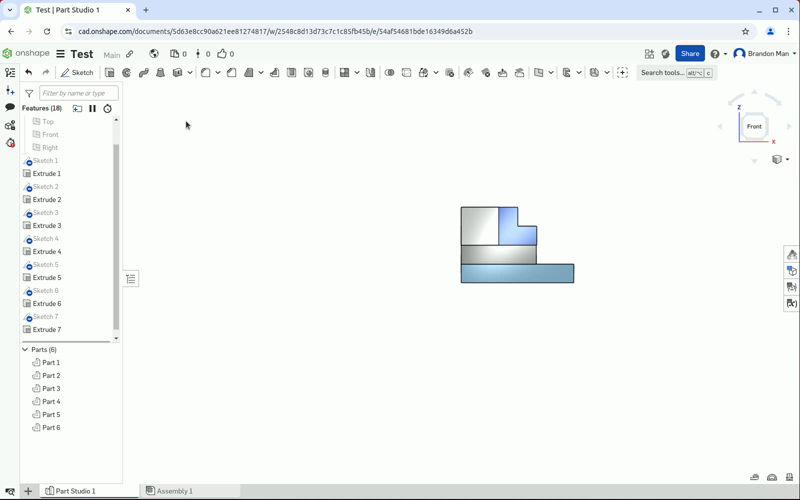
key(shift+h)
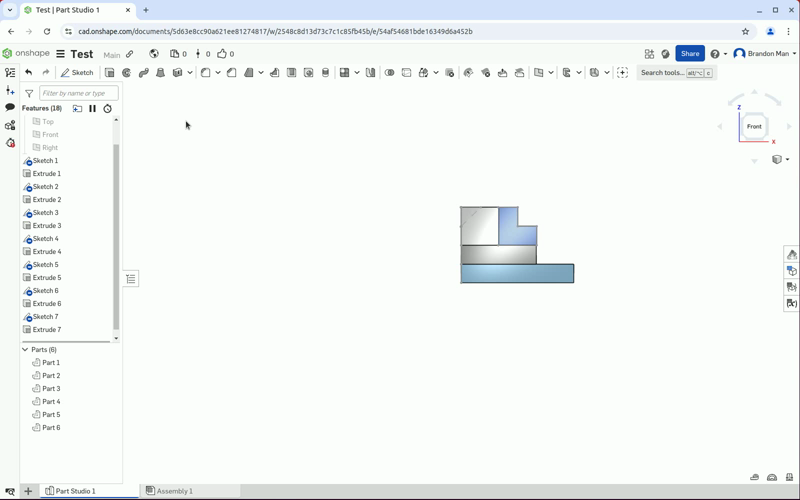
key(shift+7)
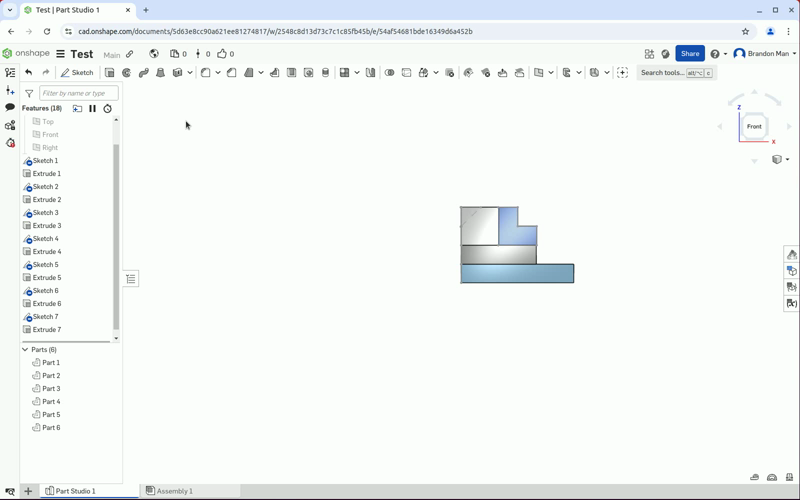
key(left, 2)
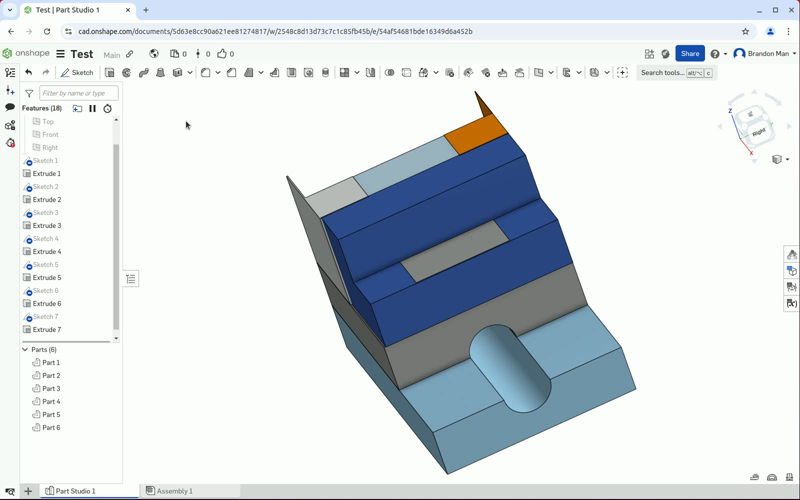
key(down, 2)
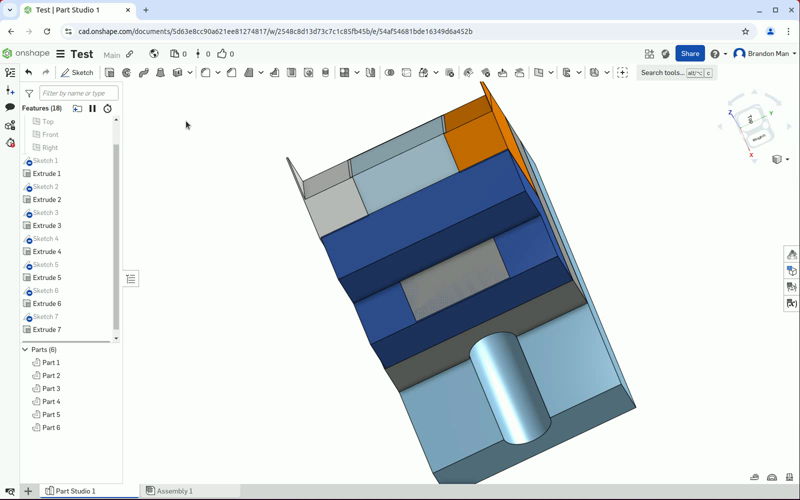
key(up, 2)
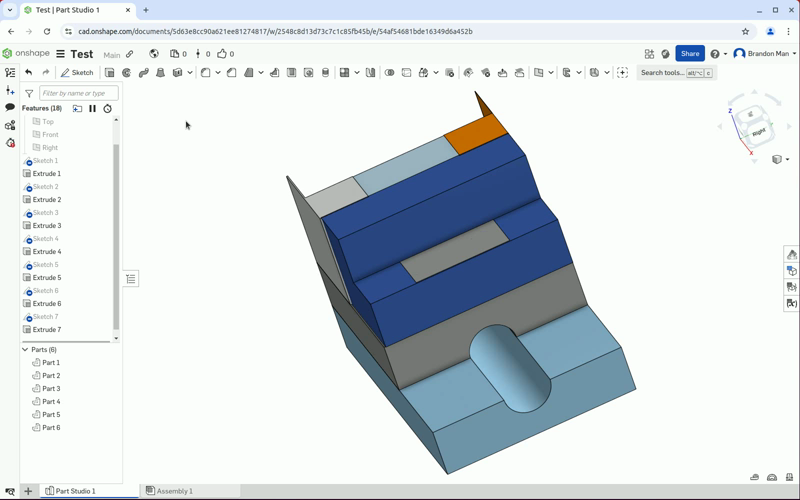
key(right, 2)
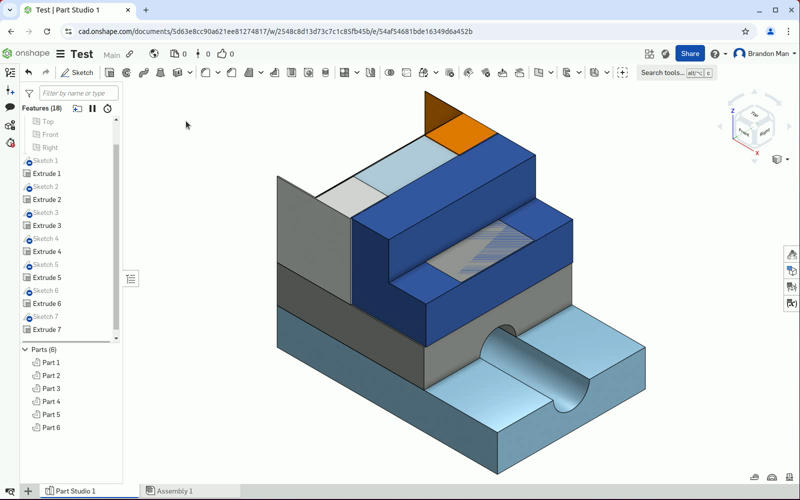
mouse_move(69, 163)
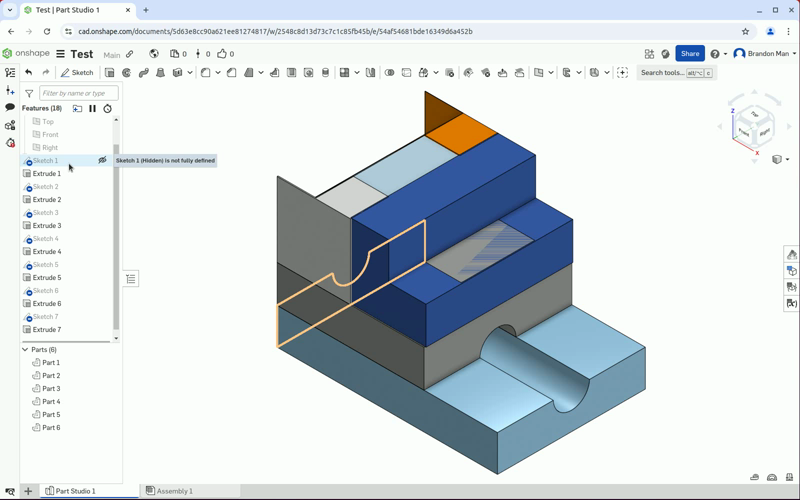
click(69, 163)